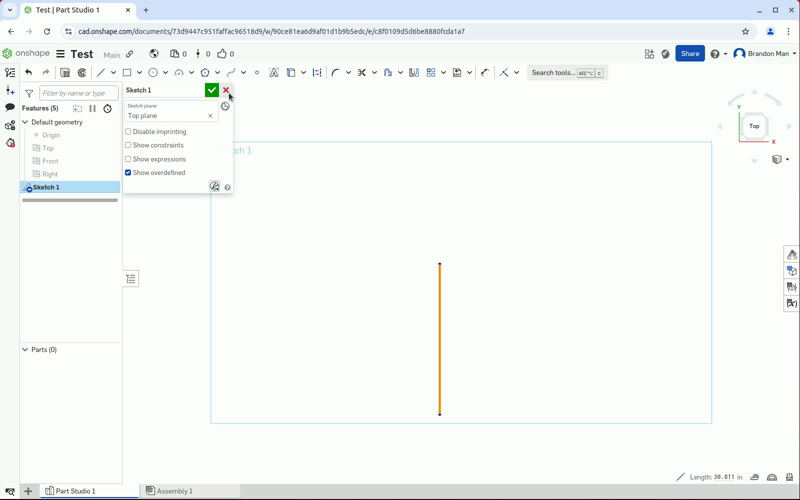
key(shift+h)
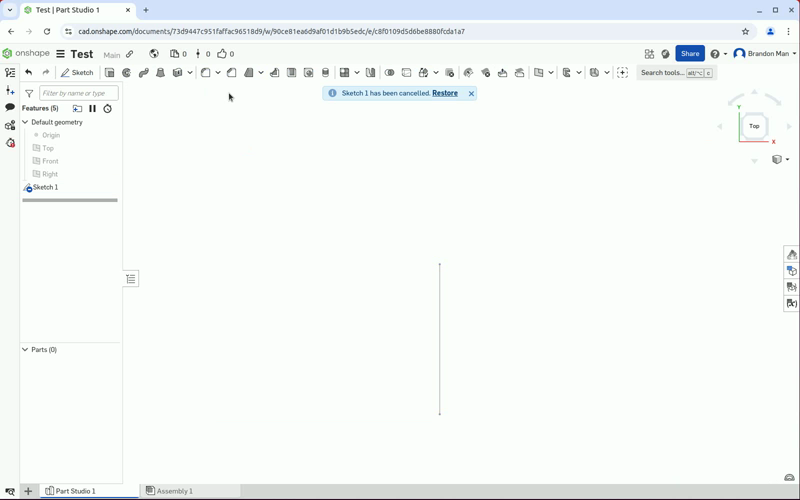
key(shift+s)
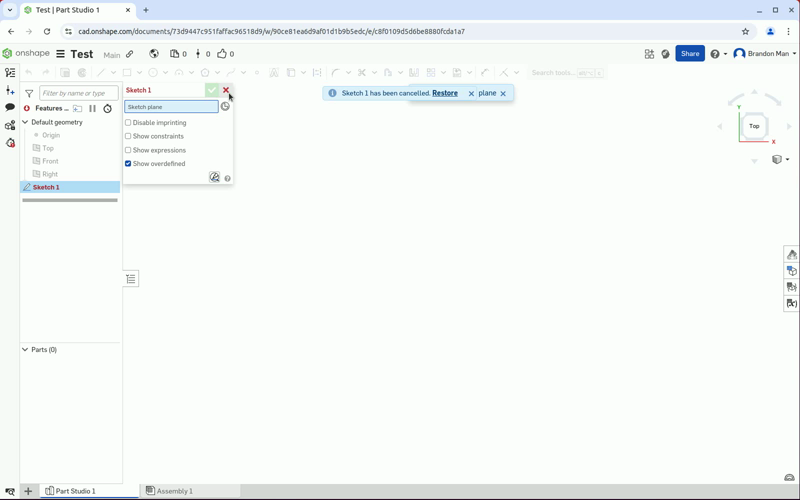
mouse_move(73, 150)
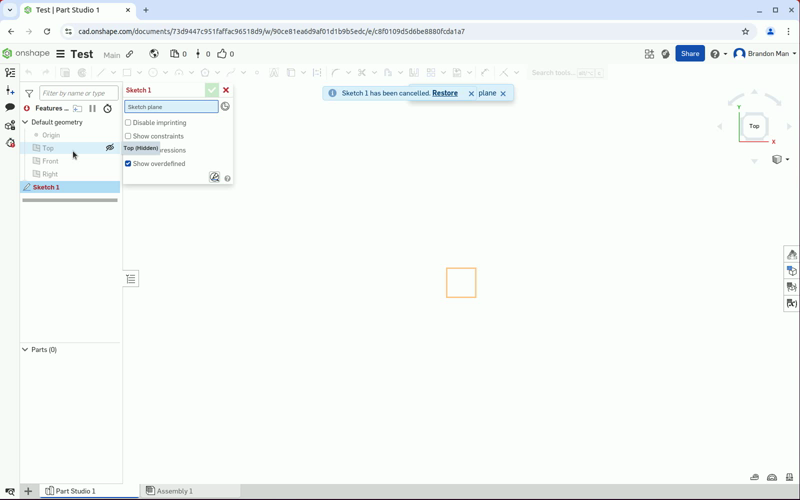
click(73, 150)
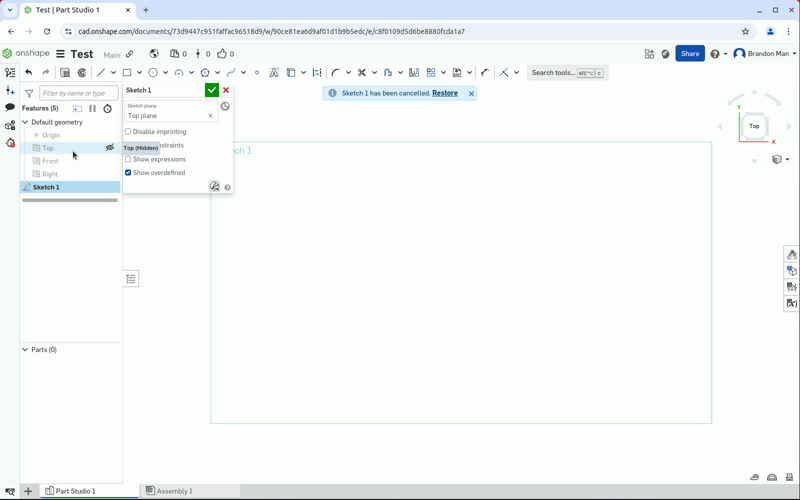
mouse_move(73, 352)
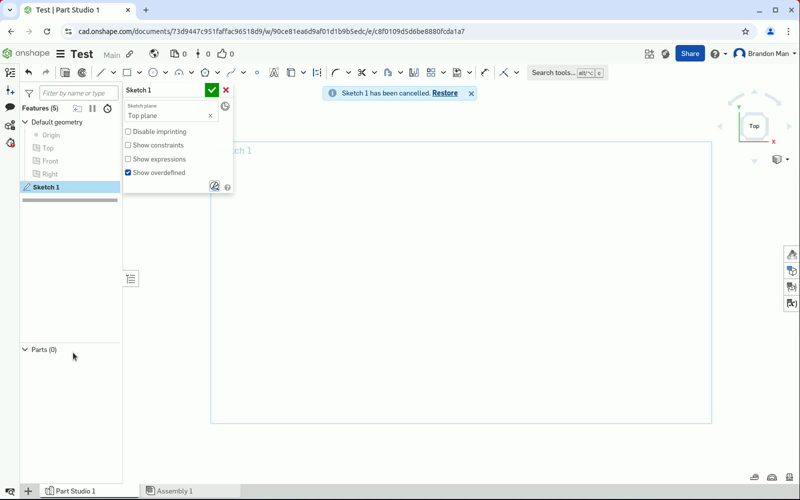
key(y)
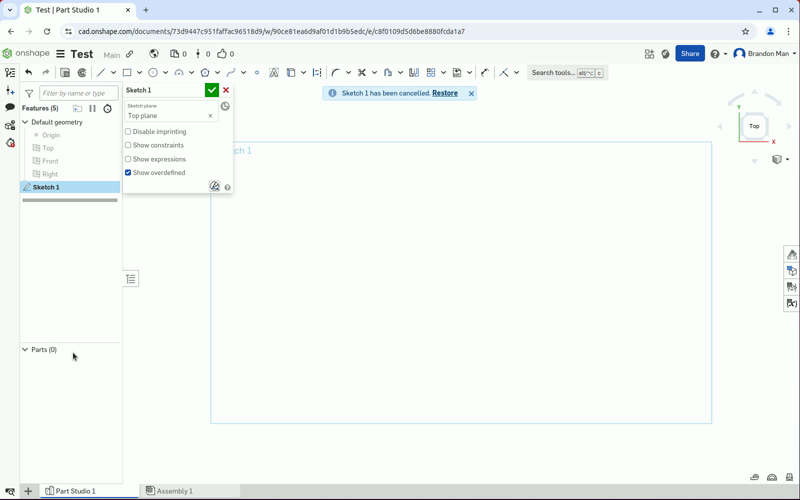
key(l)
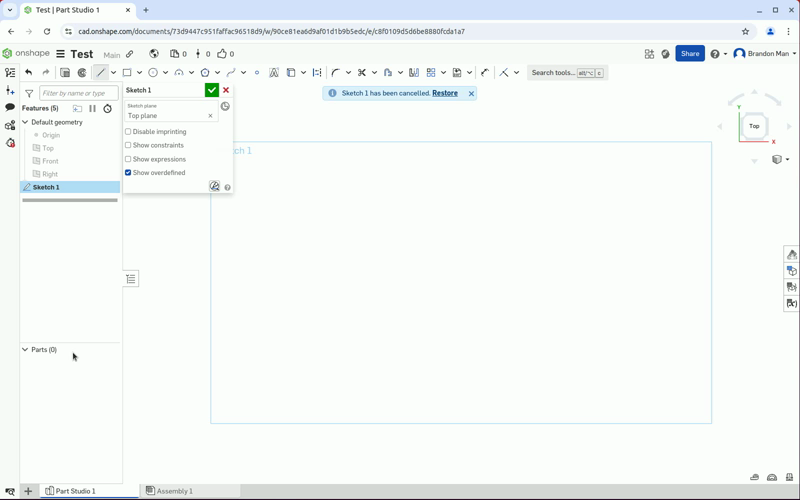
key_down(shift)
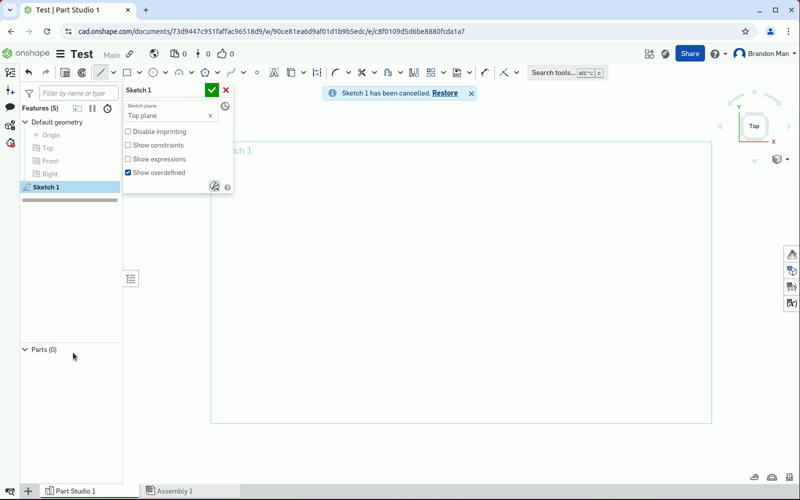
mouse_move(460, 282)
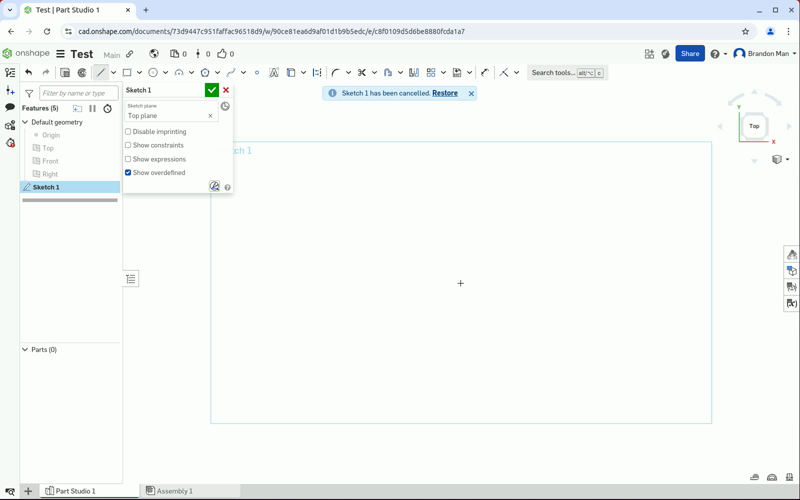
click(460, 282)
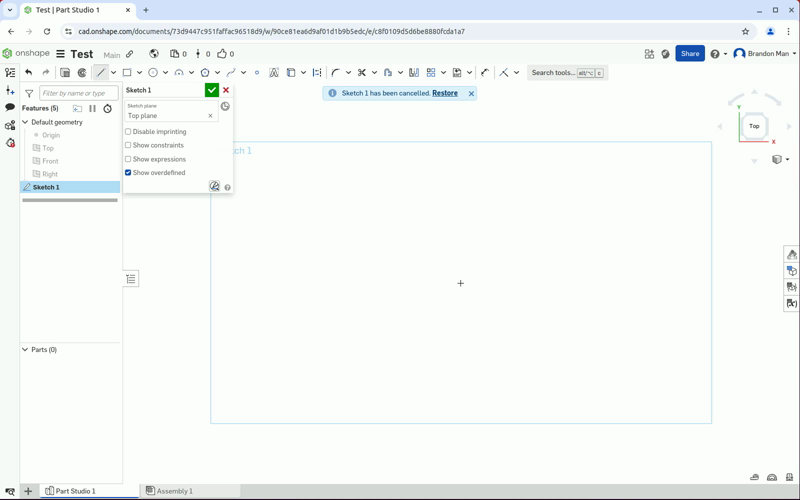
key_up(shift)
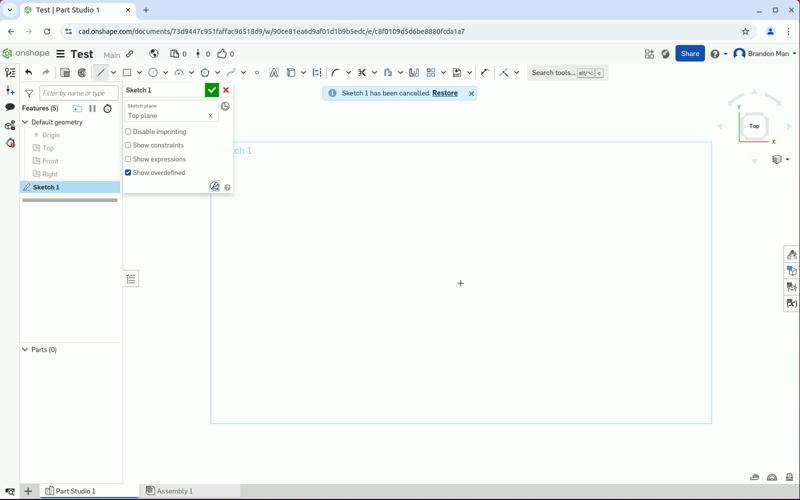
key_down(shift)
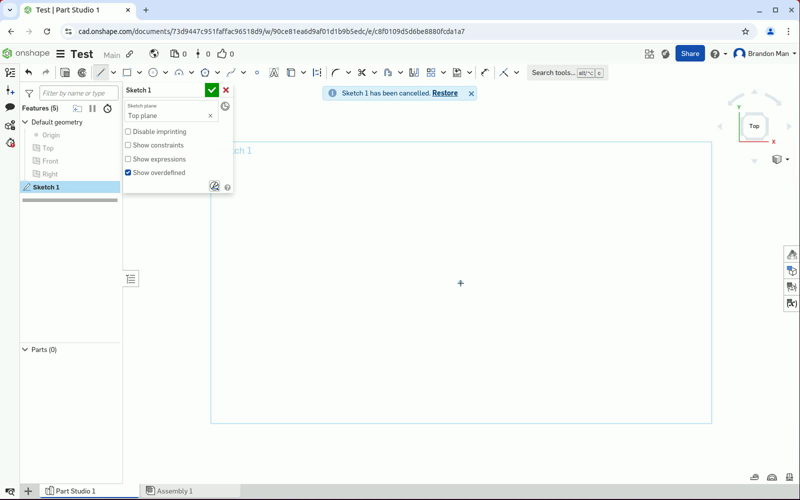
mouse_move(554, 282)
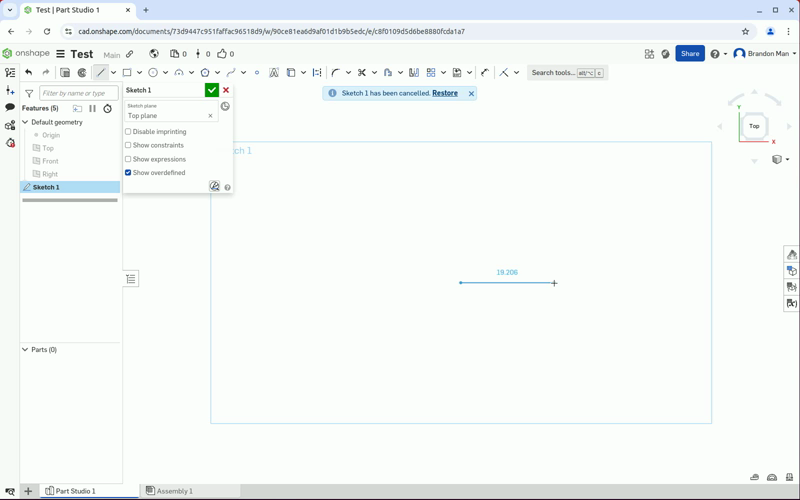
click(554, 282)
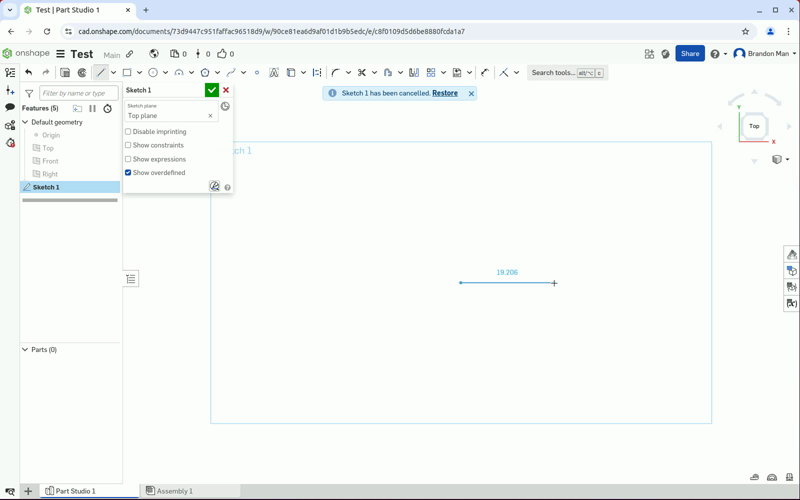
key_up(shift)
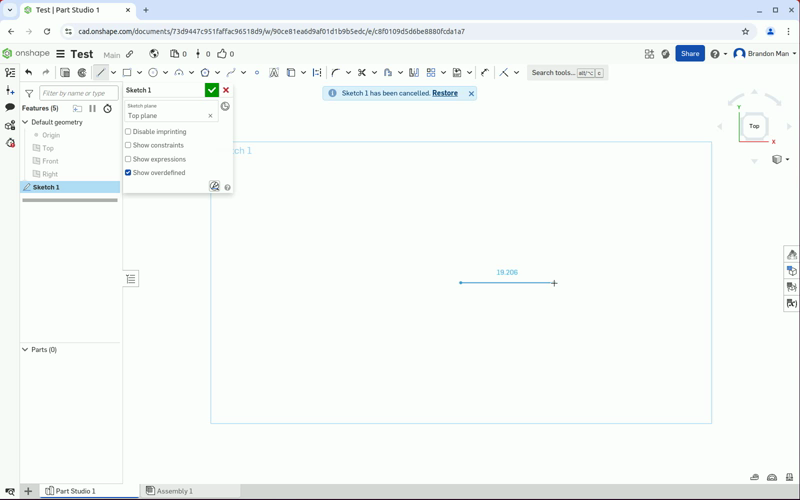
key_down(shift)
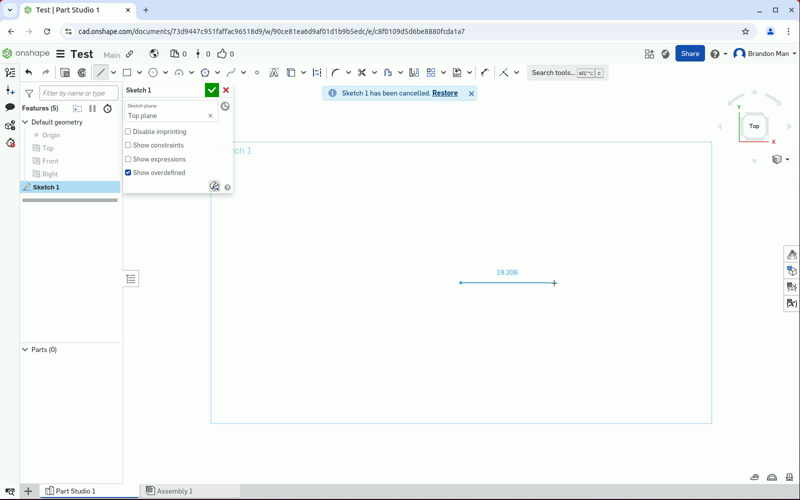
mouse_move(584, 282)
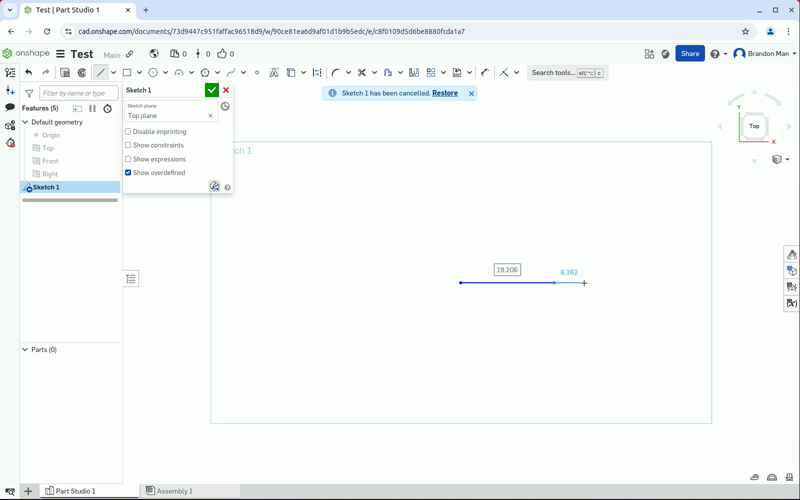
mouse_move(554, 228)
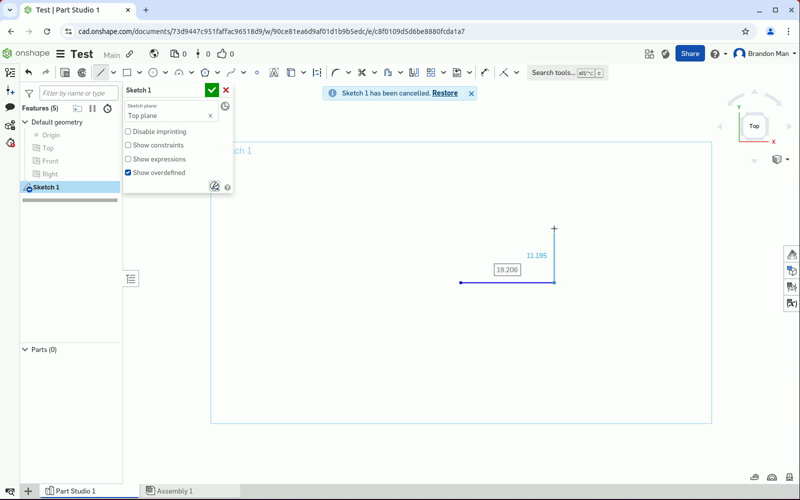
click(554, 228)
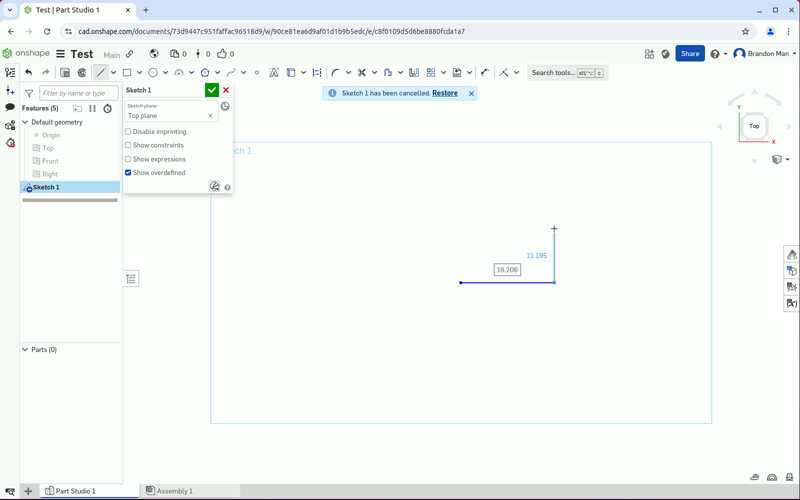
key_up(shift)
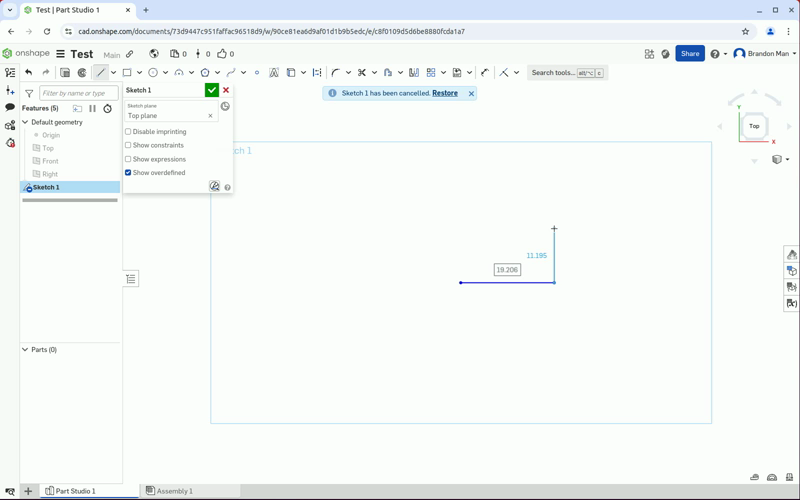
key_down(shift)
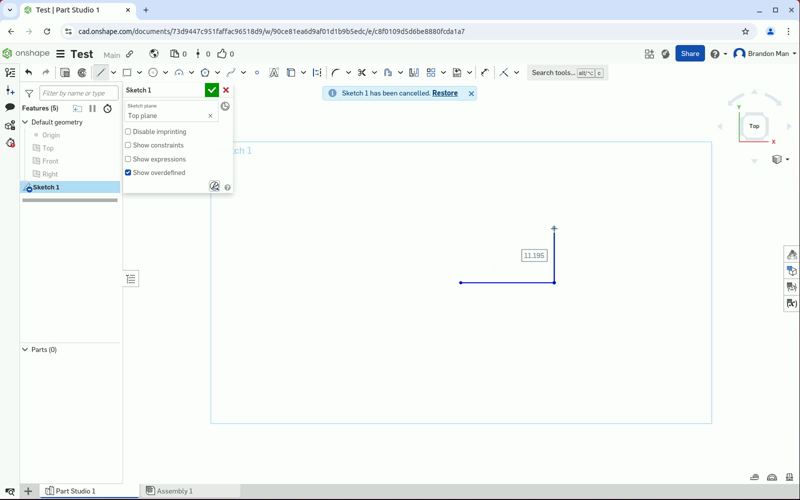
mouse_move(584, 228)
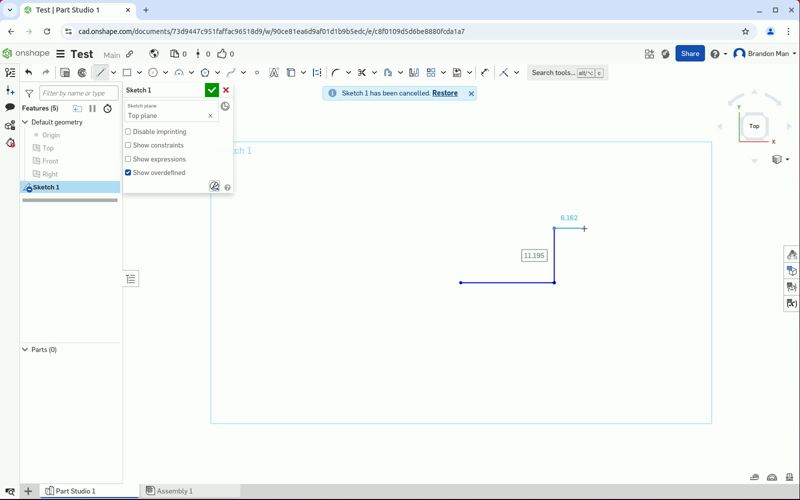
mouse_move(550, 228)
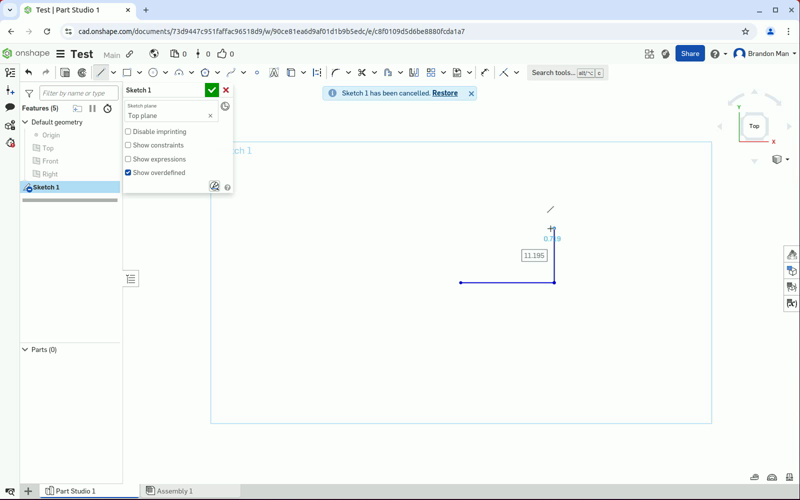
scroll(6)
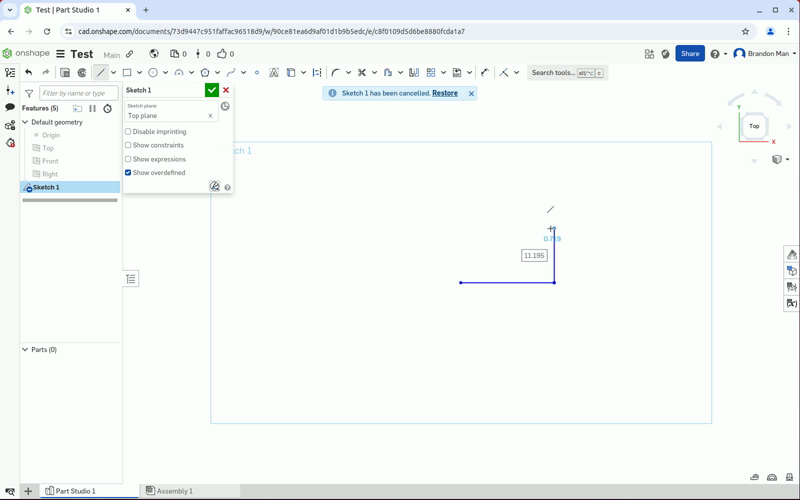
scroll(6)
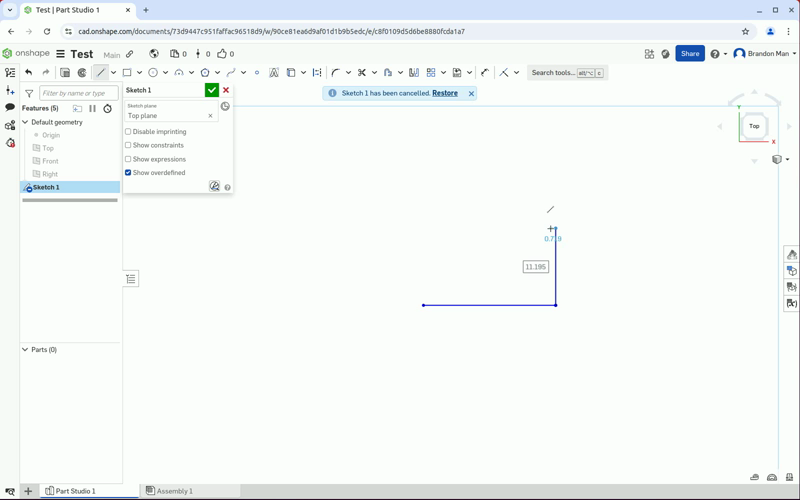
scroll(6)
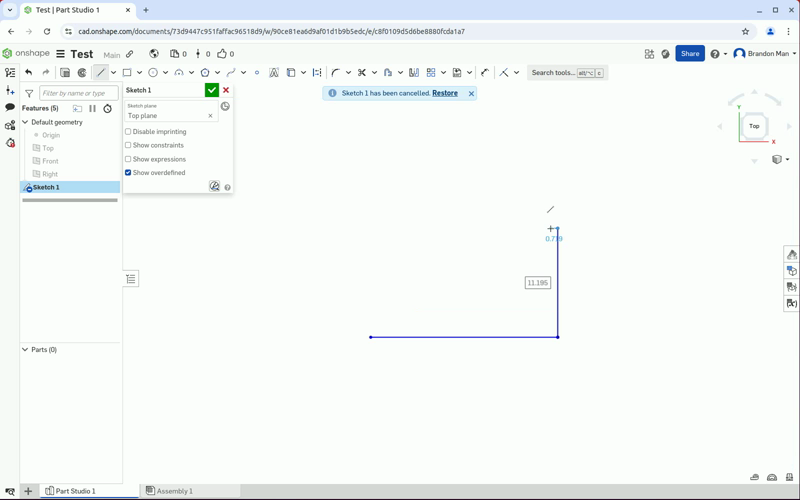
scroll(6)
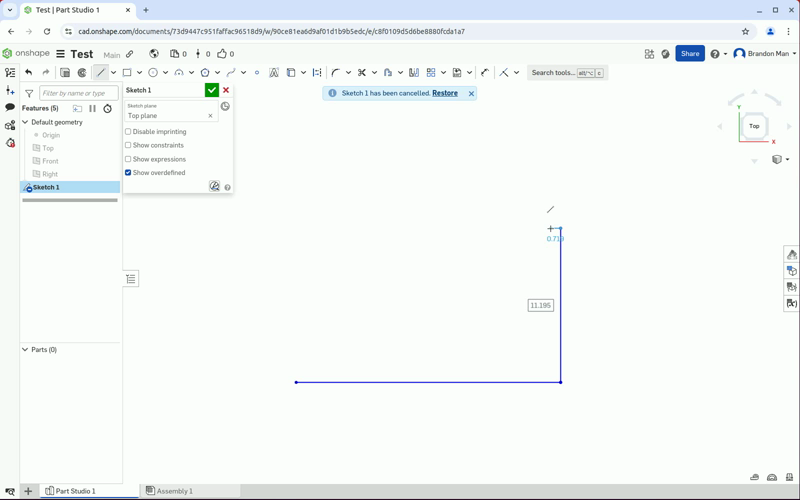
scroll(6)
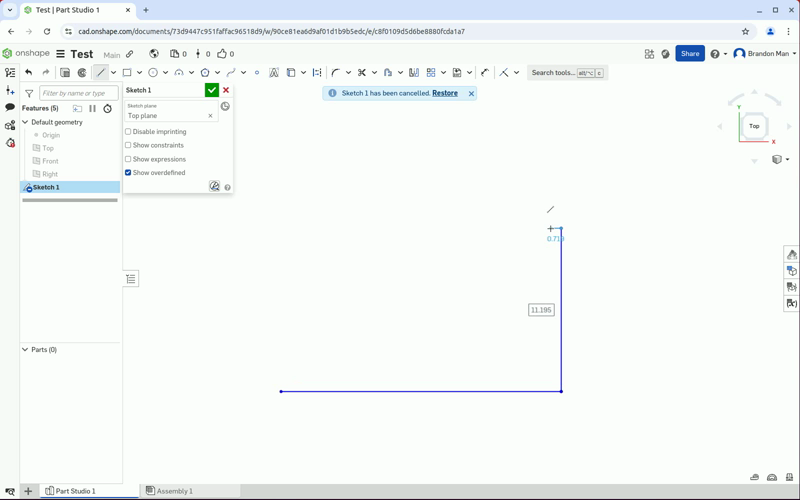
scroll(6)
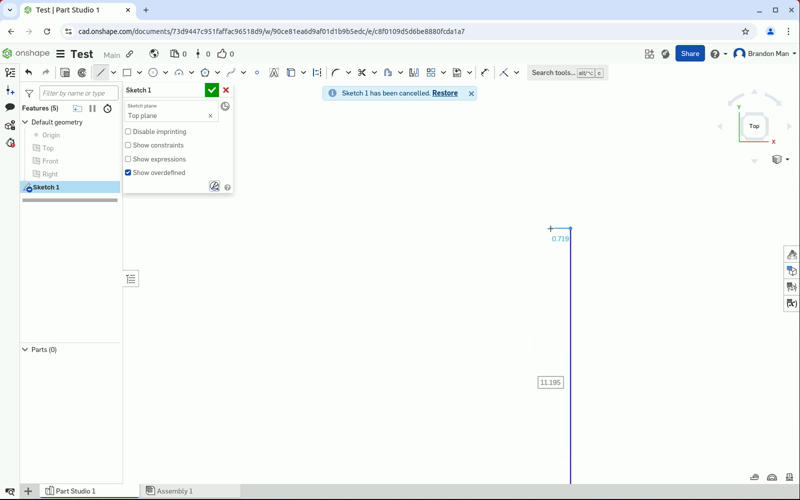
scroll(6)
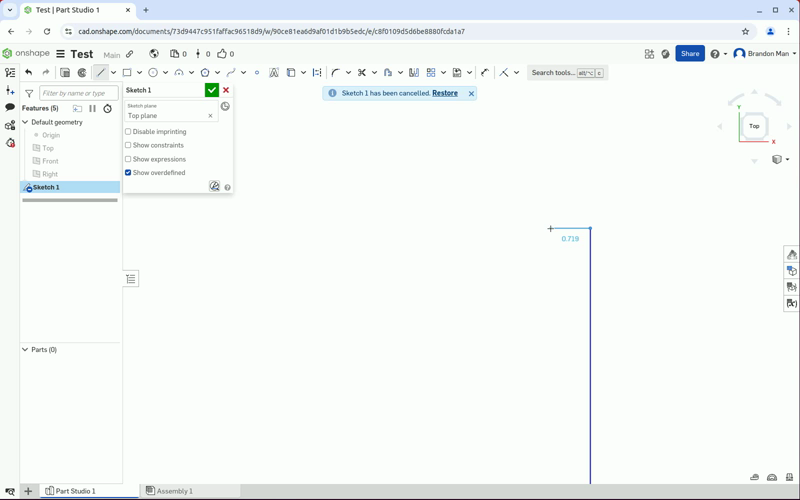
click(550, 228)
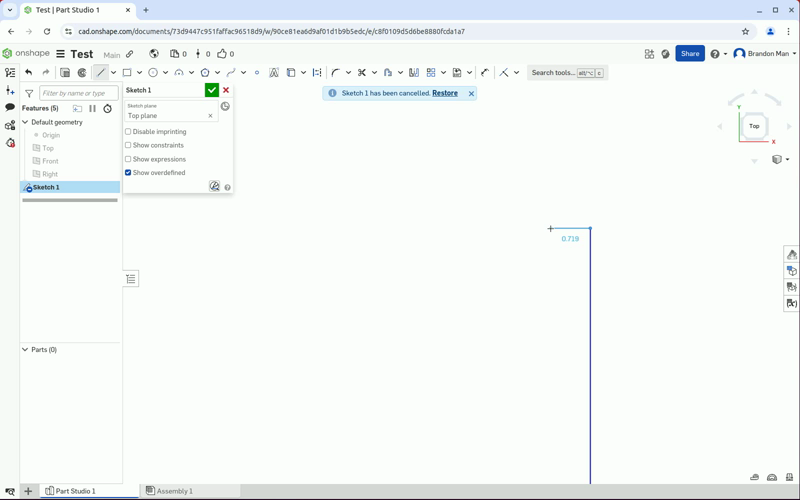
scroll(-6)
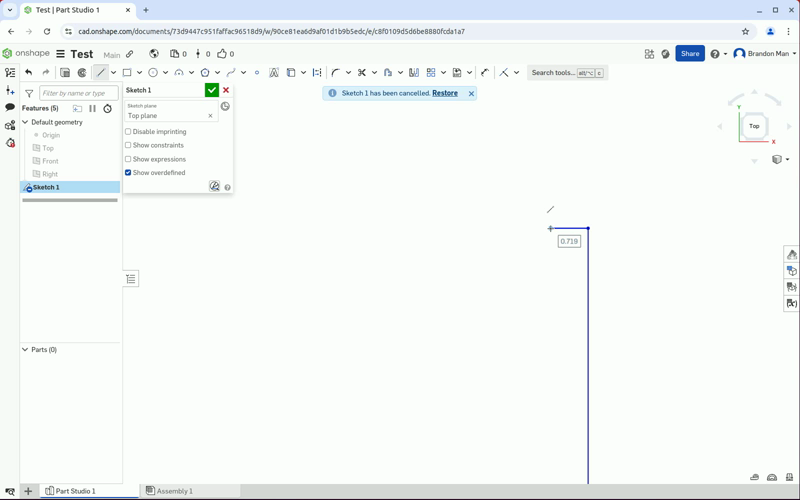
scroll(-6)
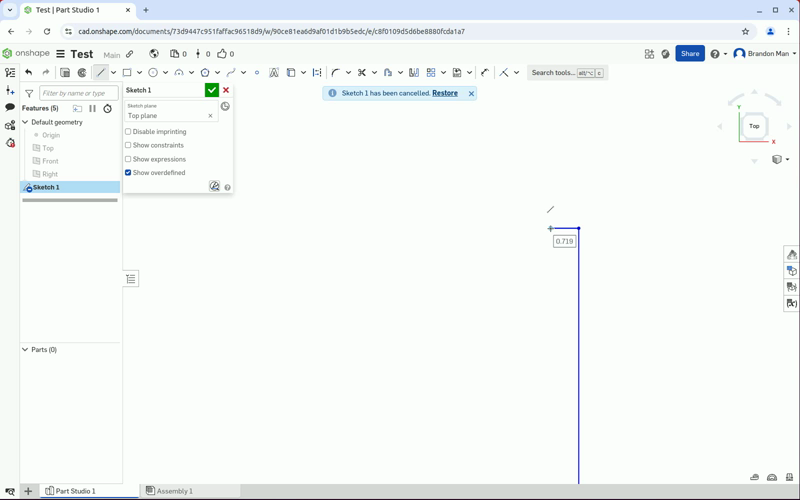
scroll(-6)
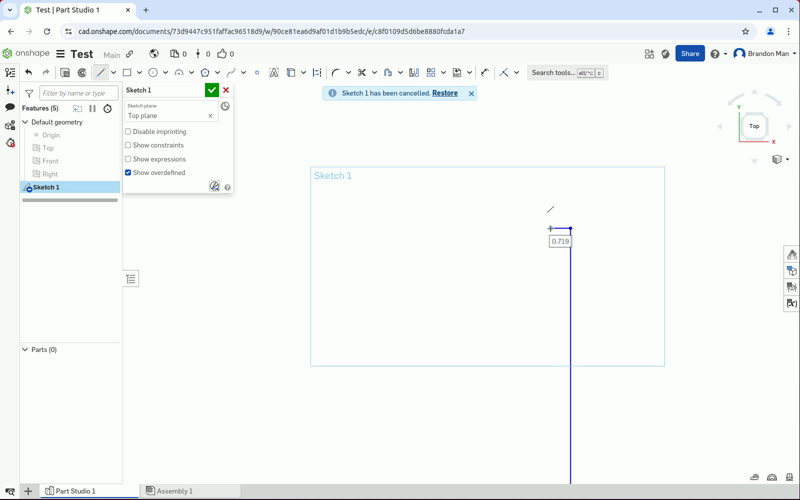
scroll(-6)
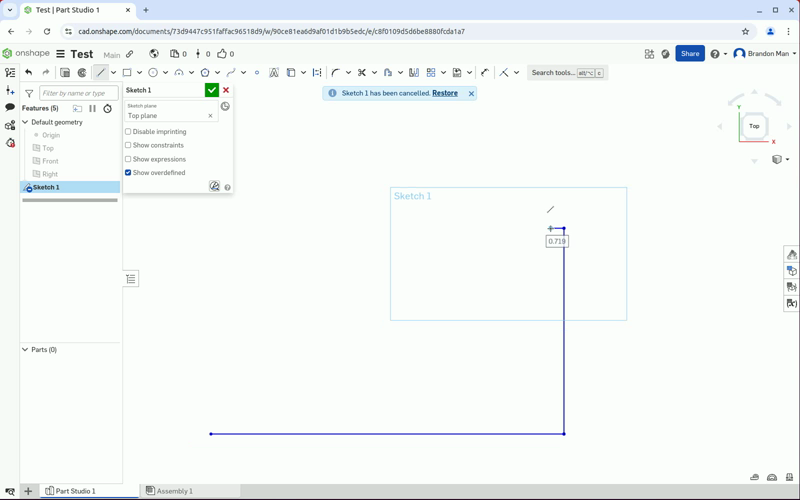
scroll(-6)
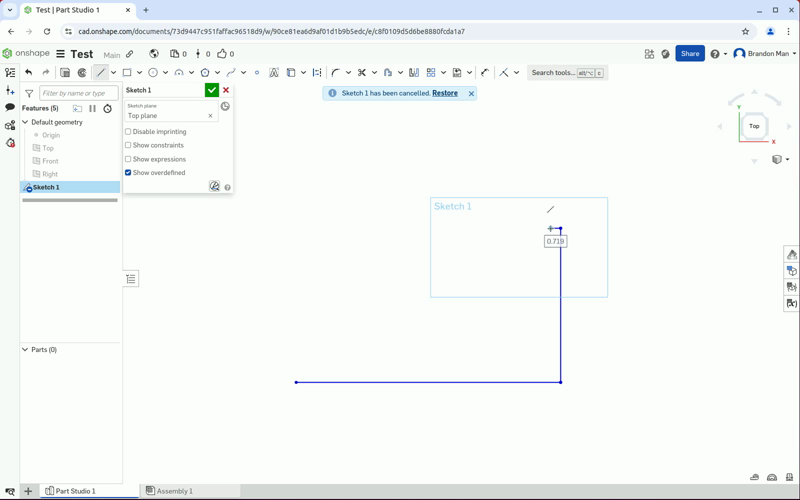
scroll(-6)
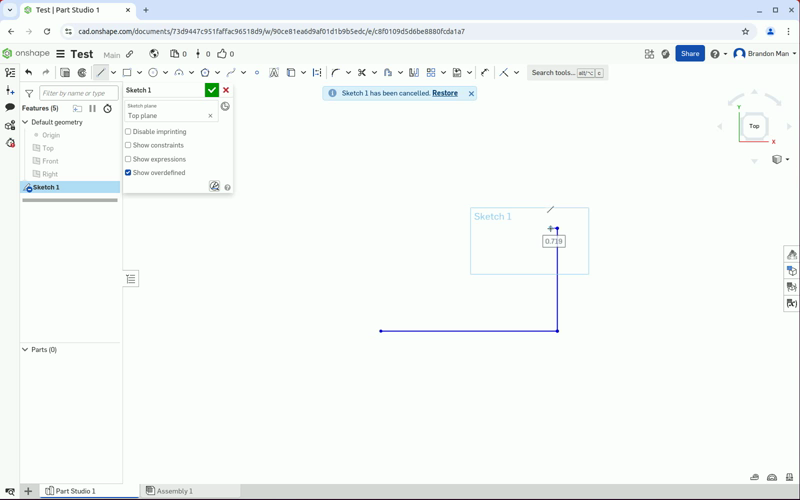
scroll(-6)
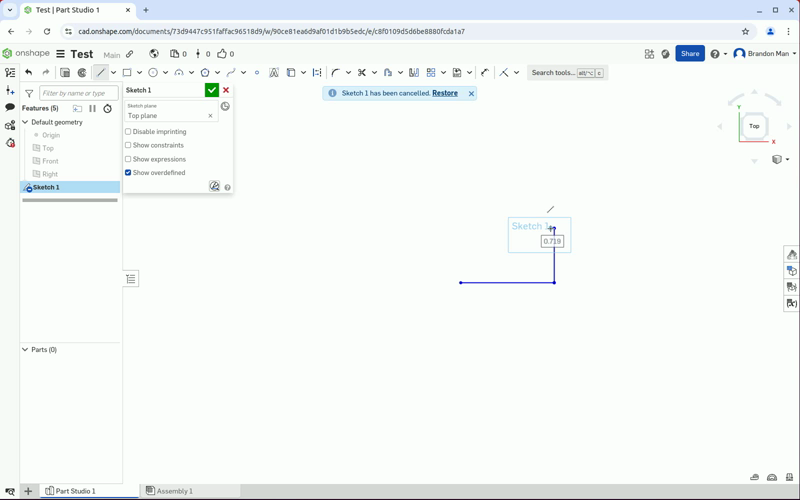
key_up(shift)
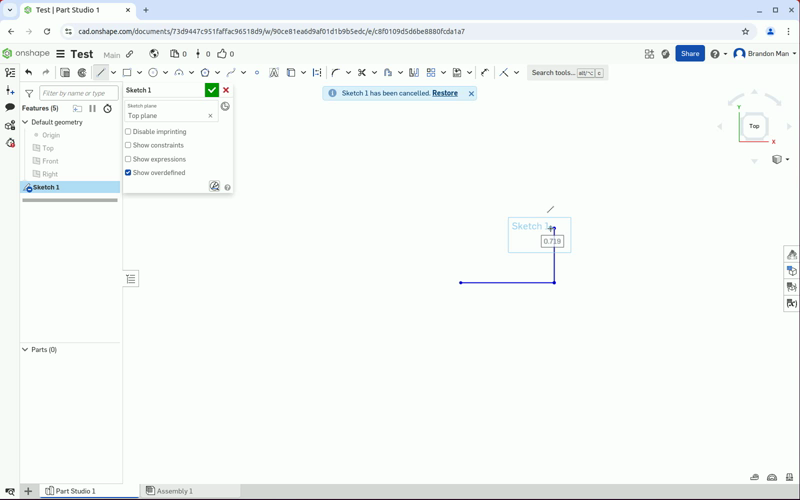
key_down(shift)
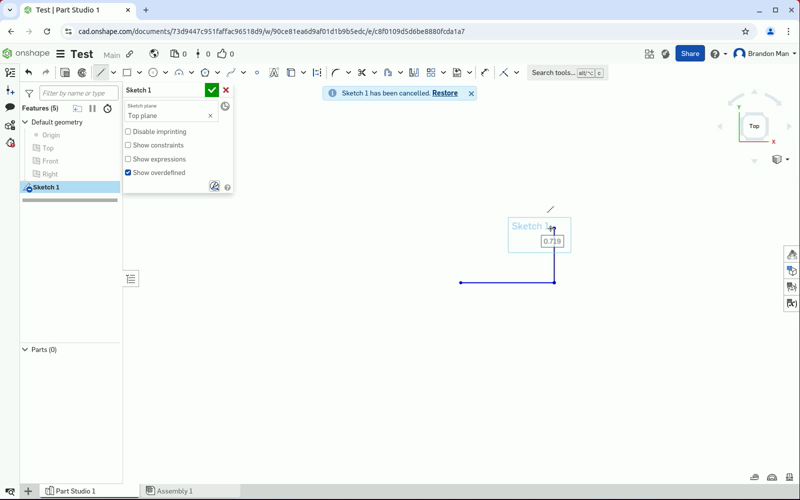
mouse_move(580, 228)
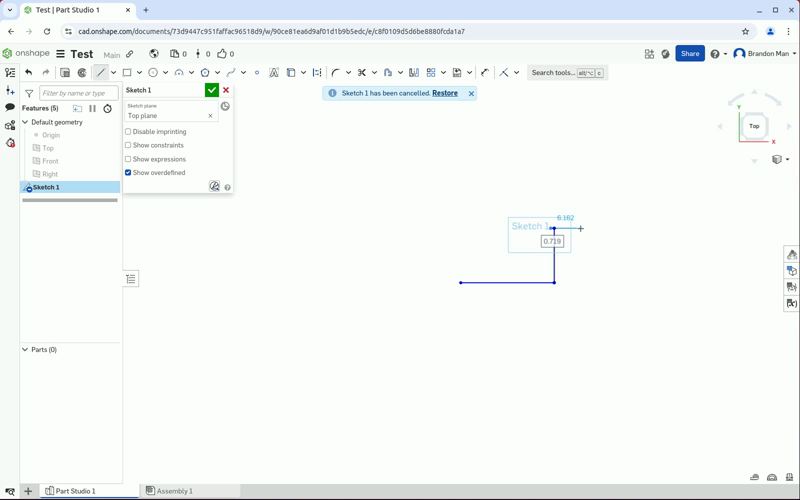
mouse_move(550, 280)
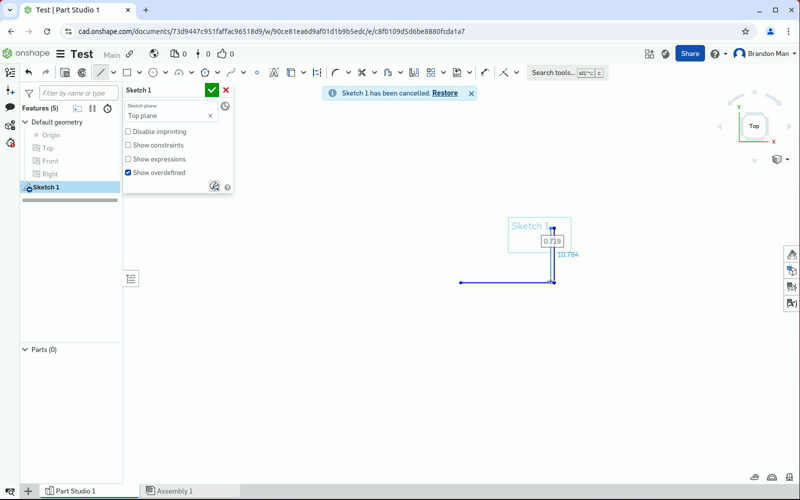
scroll(6)
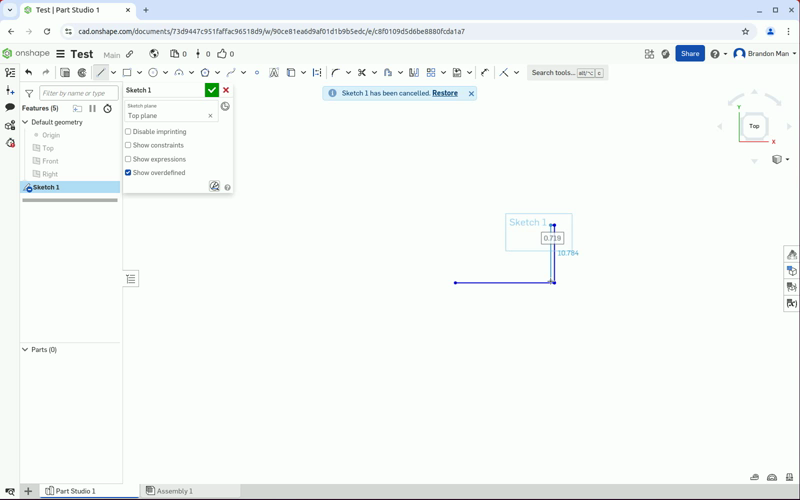
scroll(6)
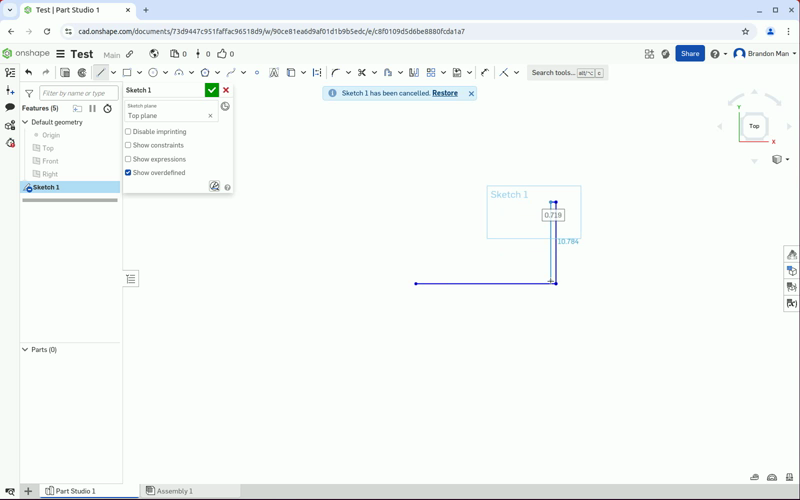
scroll(6)
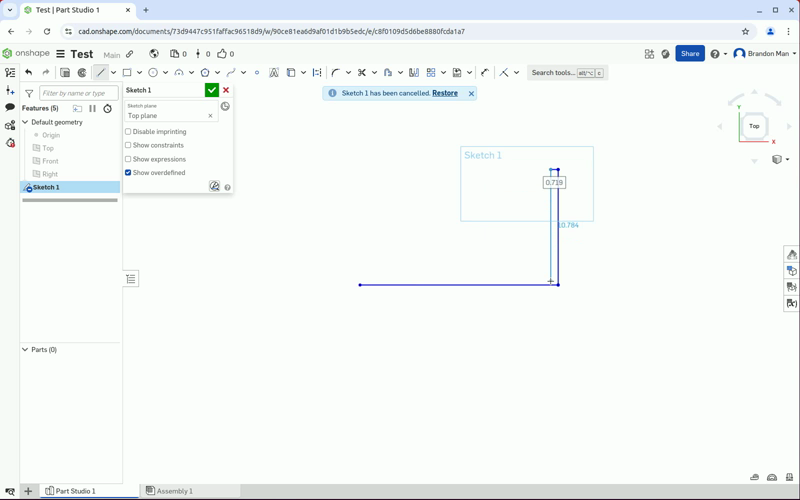
scroll(6)
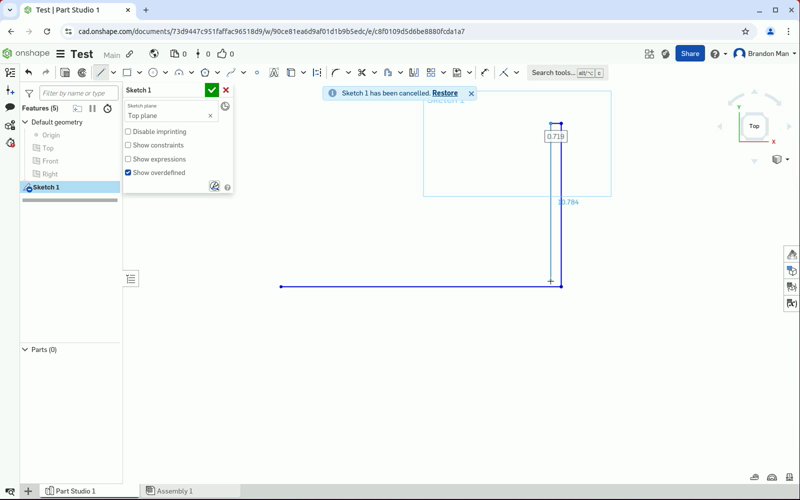
scroll(6)
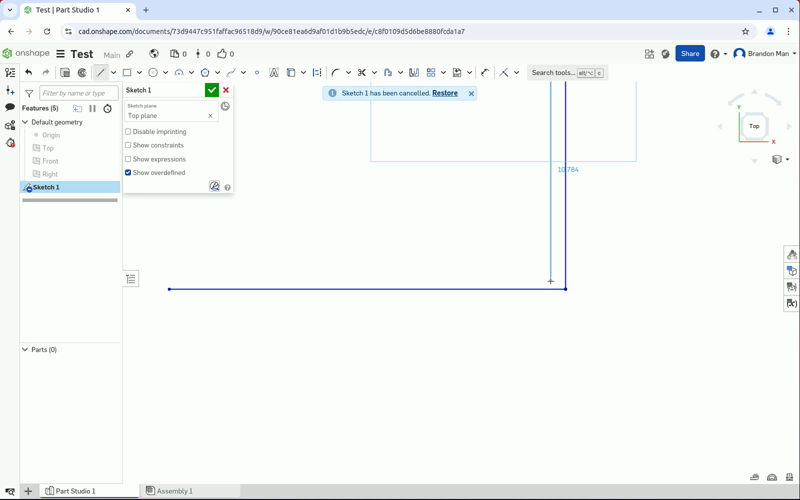
scroll(6)
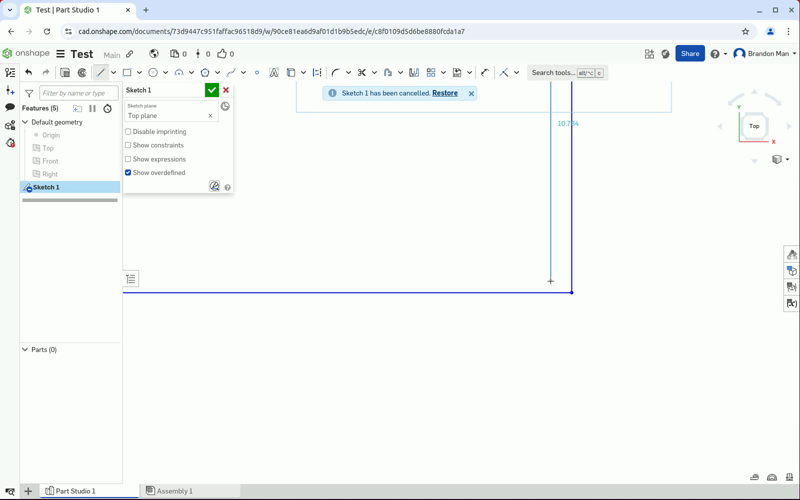
scroll(6)
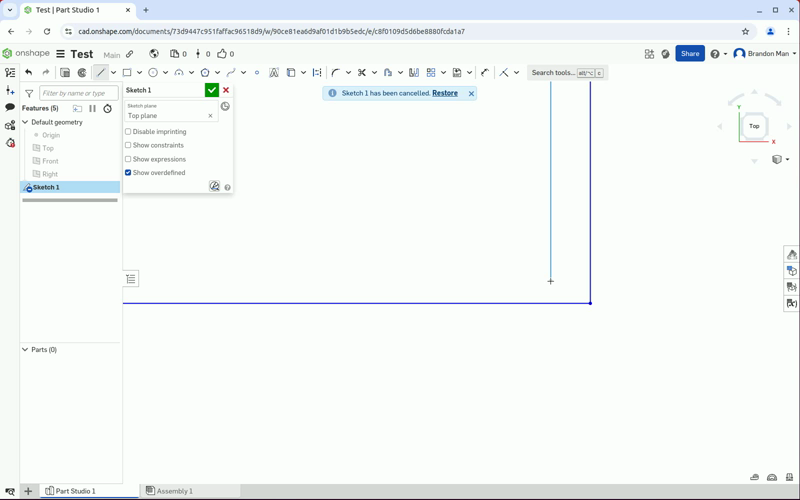
click(550, 280)
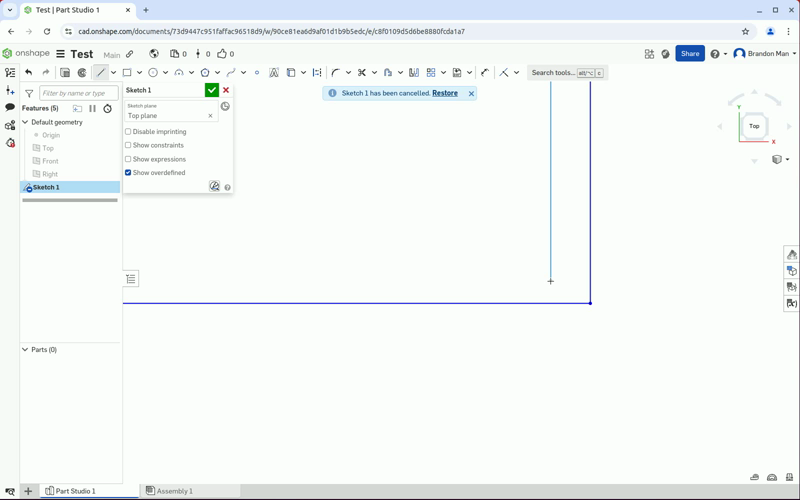
scroll(-6)
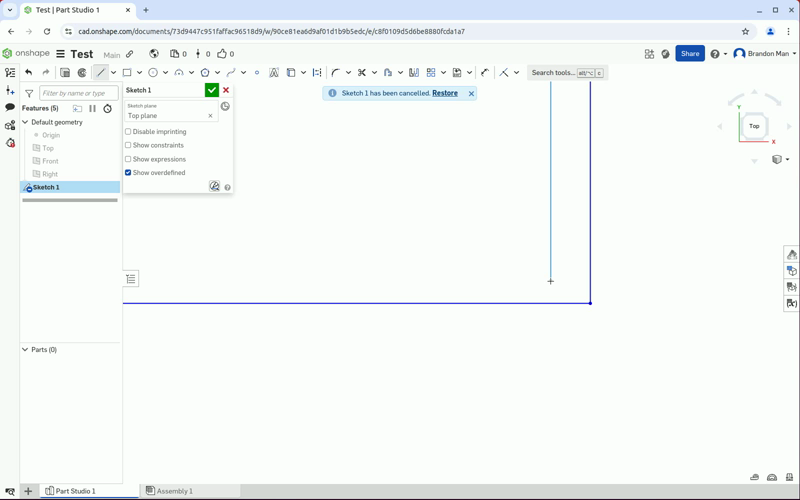
scroll(-6)
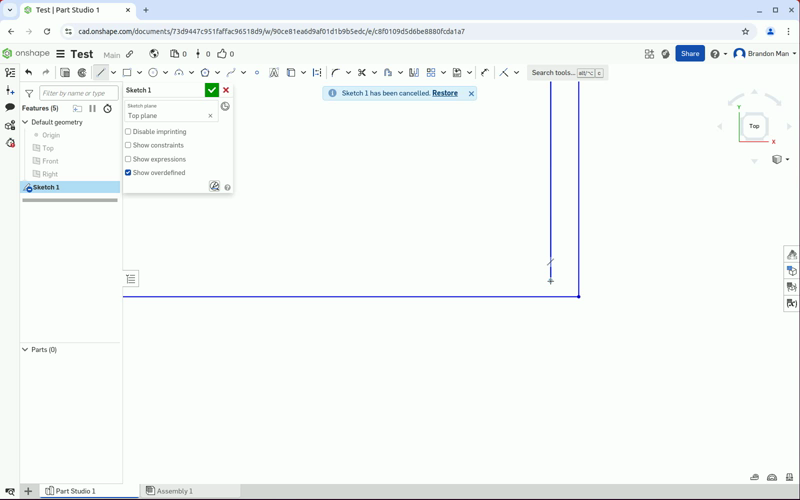
scroll(-6)
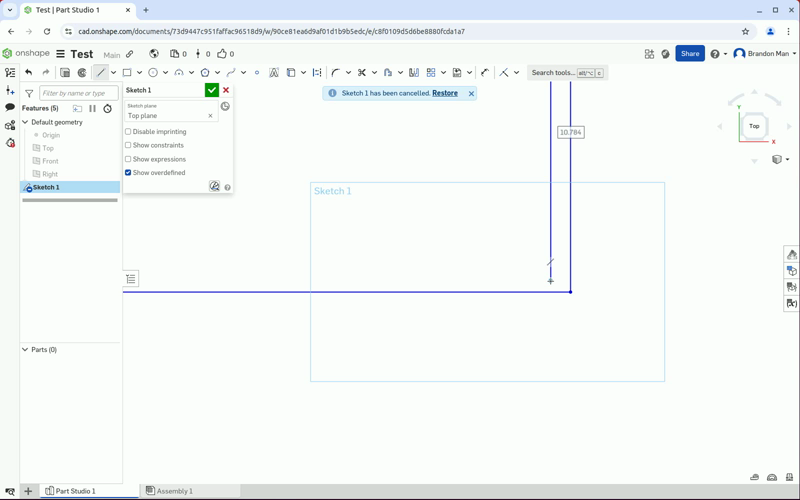
scroll(-6)
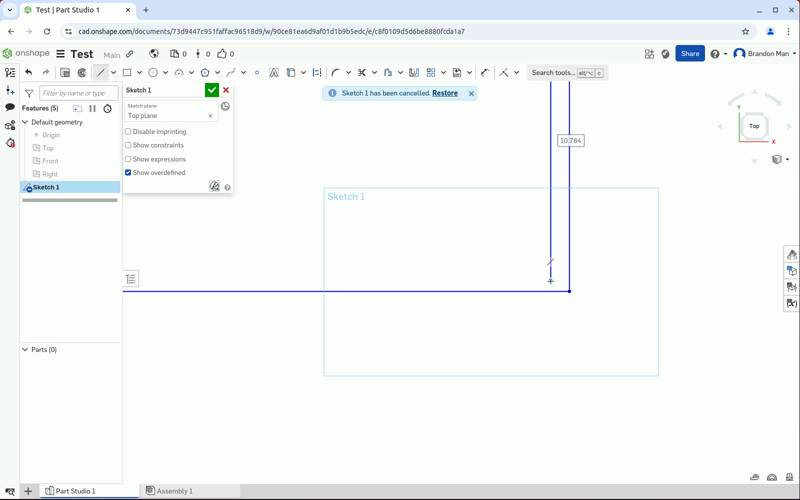
scroll(-6)
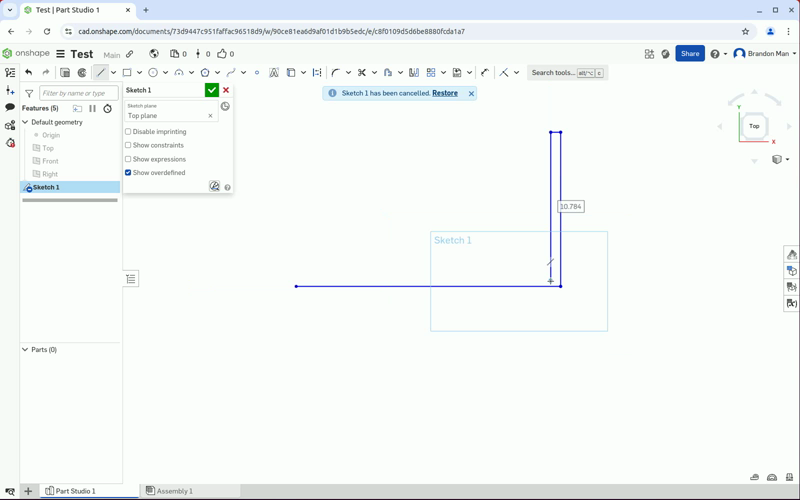
scroll(-6)
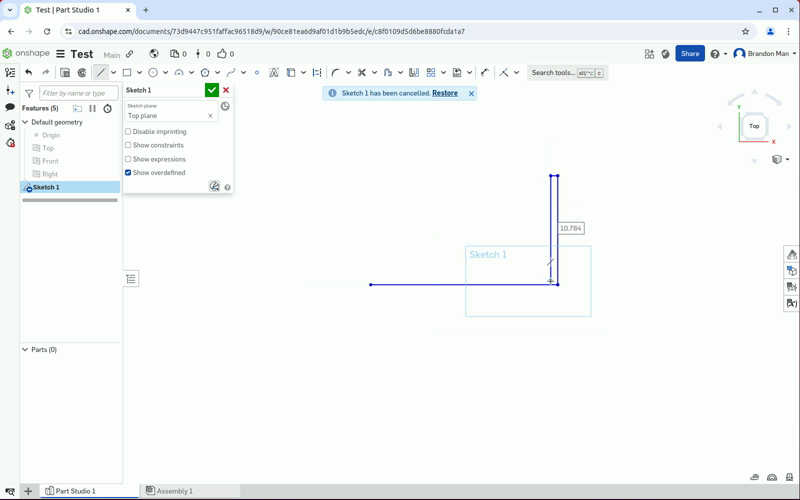
scroll(-6)
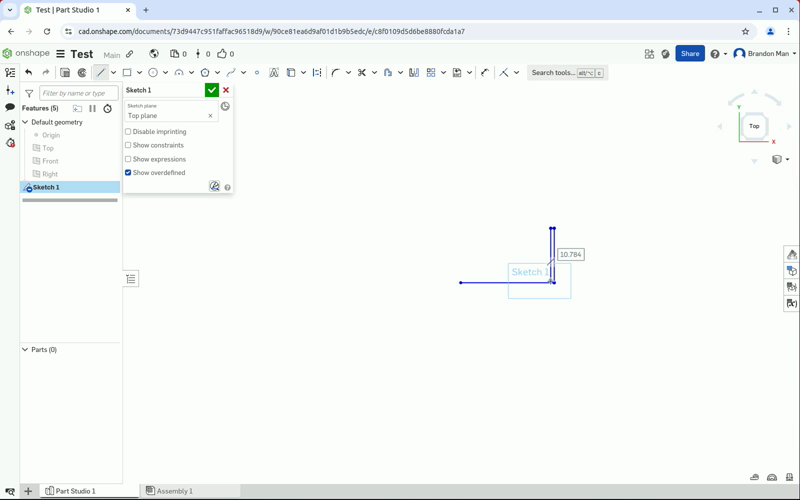
key_up(shift)
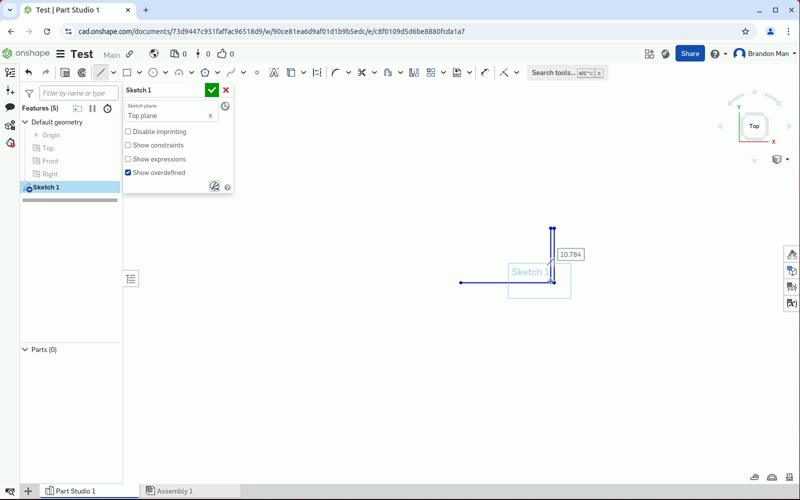
key_down(shift)
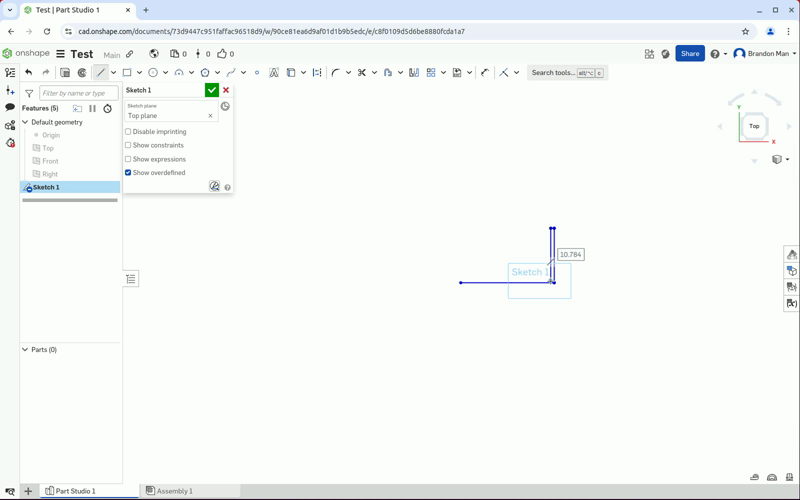
mouse_move(463, 280)
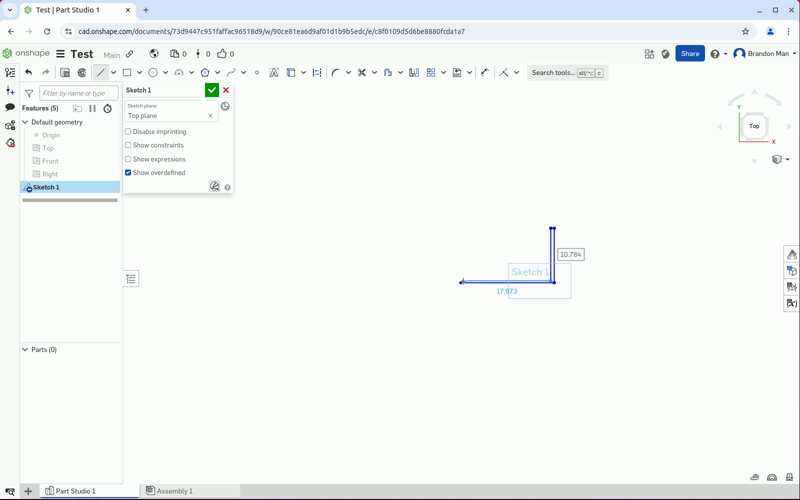
scroll(6)
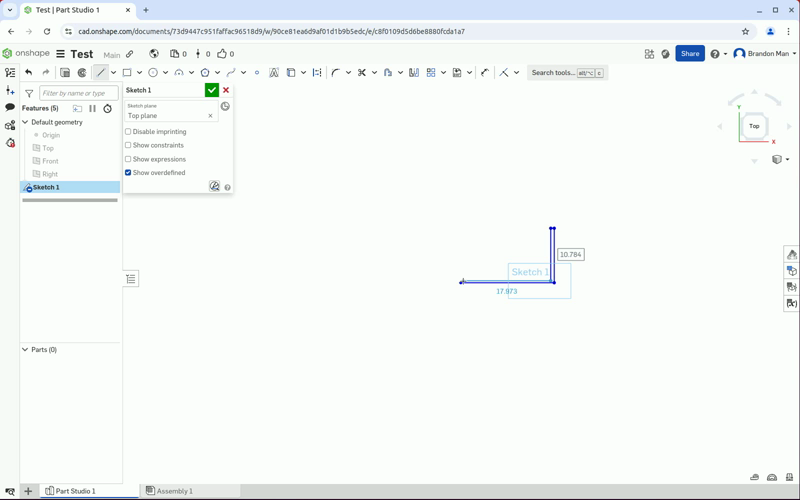
scroll(6)
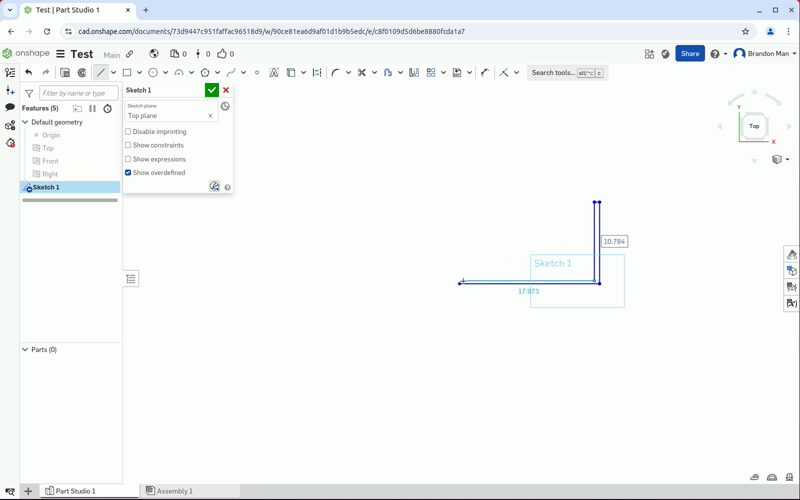
scroll(6)
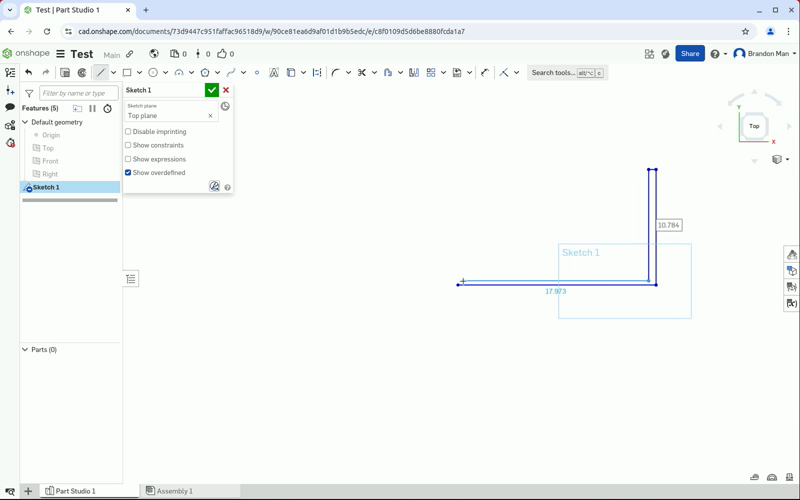
scroll(6)
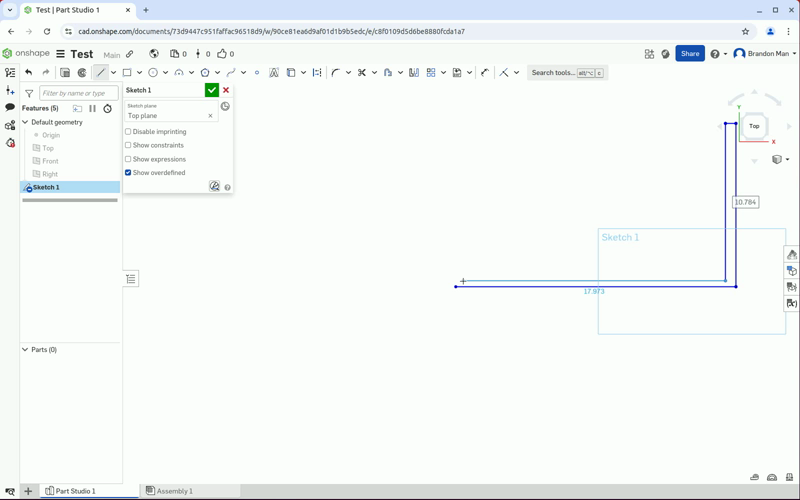
scroll(6)
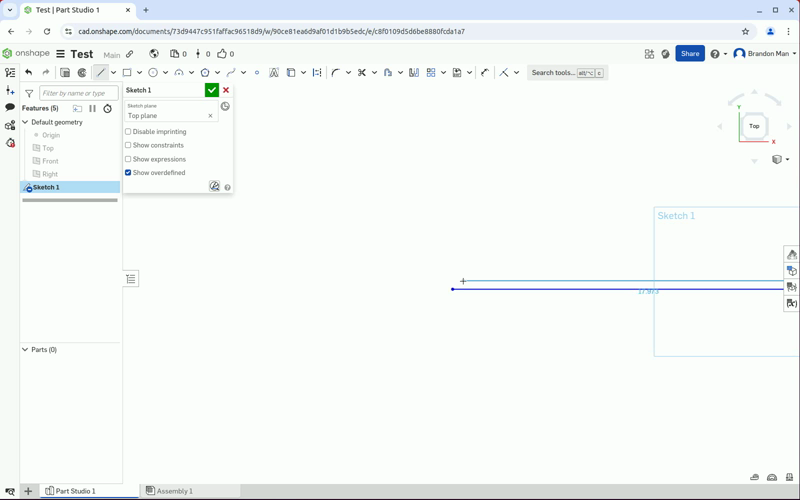
scroll(6)
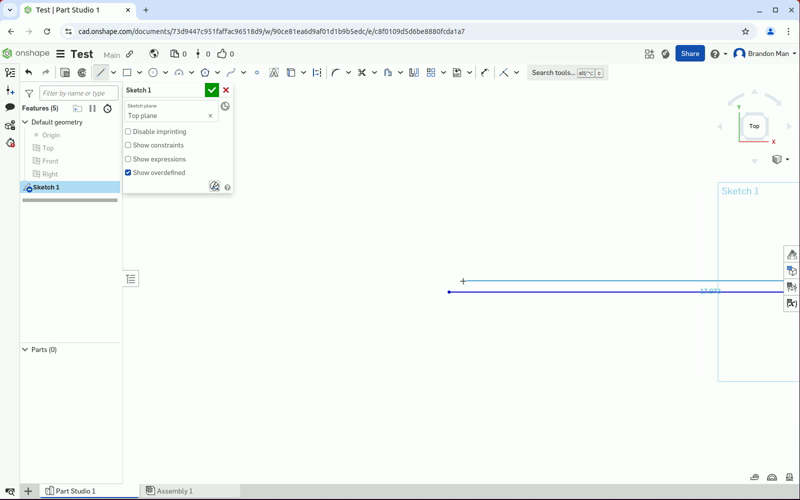
scroll(6)
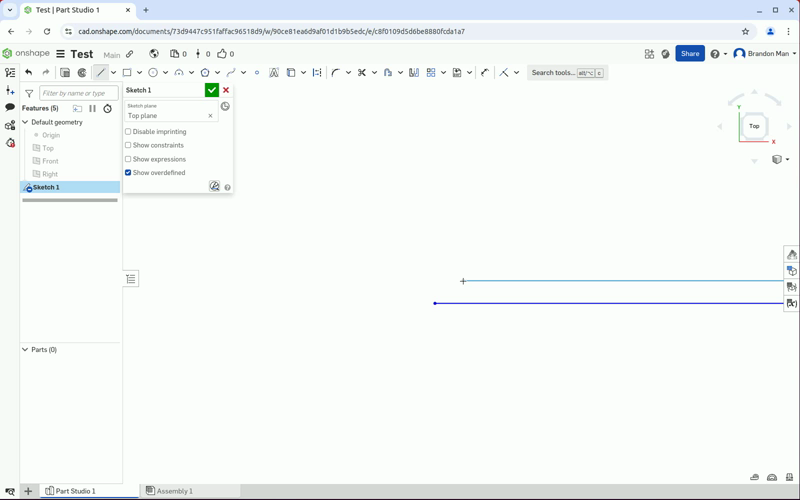
click(463, 280)
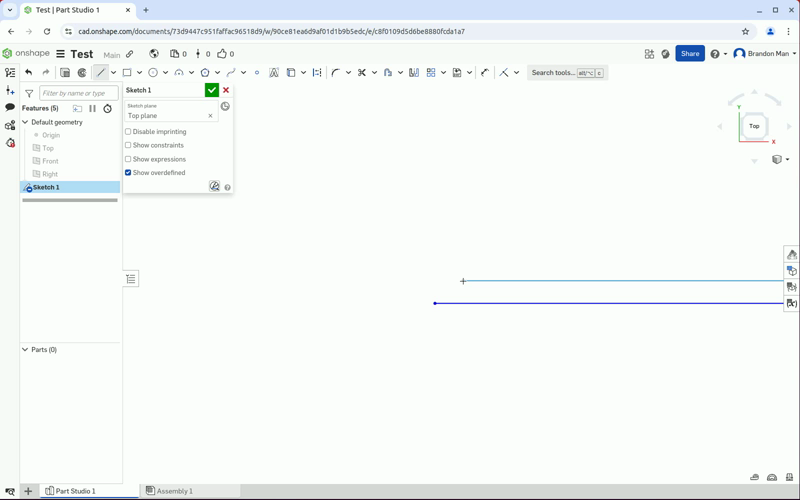
scroll(-6)
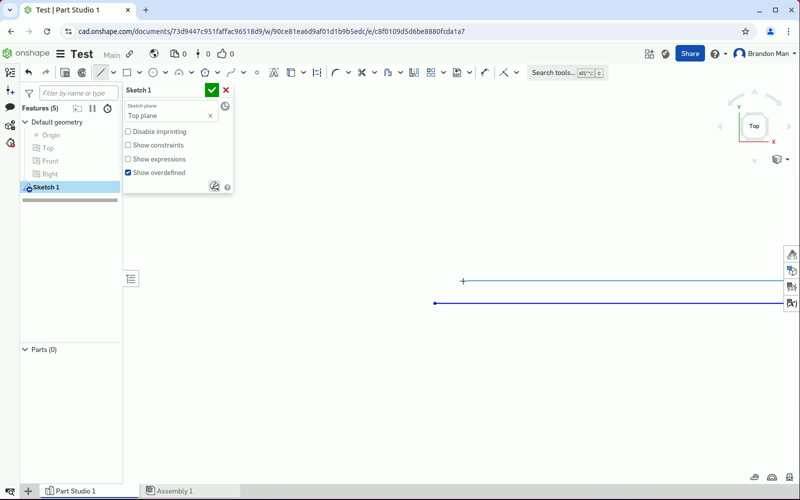
scroll(-6)
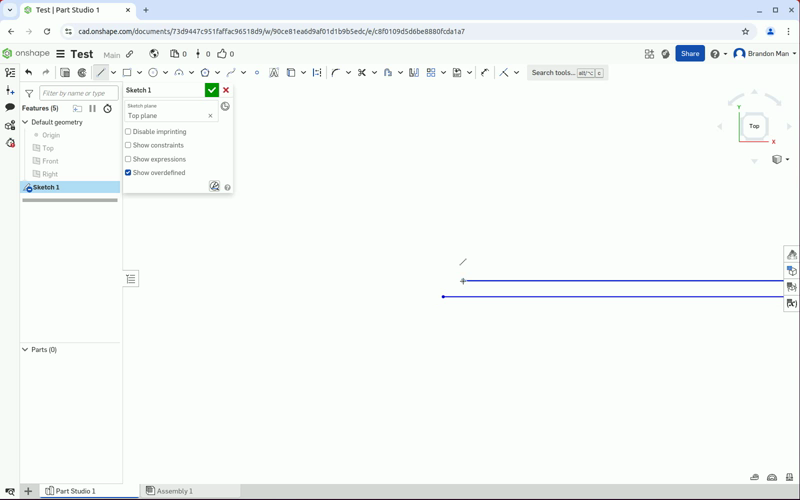
scroll(-6)
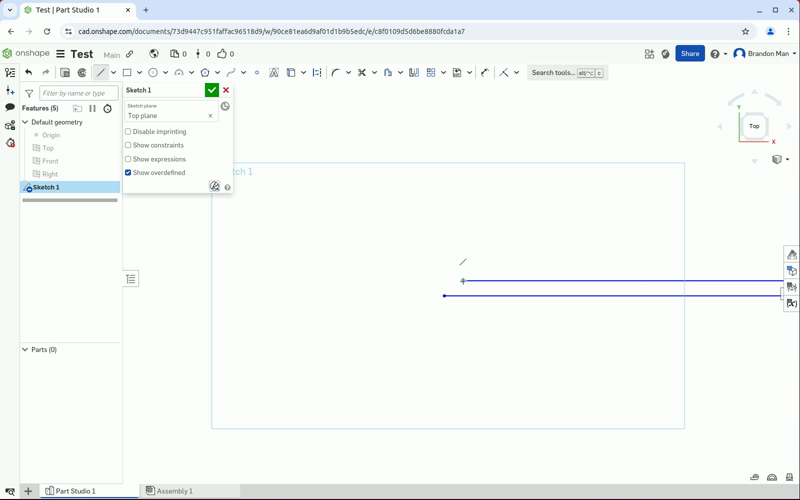
scroll(-6)
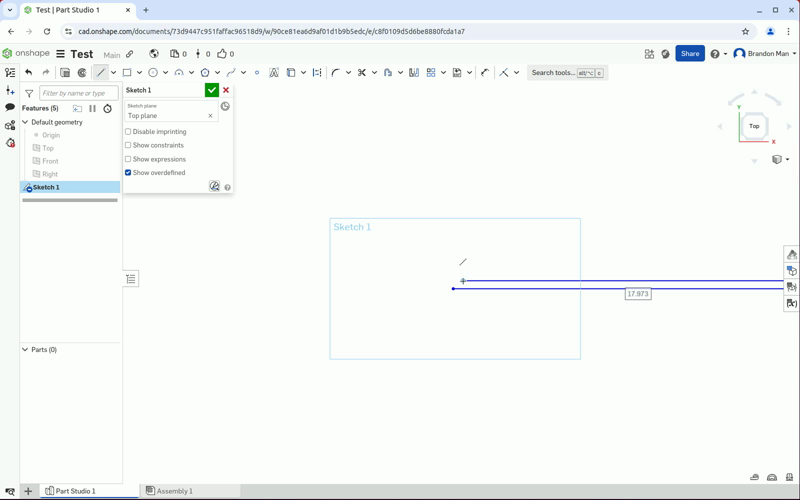
scroll(-6)
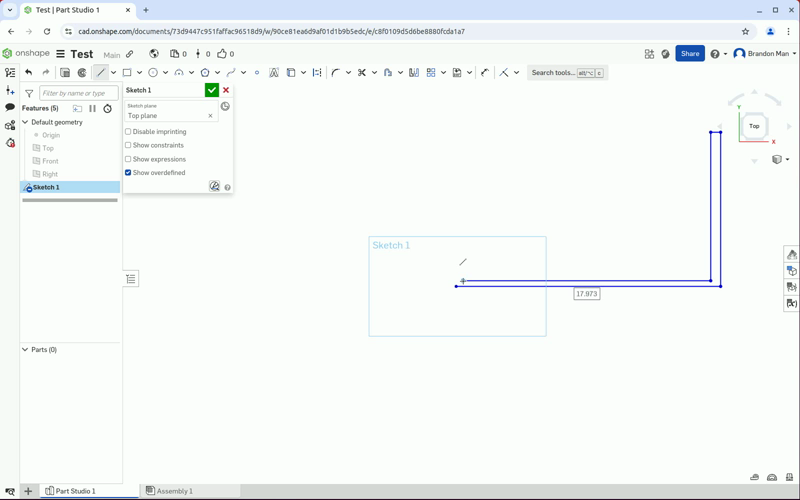
scroll(-6)
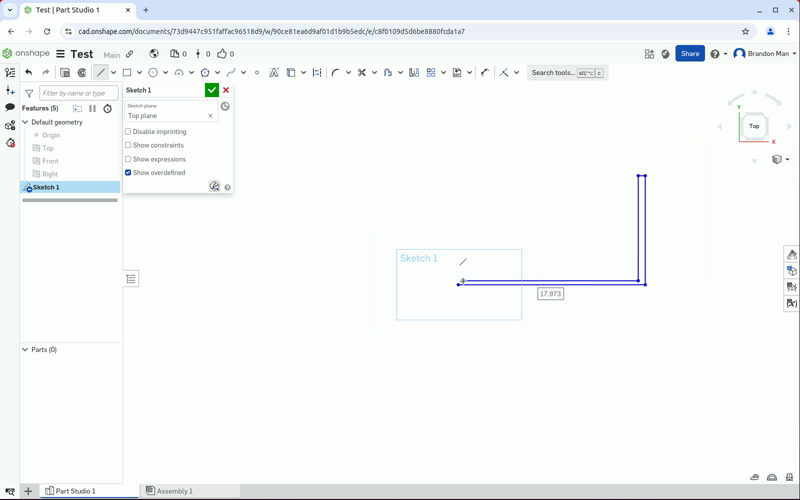
scroll(-6)
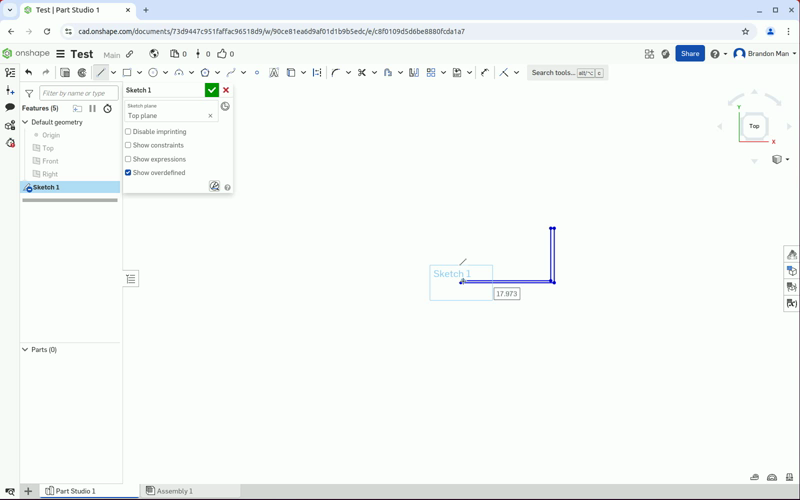
key_up(shift)
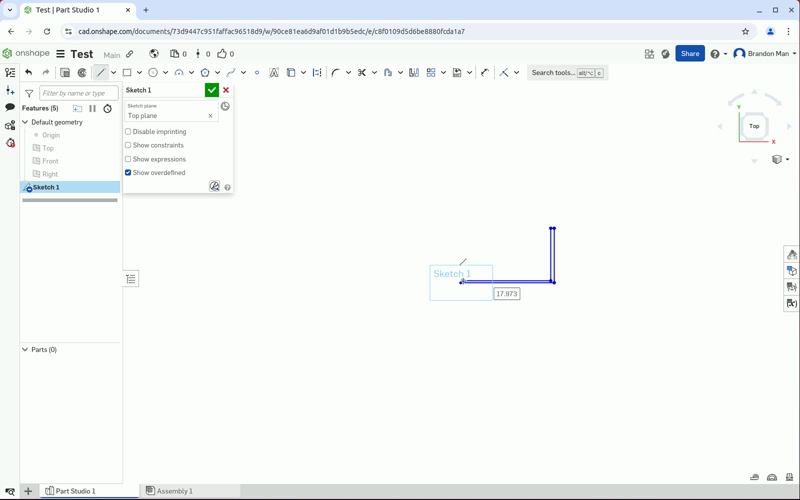
key_down(shift)
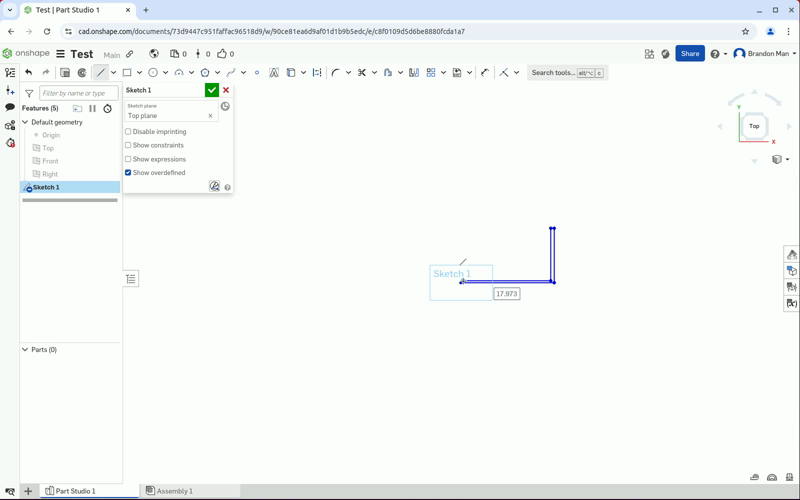
mouse_move(463, 170)
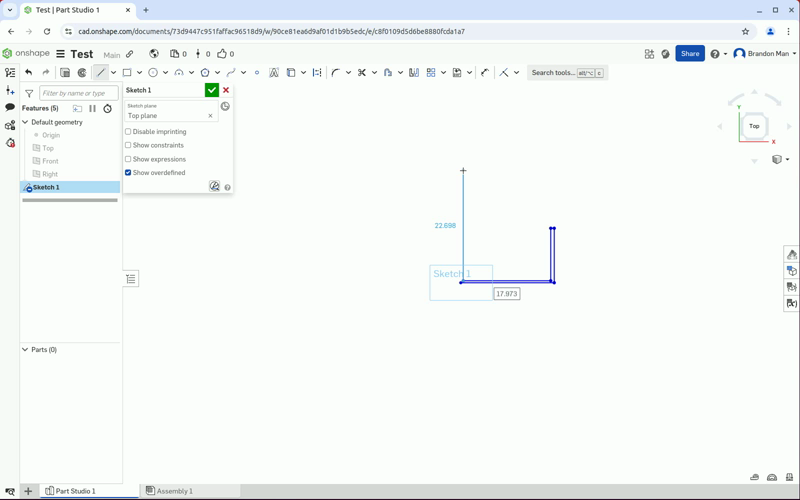
click(463, 170)
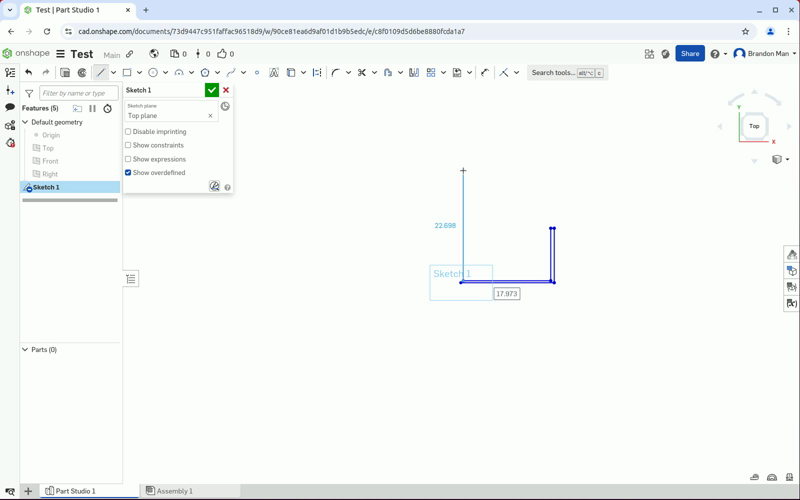
key_up(shift)
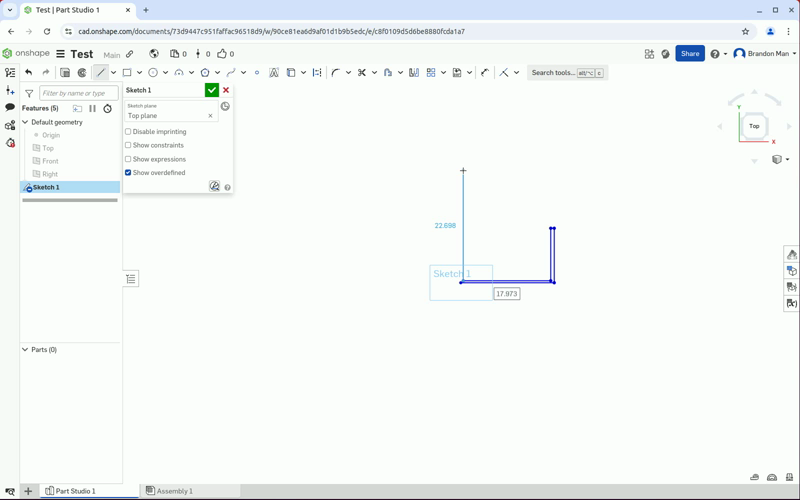
key_down(shift)
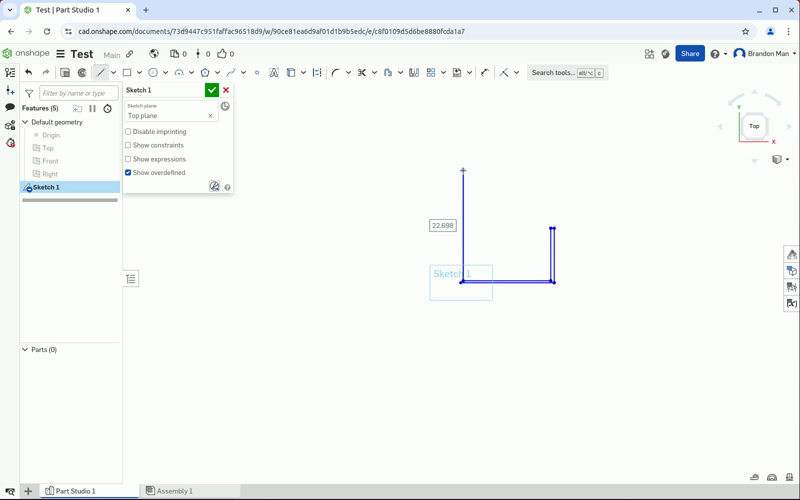
mouse_move(493, 170)
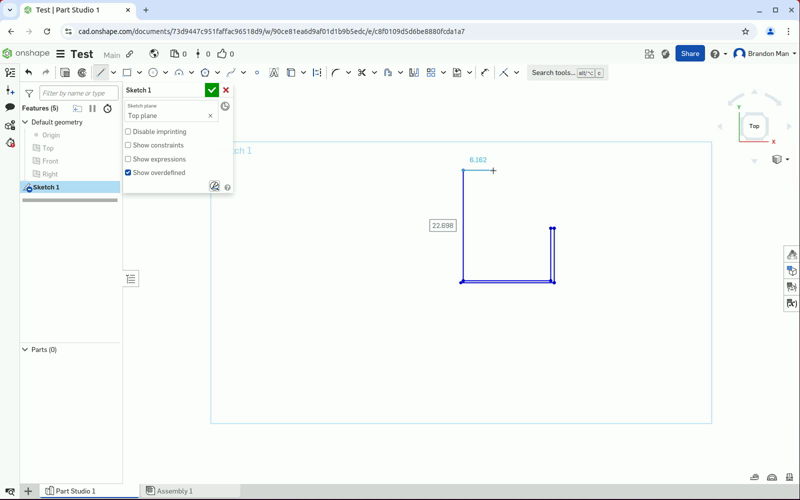
mouse_move(460, 170)
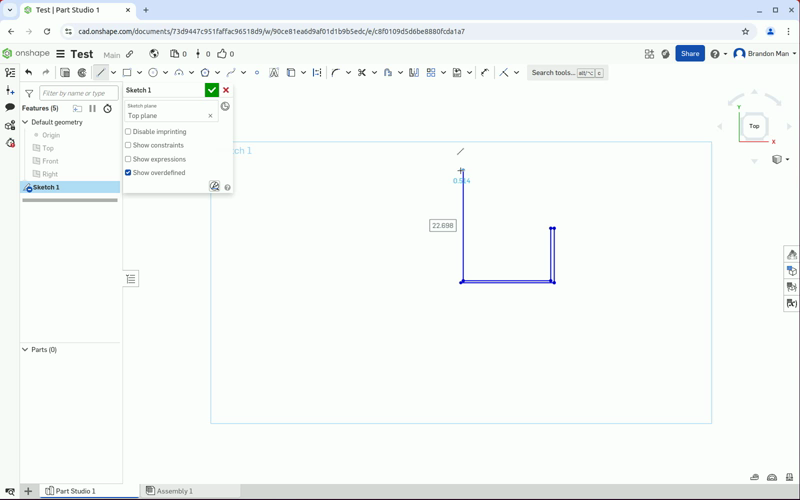
scroll(6)
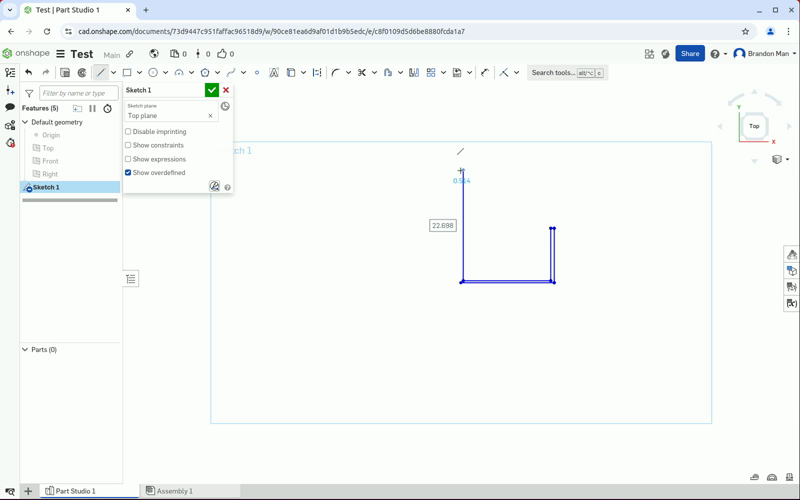
scroll(6)
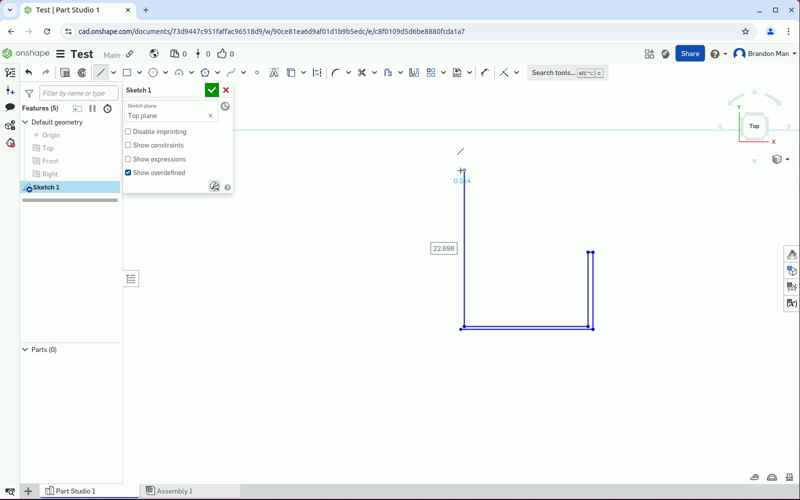
scroll(6)
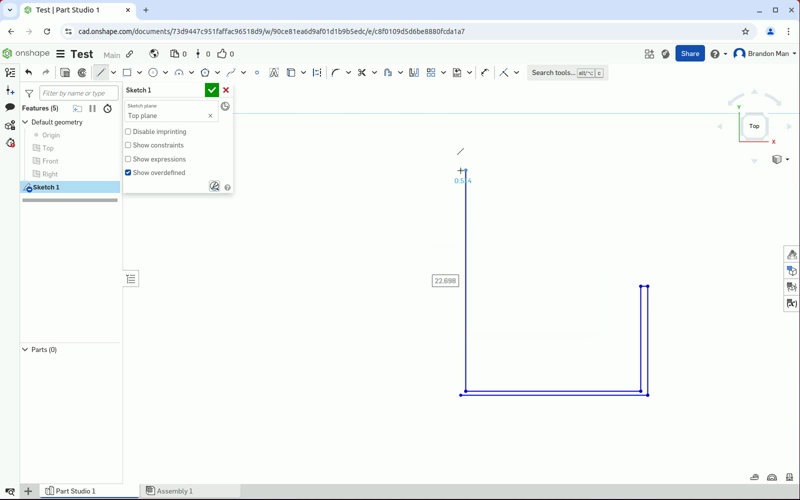
scroll(6)
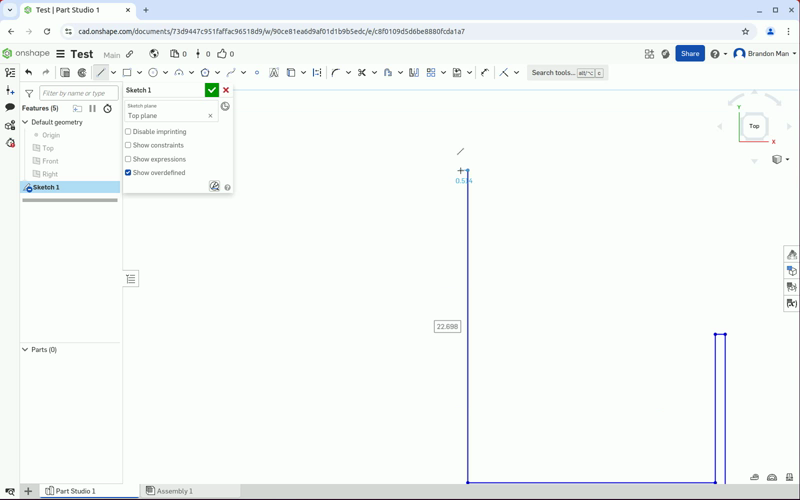
scroll(6)
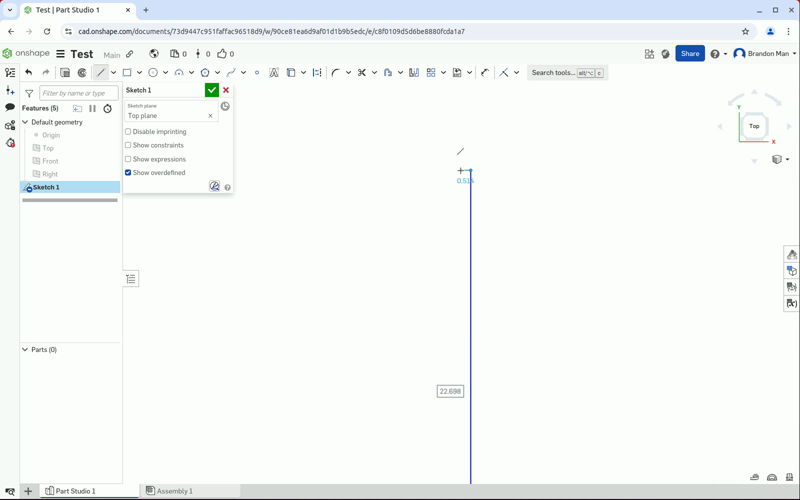
scroll(6)
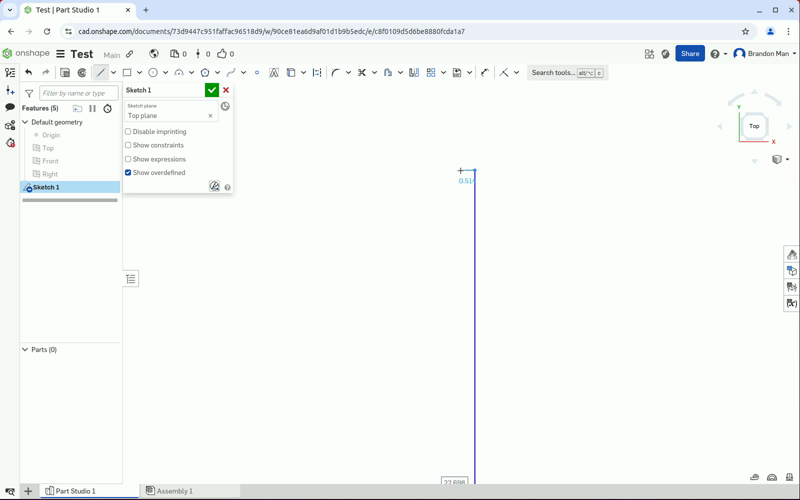
scroll(6)
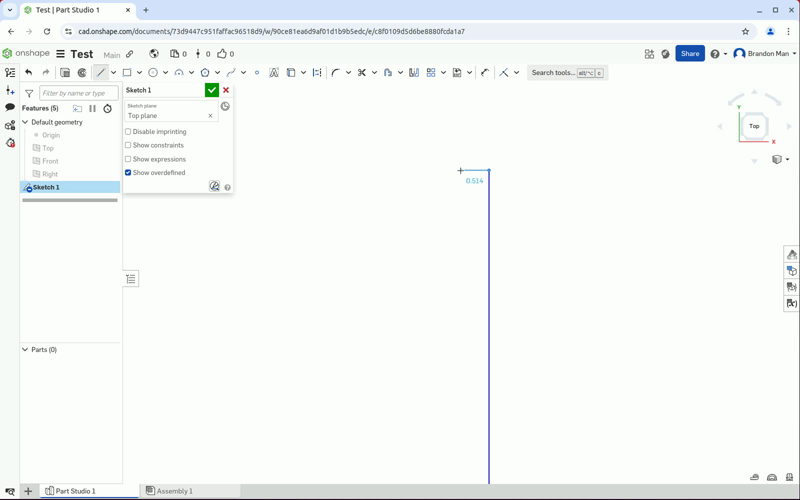
click(460, 170)
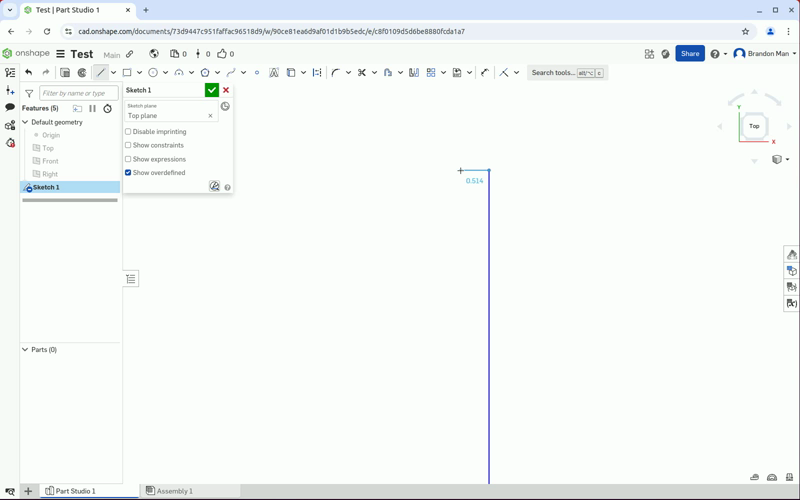
scroll(-6)
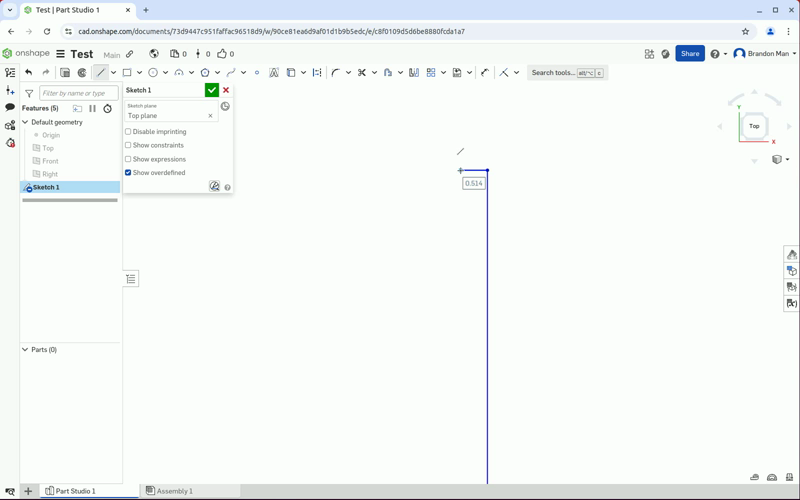
scroll(-6)
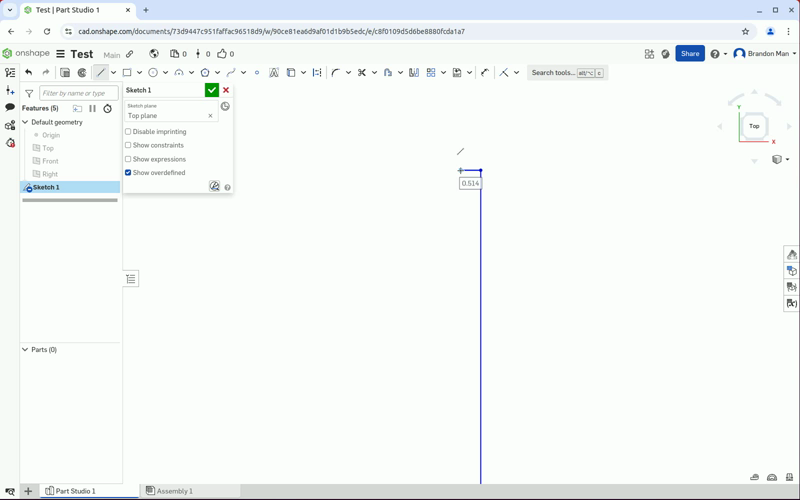
scroll(-6)
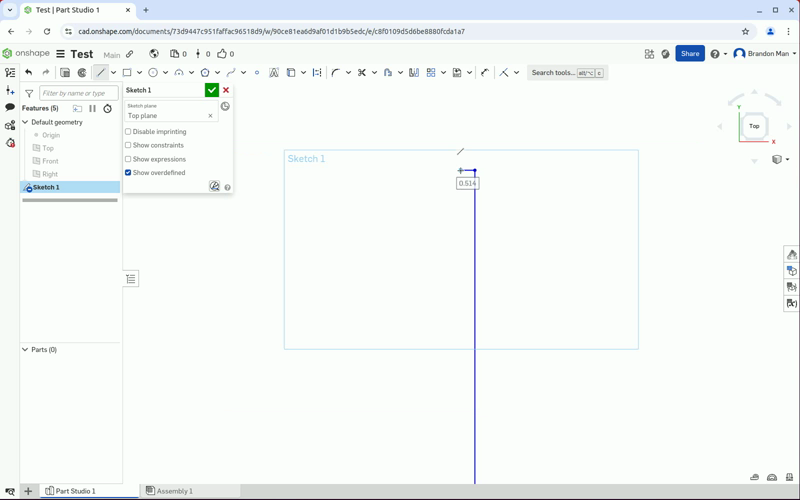
scroll(-6)
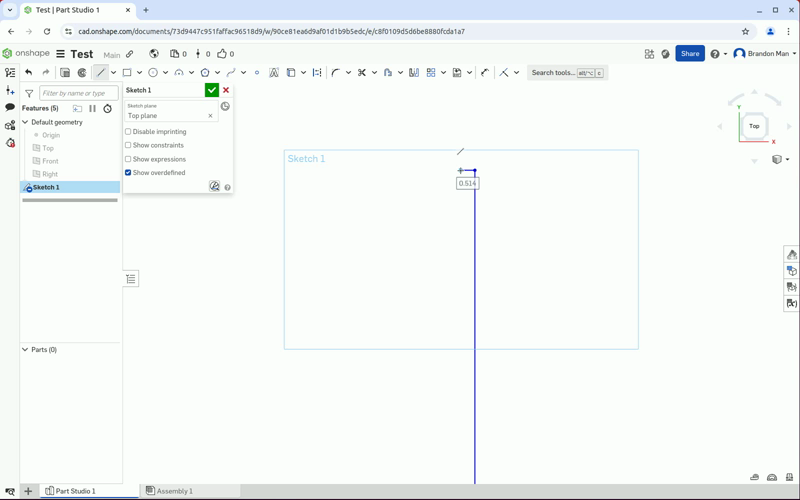
scroll(-6)
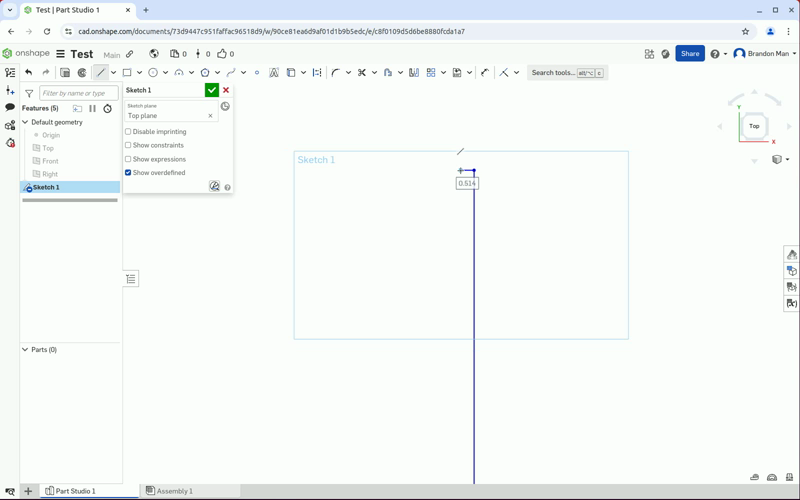
scroll(-6)
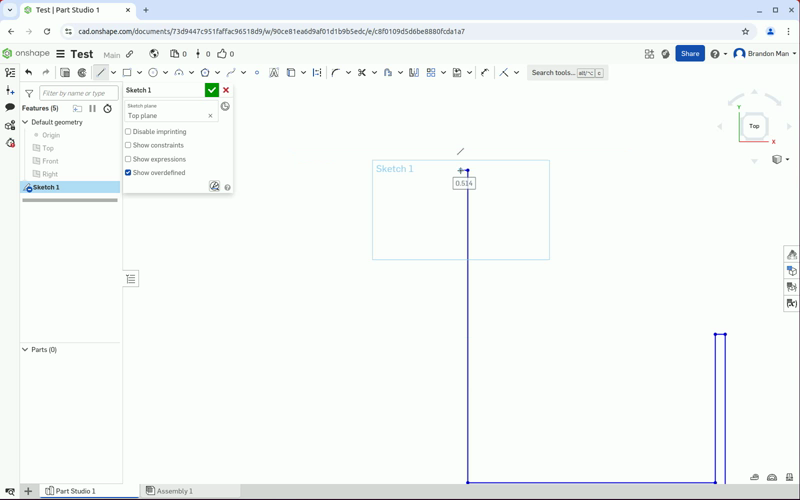
scroll(-6)
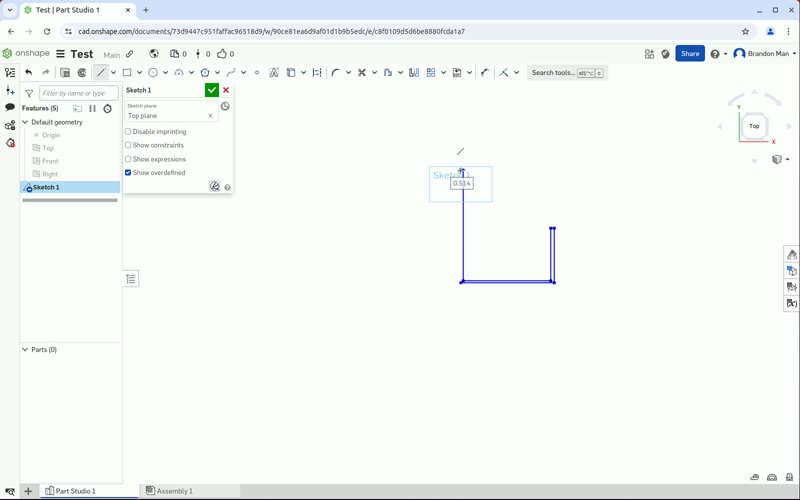
key_up(shift)
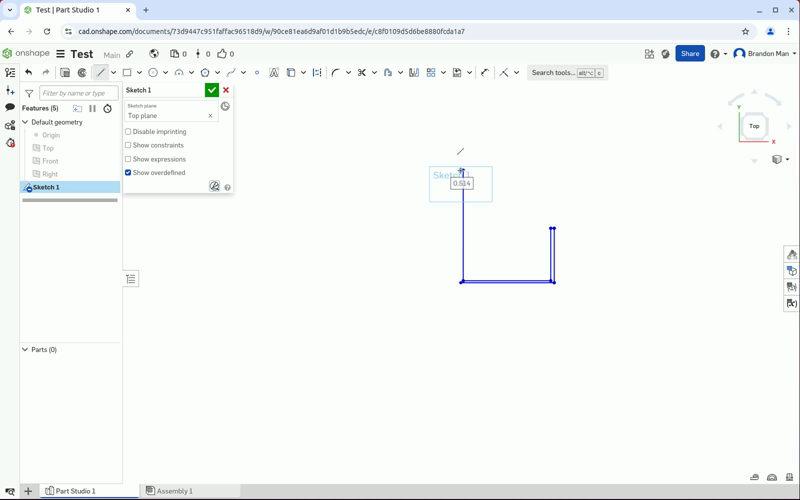
key_down(shift)
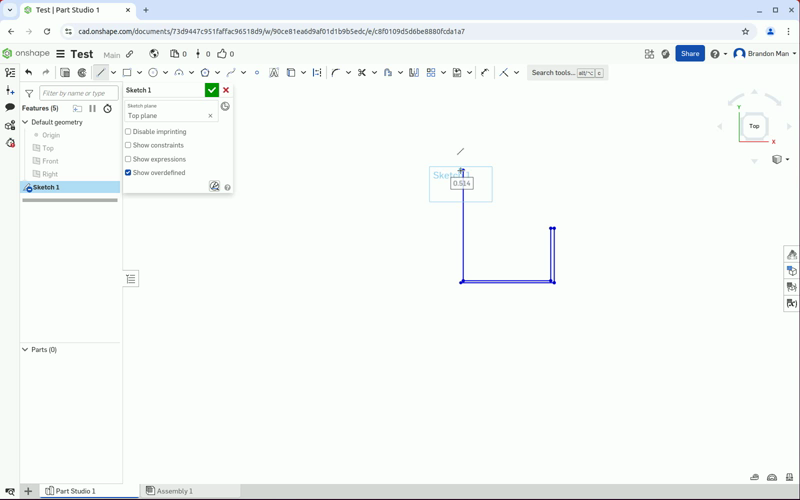
mouse_move(460, 282)
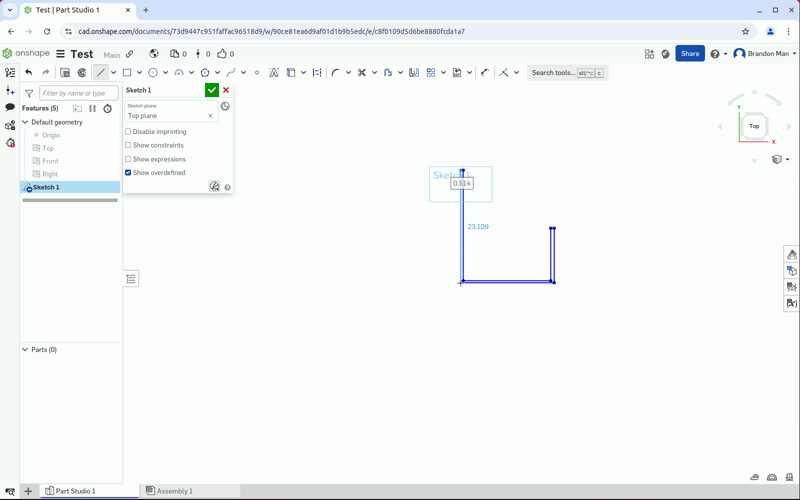
scroll(6)
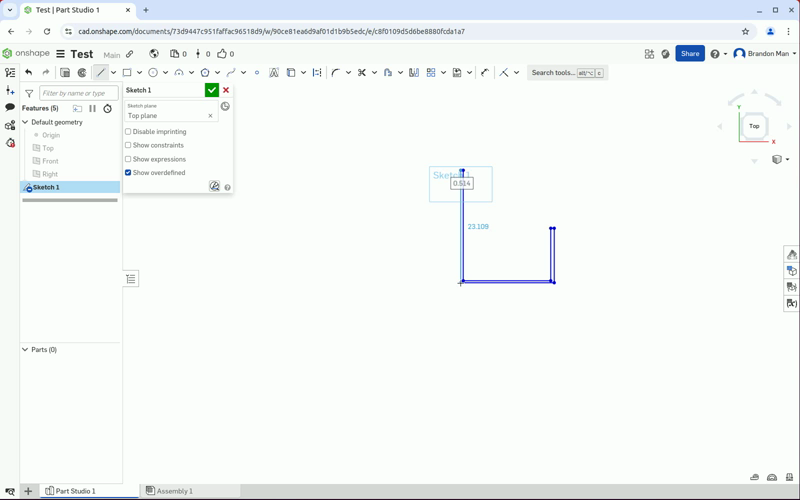
scroll(6)
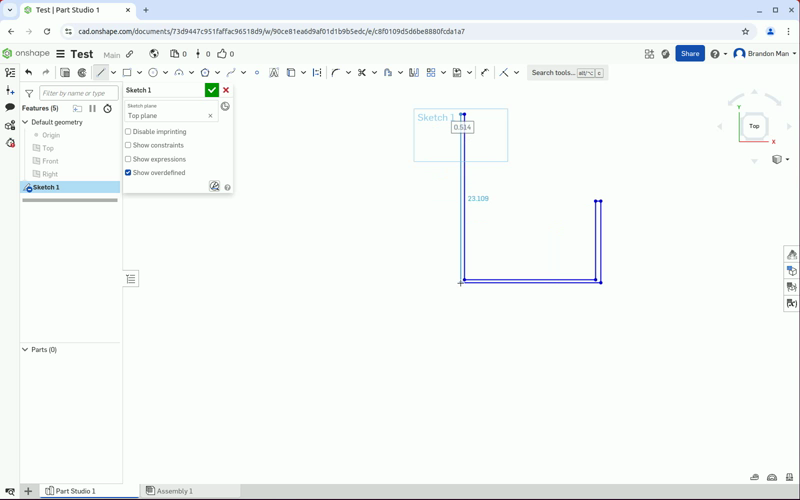
scroll(6)
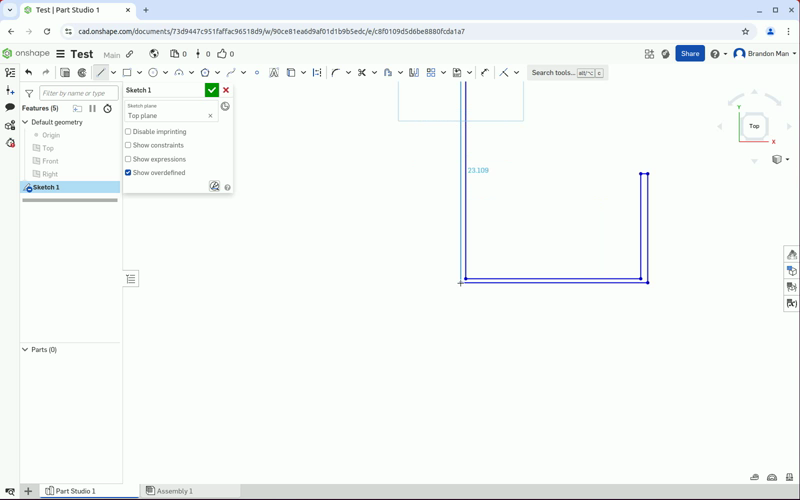
scroll(6)
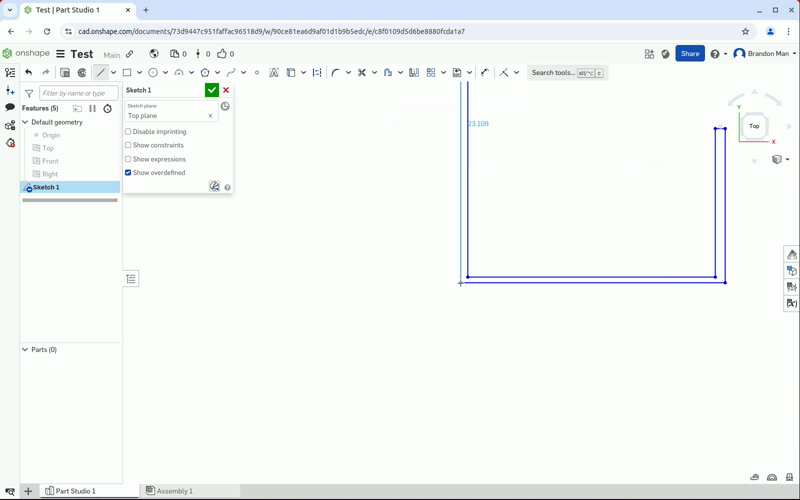
scroll(6)
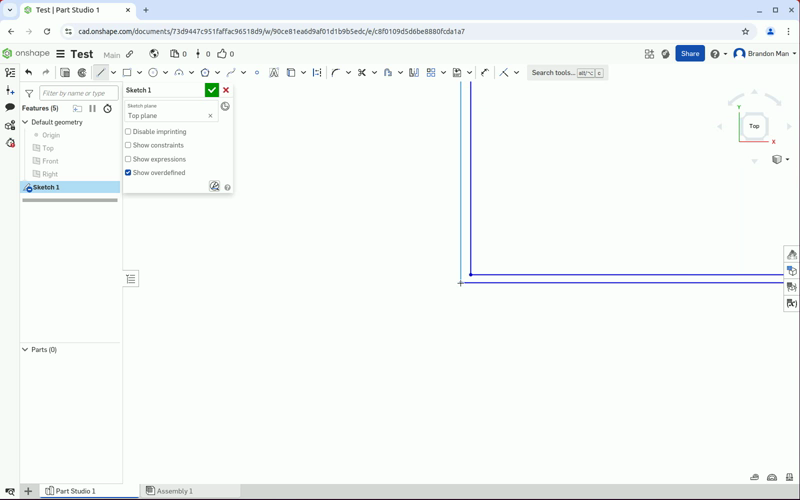
scroll(6)
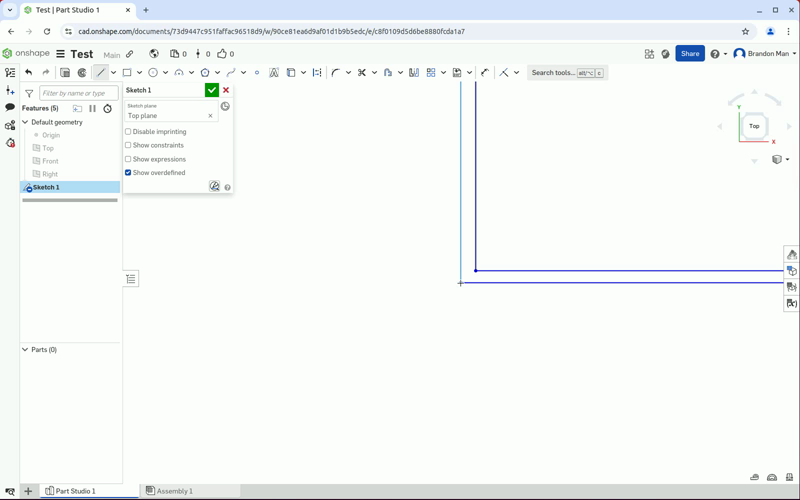
scroll(6)
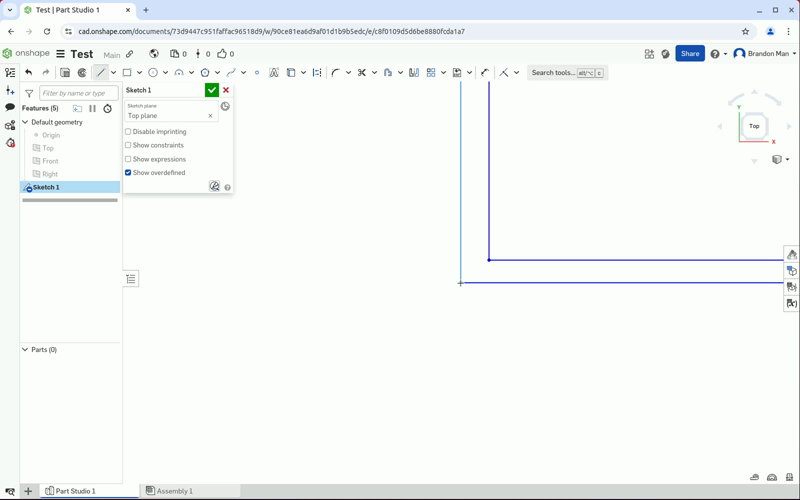
key_up(shift)
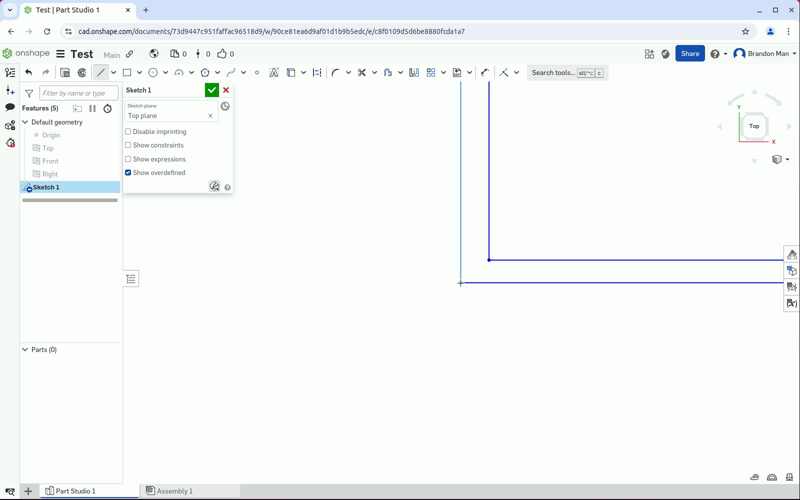
click(460, 282)
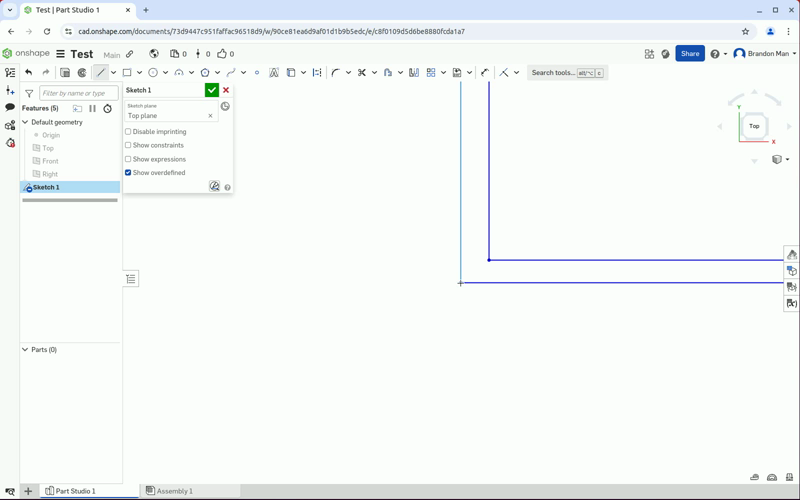
scroll(-6)
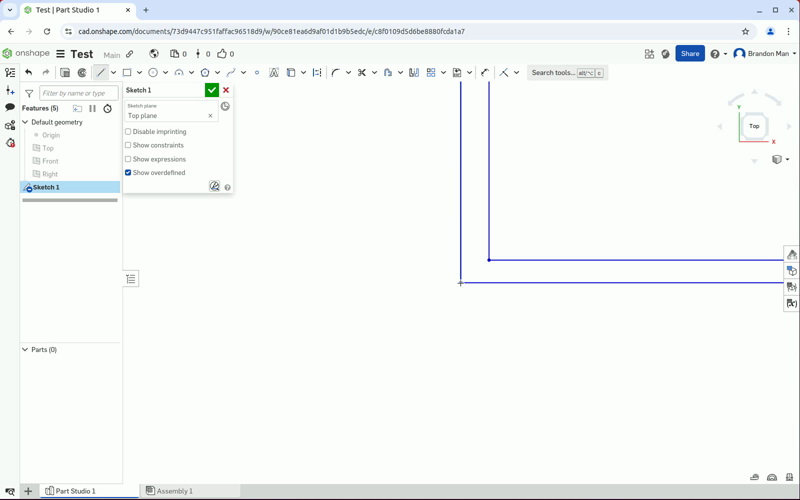
scroll(-6)
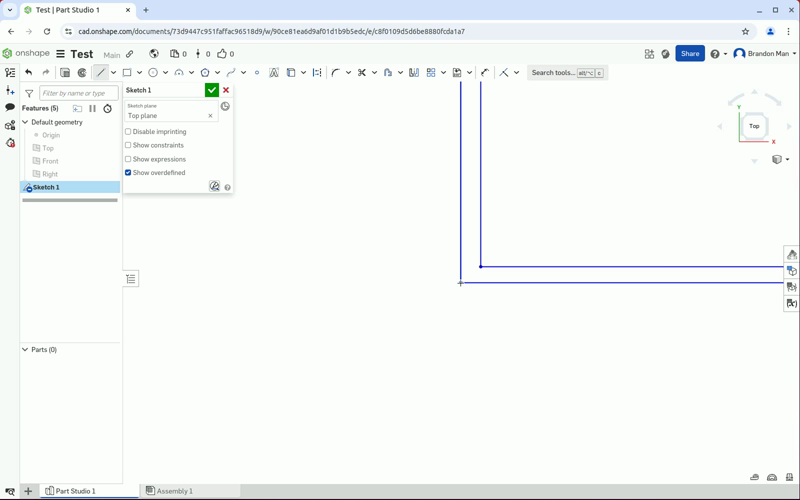
scroll(-6)
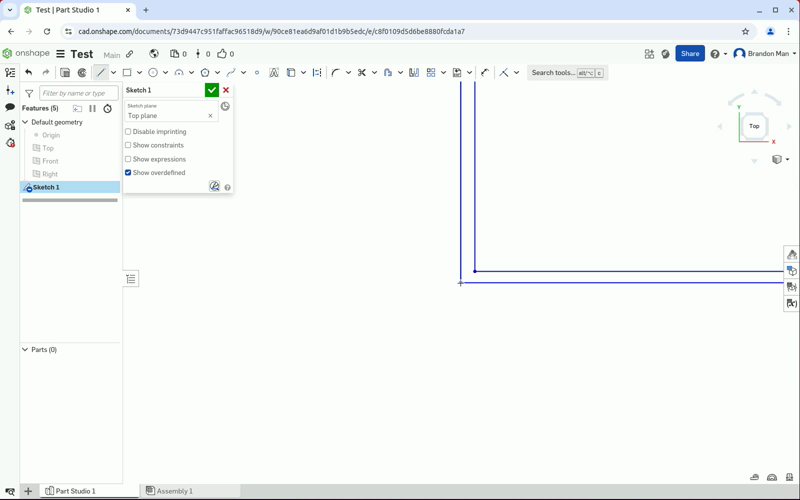
scroll(-6)
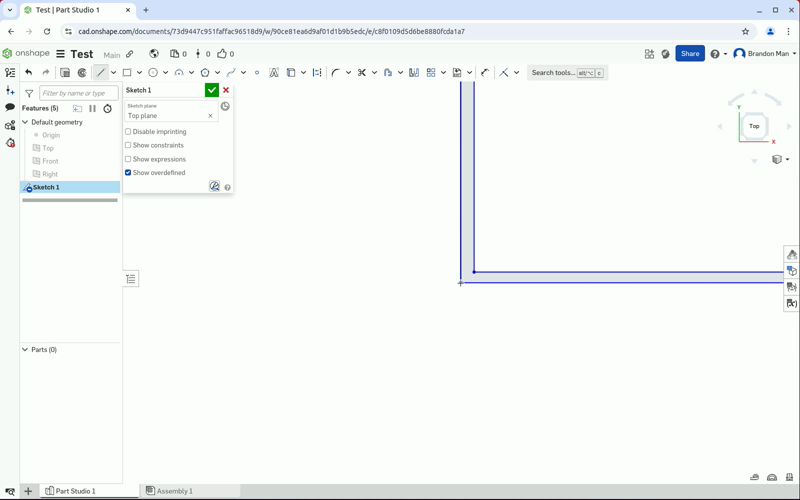
scroll(-6)
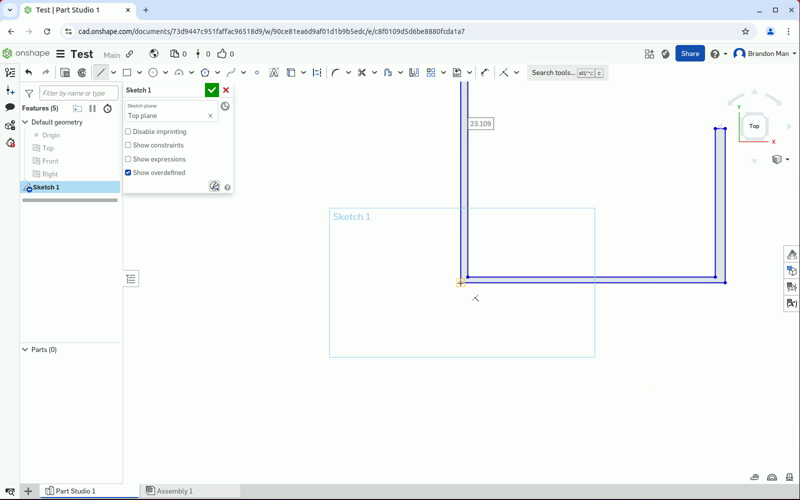
scroll(-6)
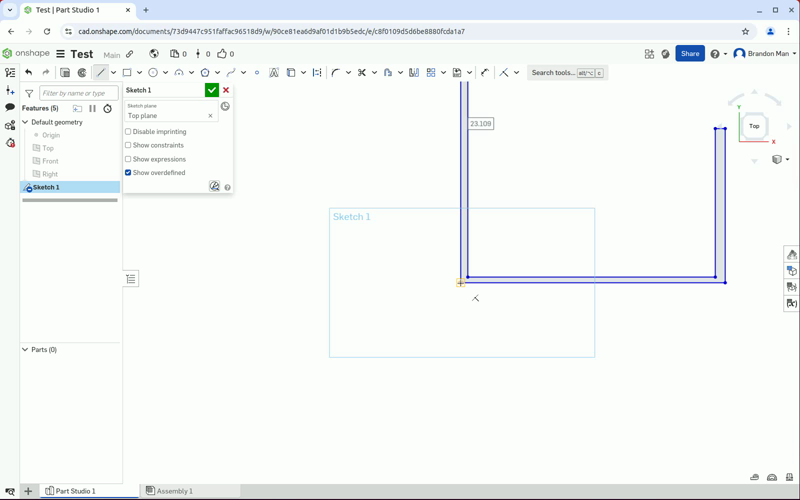
scroll(-6)
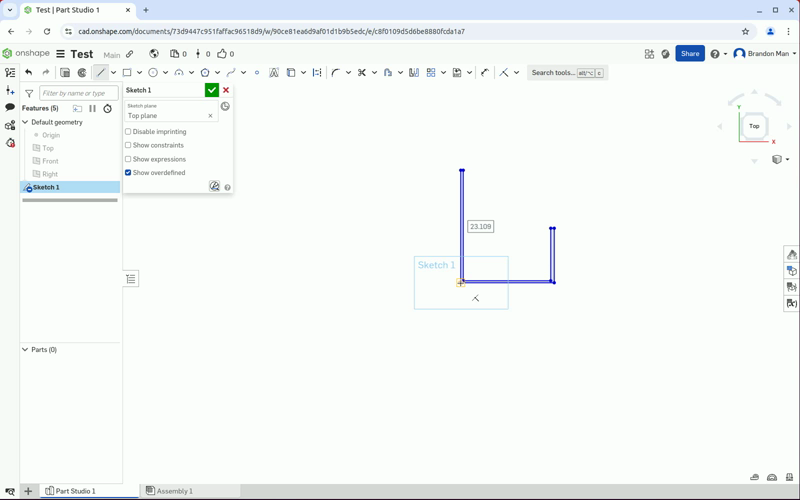
key(esc)
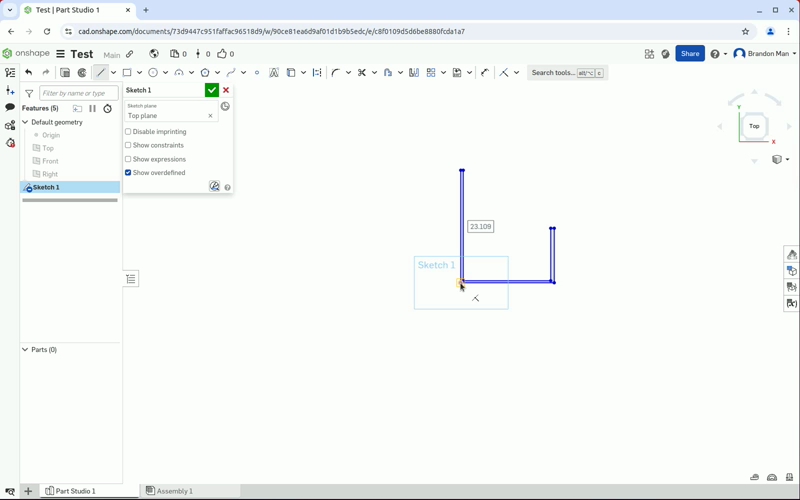
mouse_move(487, 281)
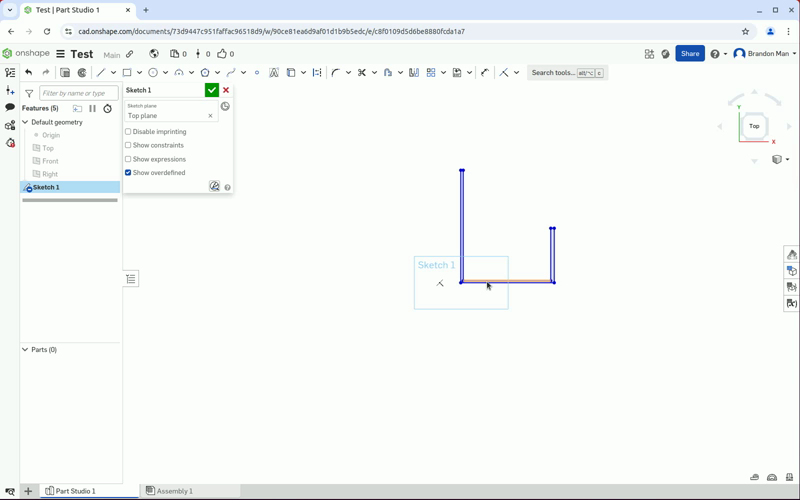
scroll(6)
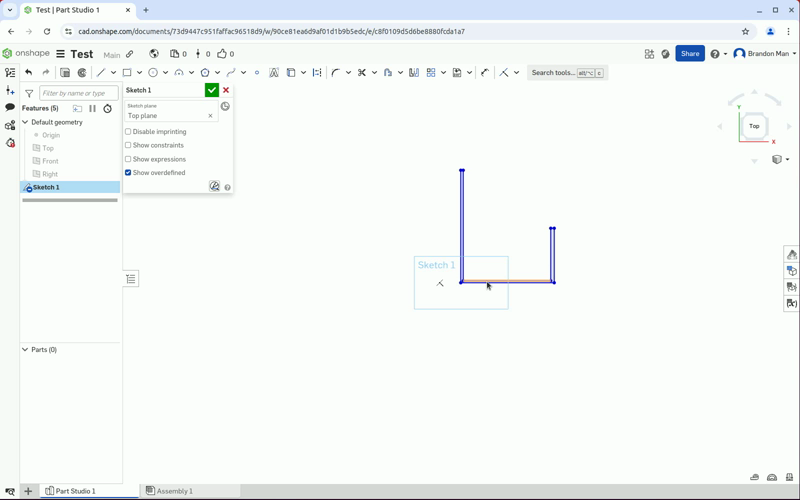
scroll(6)
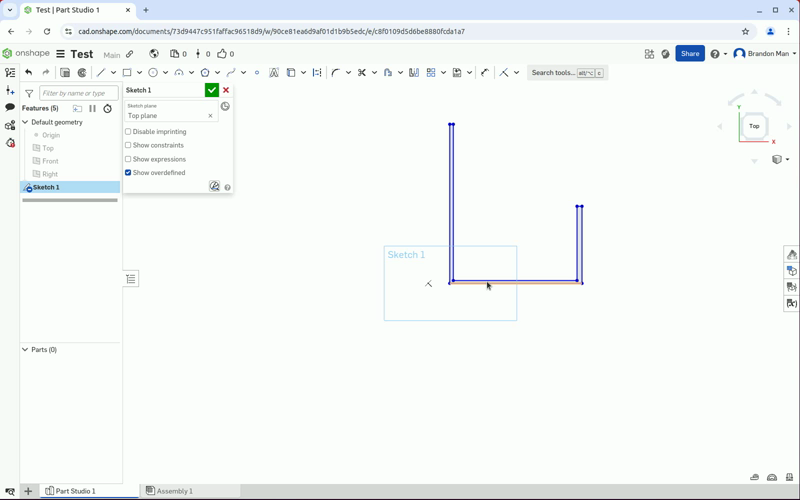
scroll(6)
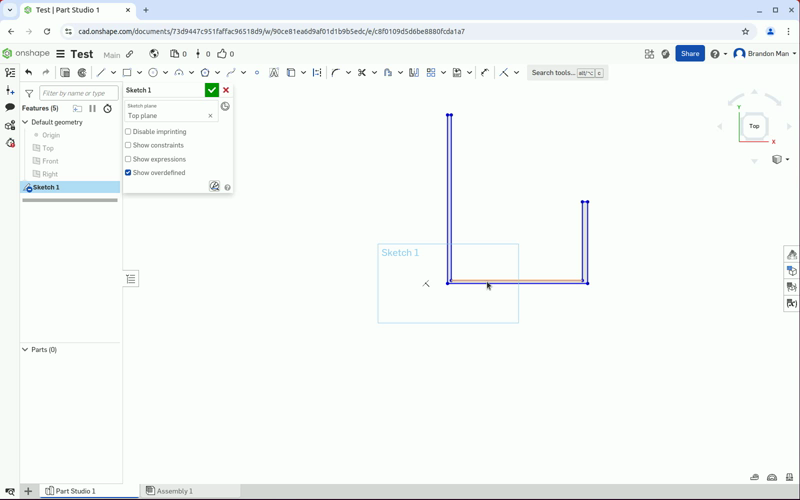
scroll(6)
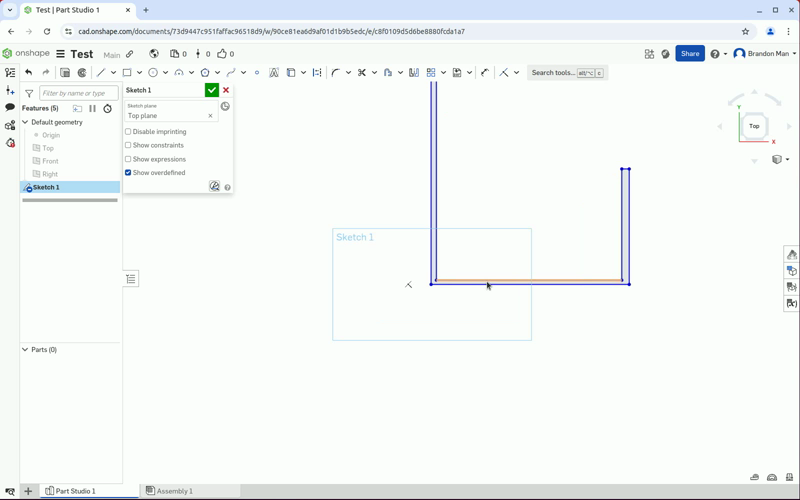
scroll(6)
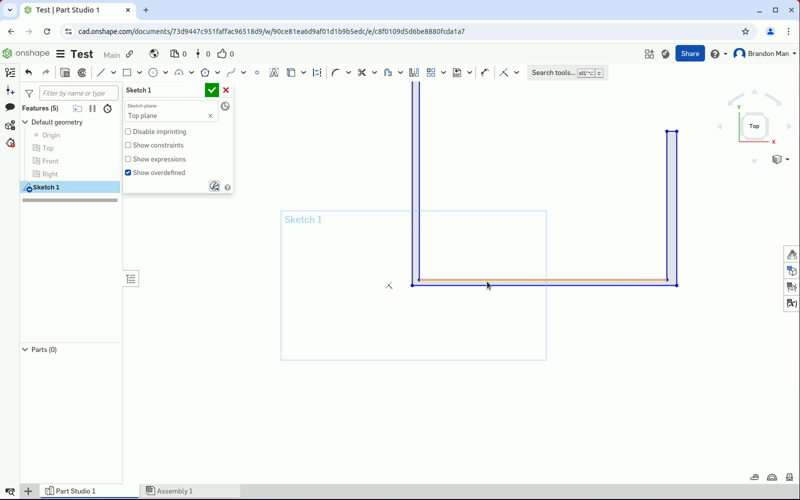
scroll(6)
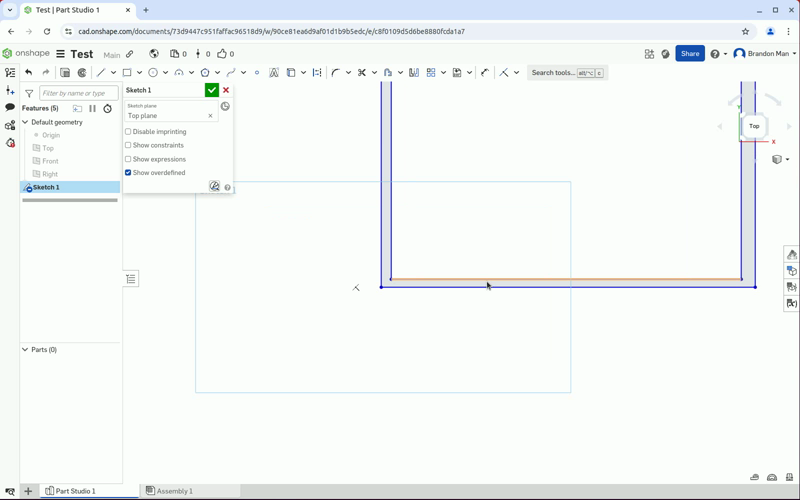
scroll(6)
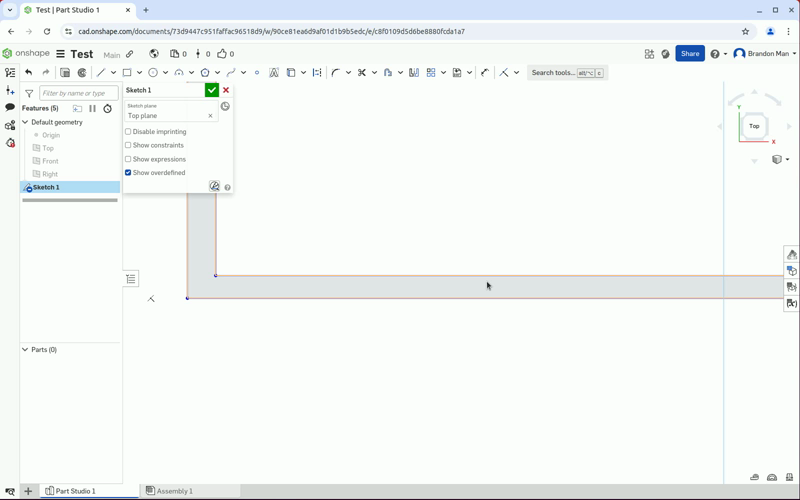
click(487, 281)
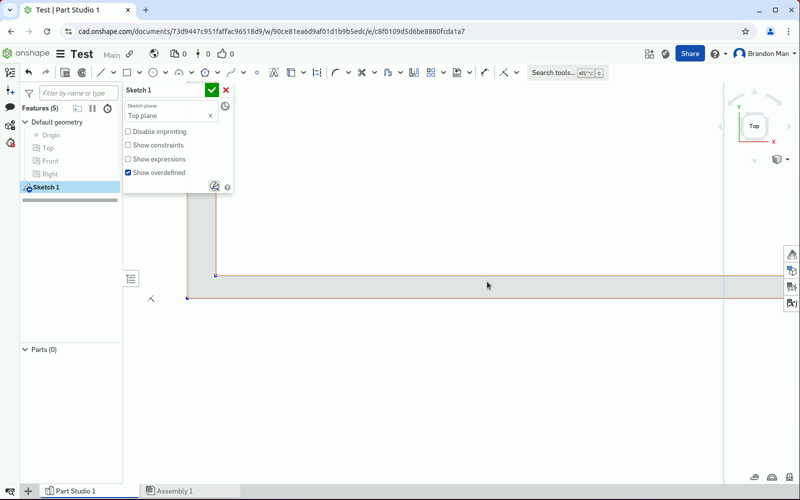
scroll(-6)
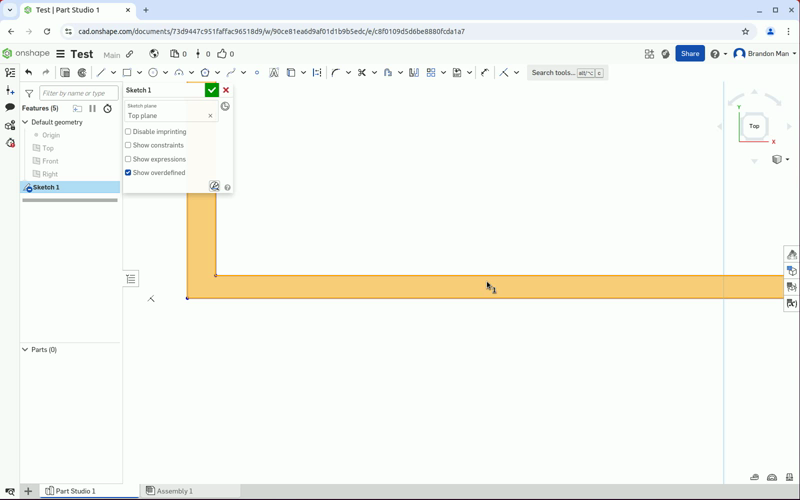
scroll(-6)
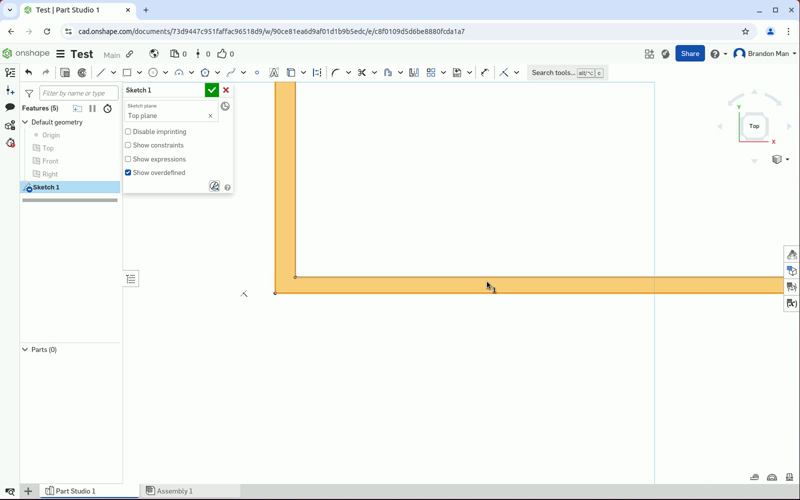
scroll(-6)
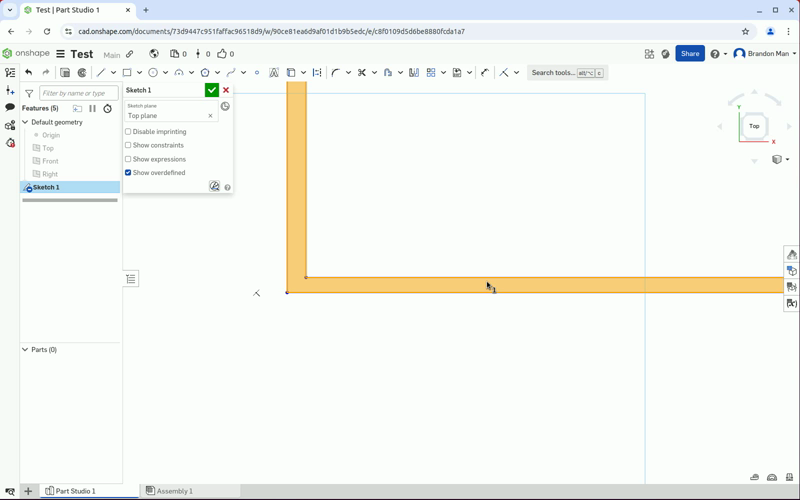
scroll(-6)
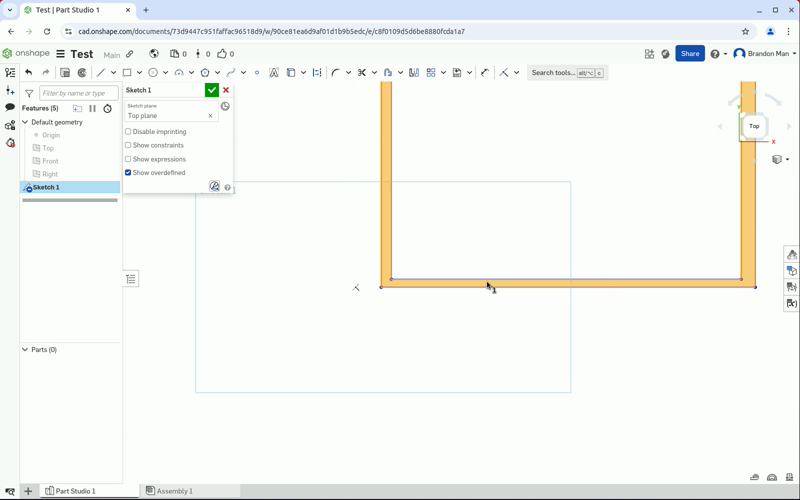
scroll(-6)
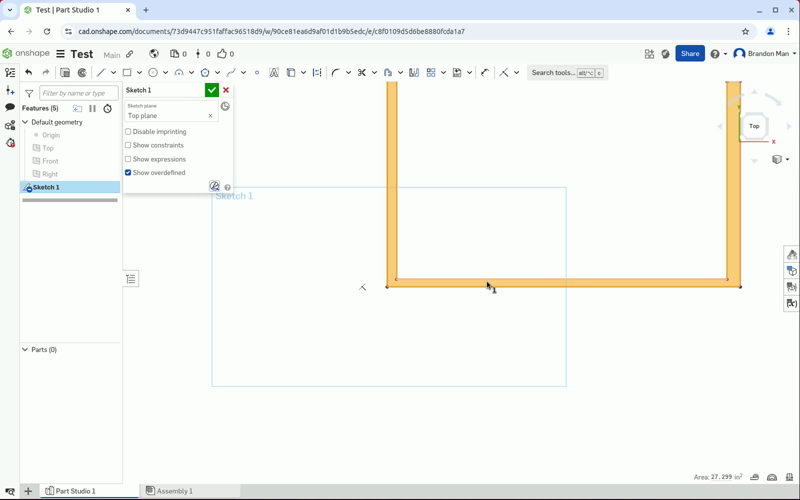
scroll(-6)
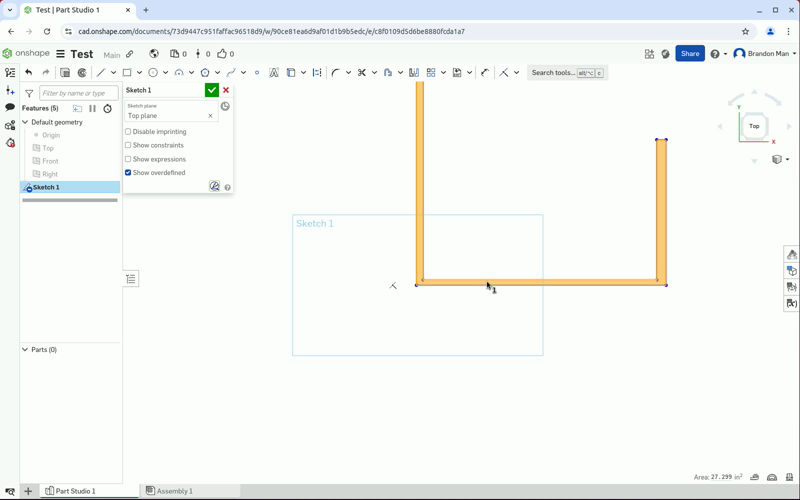
scroll(-6)
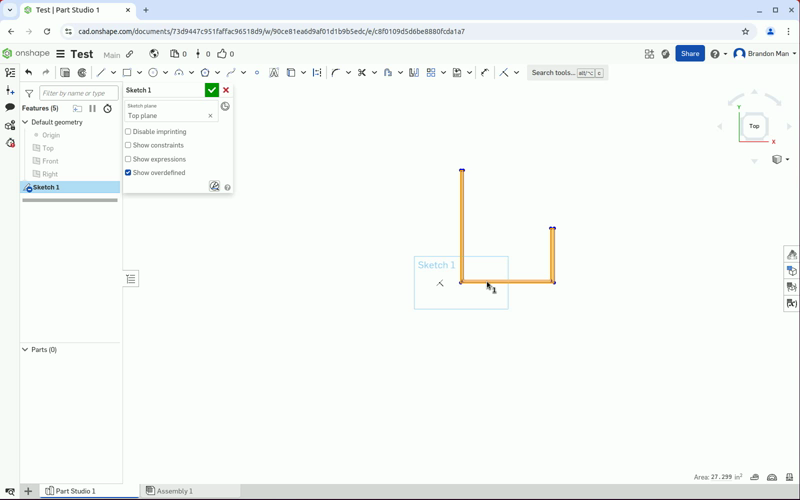
mouse_move(73, 352)
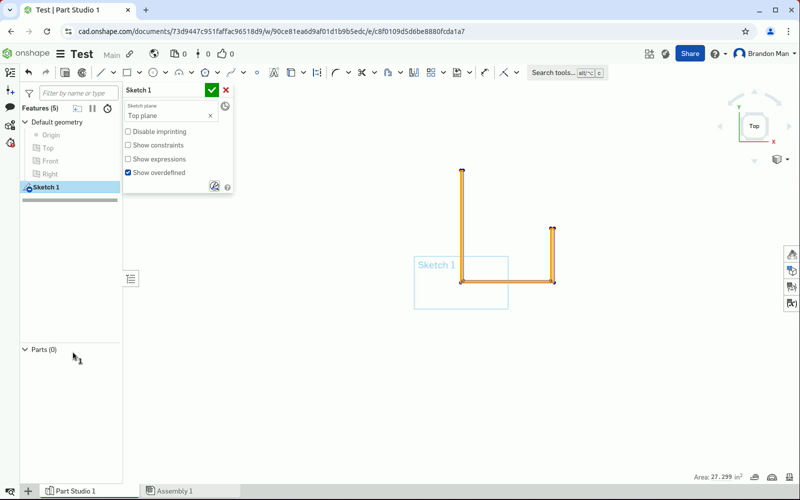
key(shift+y)
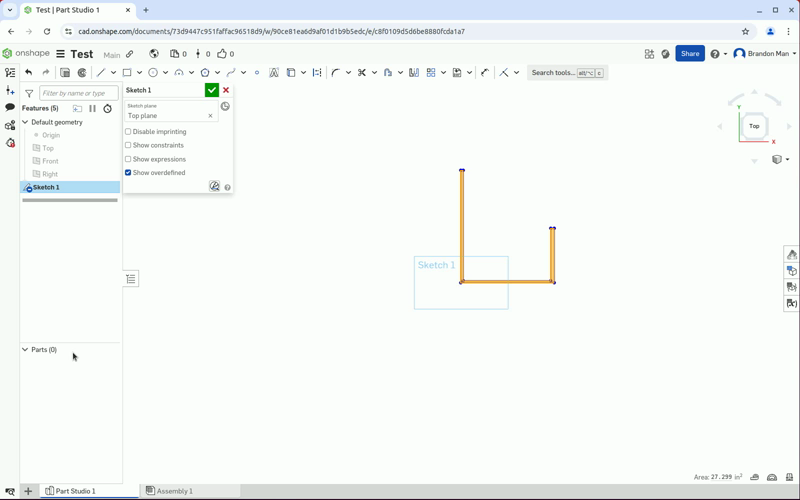
key(shift+e)
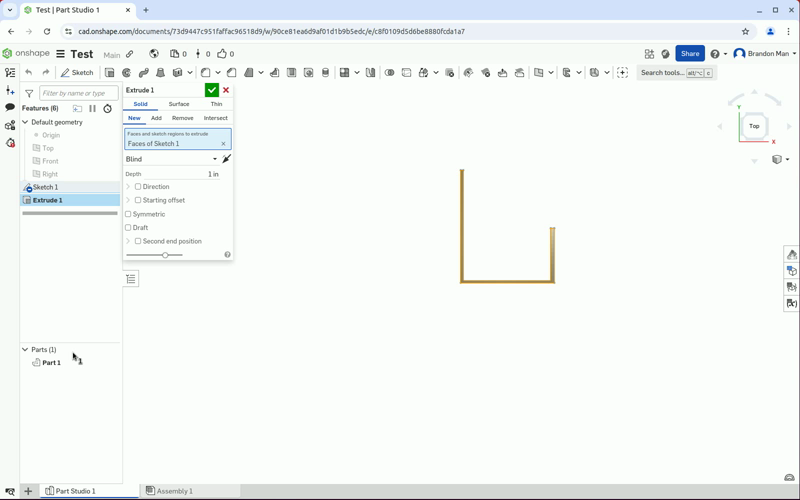
mouse_move(143, 106)
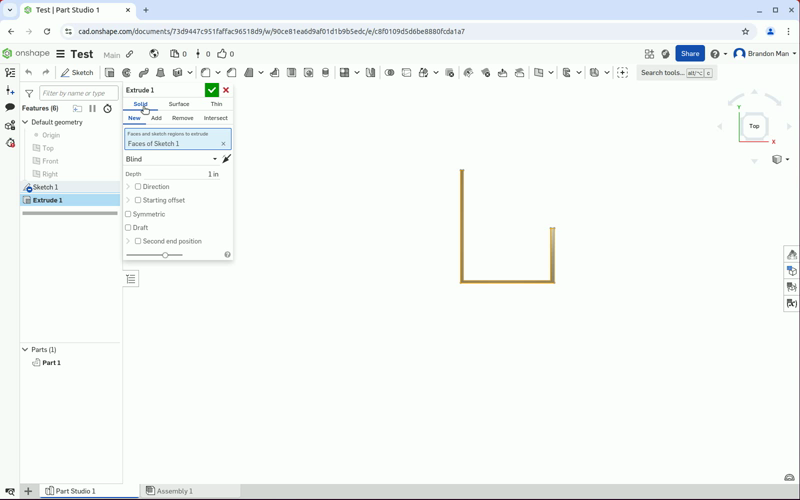
click(143, 106)
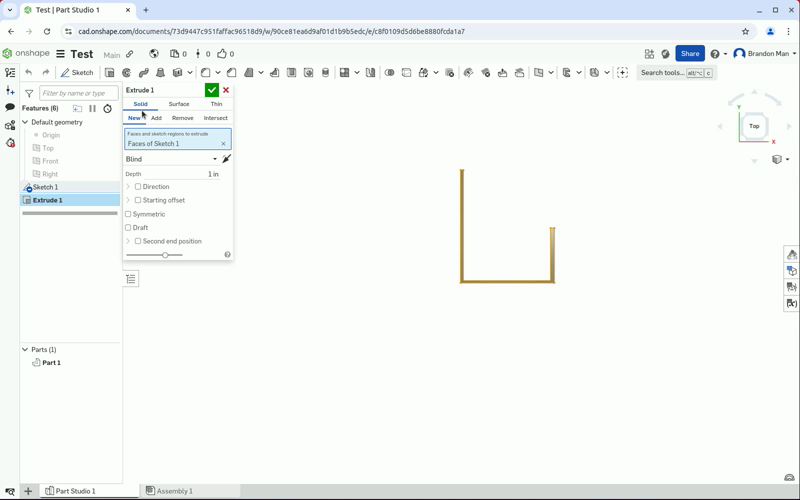
mouse_move(137, 120)
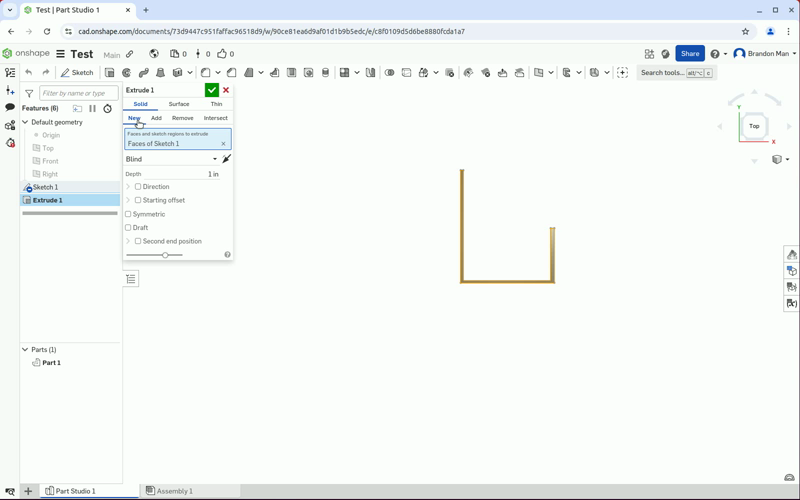
click(137, 120)
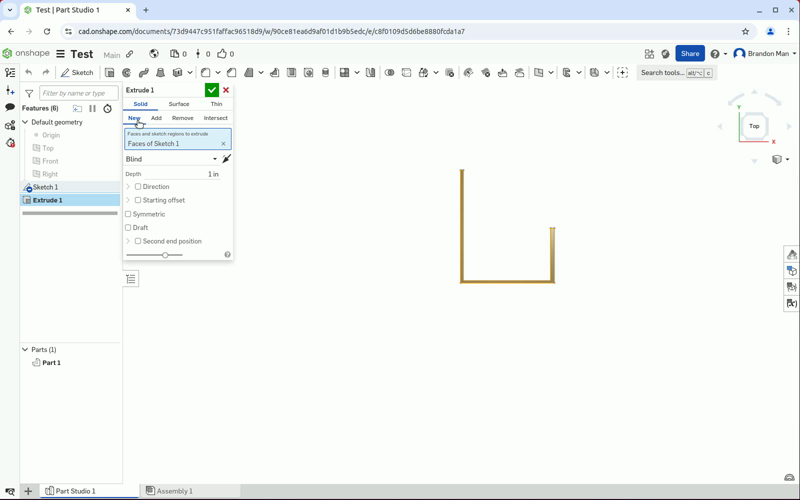
key(tab, 4)
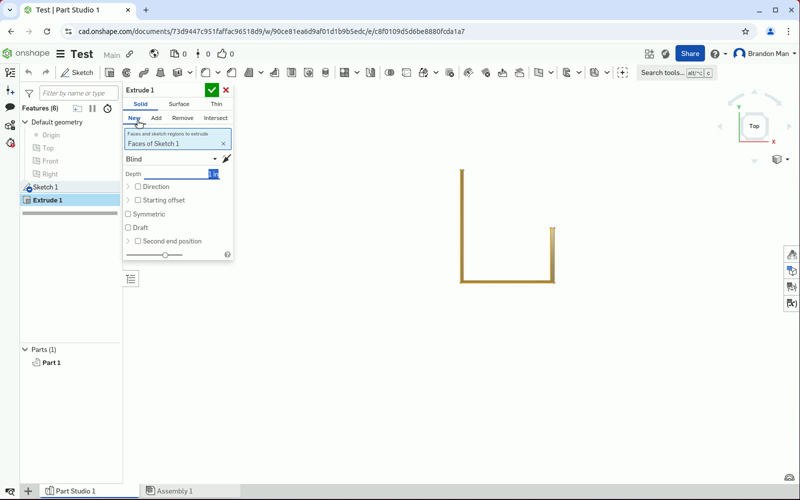
text(1.204)
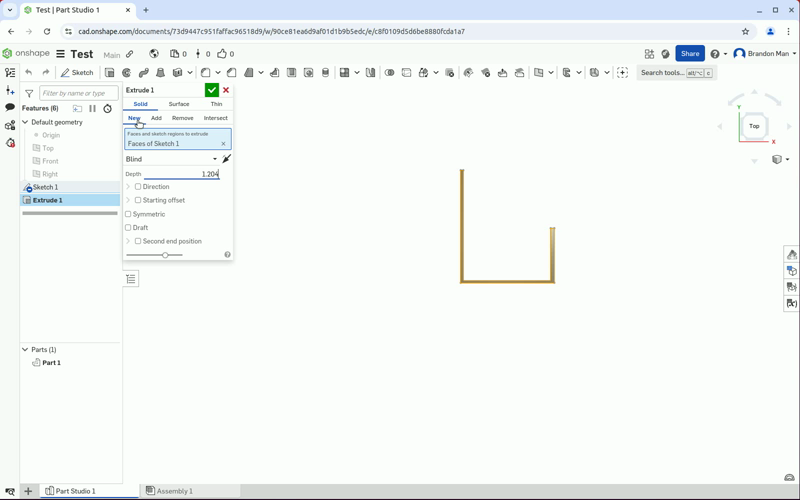
key(enter)
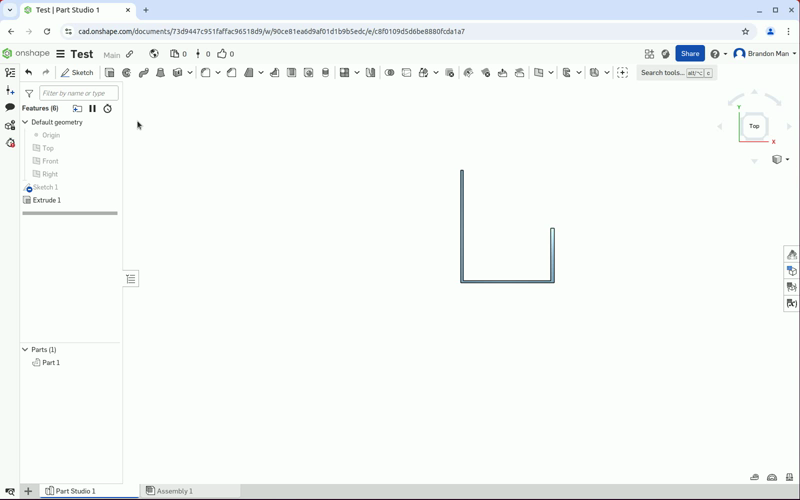
key(shift+h)
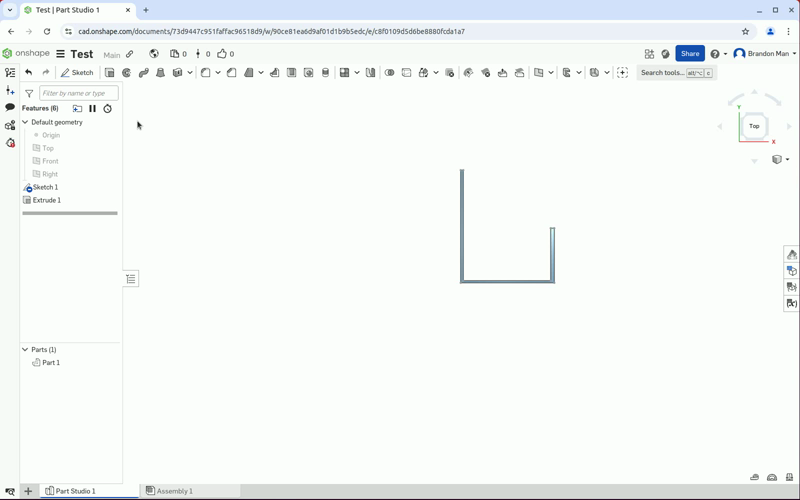
key(shift+h)
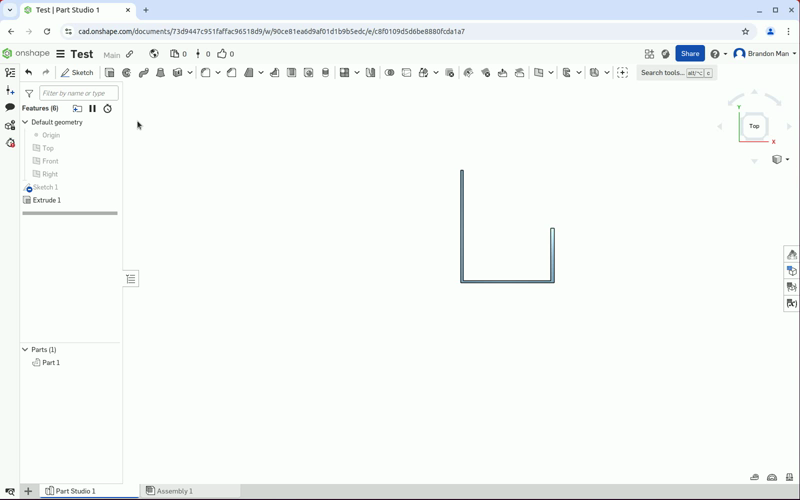
mouse_move(73, 189)
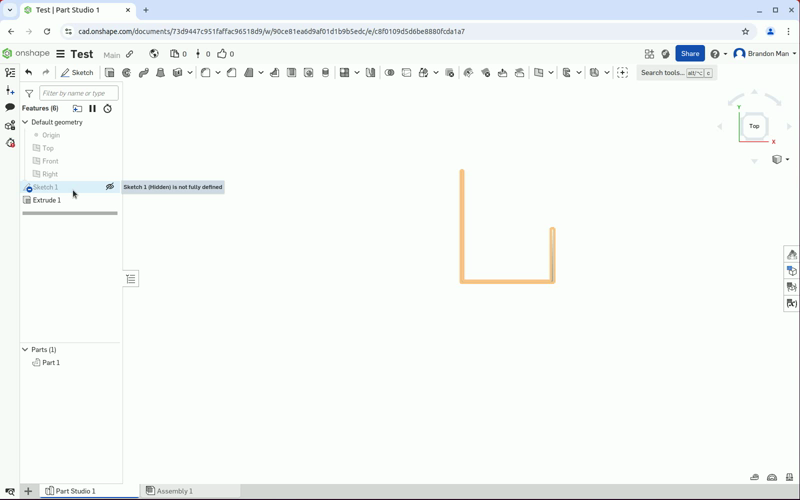
click(73, 189)
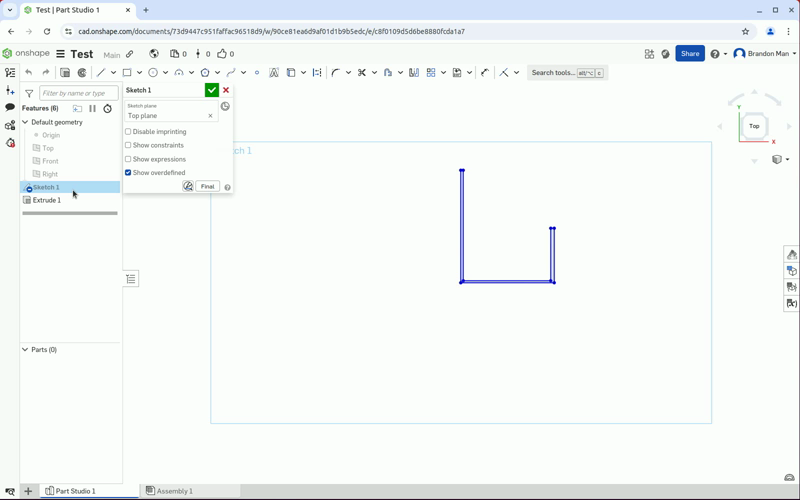
mouse_move(229, 92)
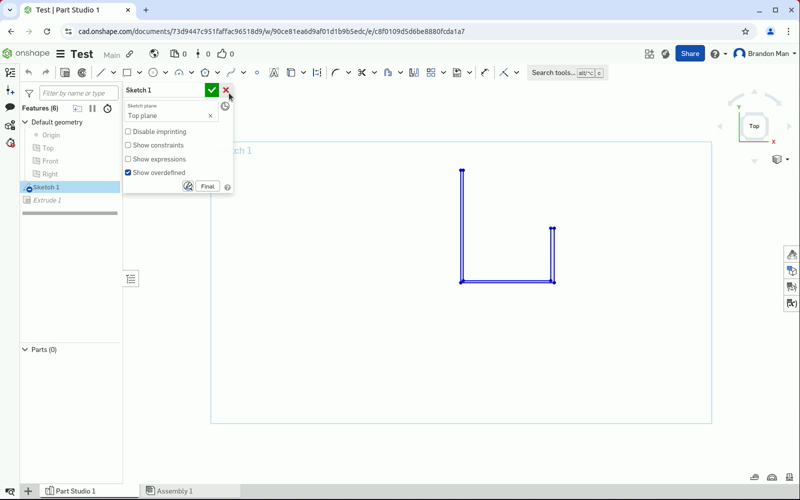
click(229, 92)
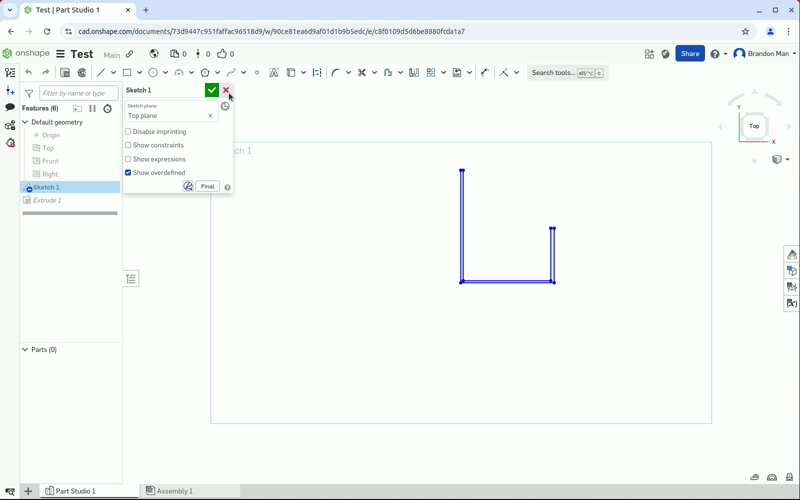
key(shift+s)
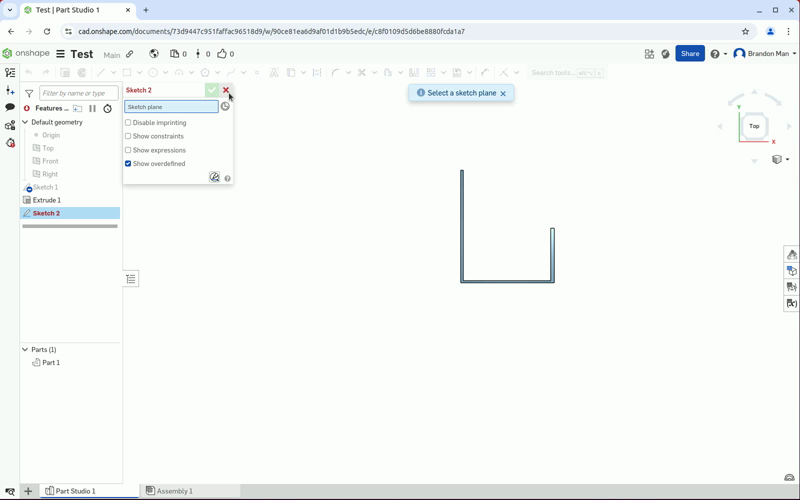
mouse_move(73, 150)
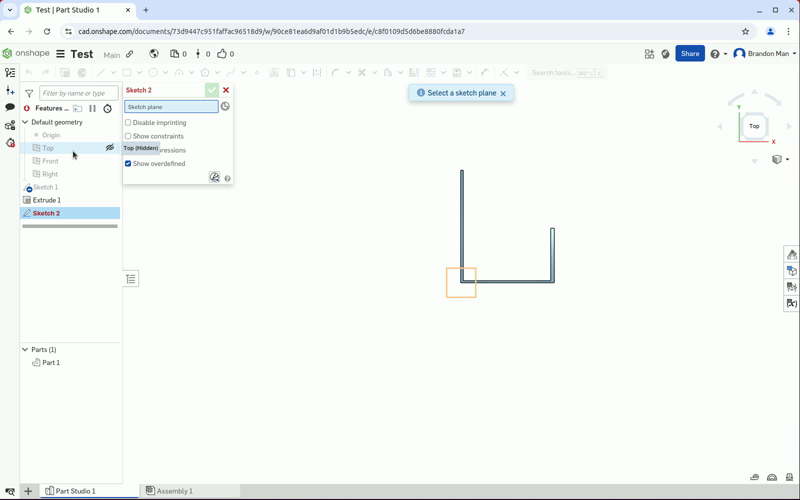
click(73, 150)
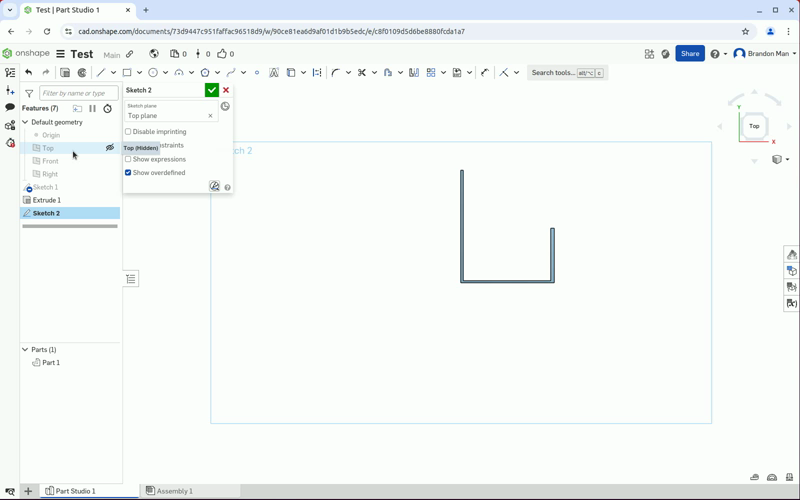
mouse_move(73, 352)
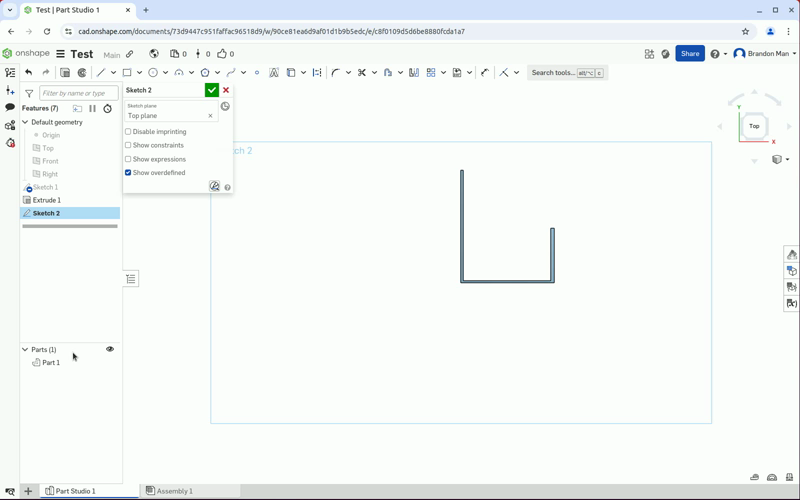
key(y)
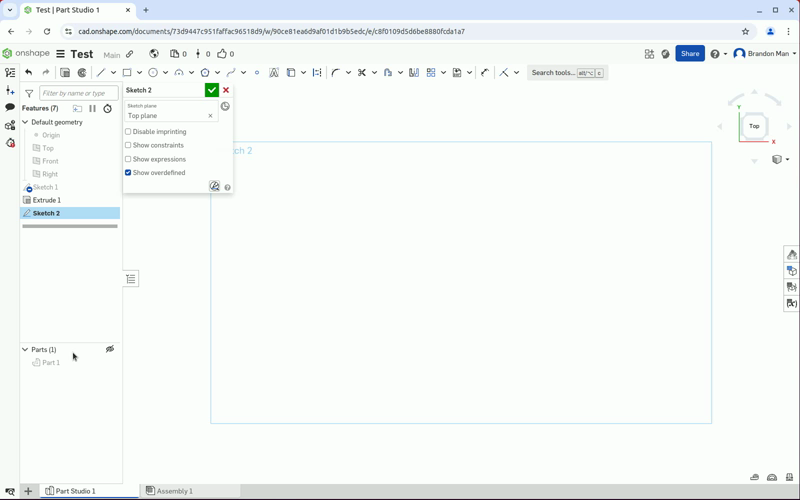
key(l)
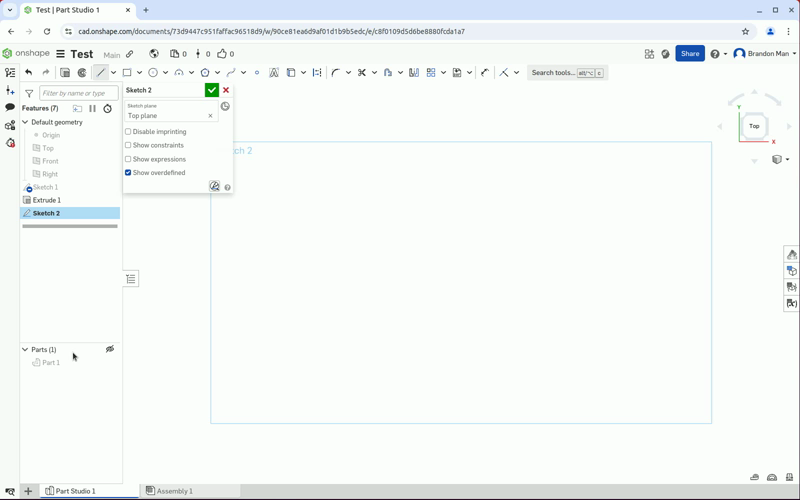
key_down(shift)
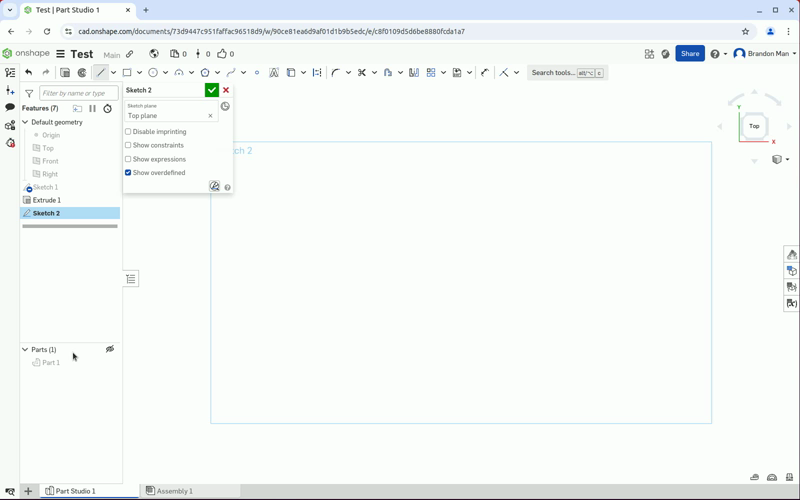
mouse_move(535, 270)
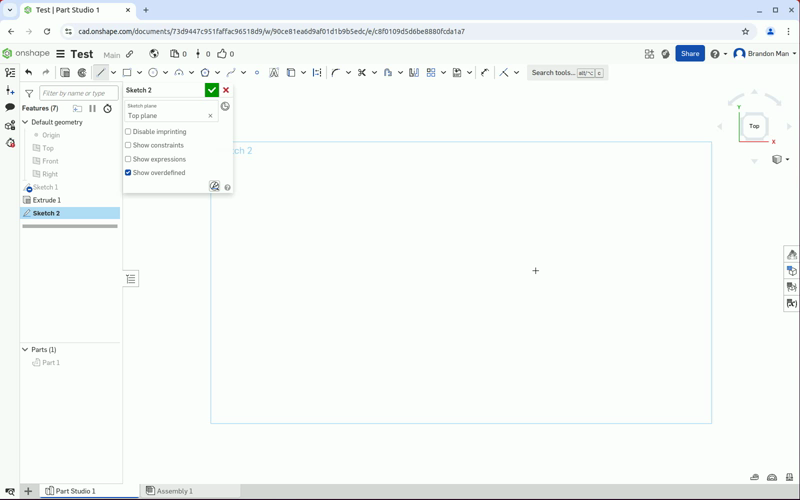
click(535, 270)
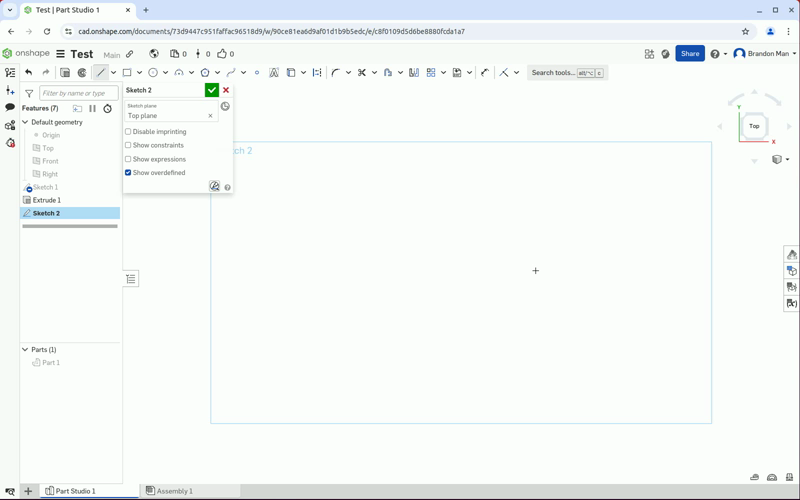
key_up(shift)
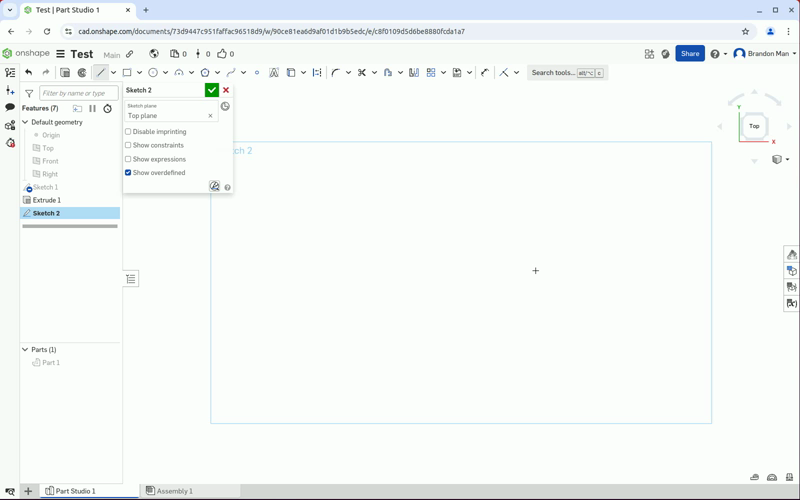
key_down(shift)
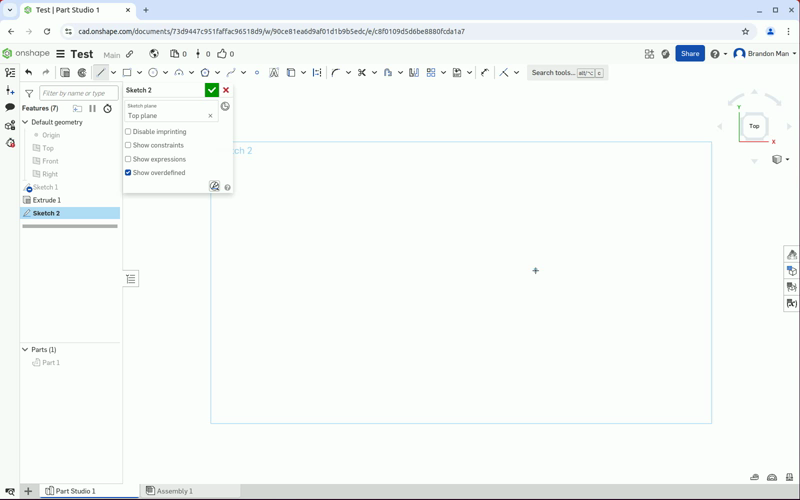
mouse_move(565, 270)
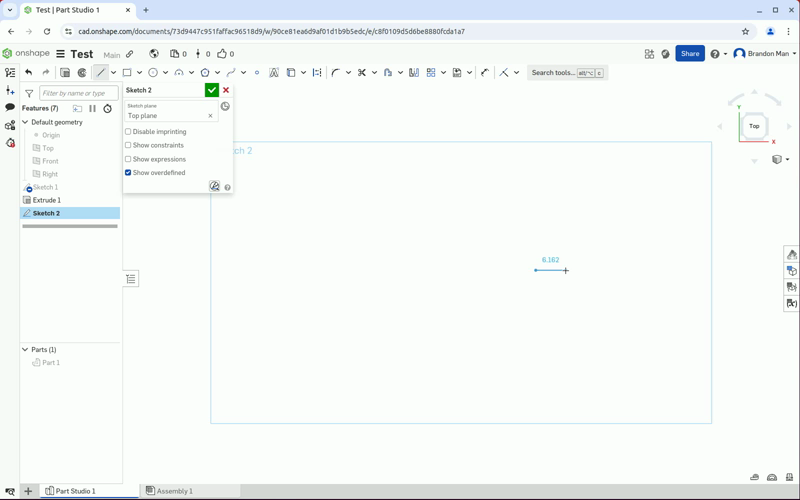
mouse_move(554, 270)
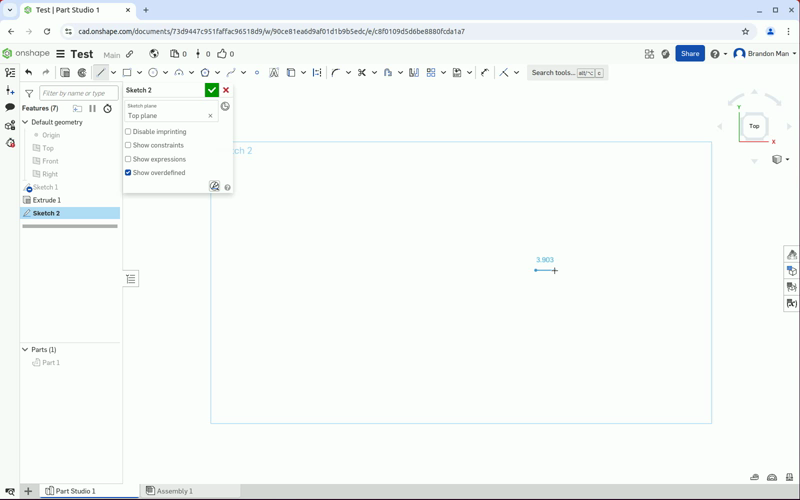
click(554, 270)
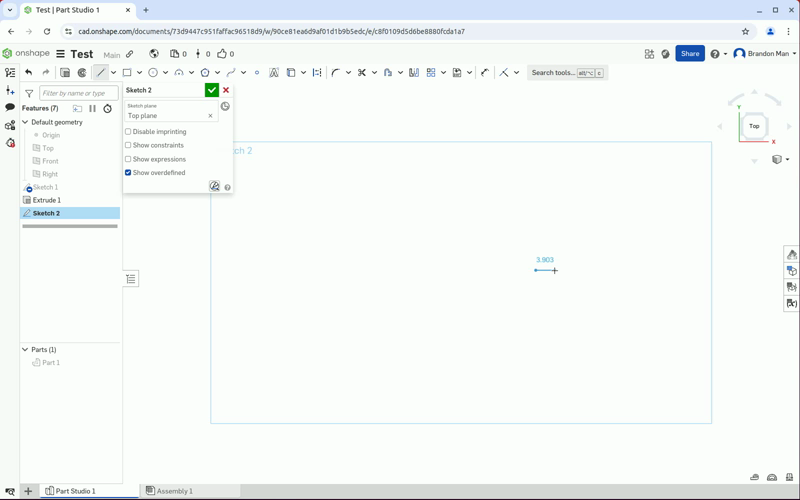
key_up(shift)
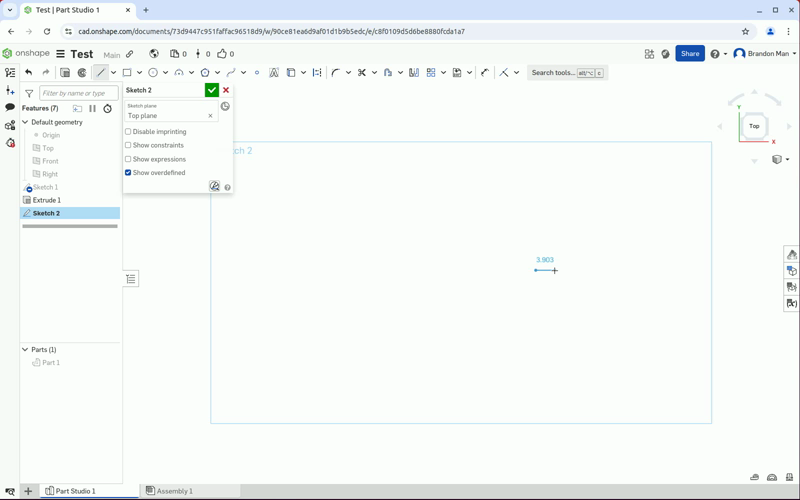
key_down(shift)
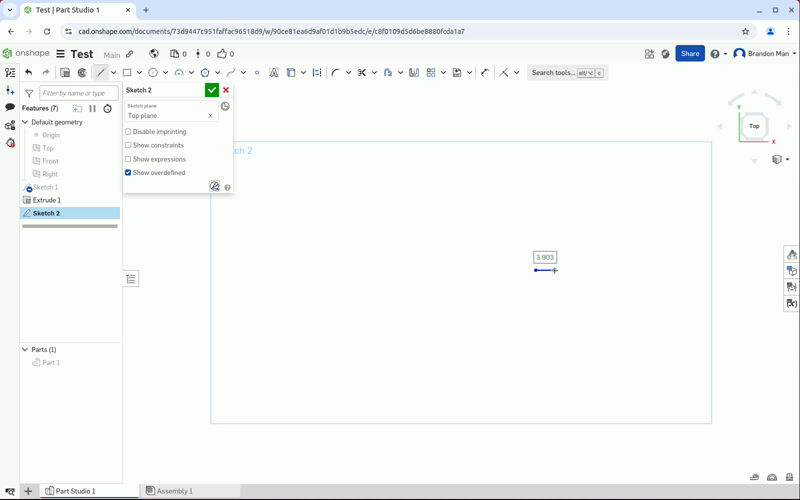
mouse_move(584, 270)
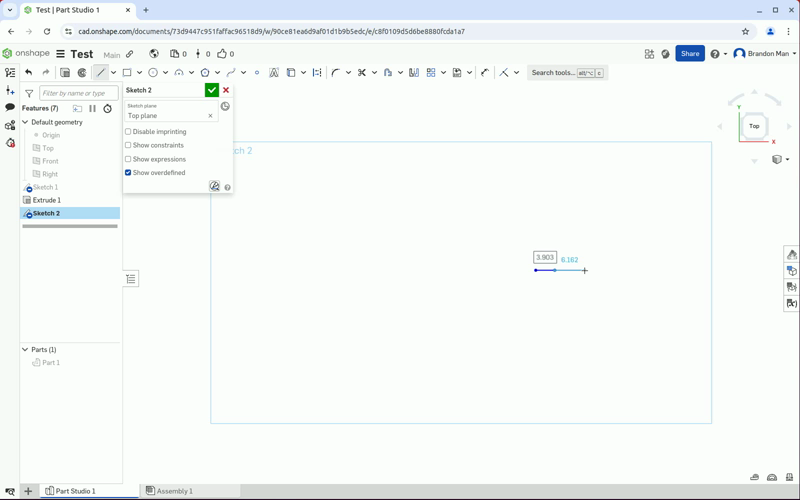
mouse_move(554, 227)
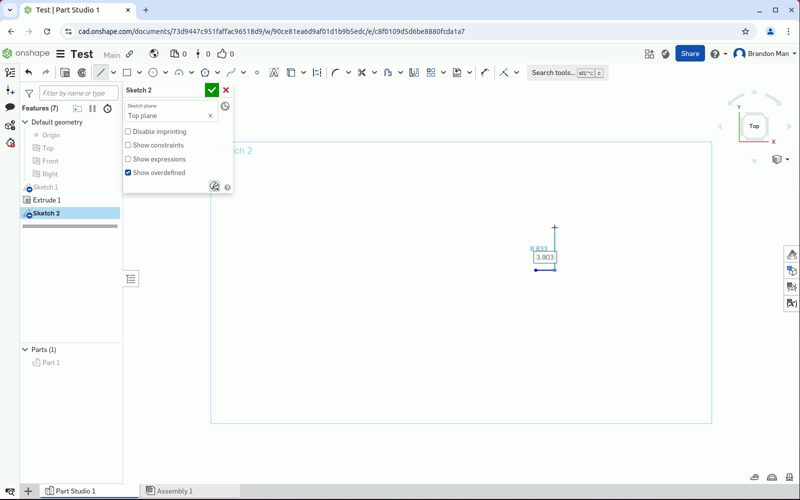
click(554, 227)
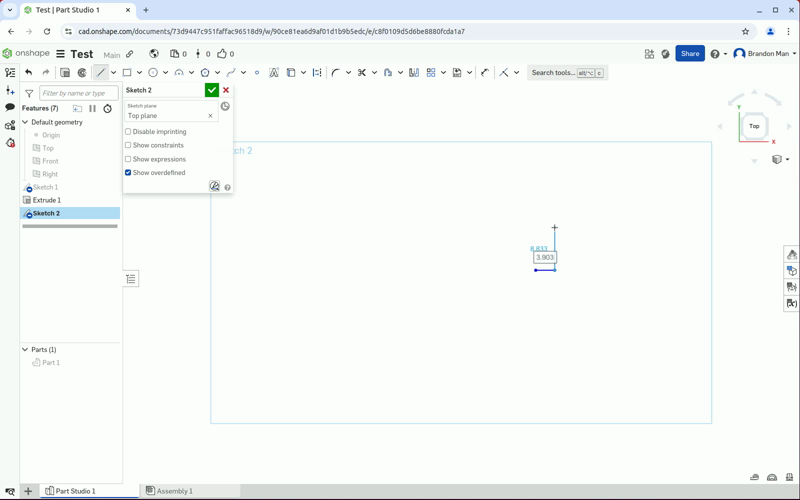
key_up(shift)
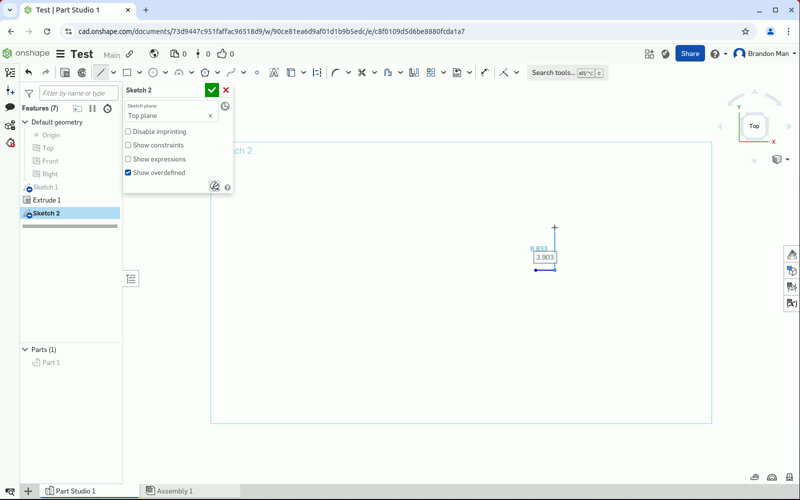
key_down(shift)
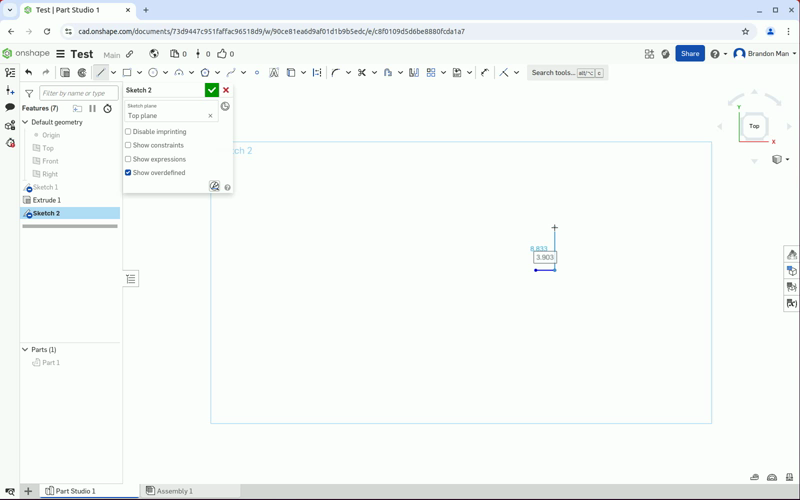
mouse_move(584, 227)
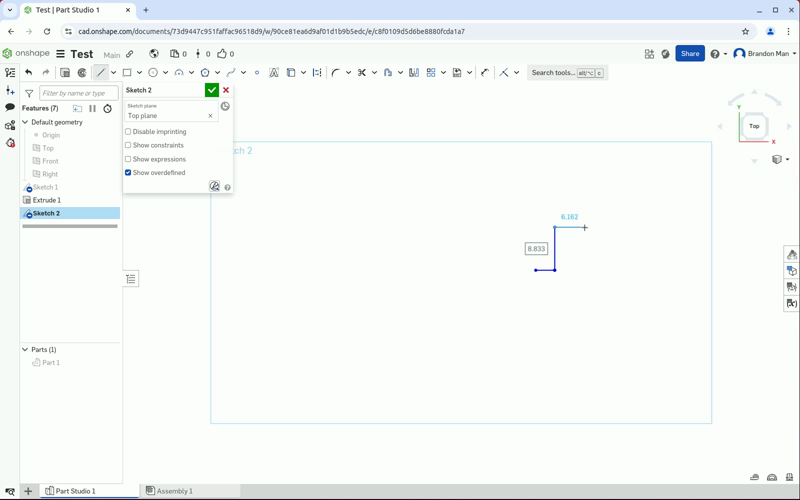
mouse_move(535, 227)
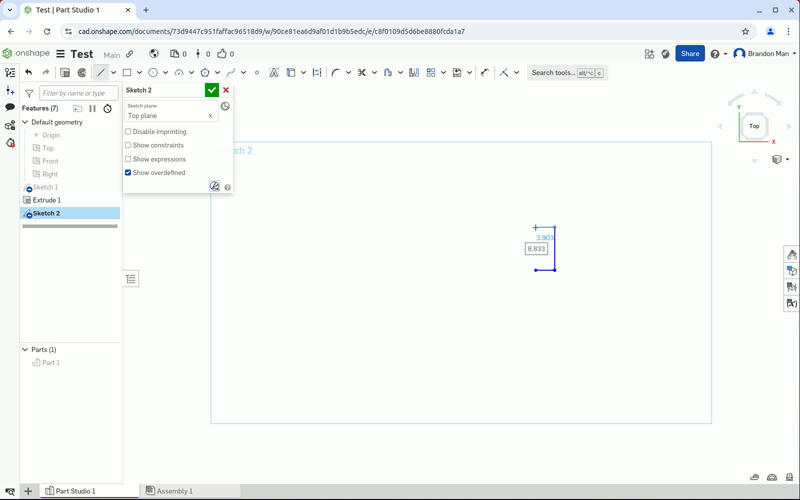
click(535, 227)
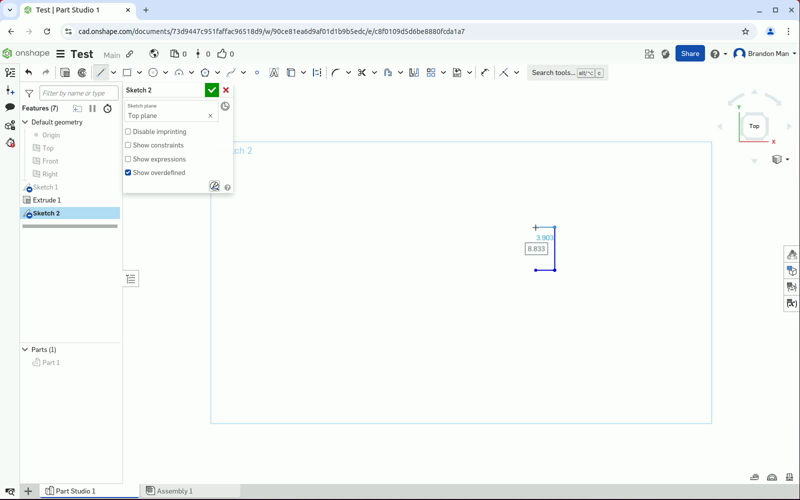
key_up(shift)
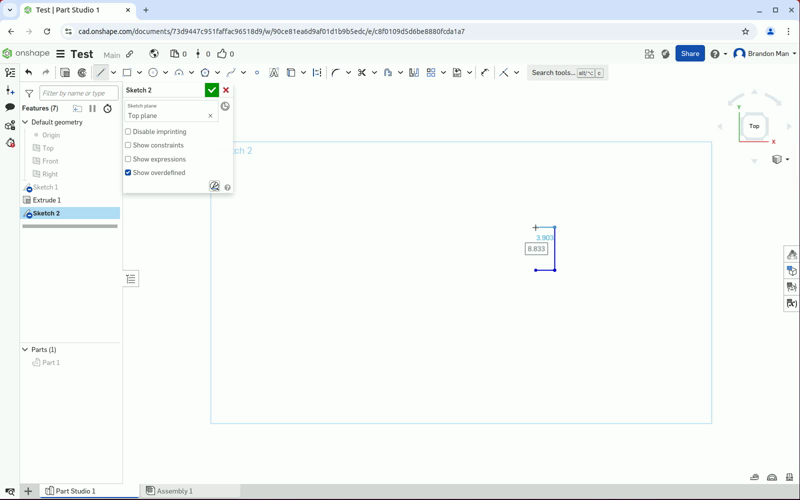
mouse_move(565, 227)
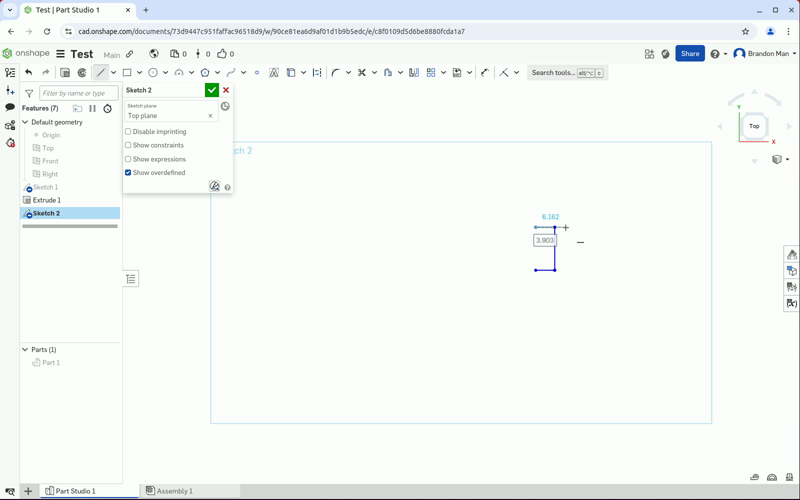
key_down(shift)
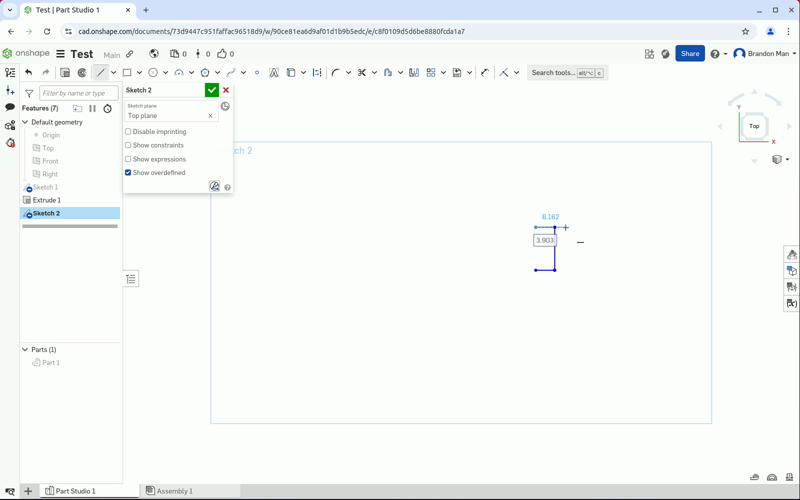
mouse_move(535, 270)
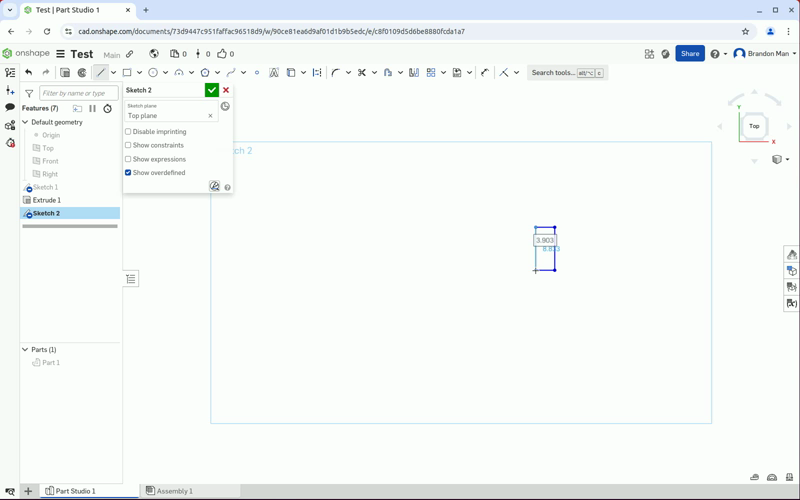
key_up(shift)
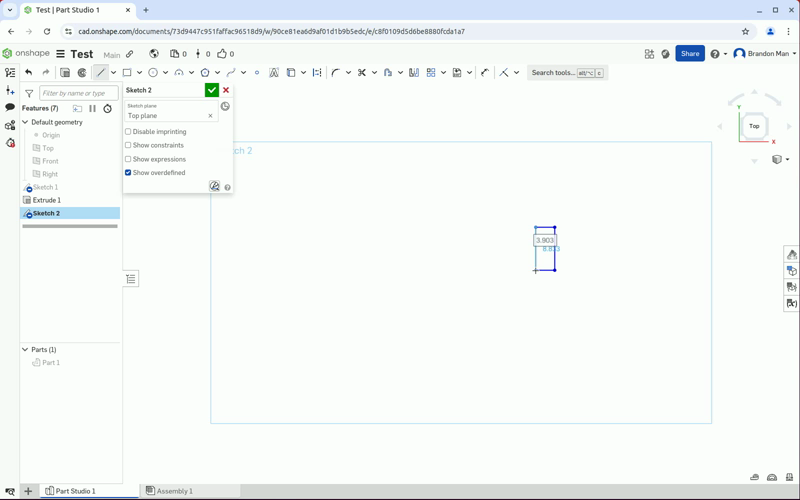
click(535, 270)
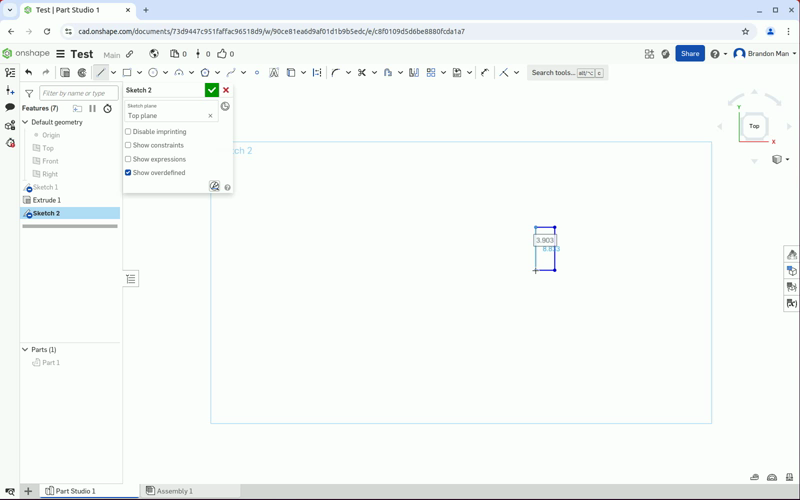
key(esc)
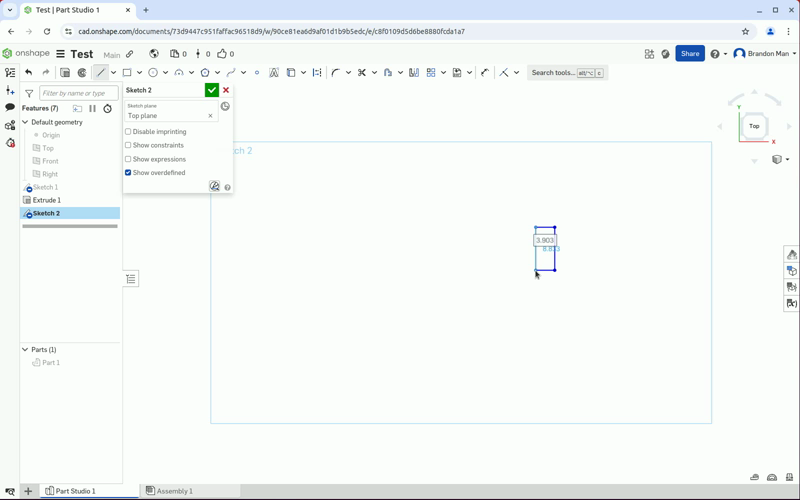
mouse_move(539, 257)
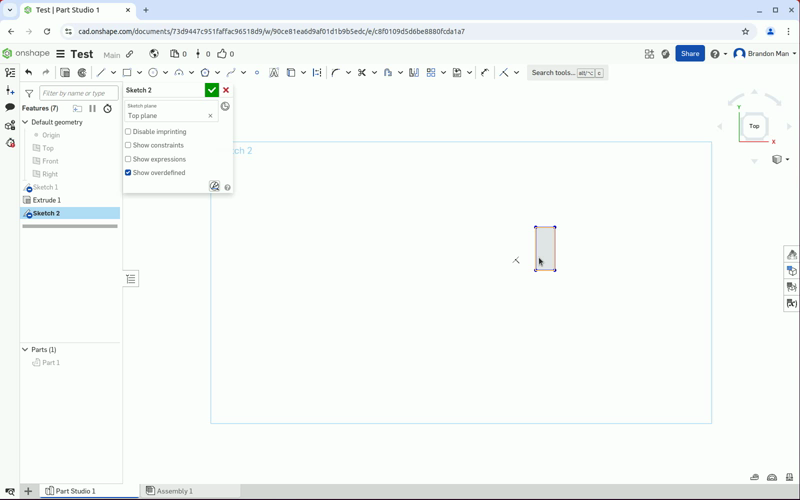
scroll(6)
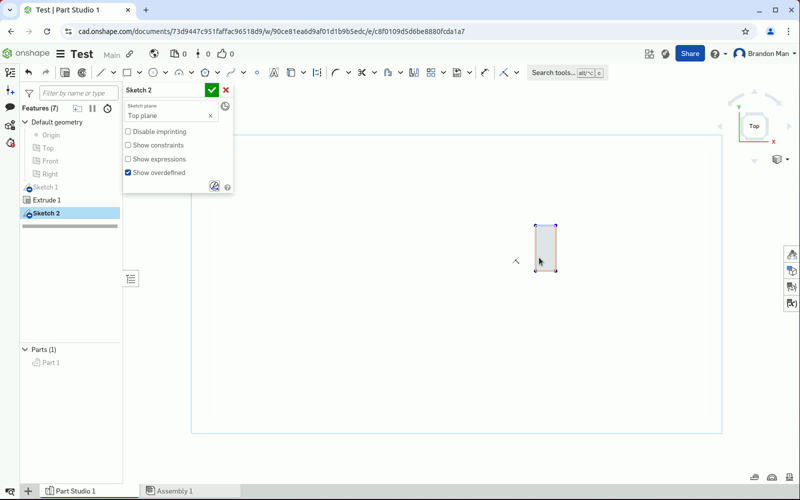
scroll(6)
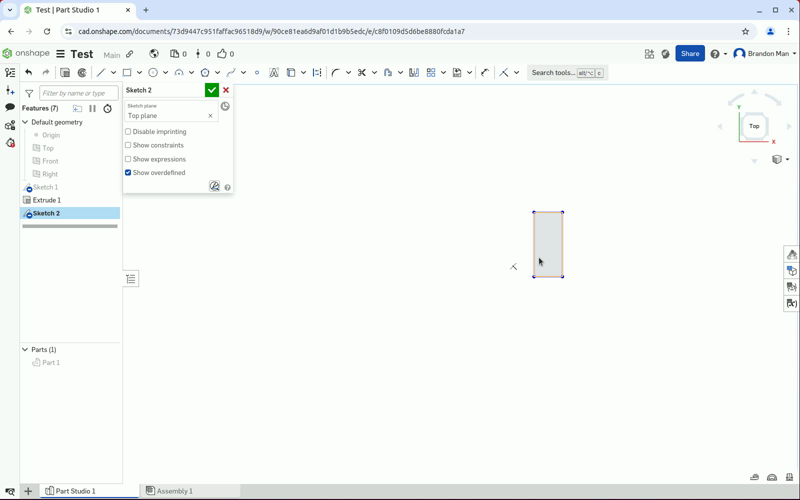
scroll(6)
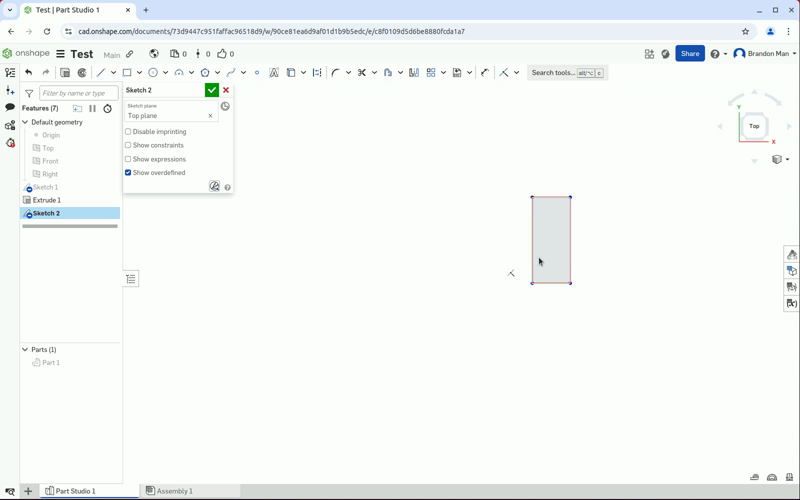
scroll(6)
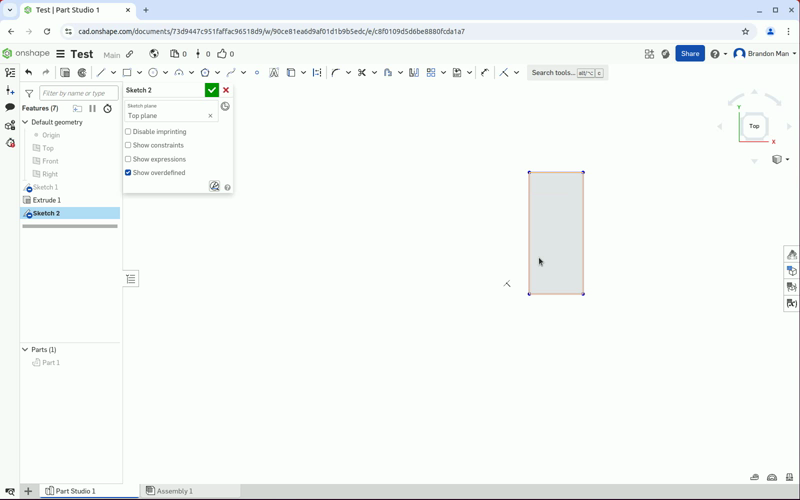
scroll(6)
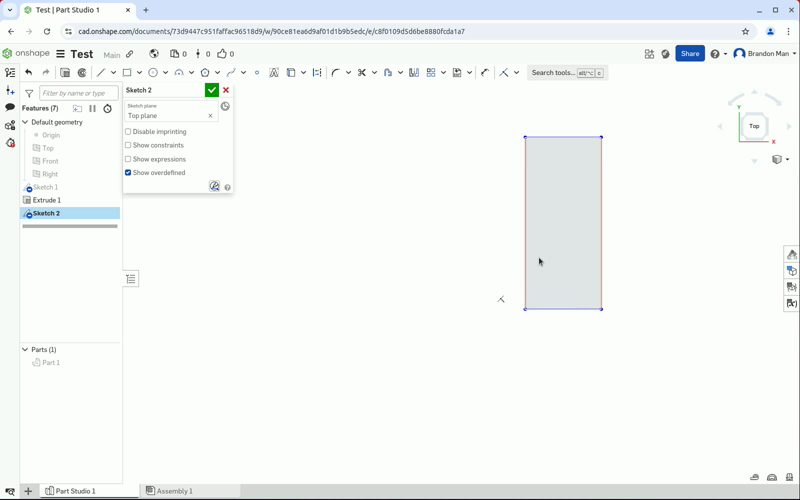
scroll(6)
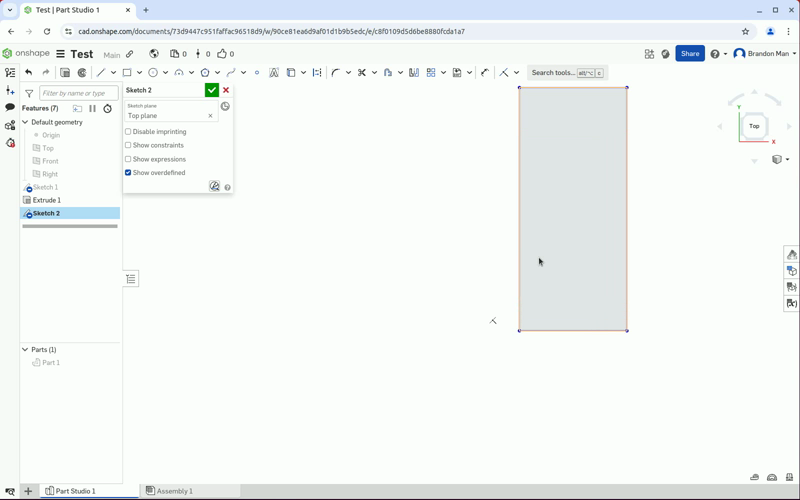
scroll(6)
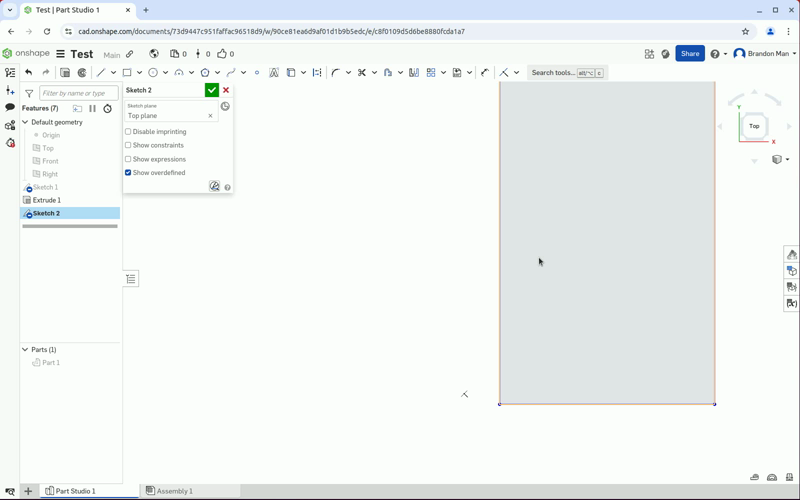
click(539, 257)
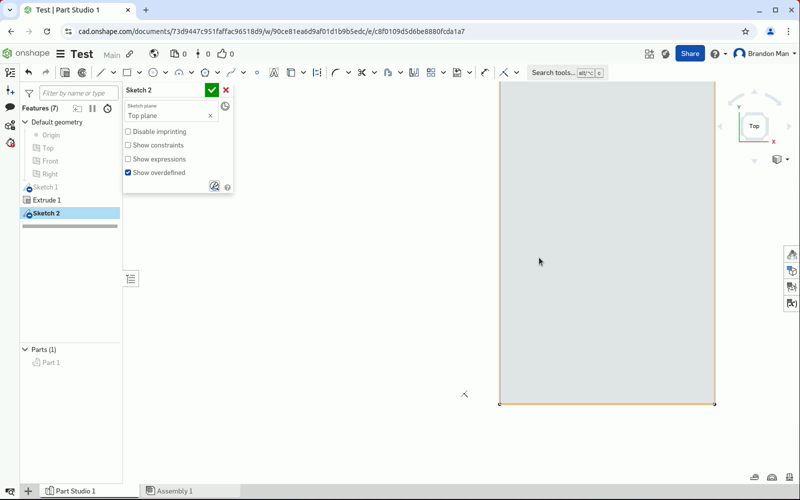
scroll(-6)
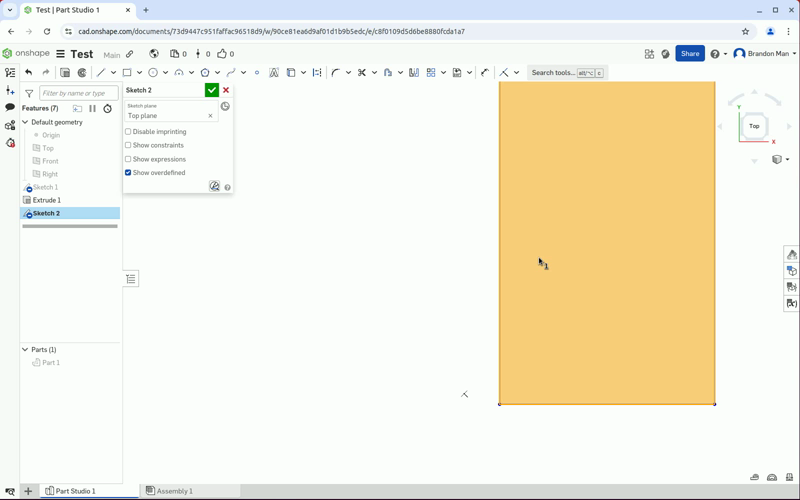
scroll(-6)
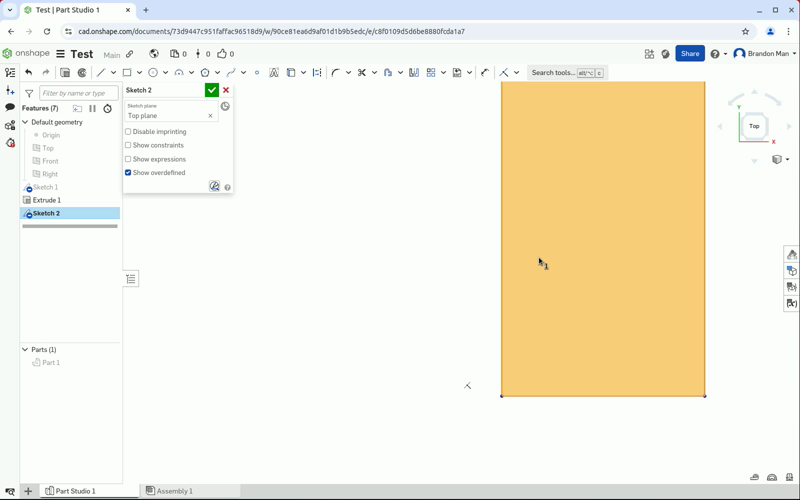
scroll(-6)
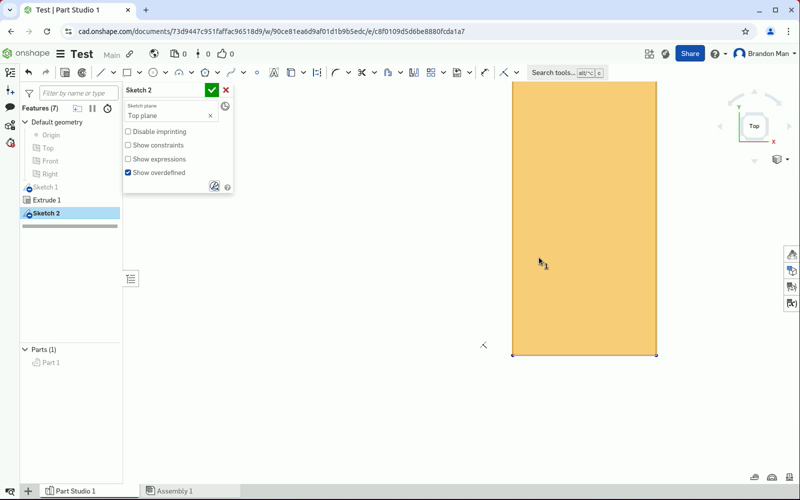
scroll(-6)
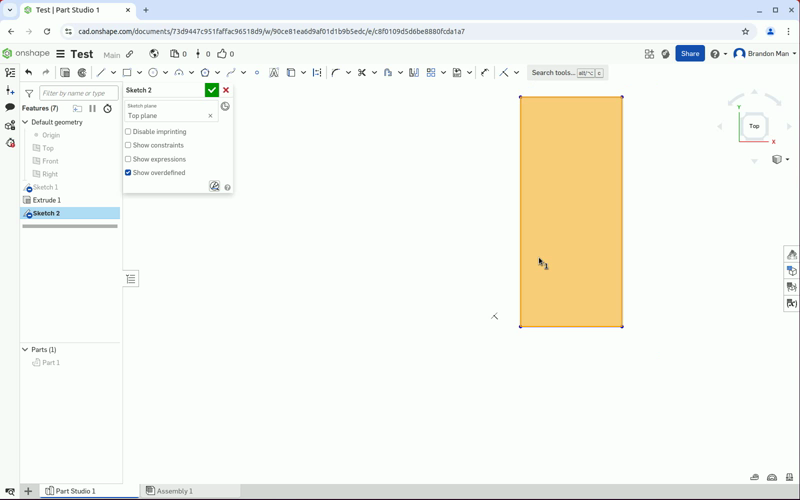
scroll(-6)
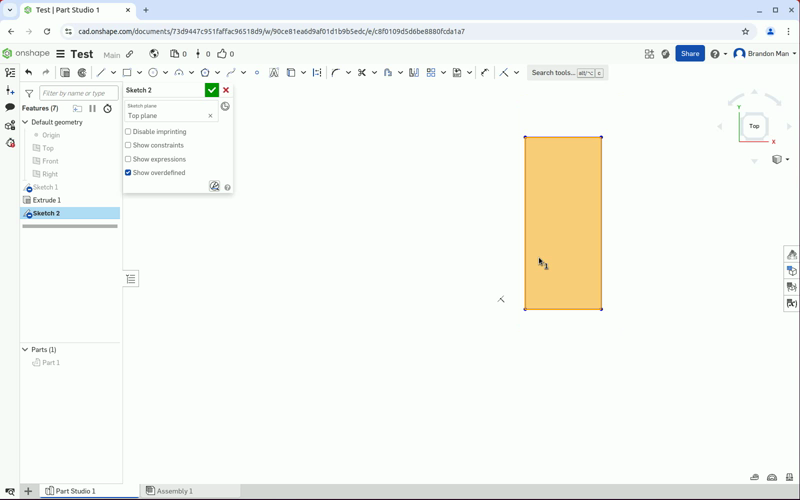
scroll(-6)
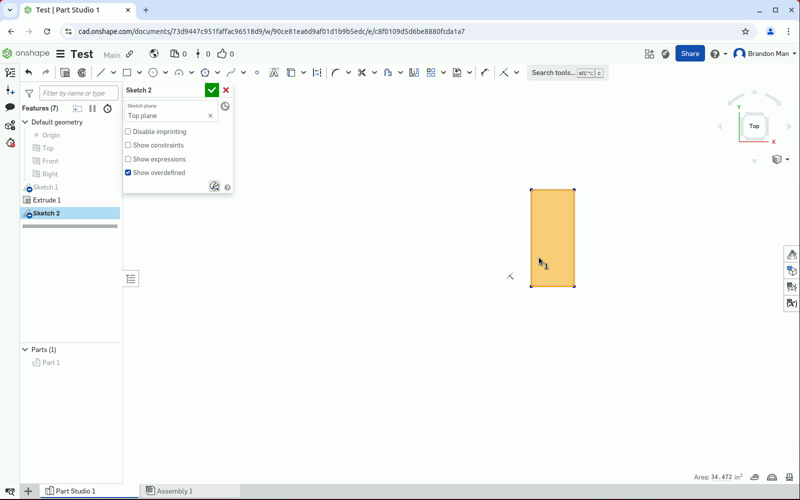
scroll(-6)
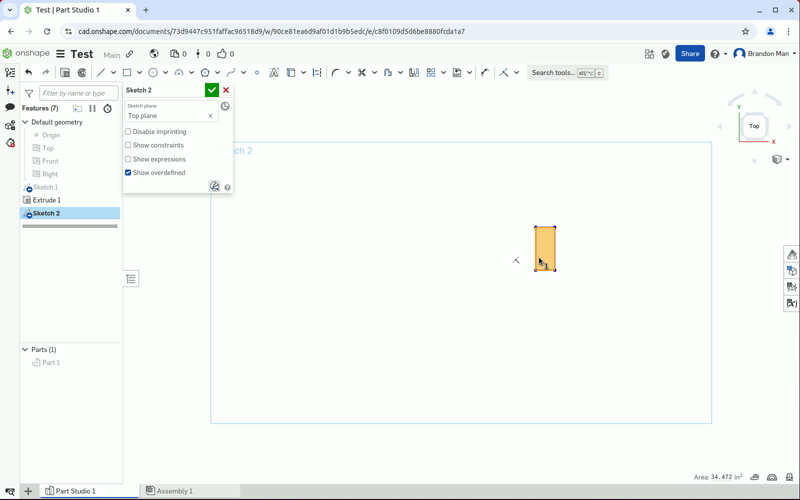
mouse_move(73, 352)
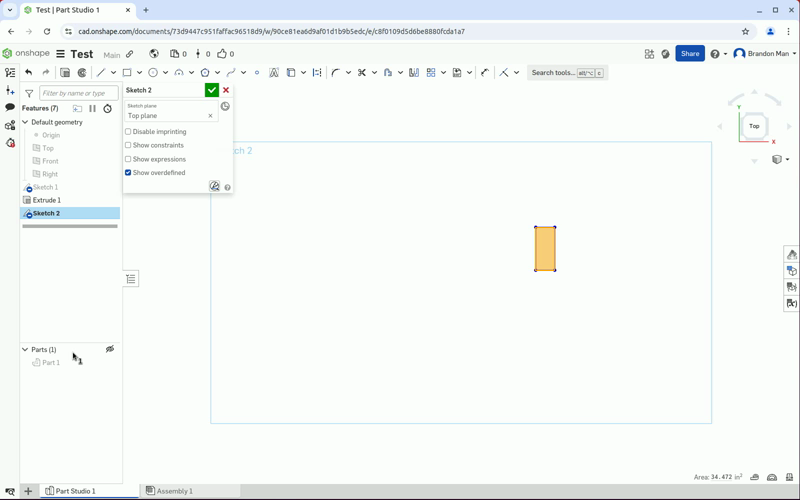
key(shift+y)
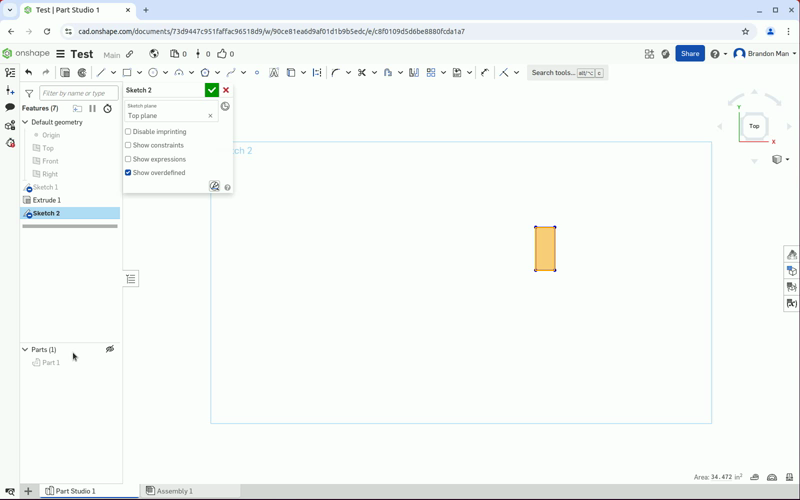
key(shift+e)
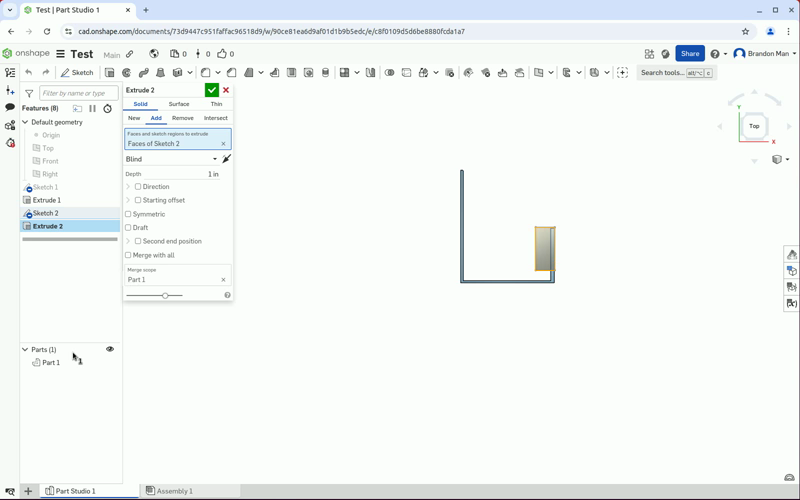
mouse_move(143, 106)
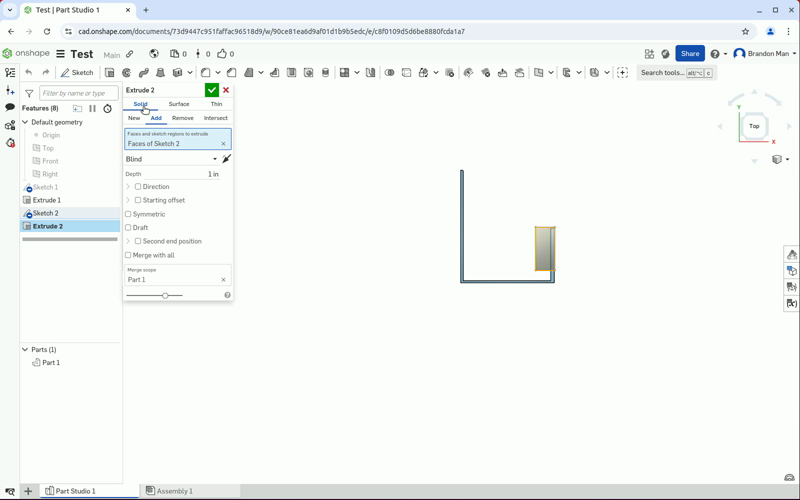
click(143, 106)
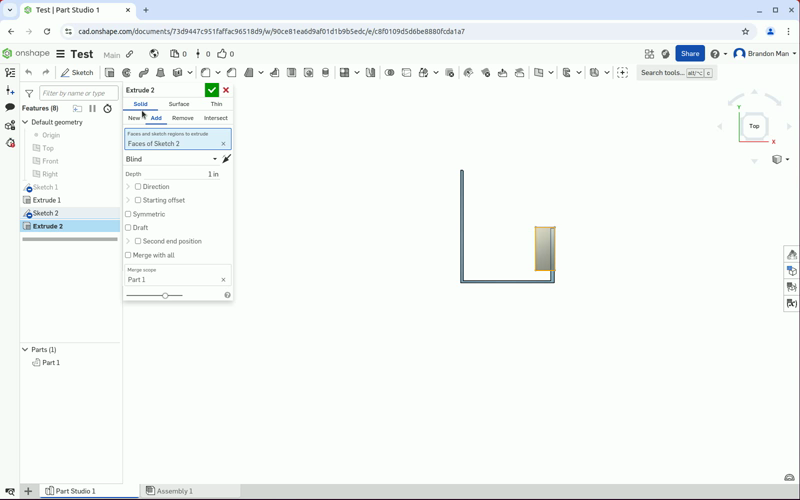
mouse_move(137, 120)
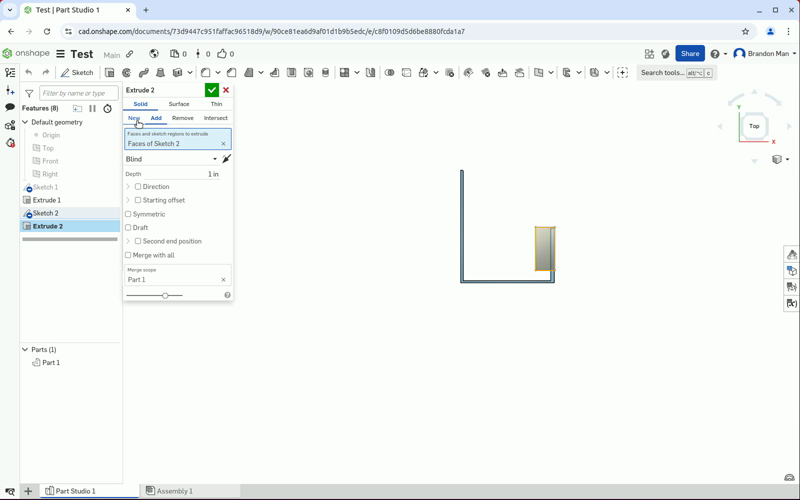
click(137, 120)
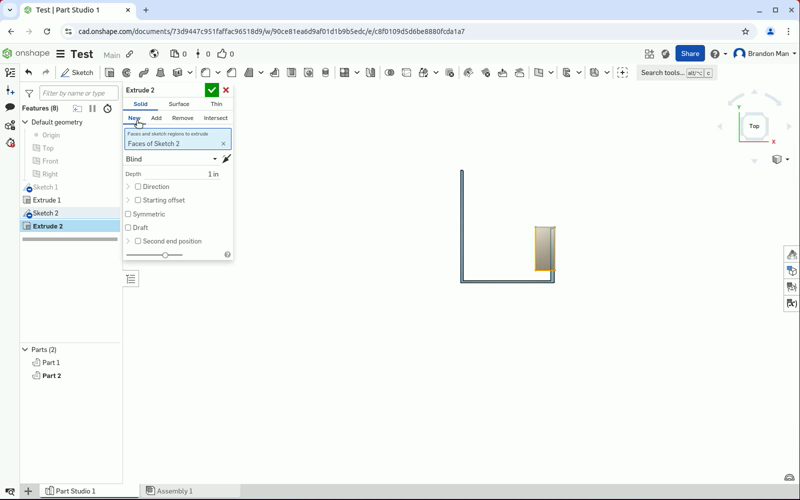
key(tab, 4)
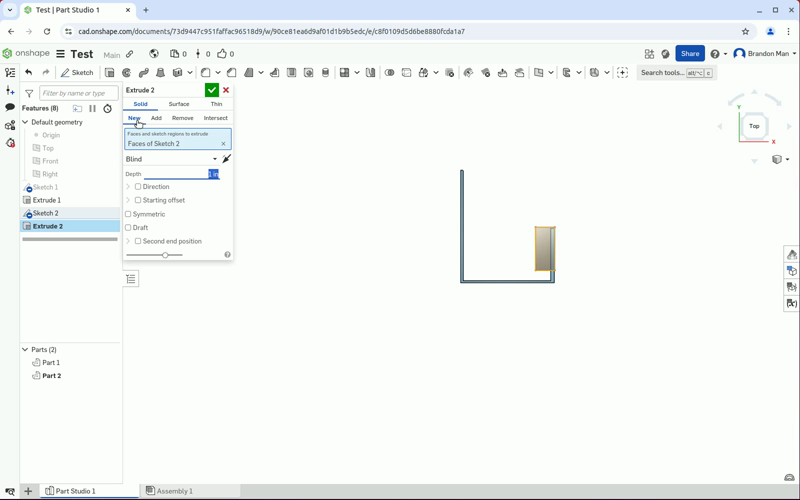
text(0.481)
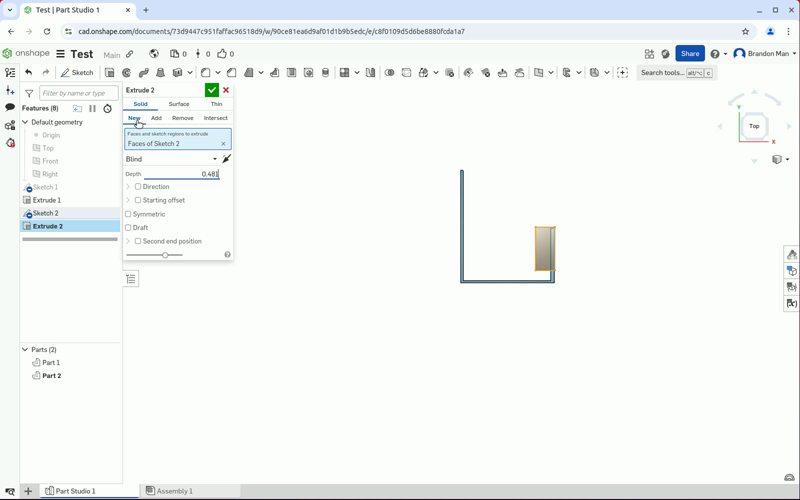
key(enter)
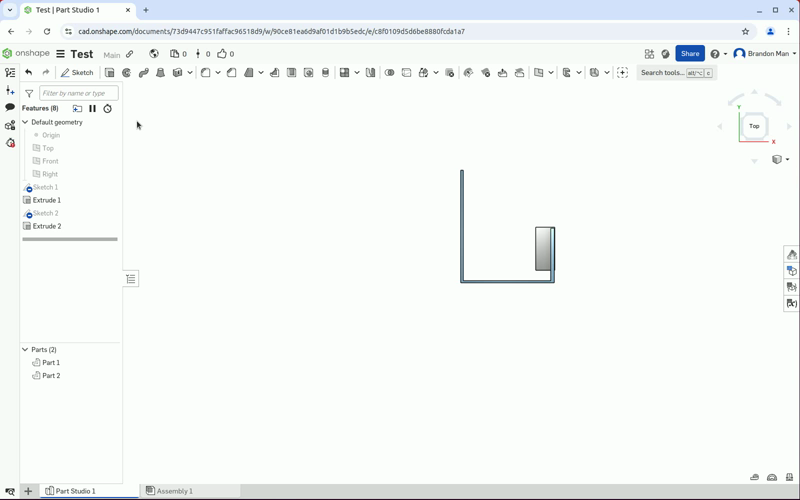
key(shift+h)
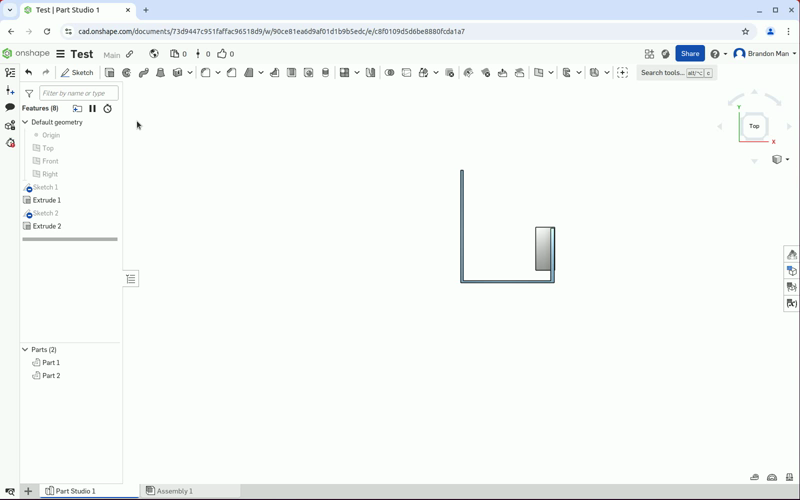
key(shift+h)
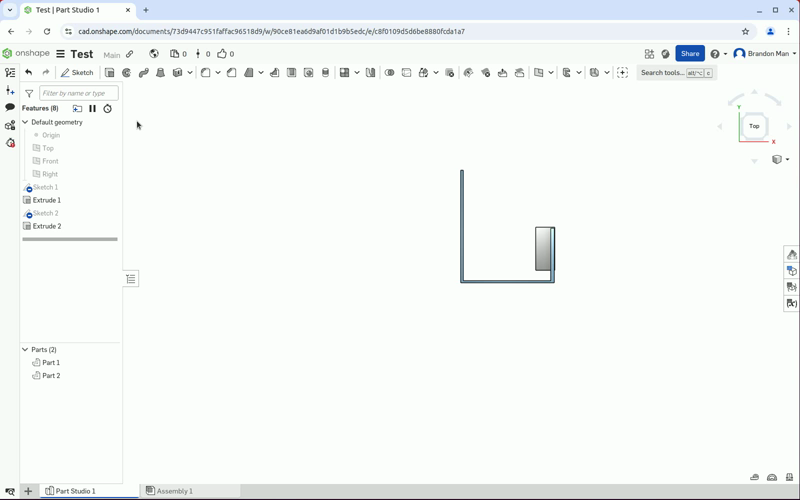
mouse_move(73, 189)
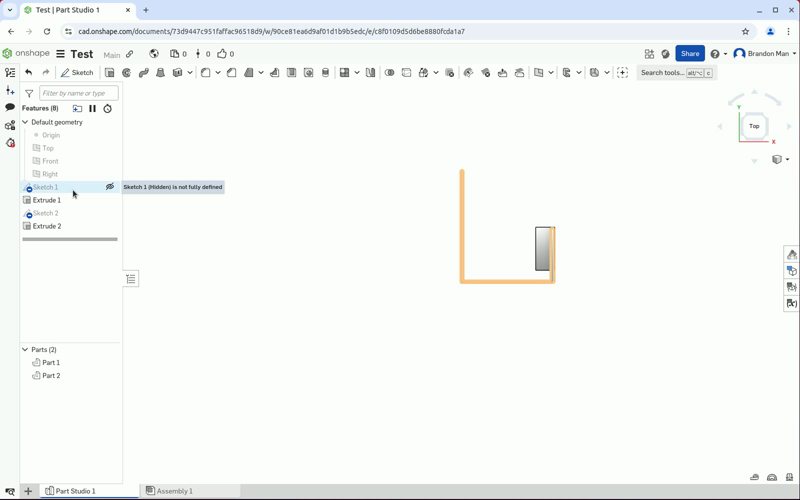
click(73, 189)
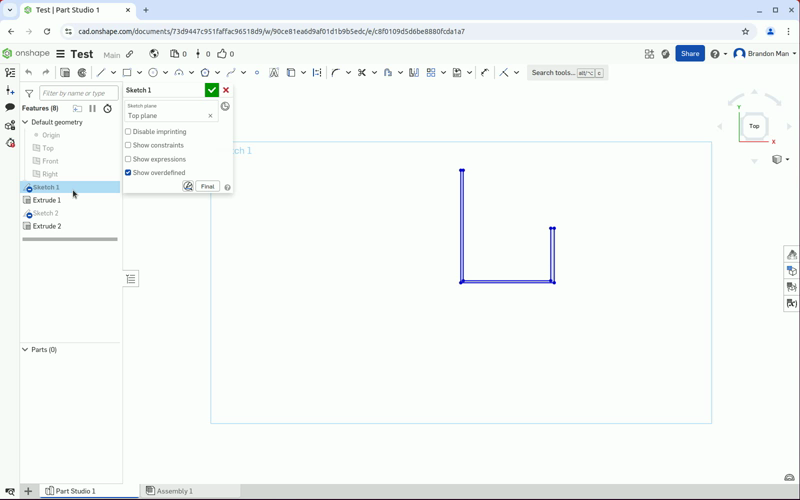
mouse_move(229, 92)
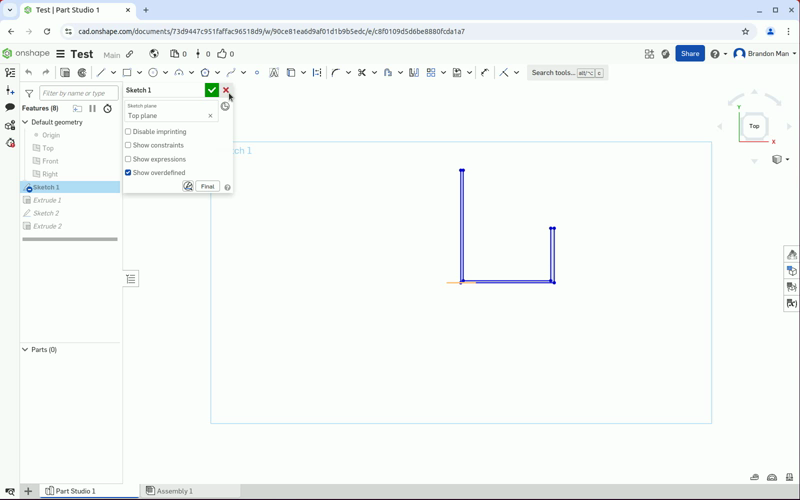
click(229, 92)
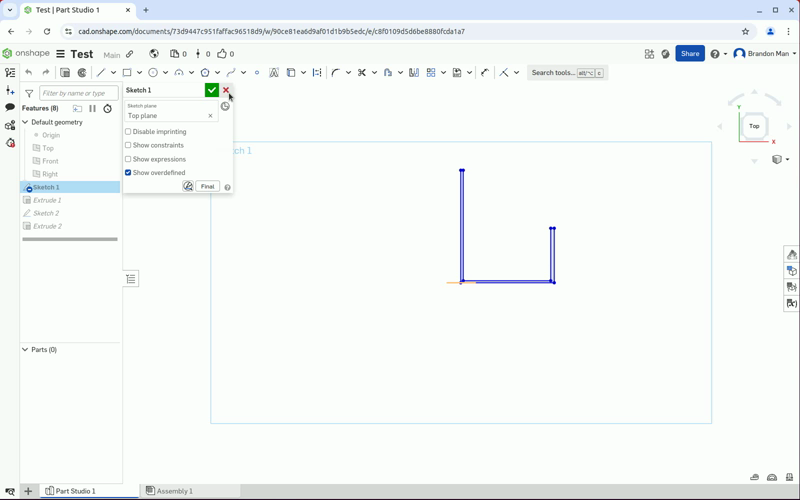
key(shift+s)
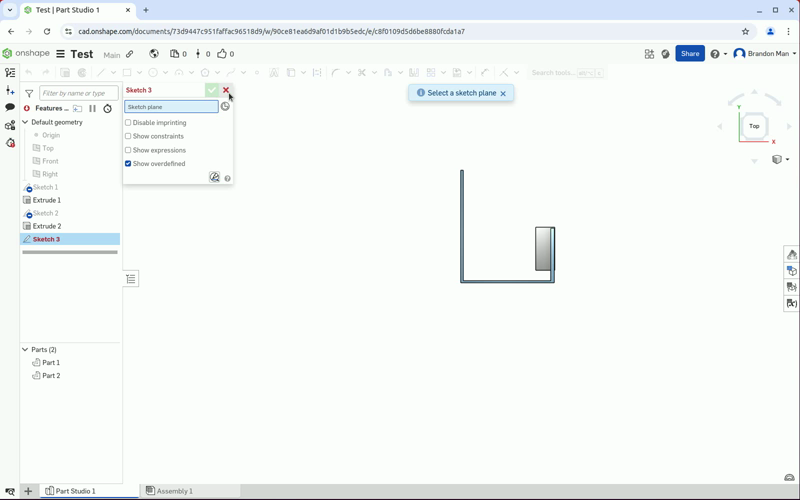
mouse_move(73, 150)
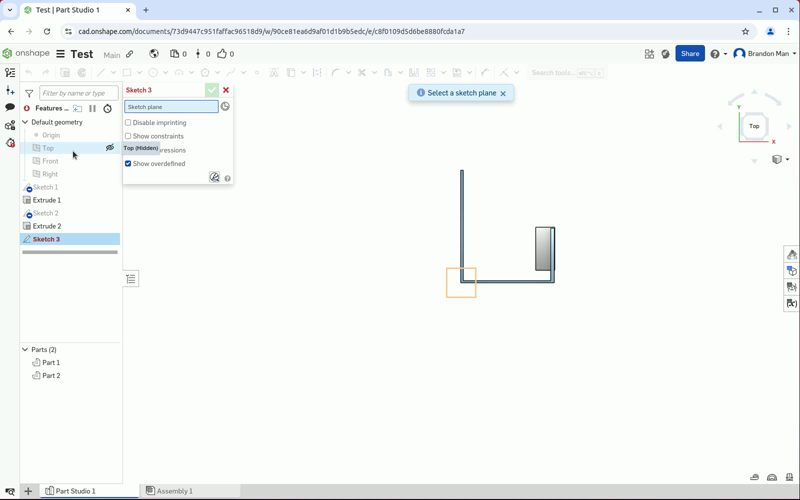
click(73, 150)
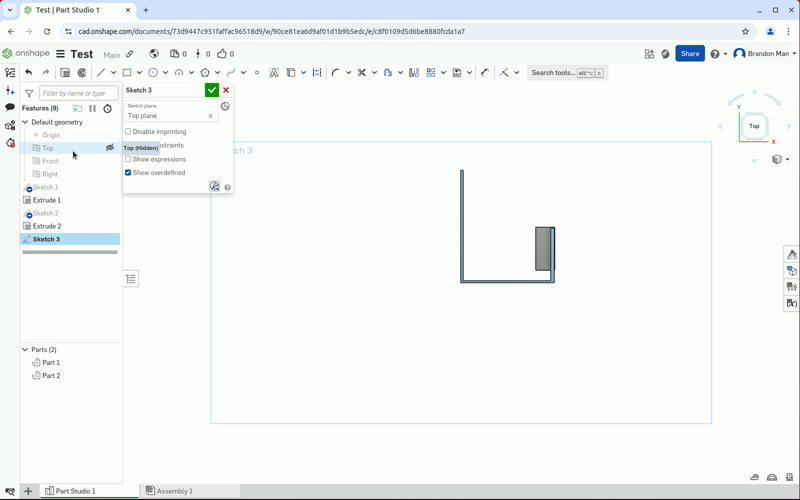
mouse_move(73, 352)
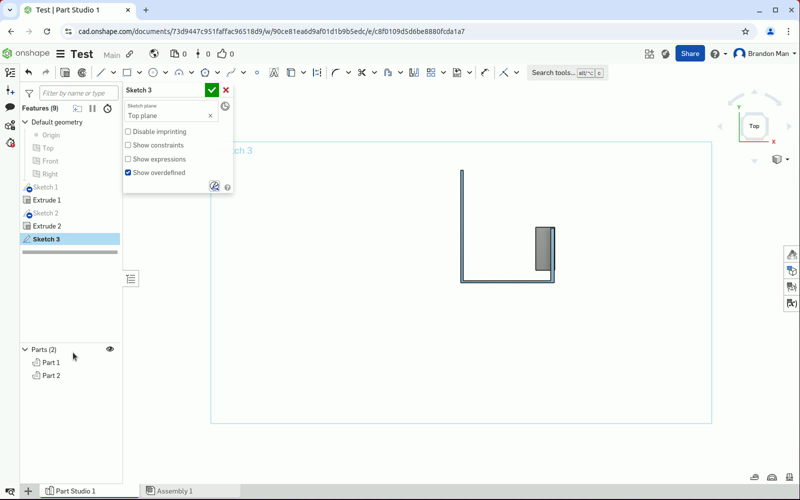
key(y)
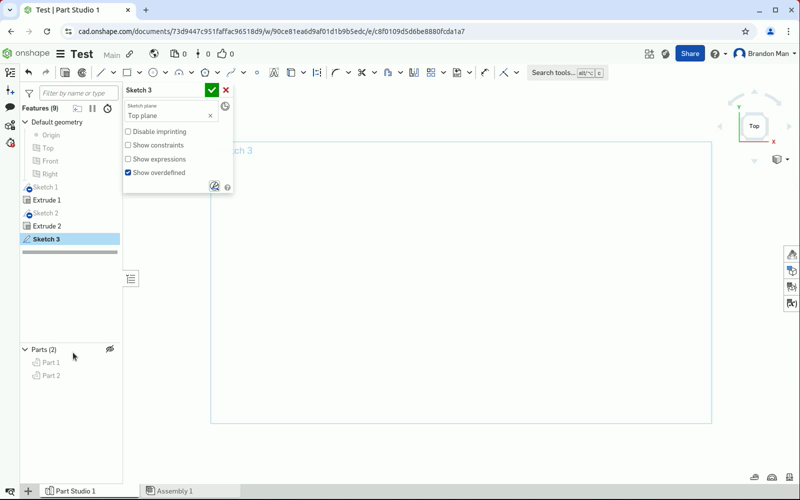
key(l)
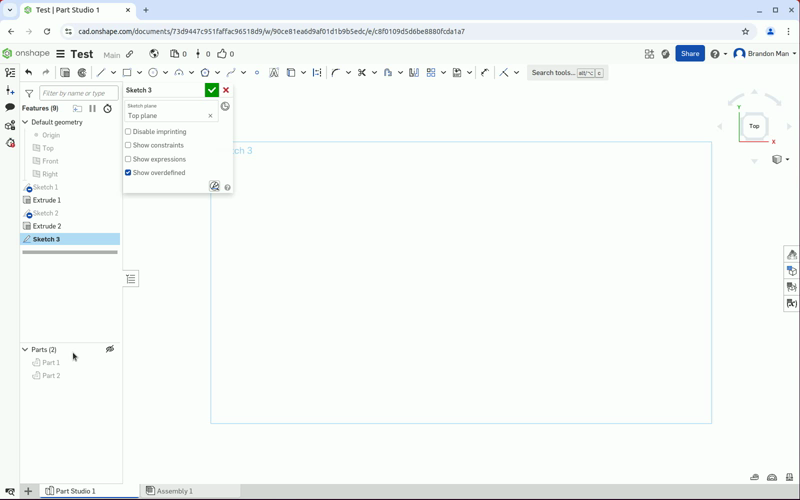
key_down(shift)
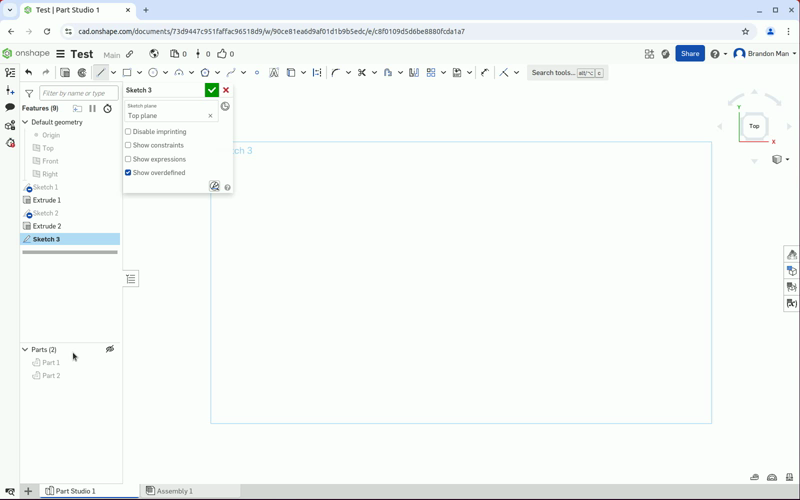
mouse_move(463, 241)
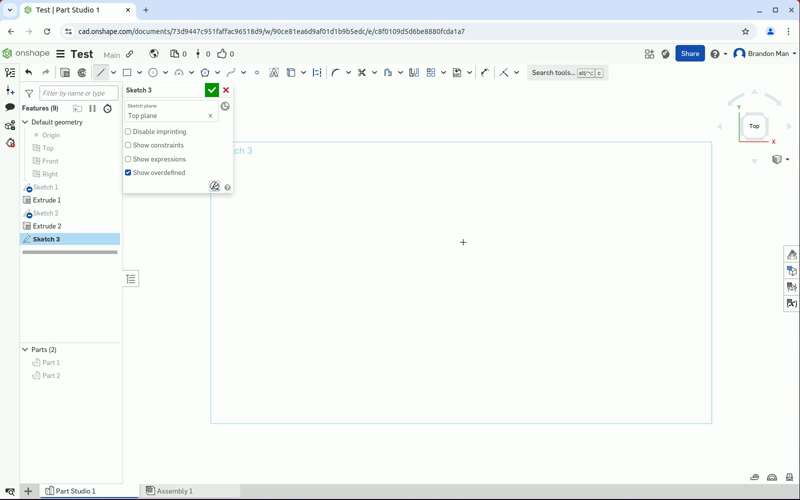
click(463, 241)
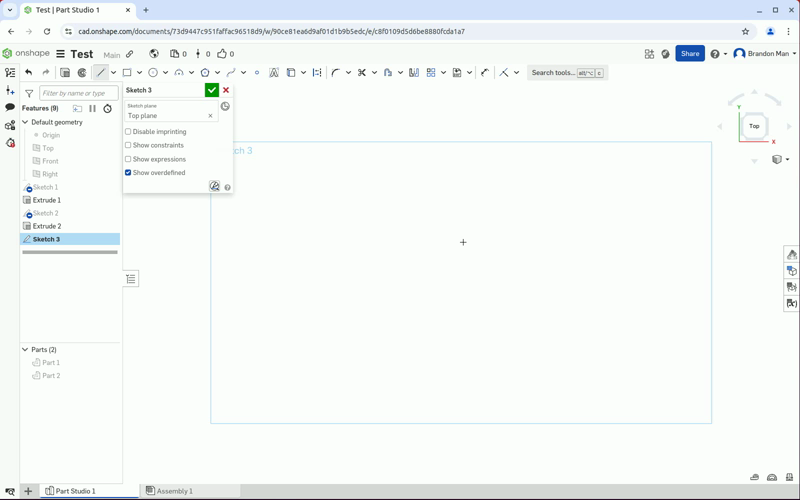
key_up(shift)
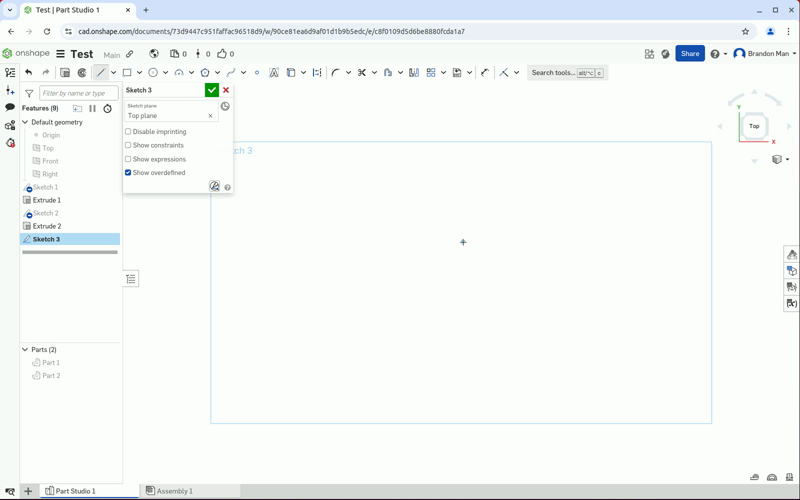
key_down(shift)
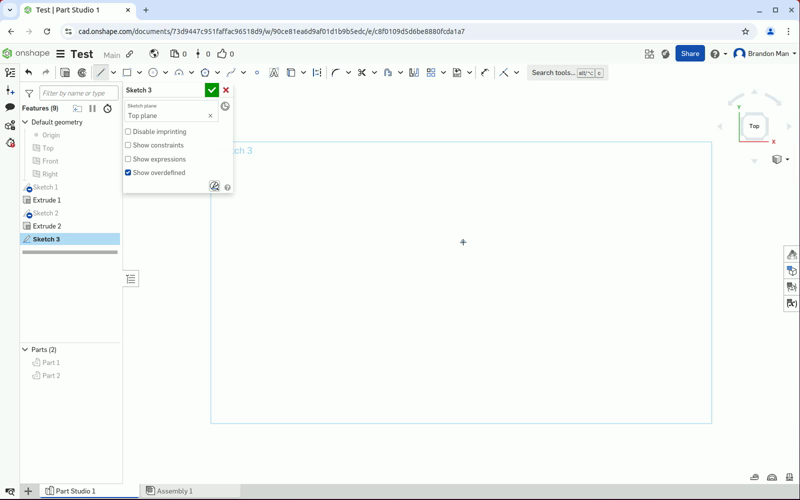
mouse_move(493, 241)
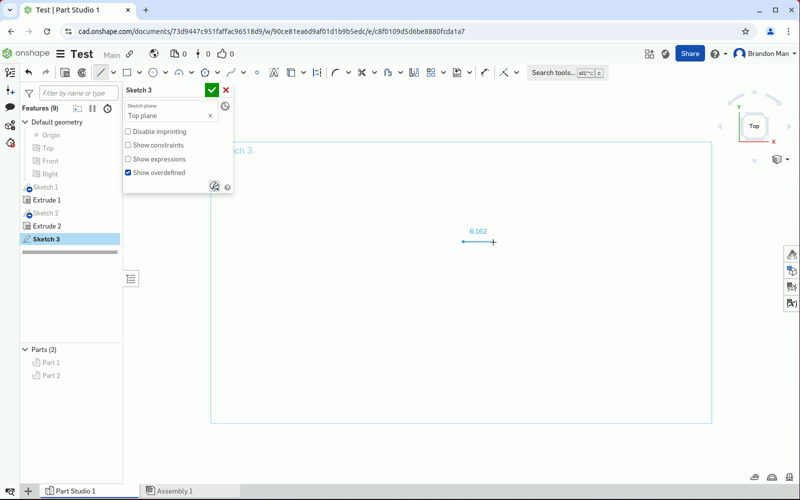
mouse_move(498, 241)
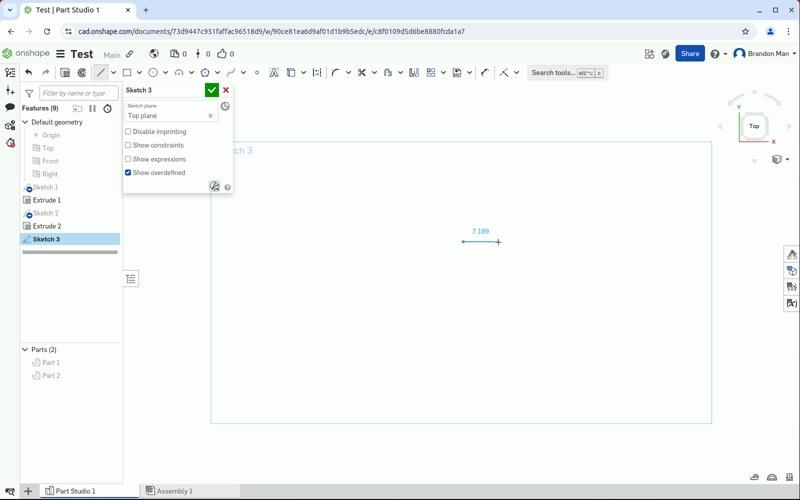
click(498, 241)
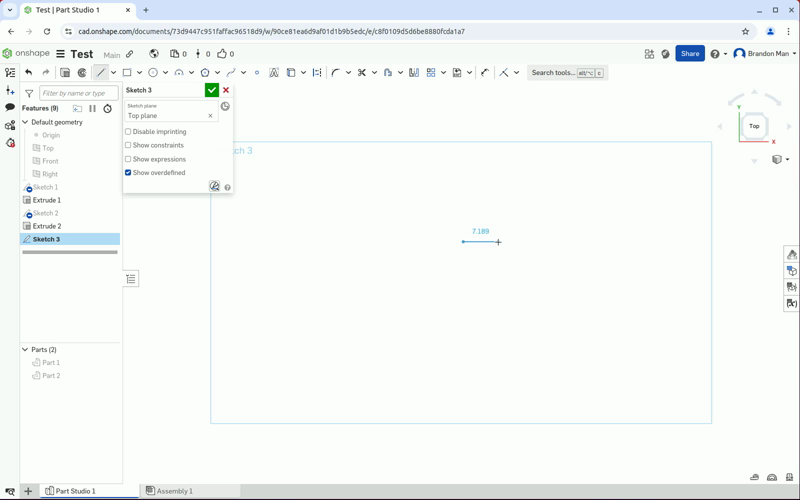
key_up(shift)
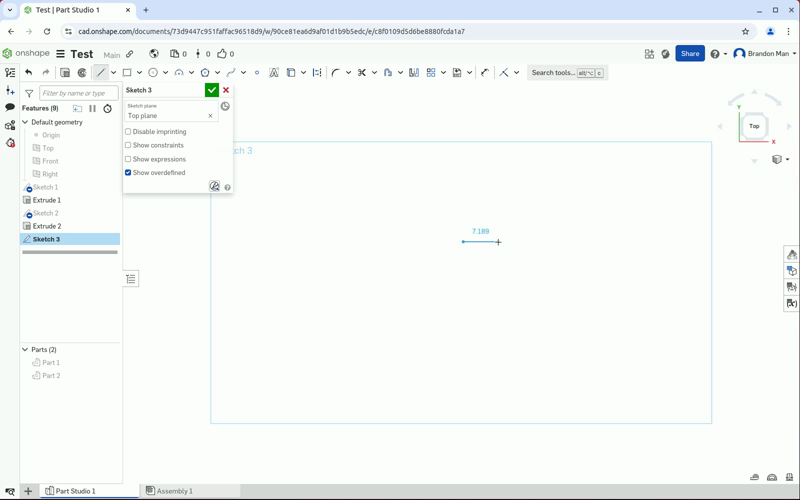
key_down(shift)
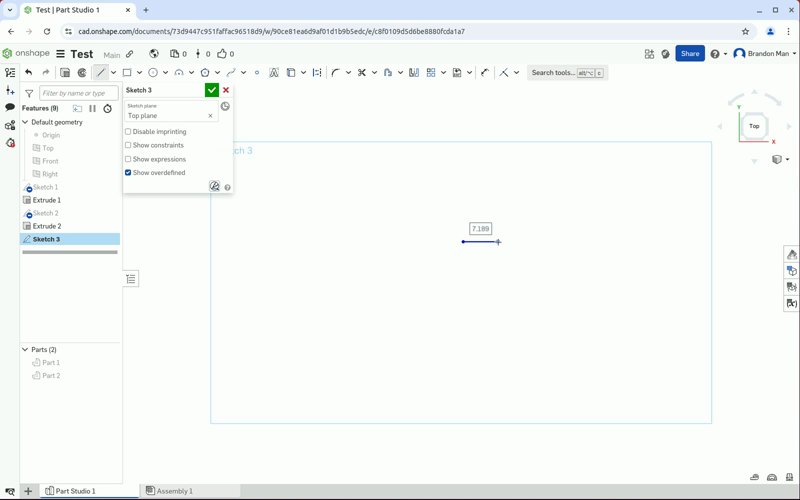
mouse_move(528, 241)
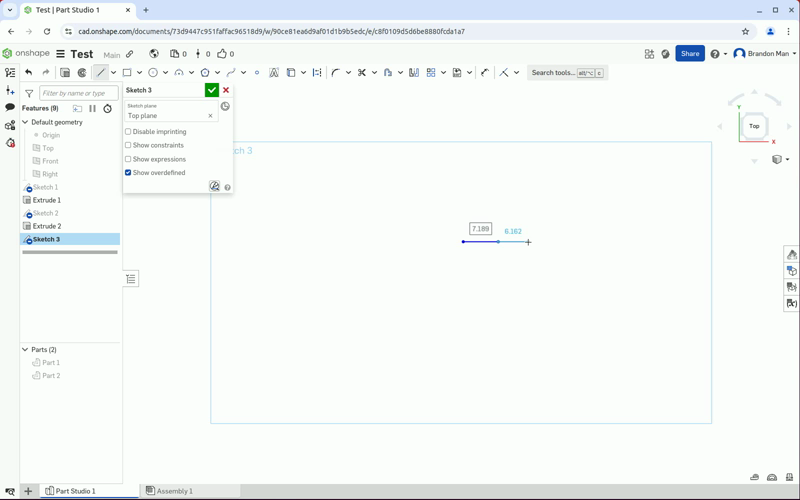
mouse_move(498, 247)
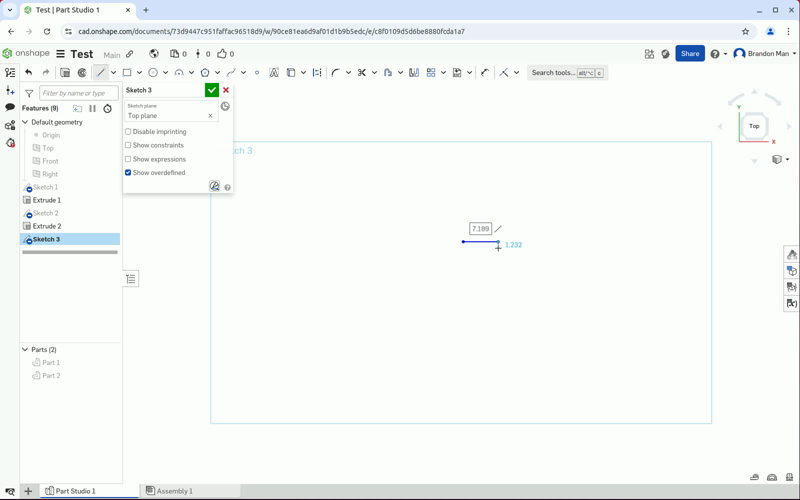
scroll(6)
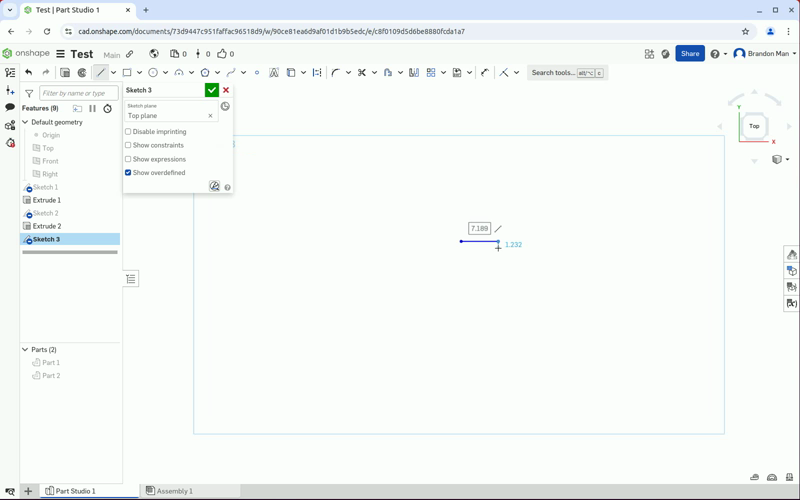
scroll(6)
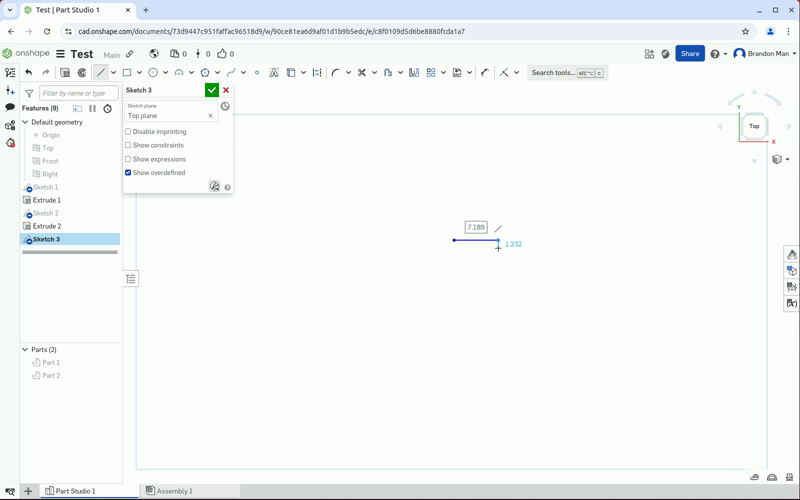
scroll(6)
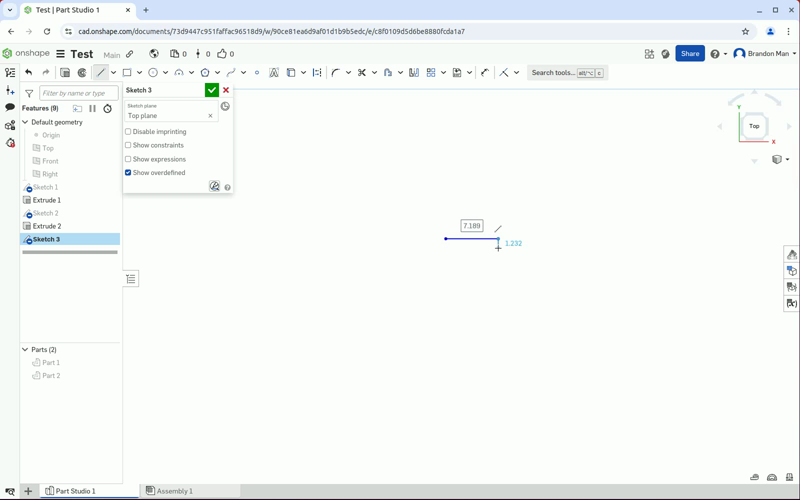
scroll(6)
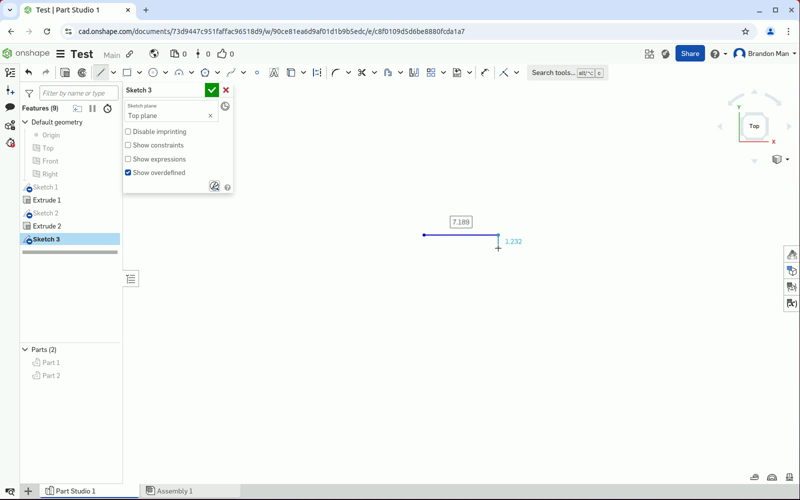
scroll(6)
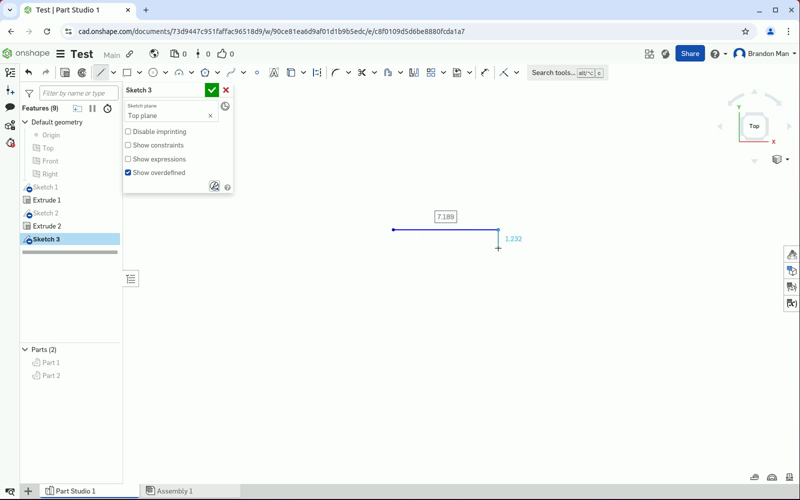
scroll(6)
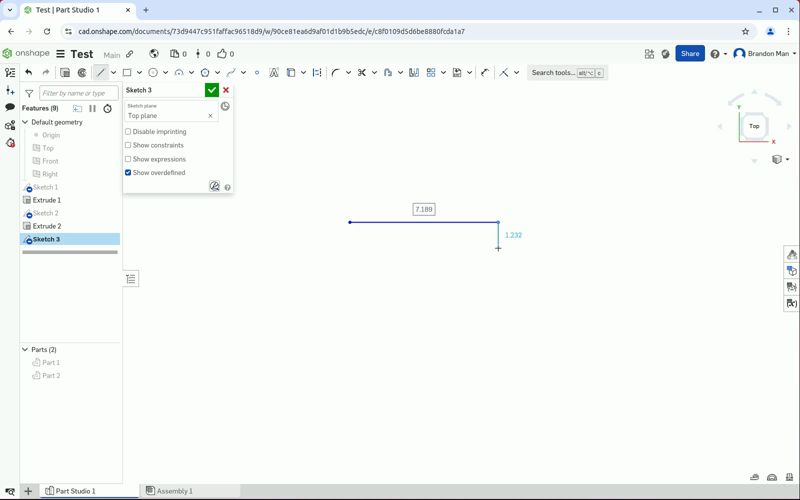
scroll(6)
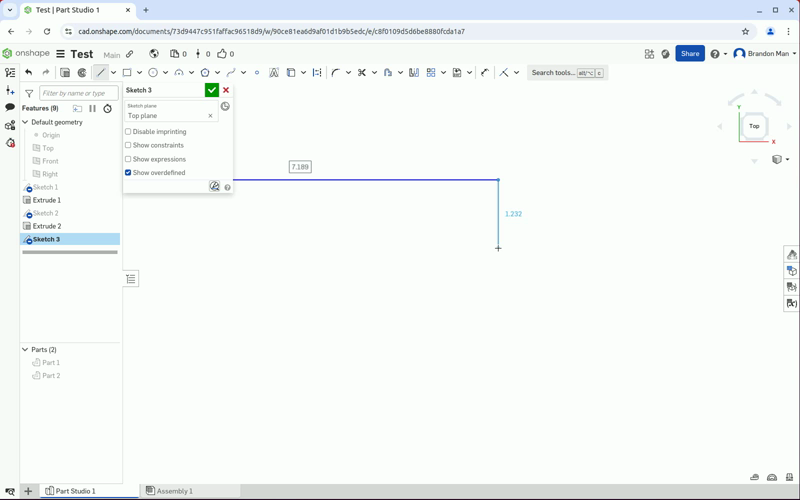
click(498, 247)
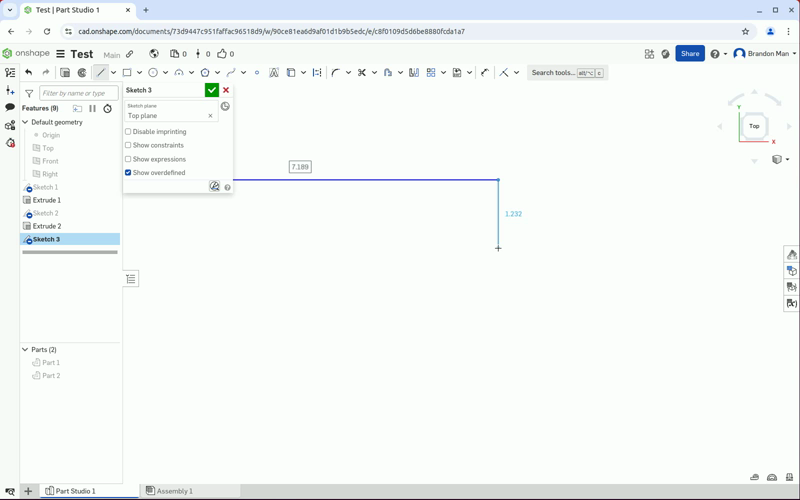
scroll(-6)
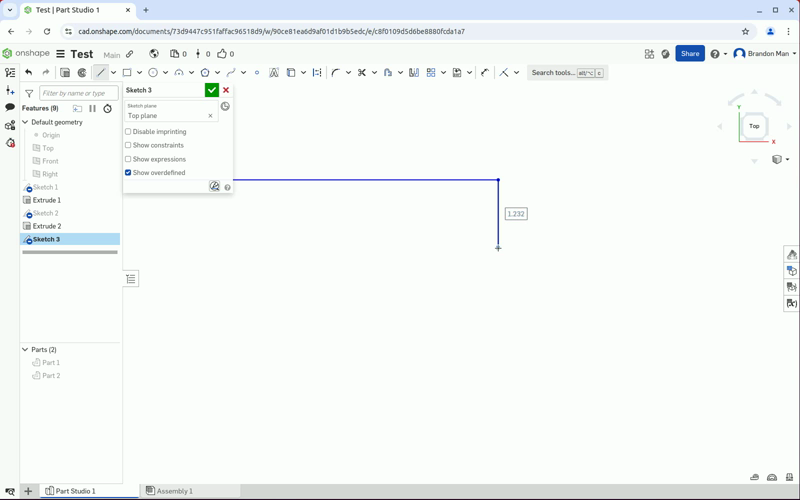
scroll(-6)
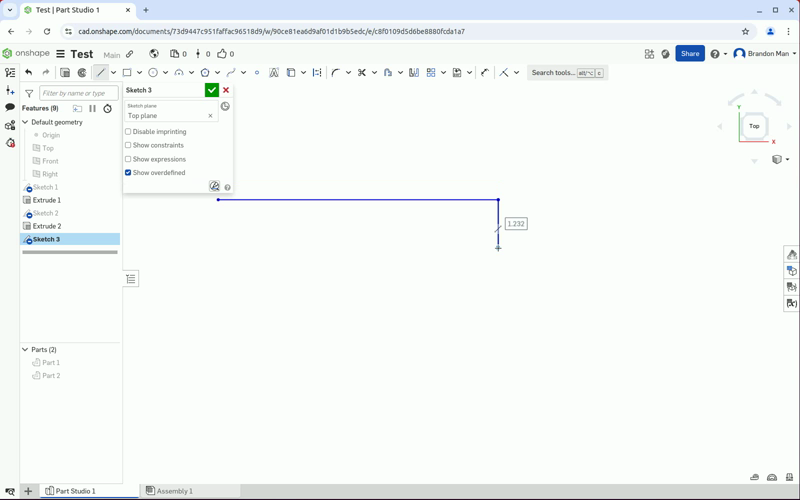
scroll(-6)
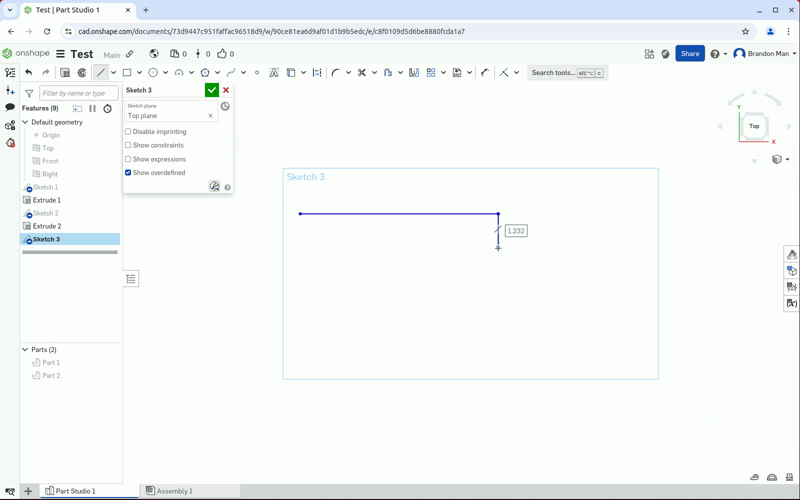
scroll(-6)
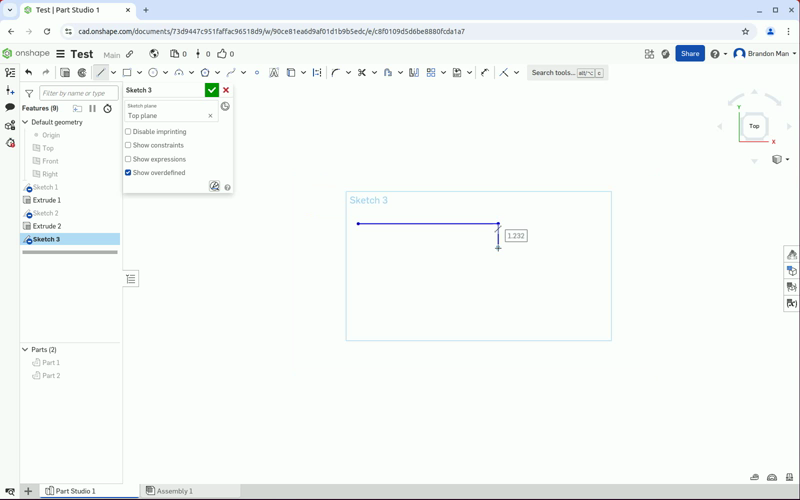
scroll(-6)
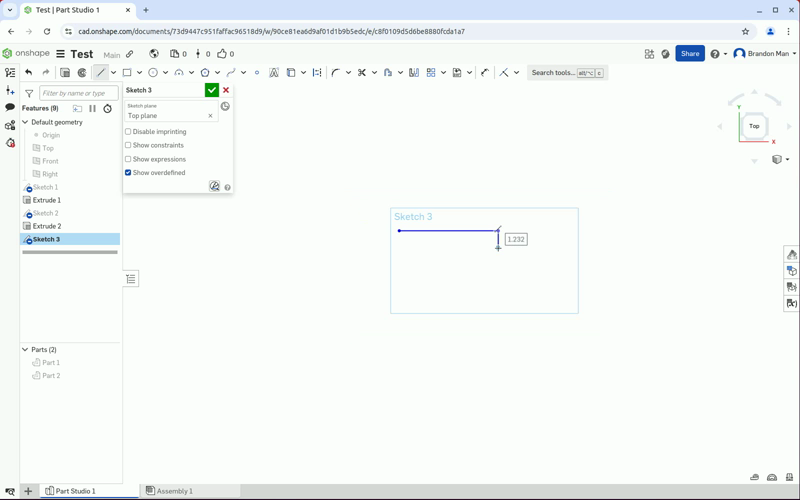
scroll(-6)
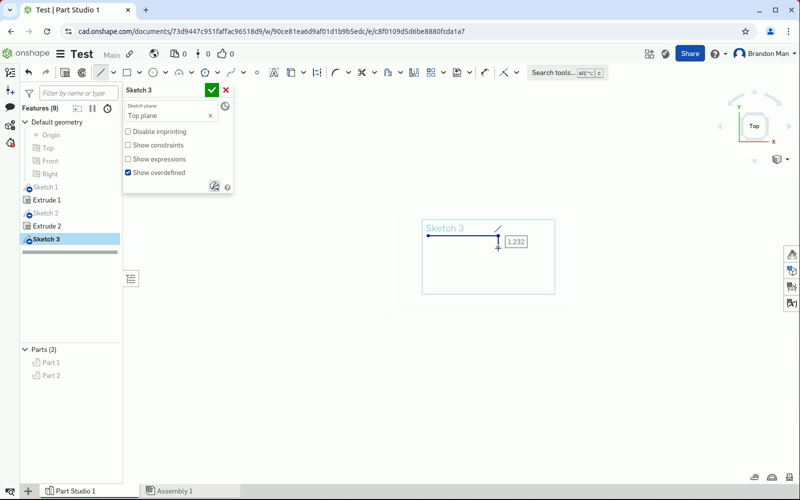
scroll(-6)
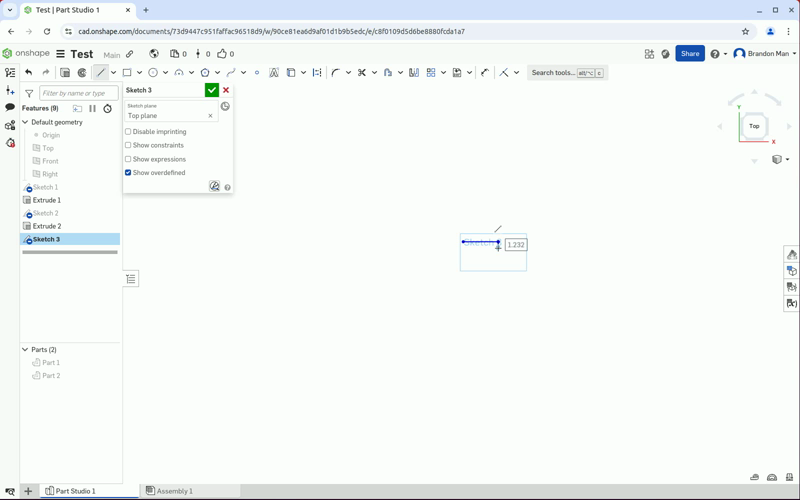
key_up(shift)
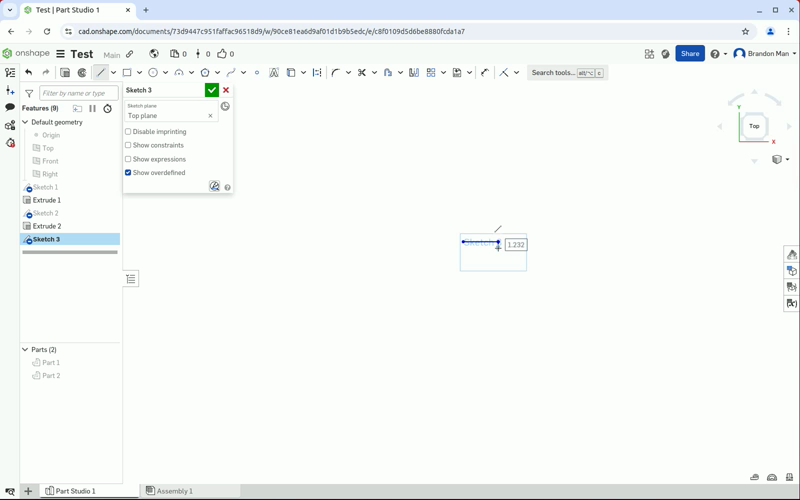
key_down(shift)
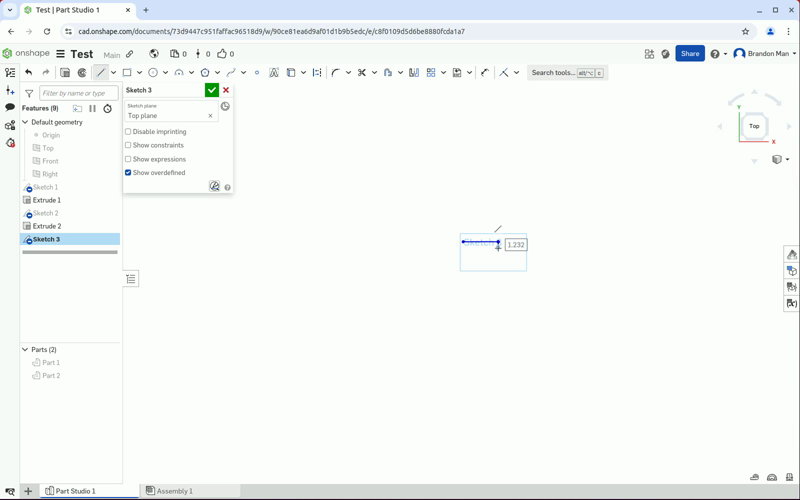
mouse_move(528, 247)
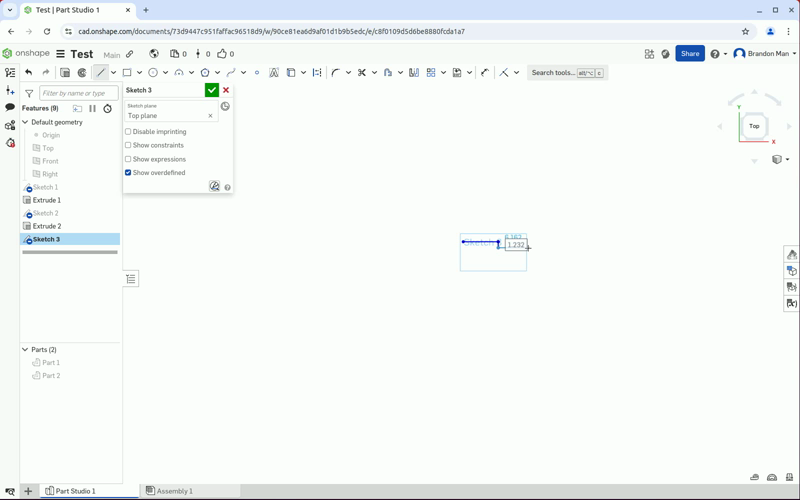
mouse_move(500, 247)
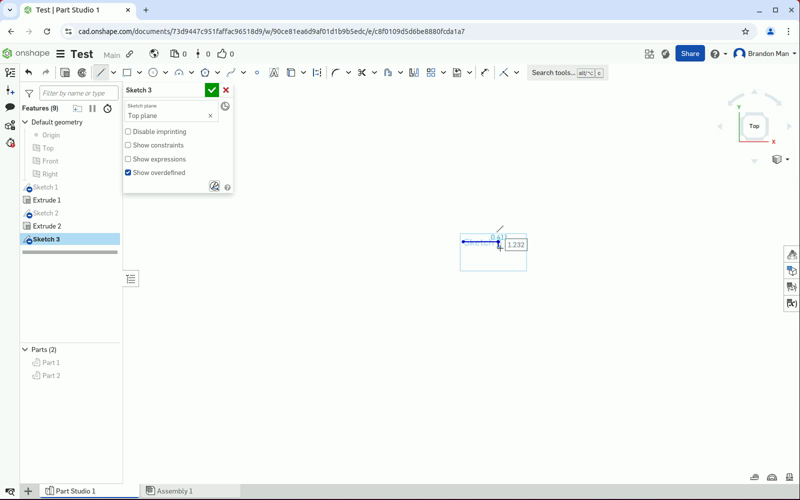
scroll(6)
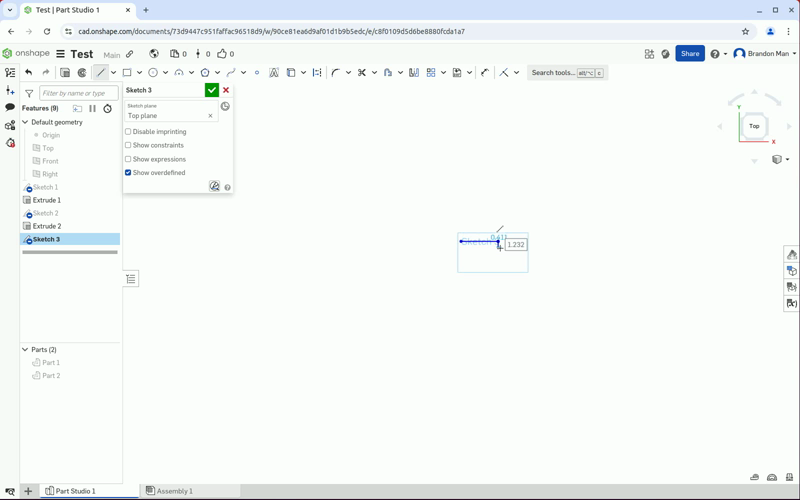
scroll(6)
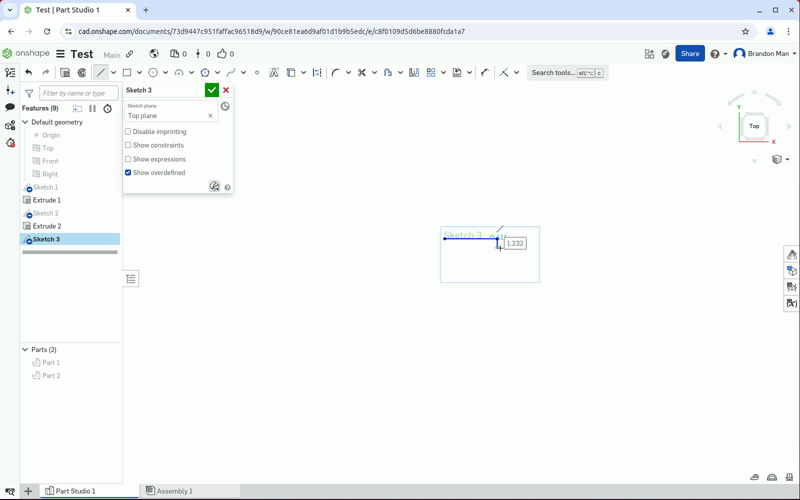
scroll(6)
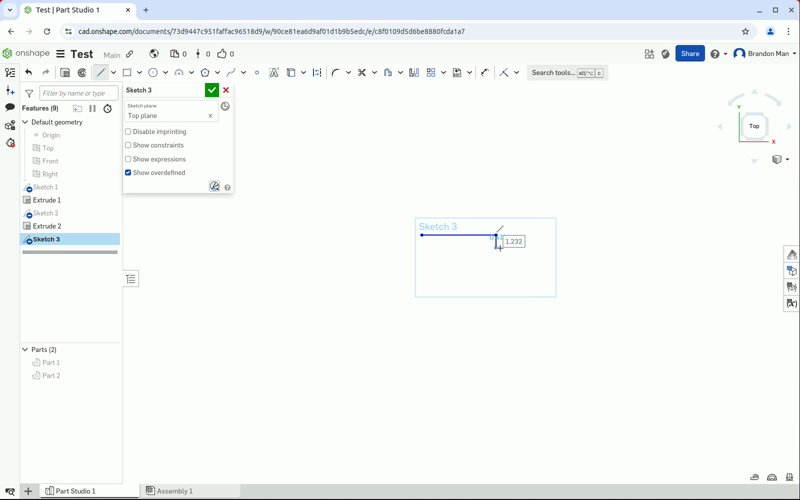
scroll(6)
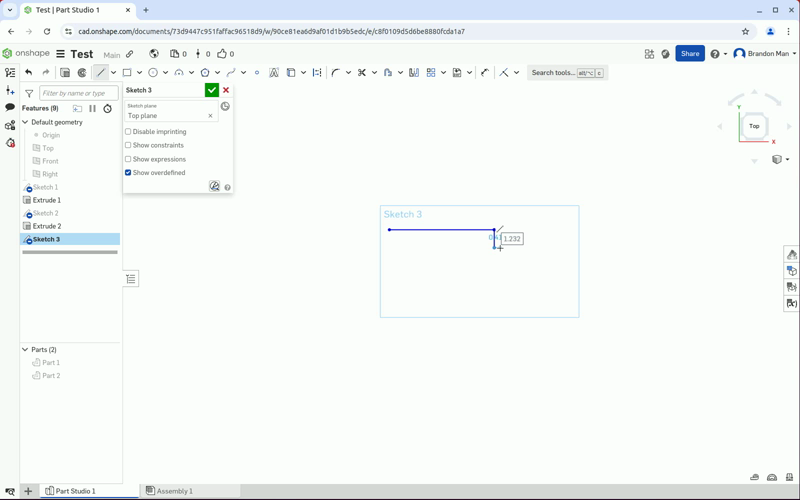
scroll(6)
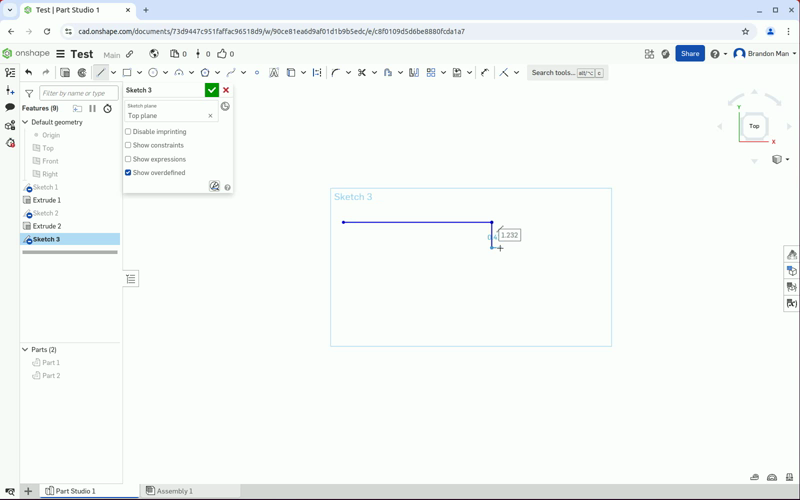
scroll(6)
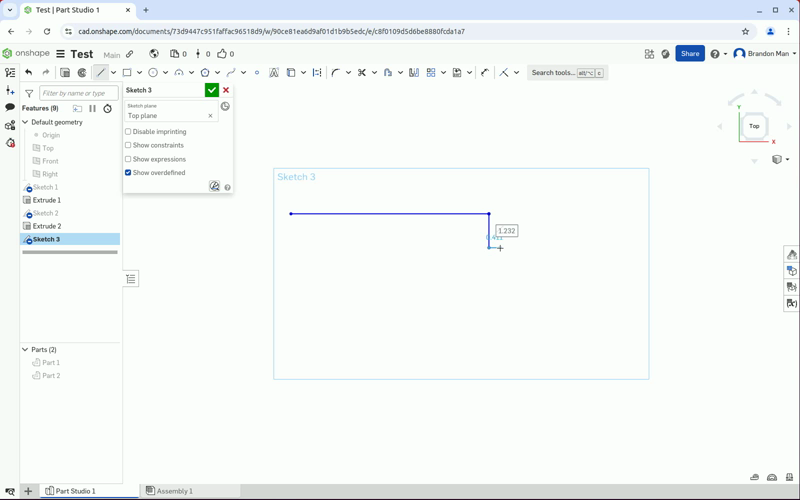
scroll(6)
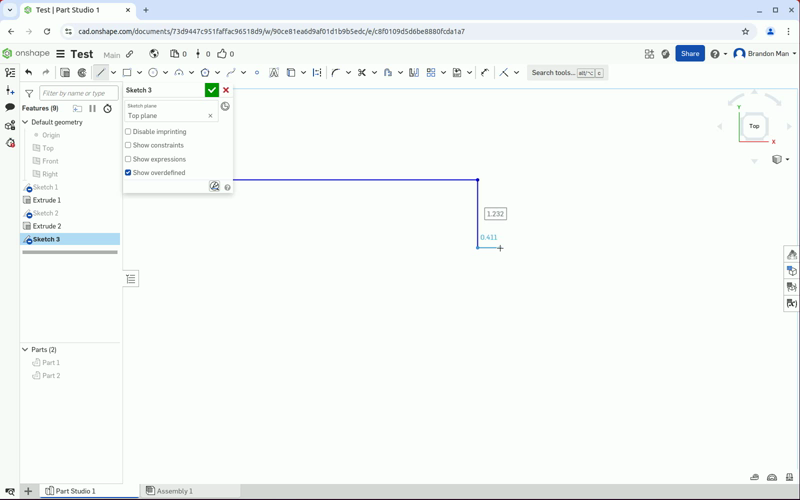
click(500, 247)
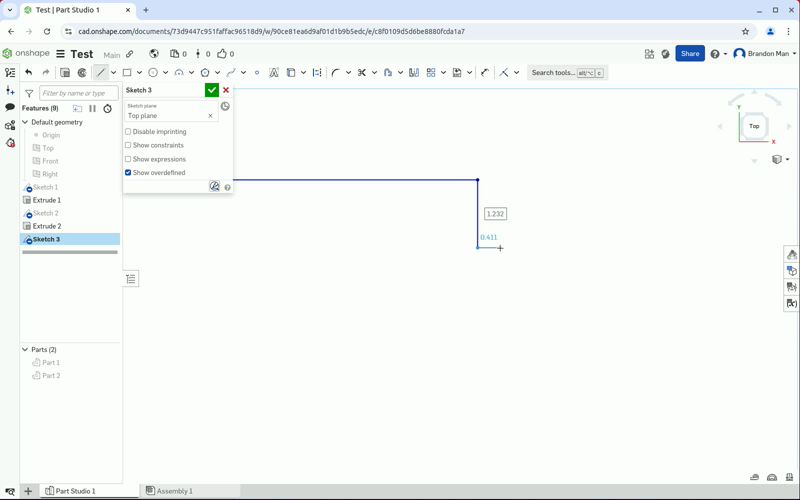
scroll(-6)
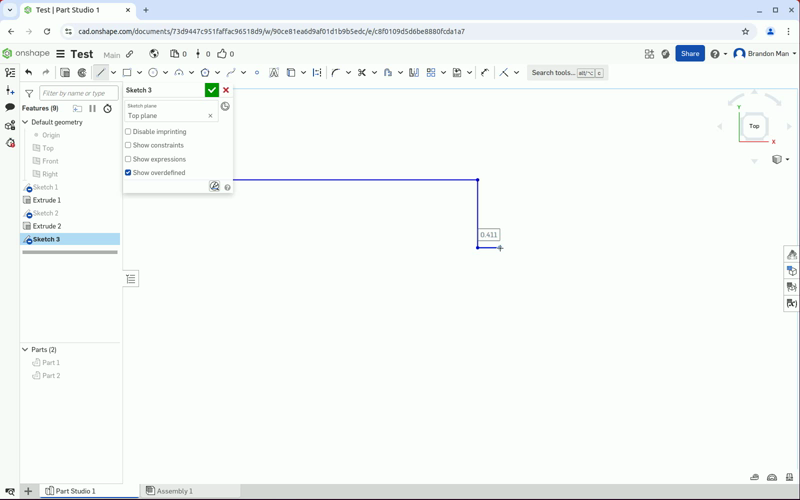
scroll(-6)
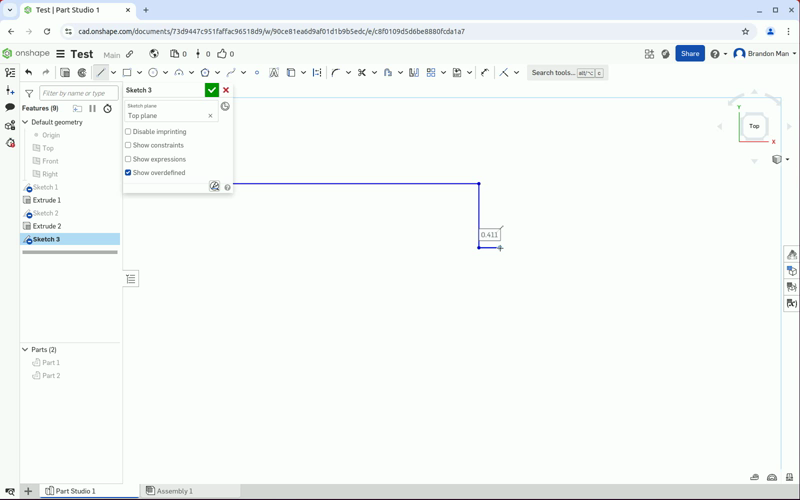
scroll(-6)
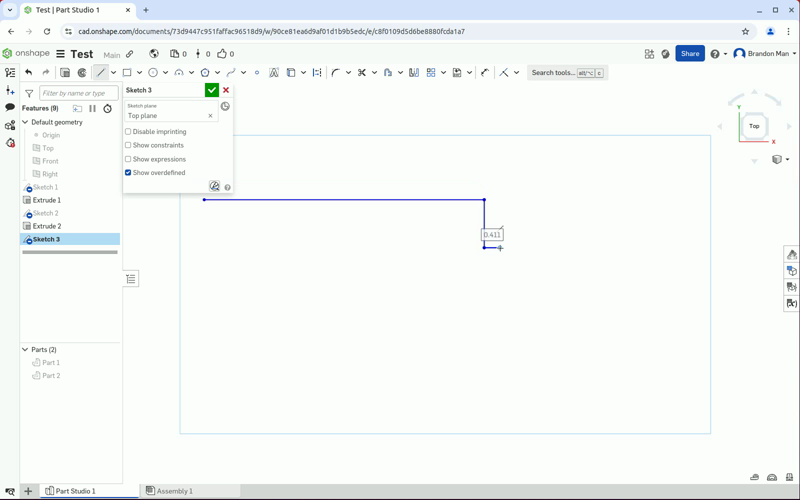
scroll(-6)
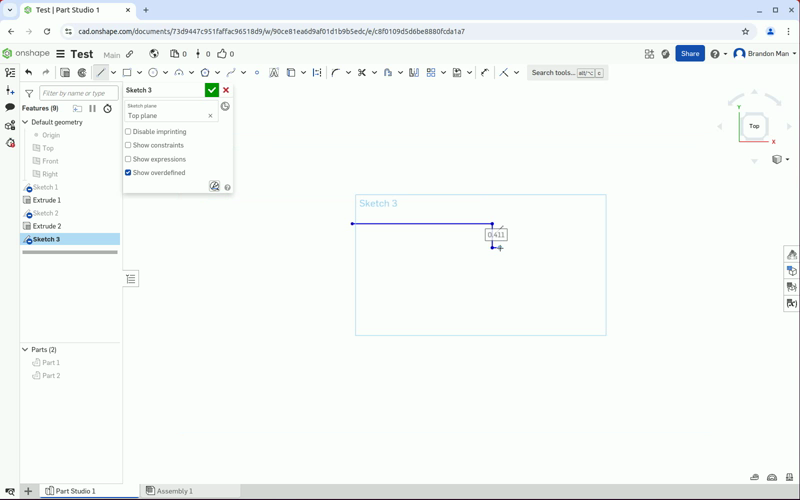
scroll(-6)
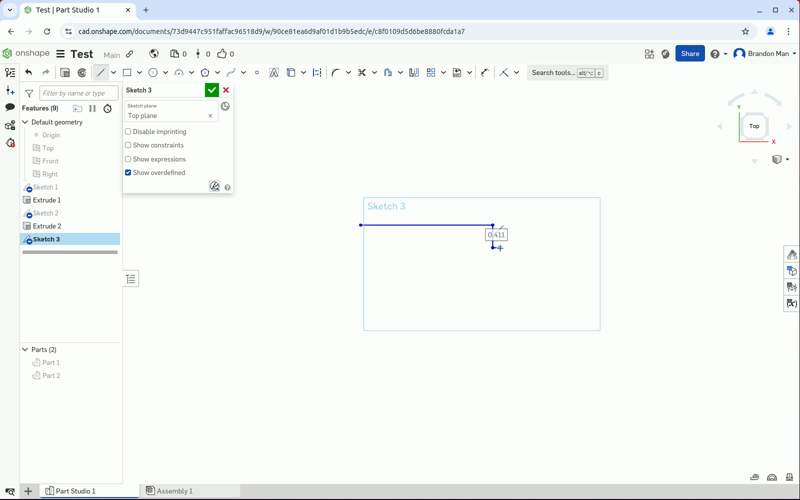
scroll(-6)
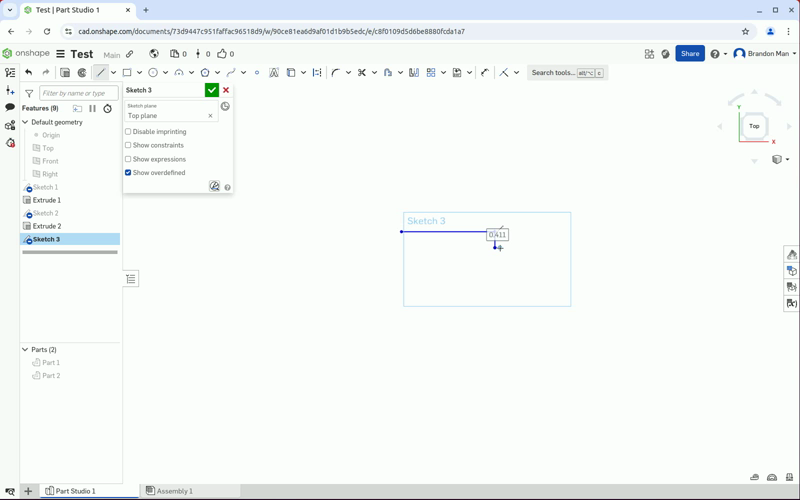
scroll(-6)
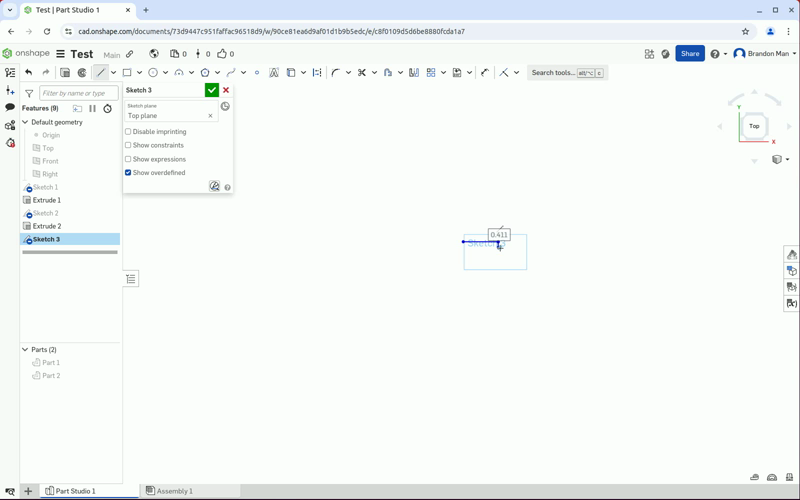
key_up(shift)
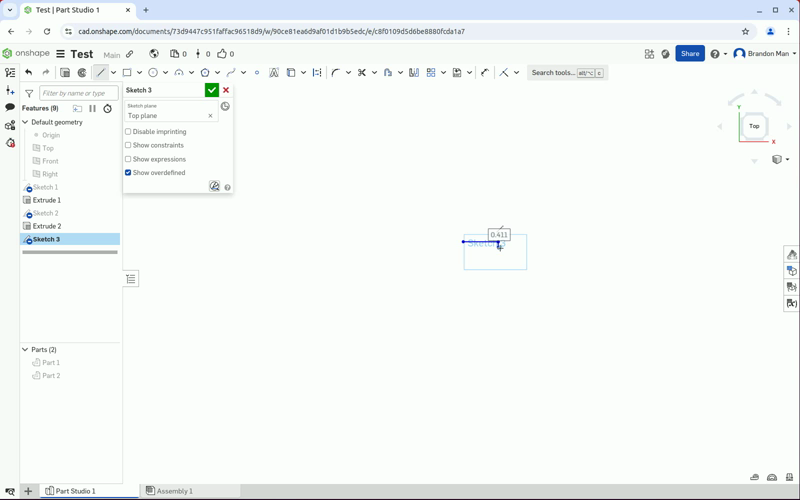
key_down(shift)
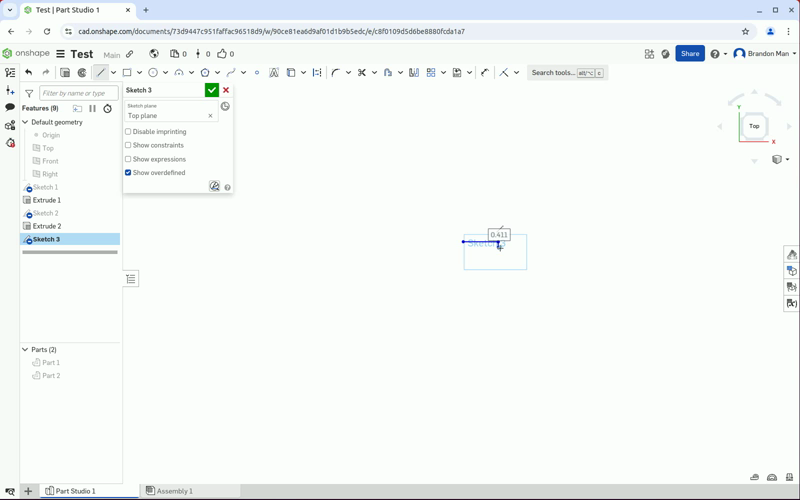
mouse_move(530, 247)
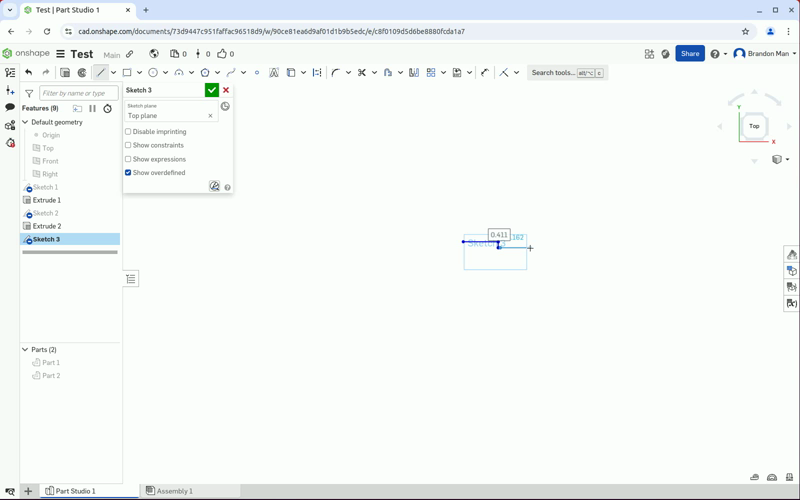
mouse_move(500, 239)
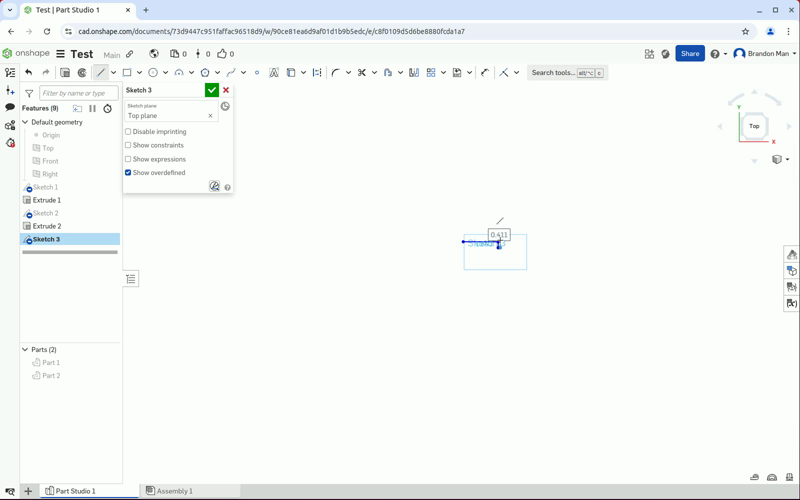
scroll(6)
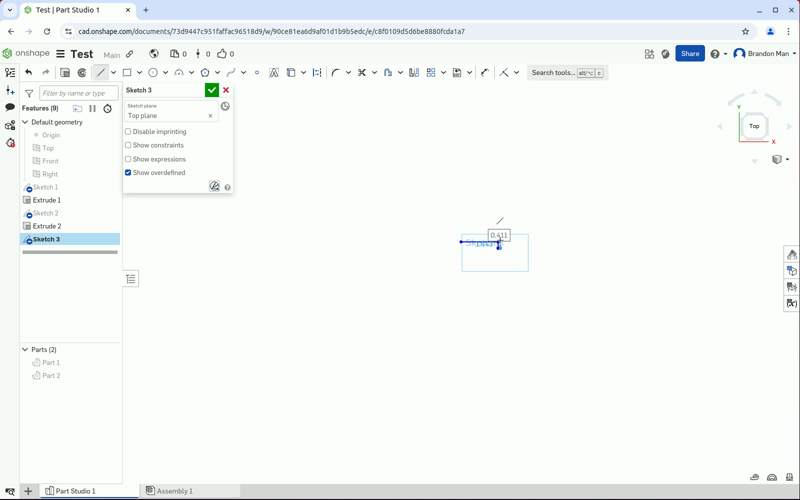
scroll(6)
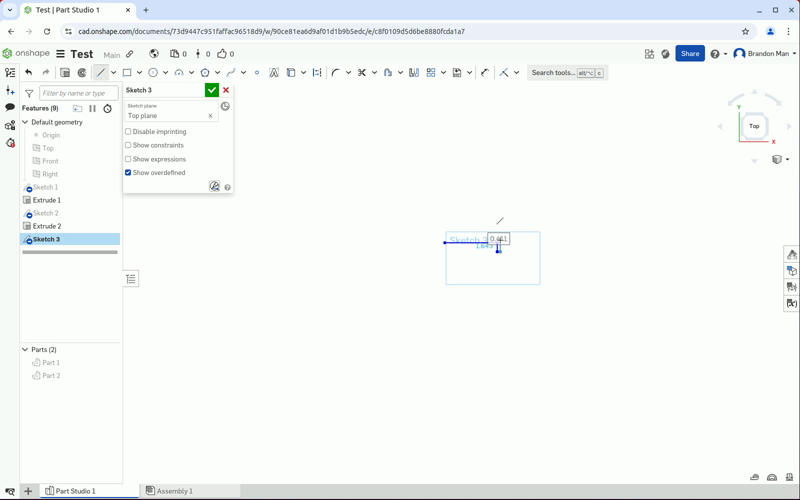
scroll(6)
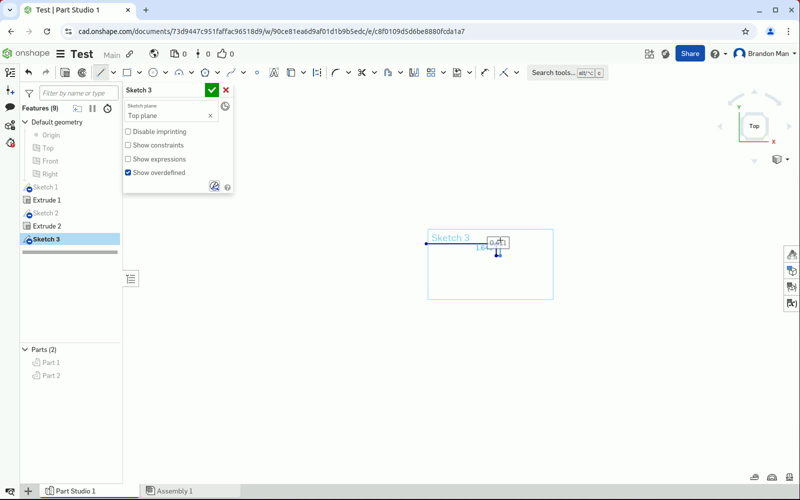
scroll(6)
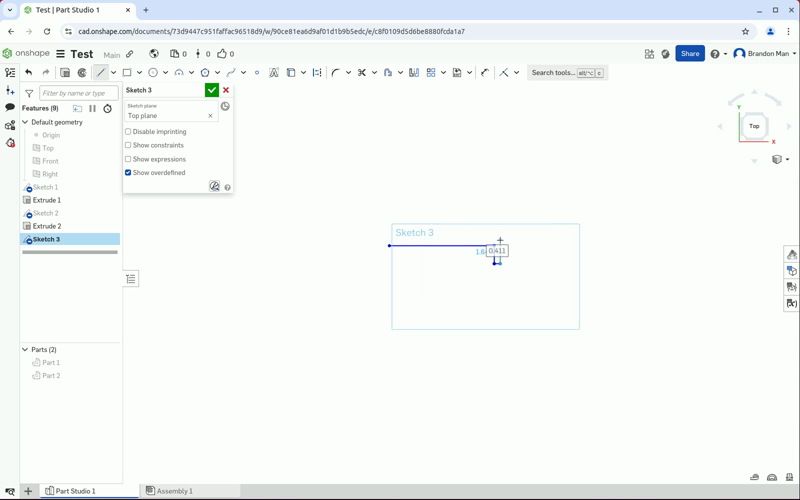
scroll(6)
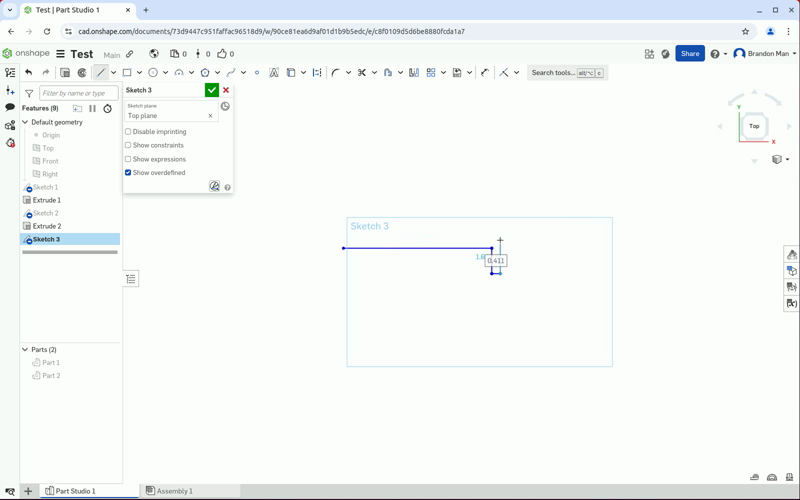
scroll(6)
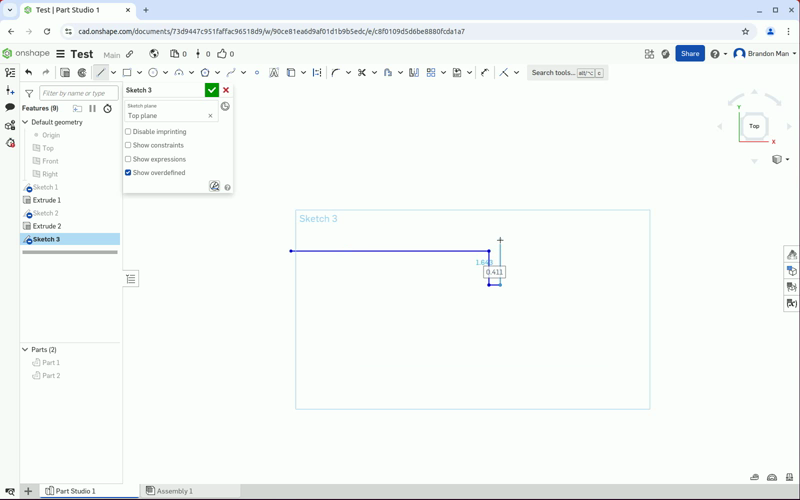
scroll(6)
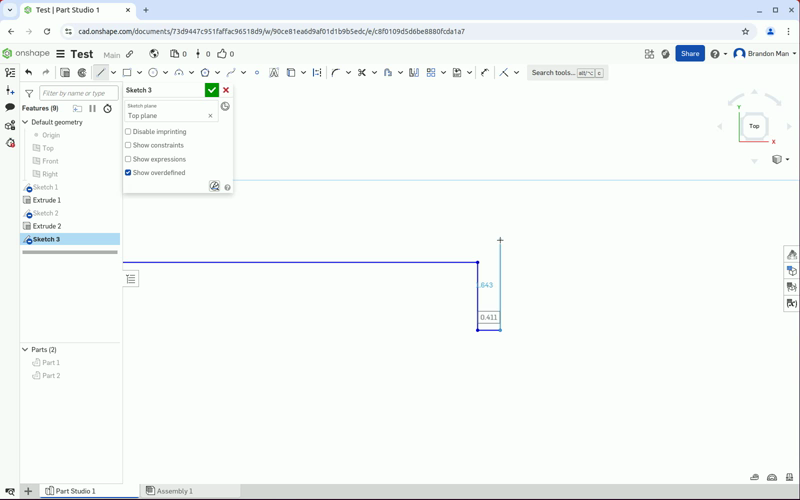
click(500, 239)
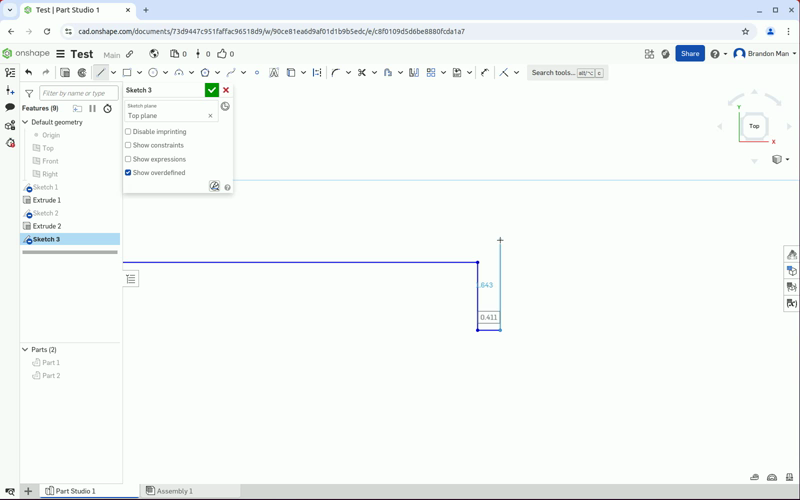
scroll(-6)
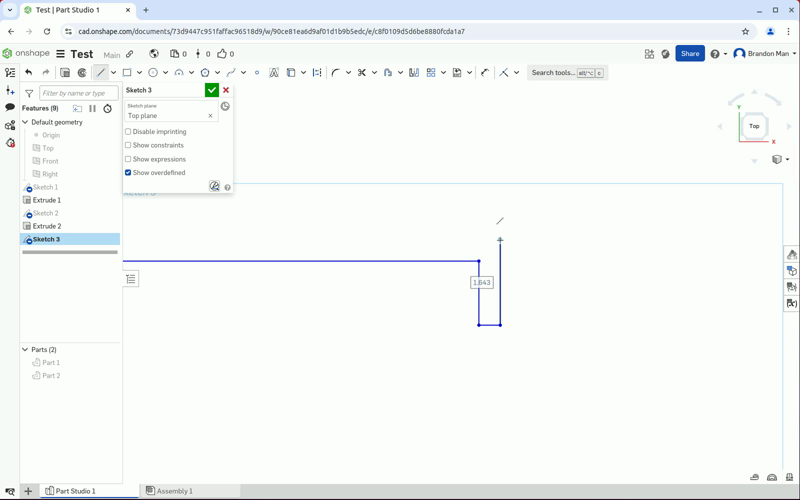
scroll(-6)
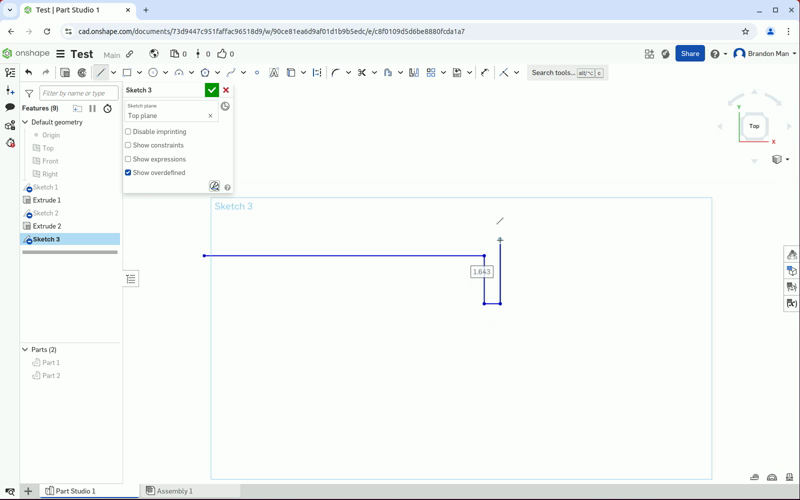
scroll(-6)
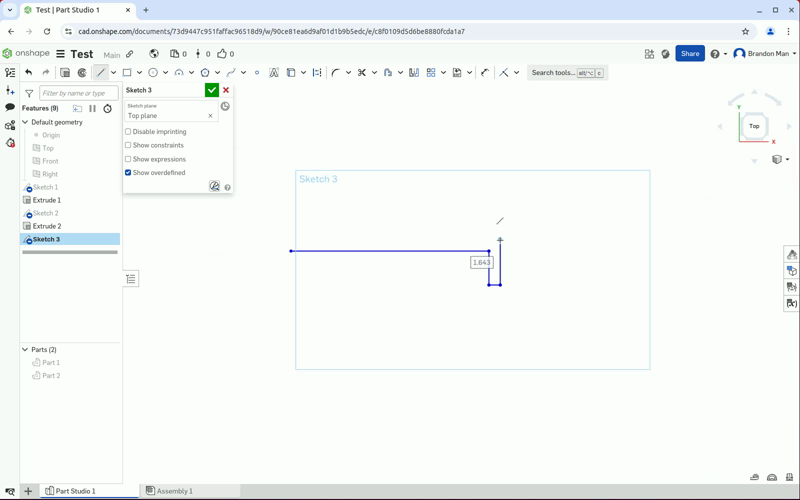
scroll(-6)
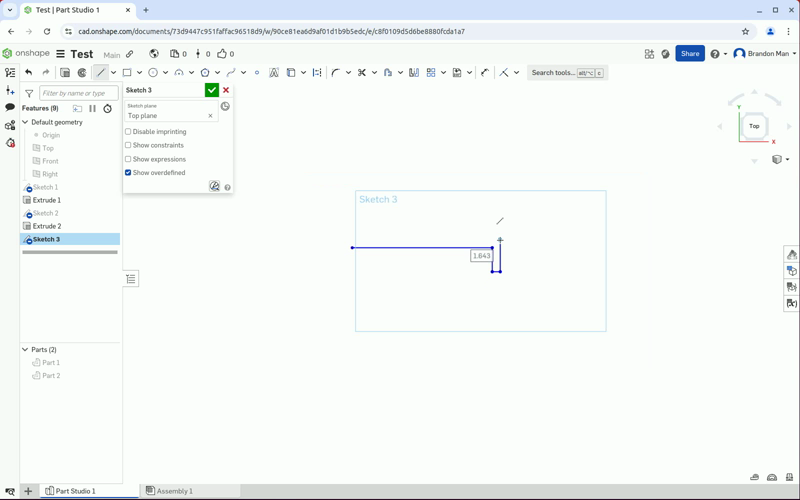
scroll(-6)
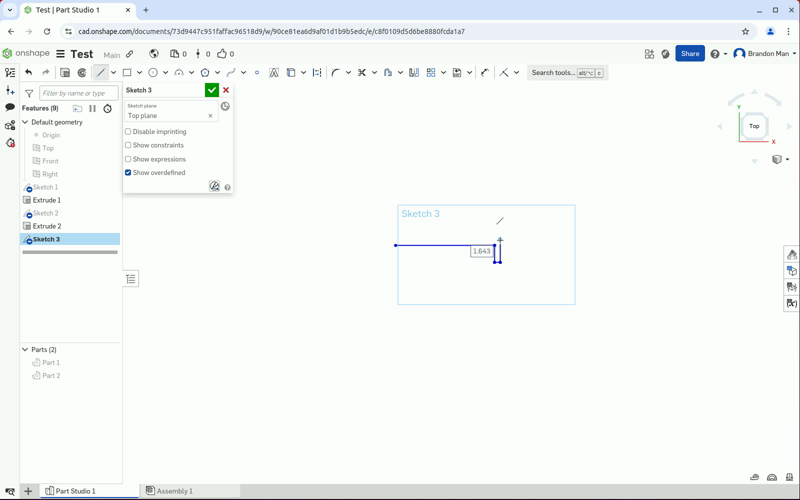
scroll(-6)
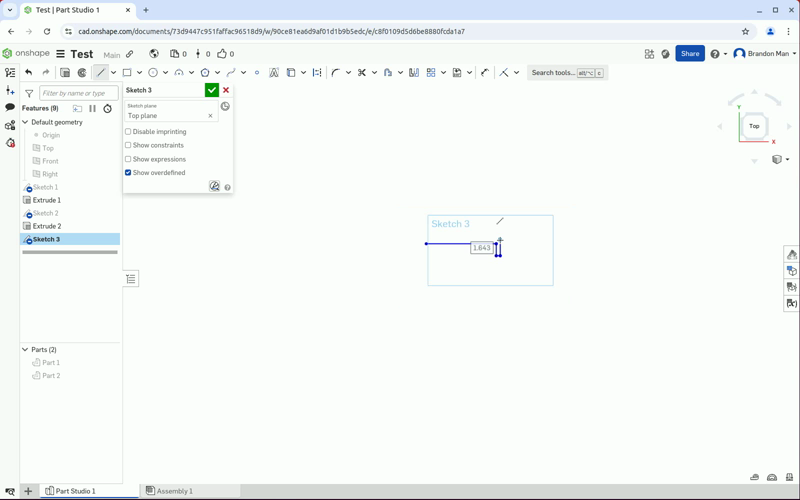
scroll(-6)
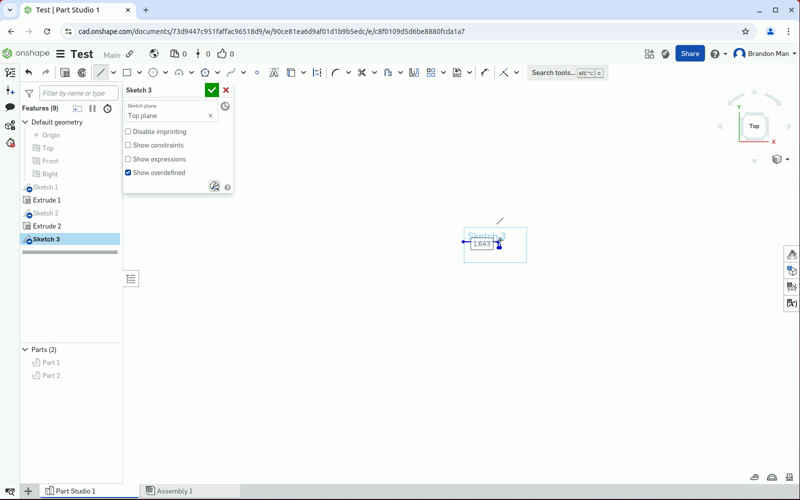
key_up(shift)
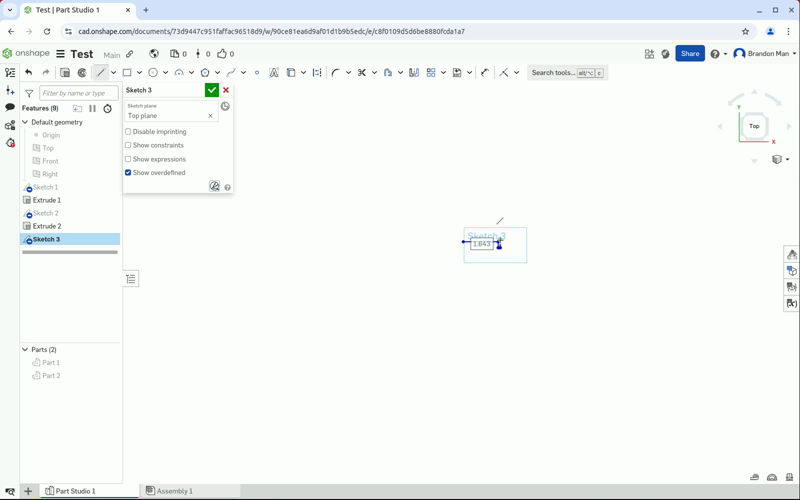
key_down(shift)
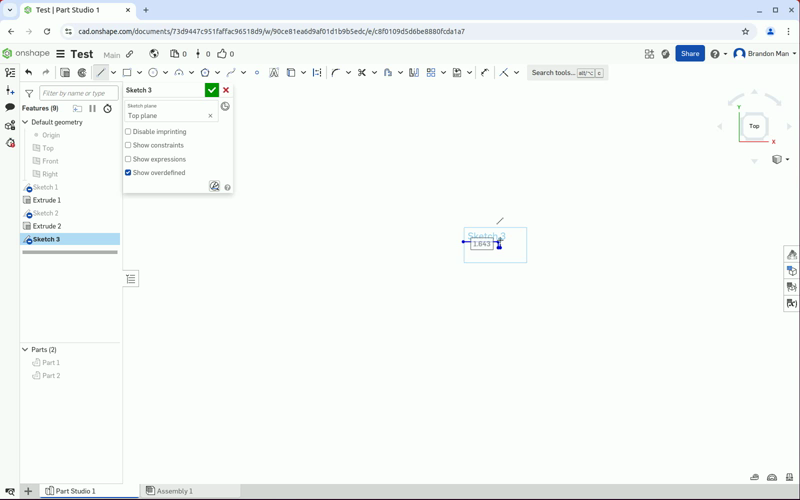
mouse_move(530, 239)
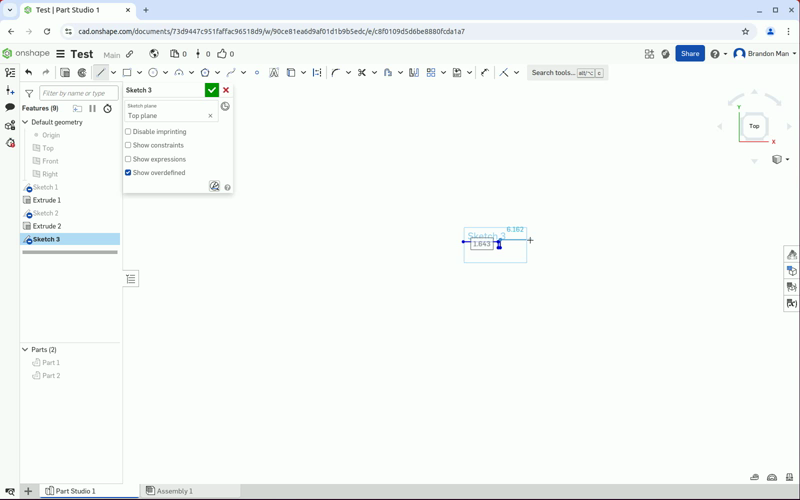
mouse_move(463, 239)
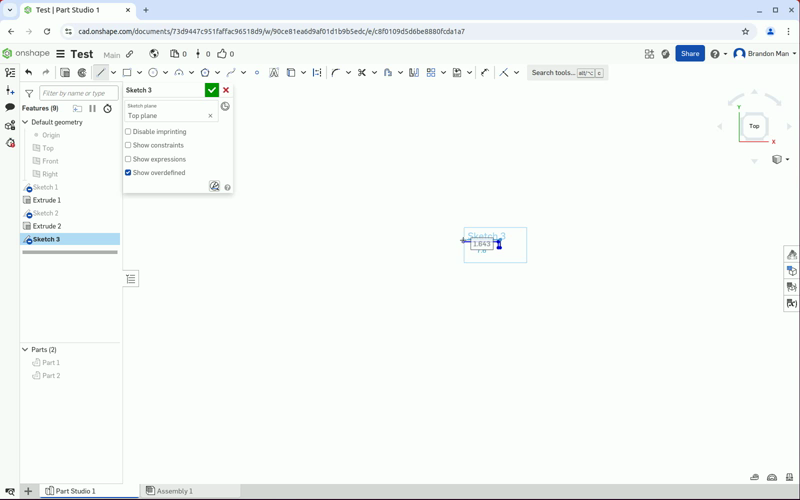
scroll(6)
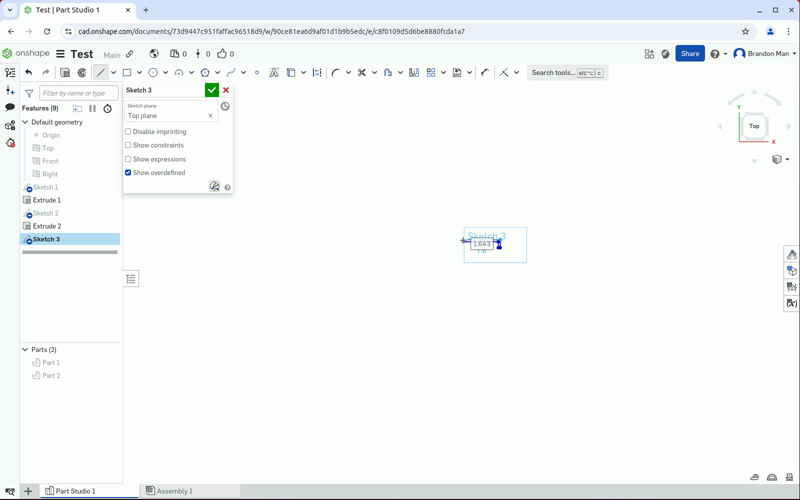
scroll(6)
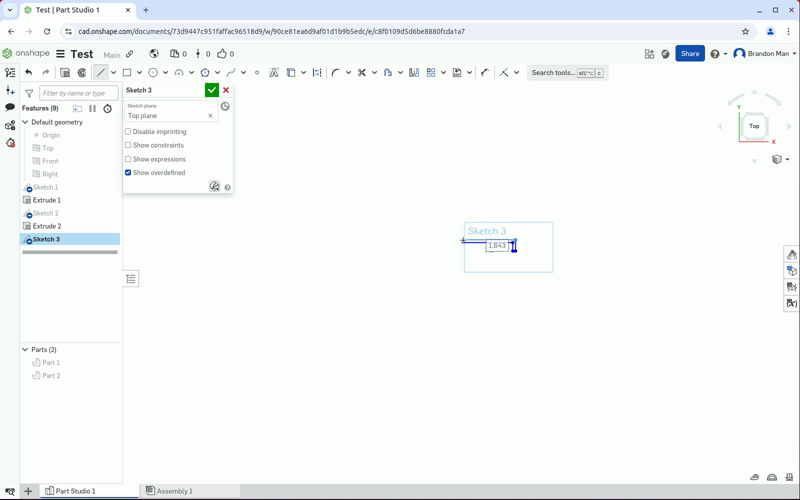
scroll(6)
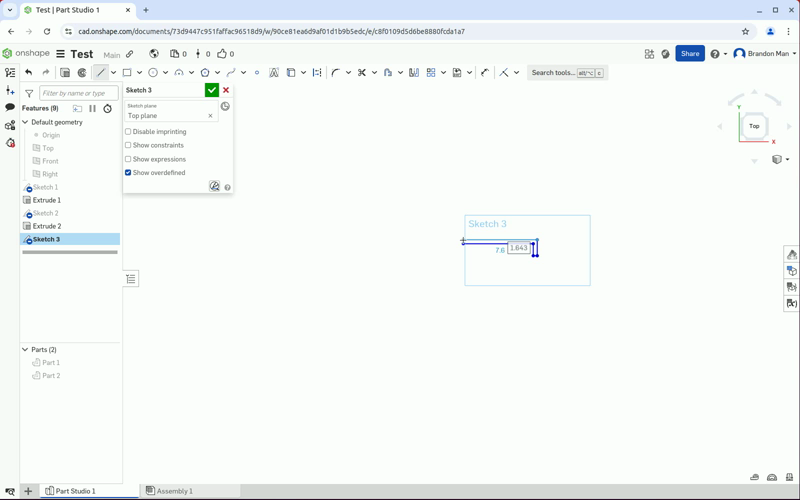
scroll(6)
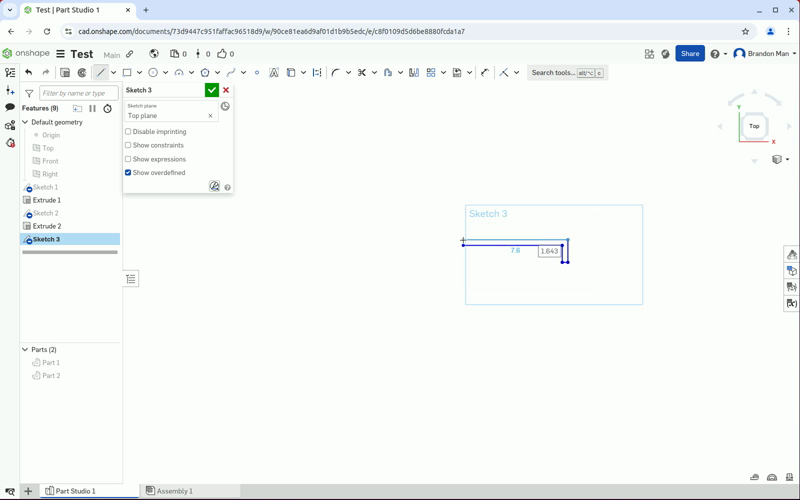
scroll(6)
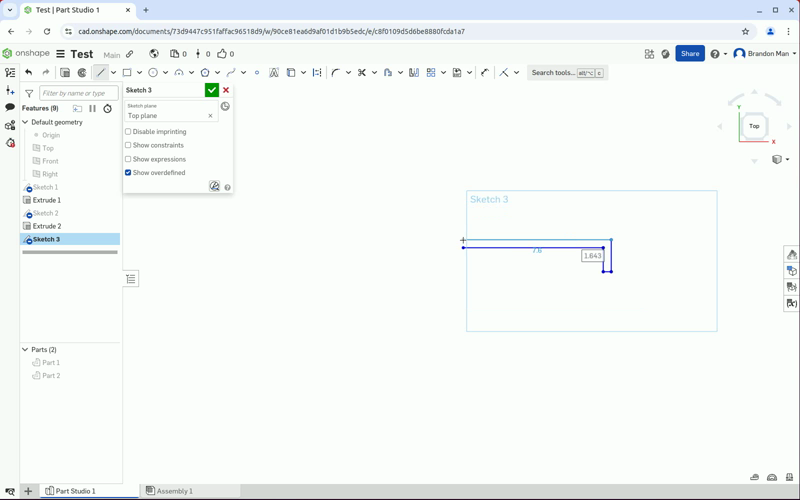
scroll(6)
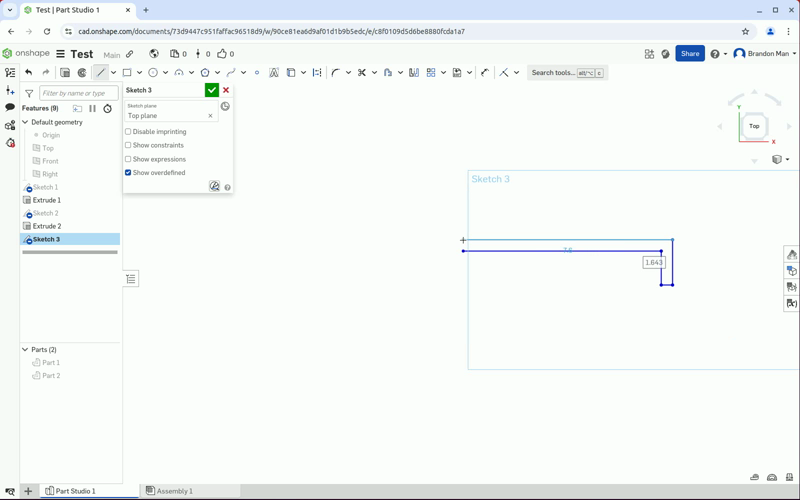
scroll(6)
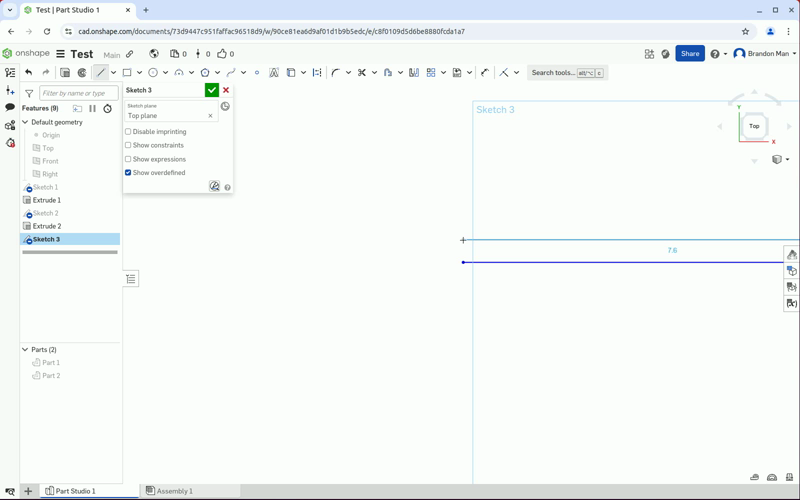
click(463, 239)
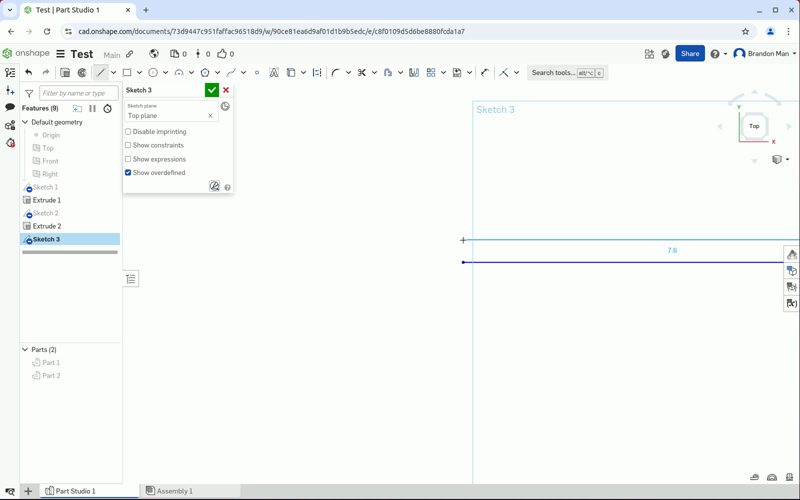
scroll(-6)
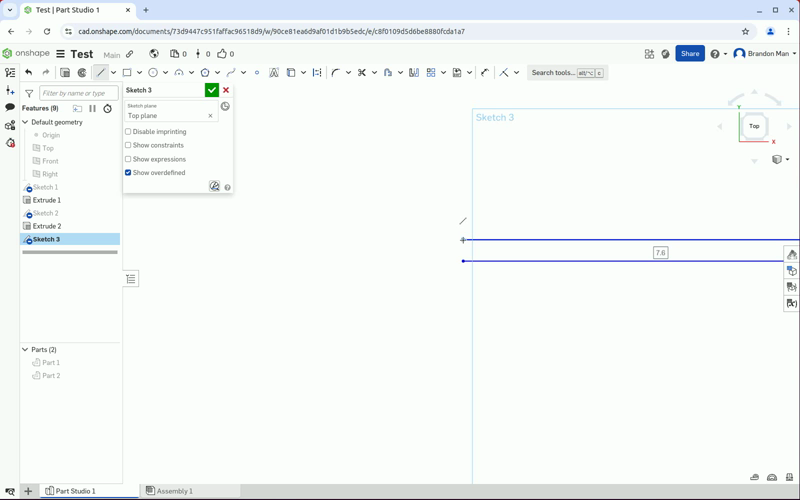
scroll(-6)
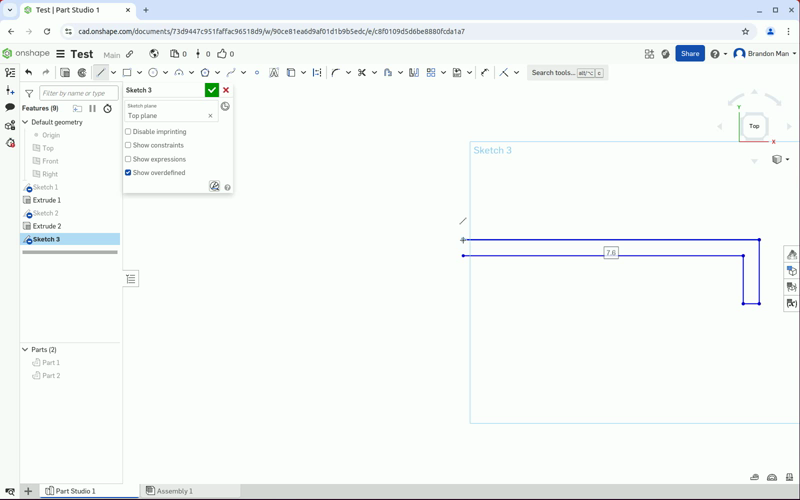
scroll(-6)
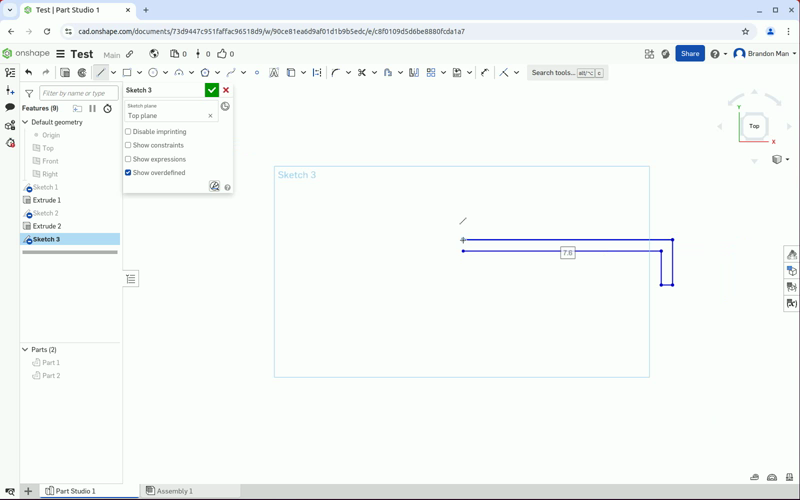
scroll(-6)
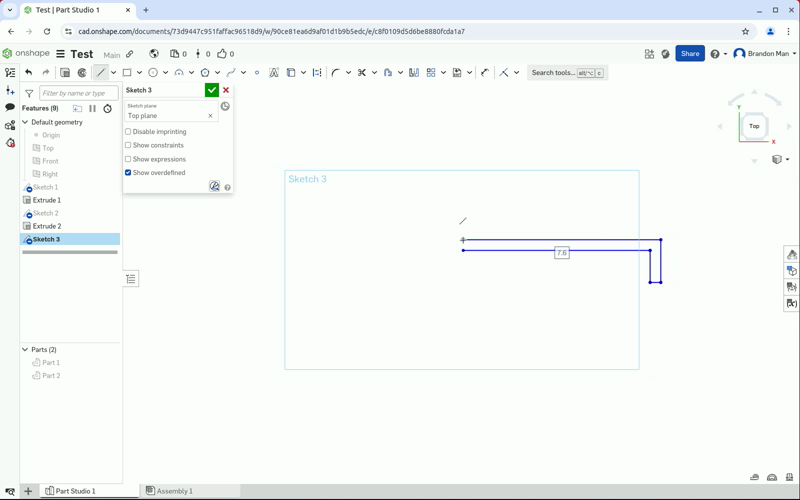
scroll(-6)
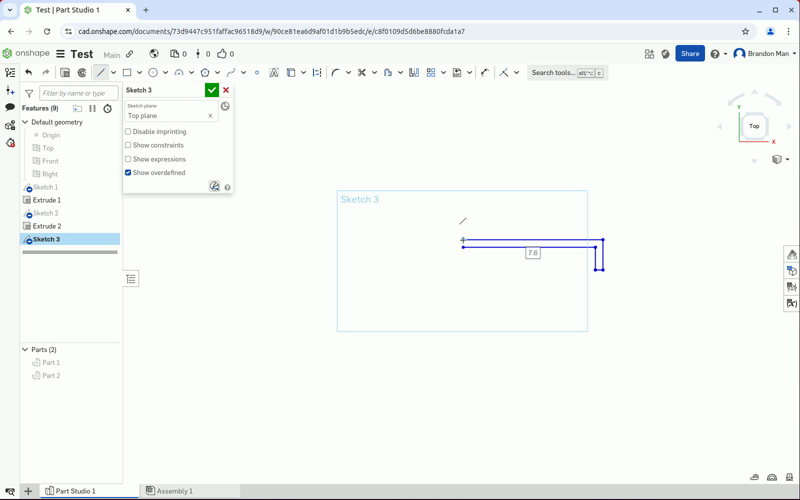
scroll(-6)
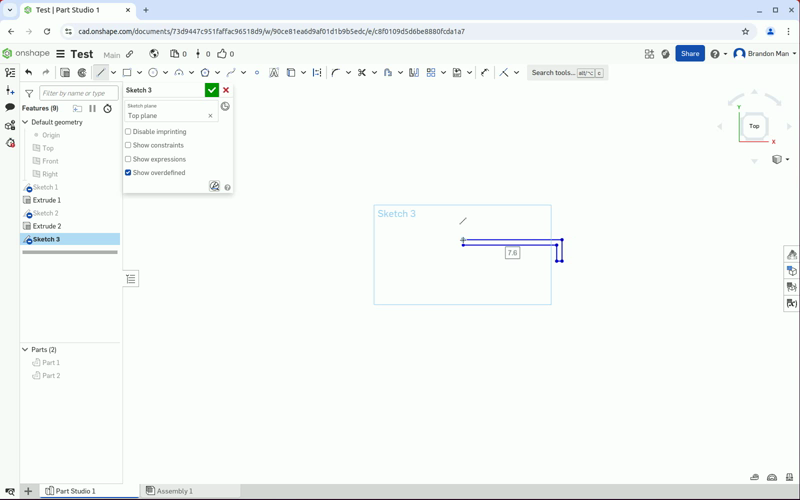
scroll(-6)
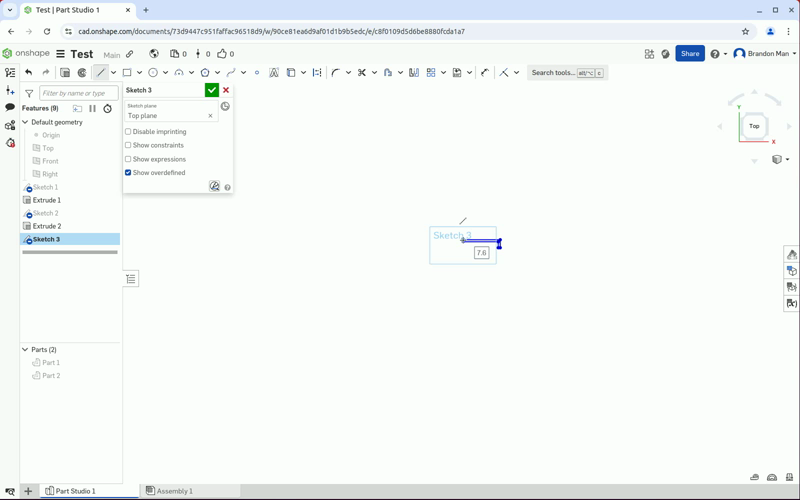
key_up(shift)
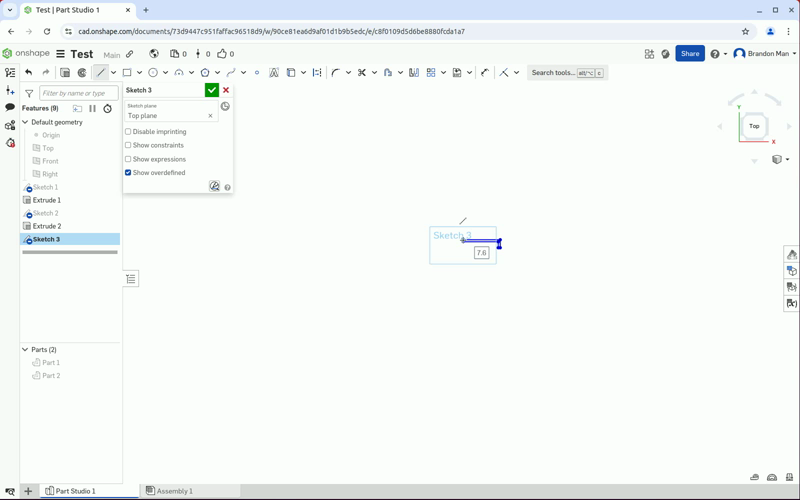
mouse_move(493, 239)
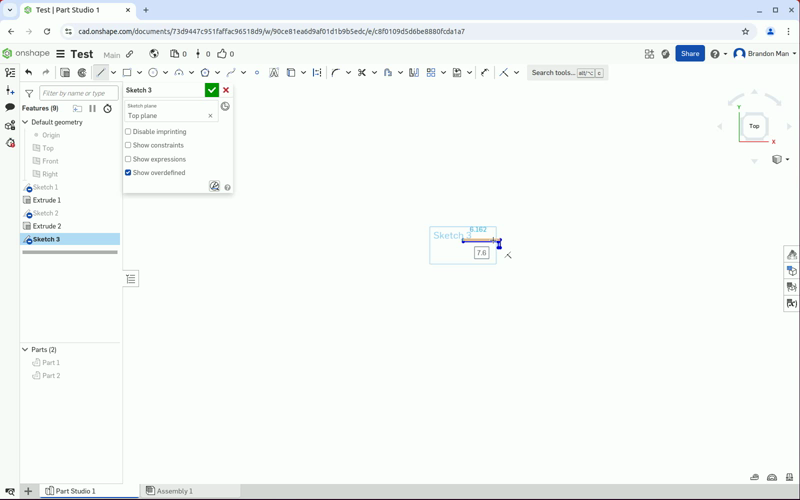
key_down(shift)
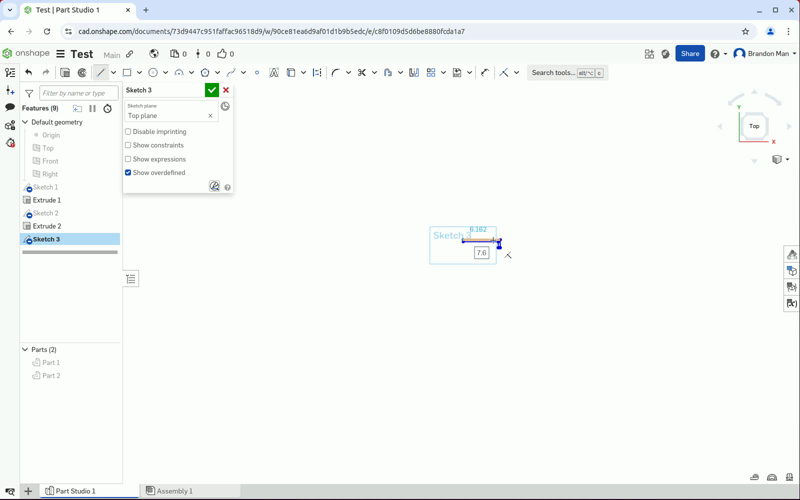
mouse_move(463, 241)
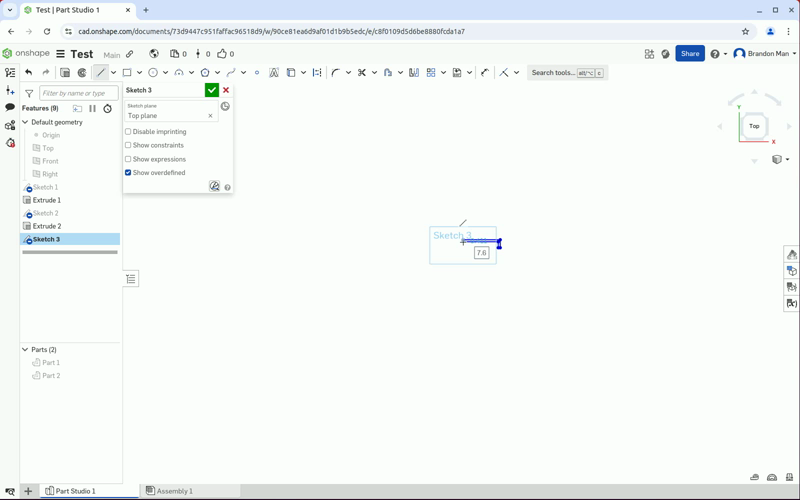
scroll(6)
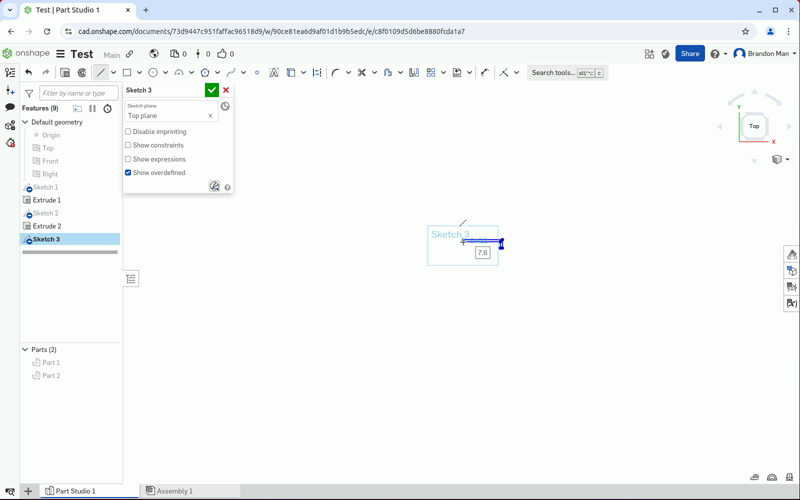
scroll(6)
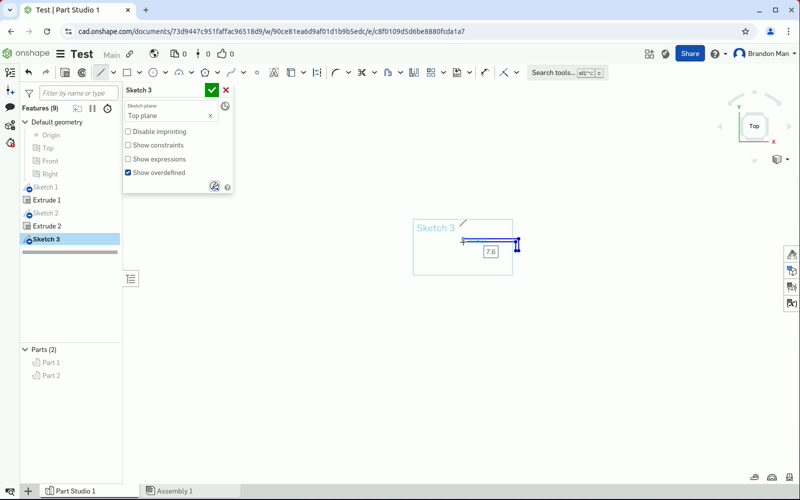
scroll(6)
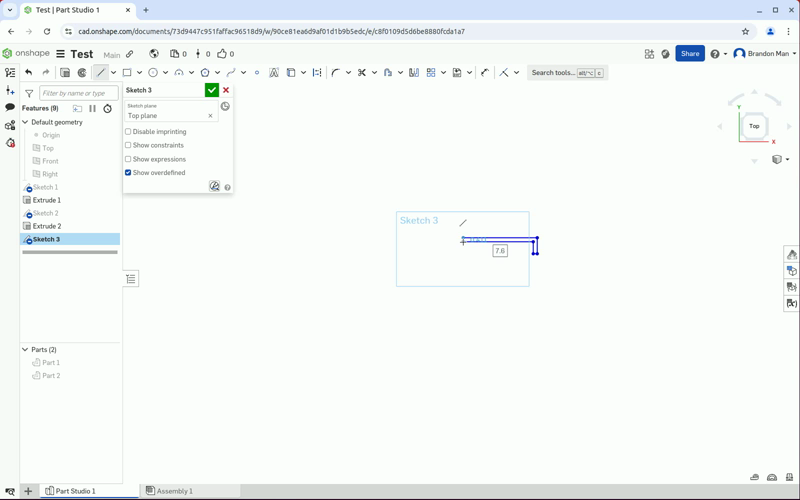
scroll(6)
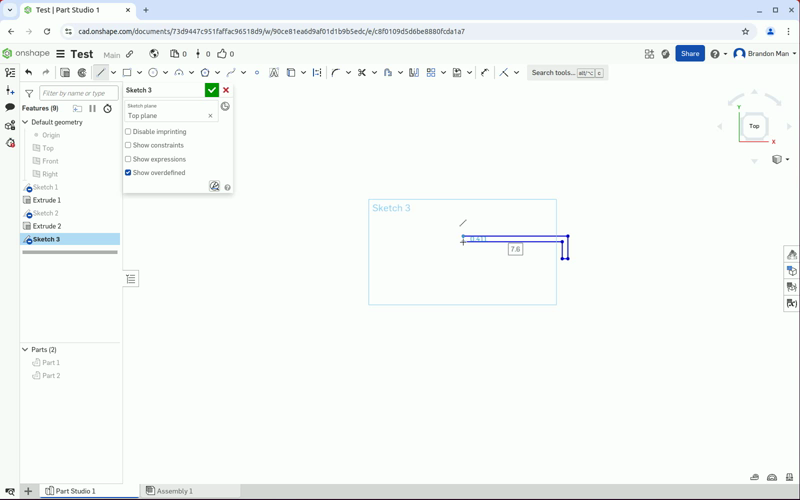
scroll(6)
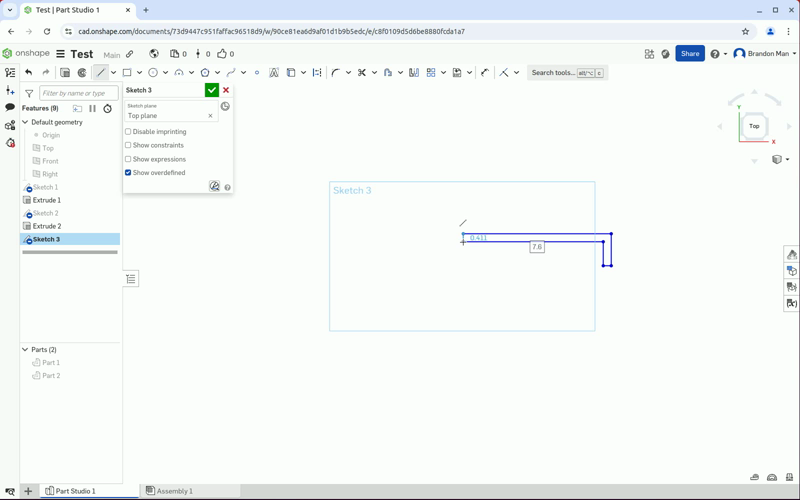
scroll(6)
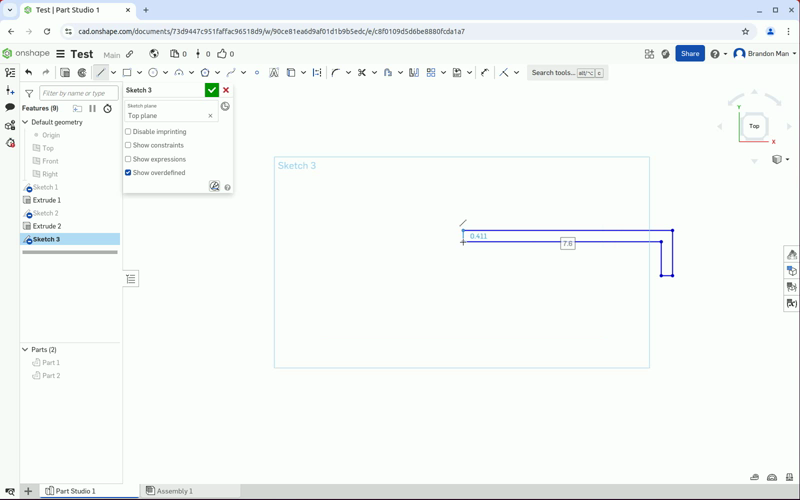
scroll(6)
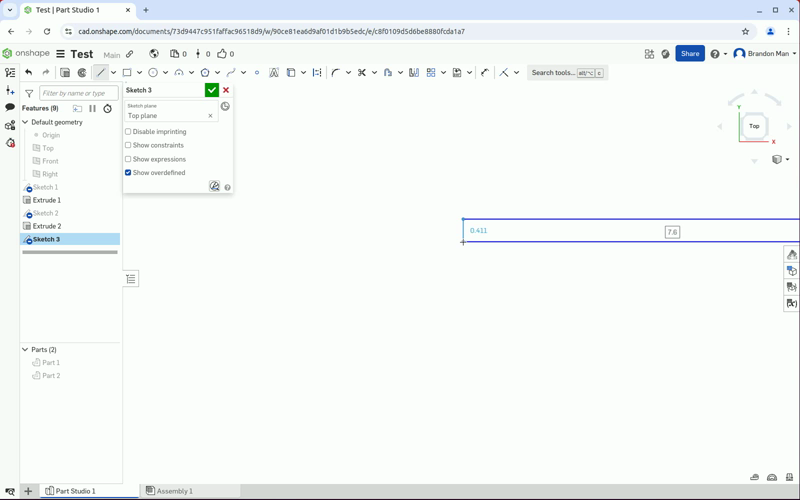
key_up(shift)
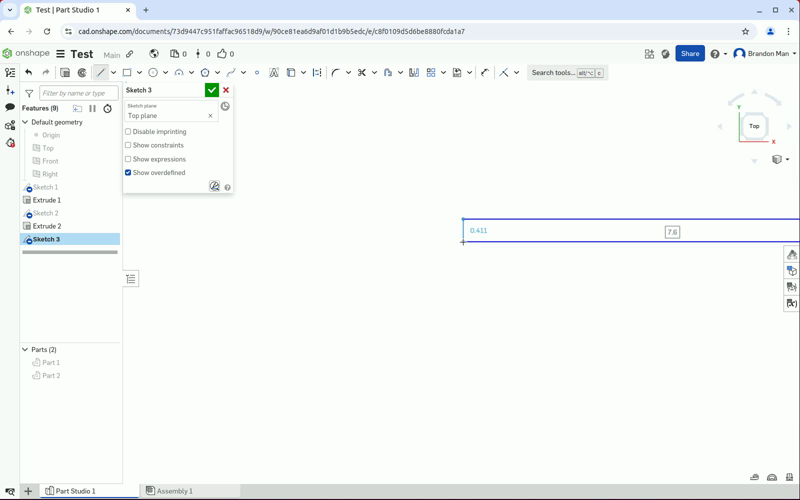
click(463, 241)
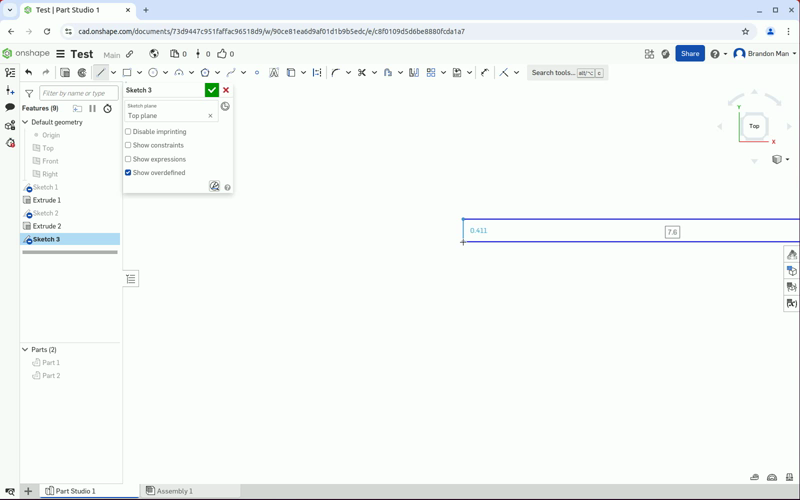
scroll(-6)
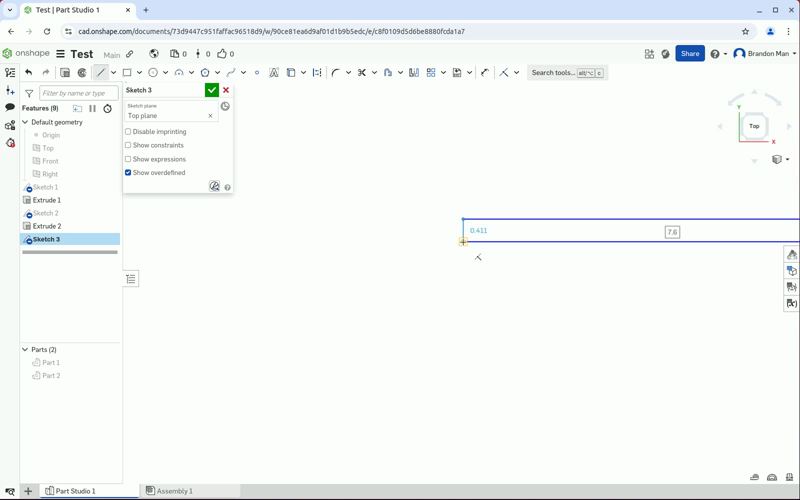
scroll(-6)
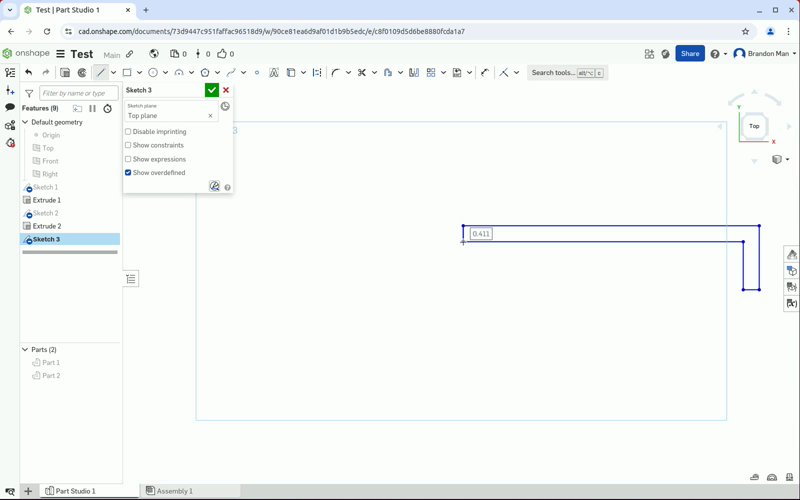
scroll(-6)
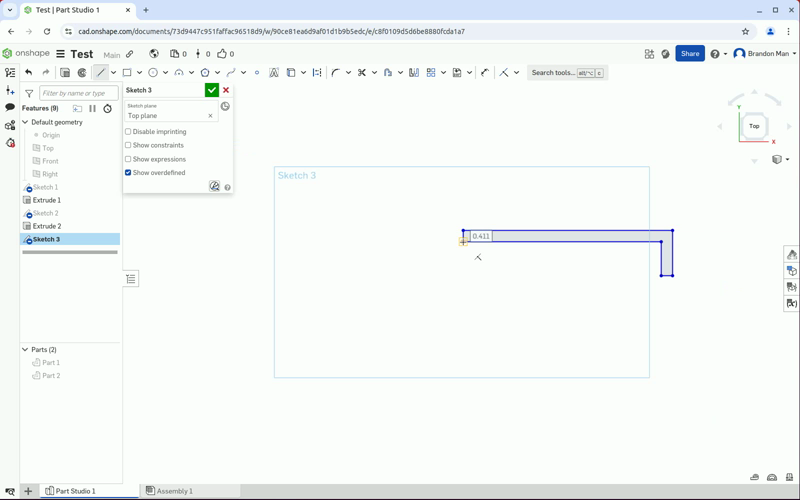
scroll(-6)
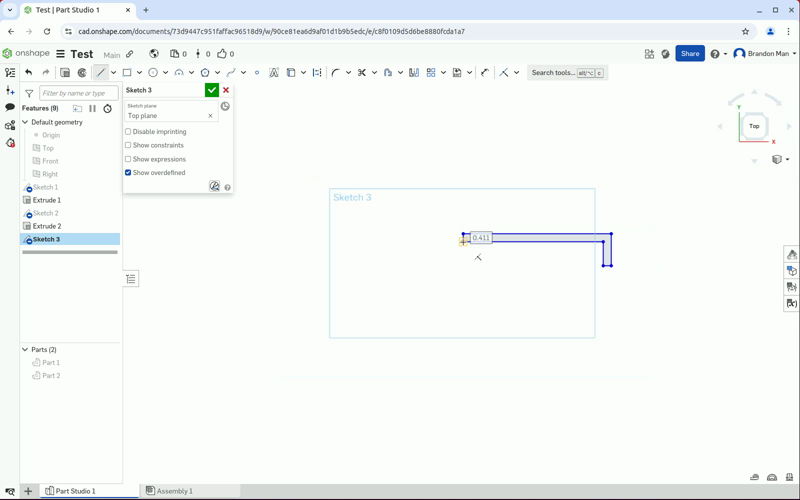
scroll(-6)
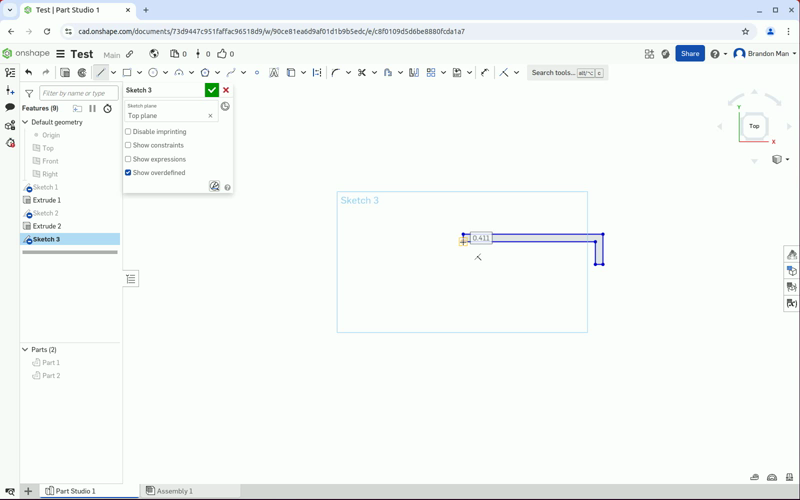
scroll(-6)
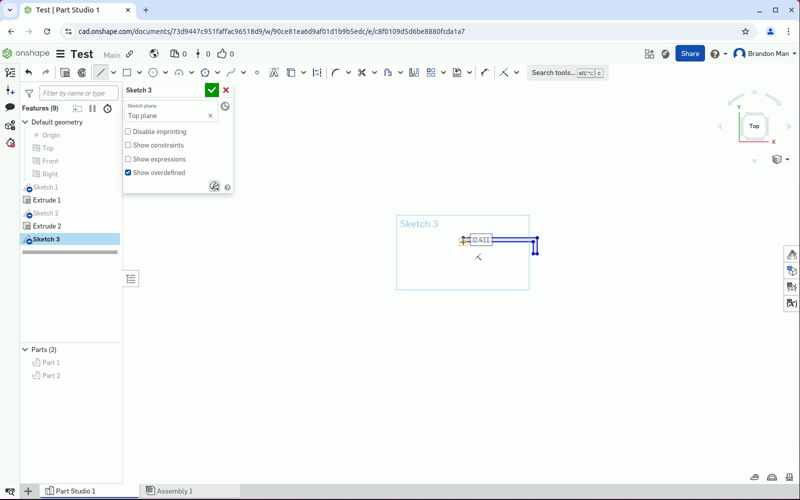
scroll(-6)
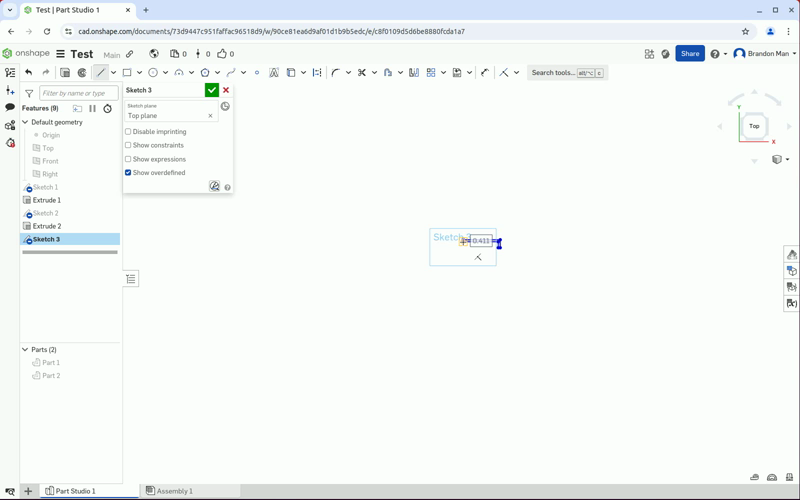
key(esc)
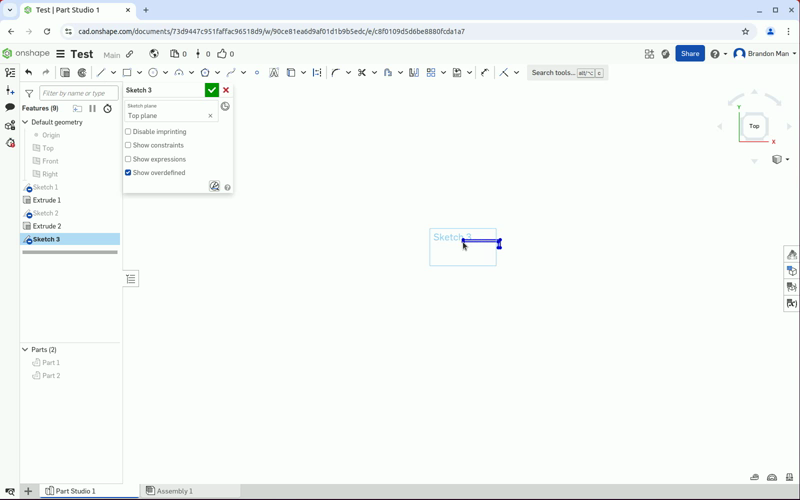
mouse_move(484, 240)
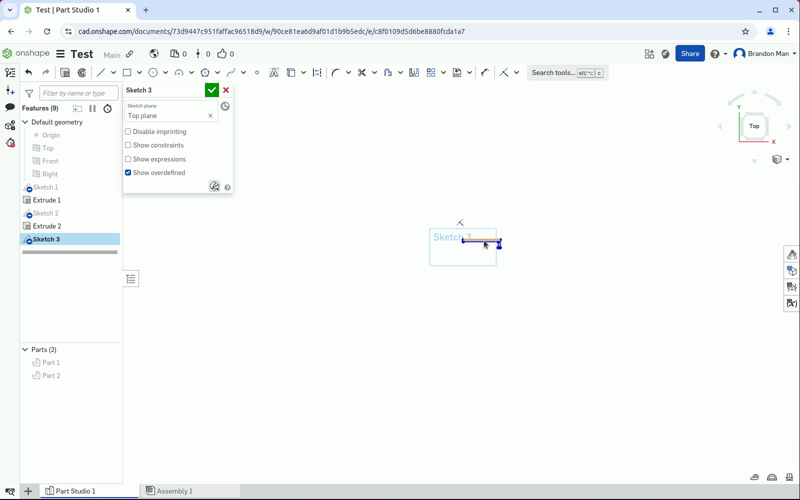
scroll(6)
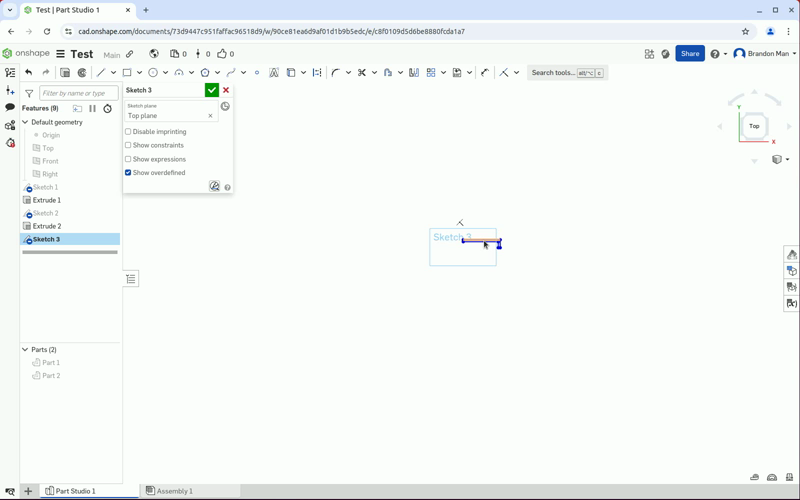
scroll(6)
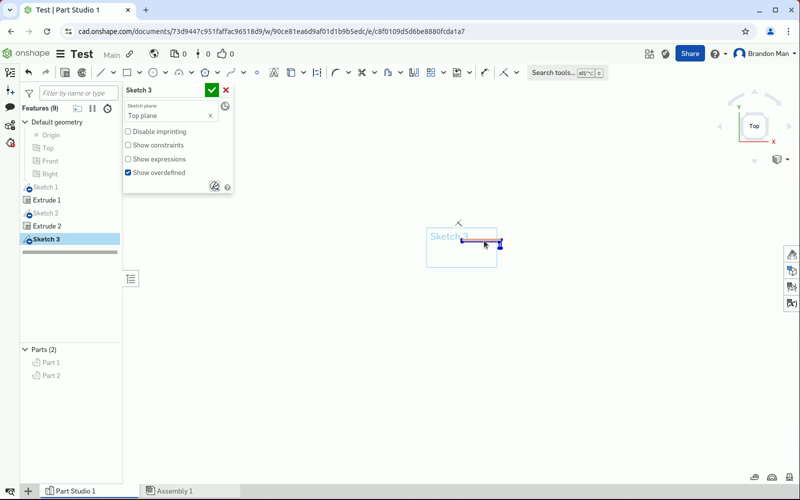
scroll(6)
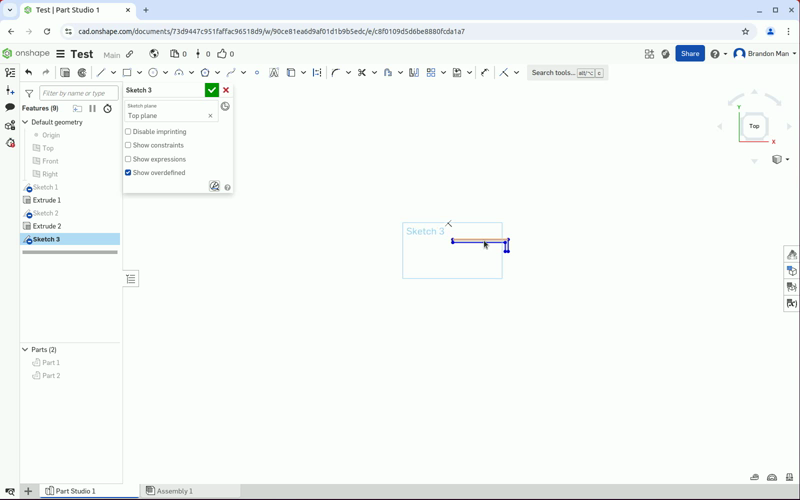
scroll(6)
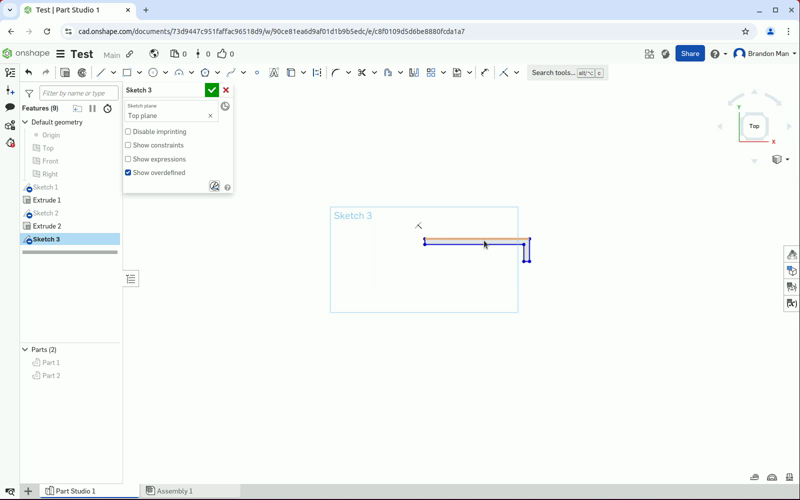
scroll(6)
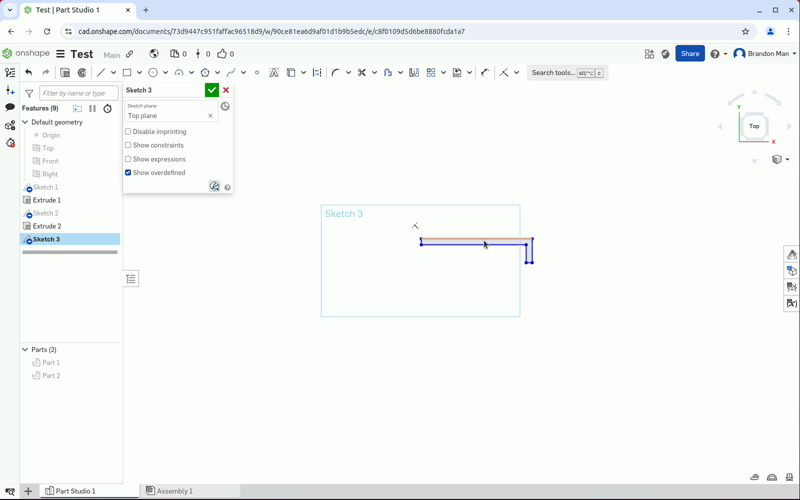
scroll(6)
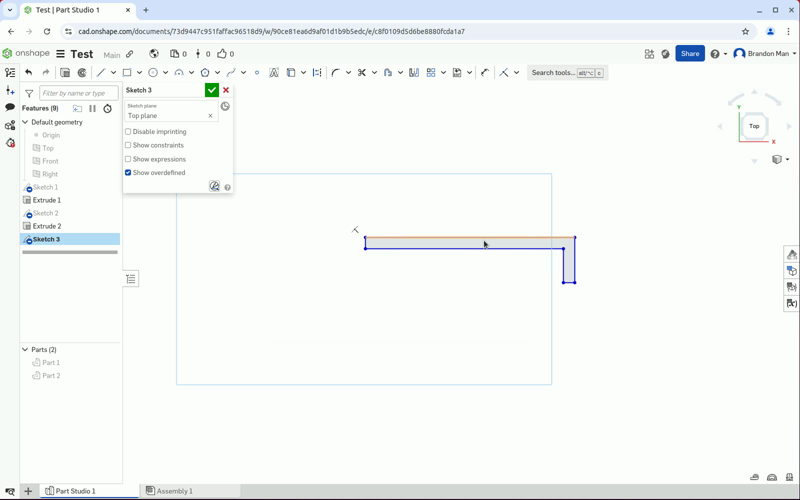
scroll(6)
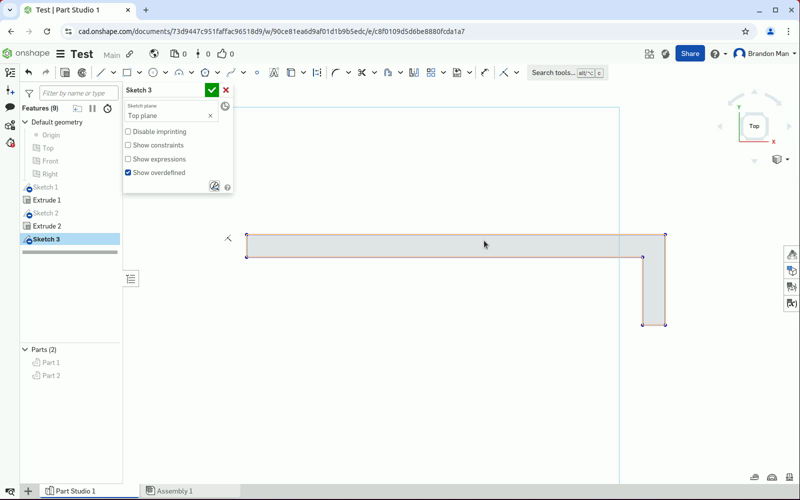
click(484, 240)
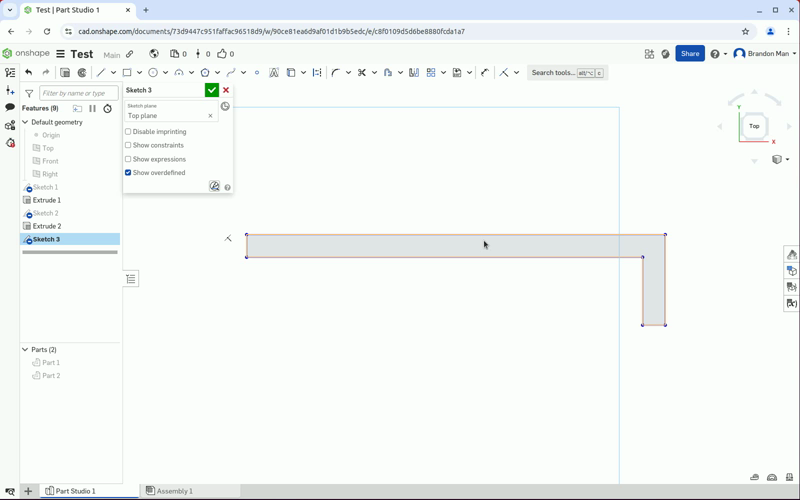
scroll(-6)
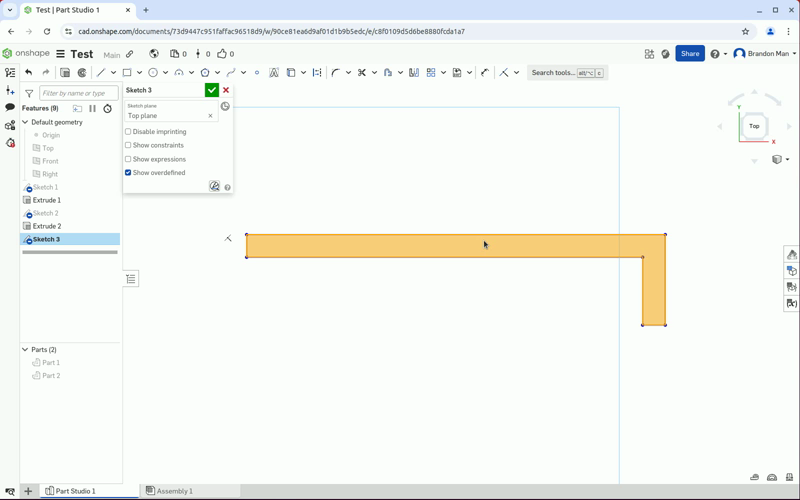
scroll(-6)
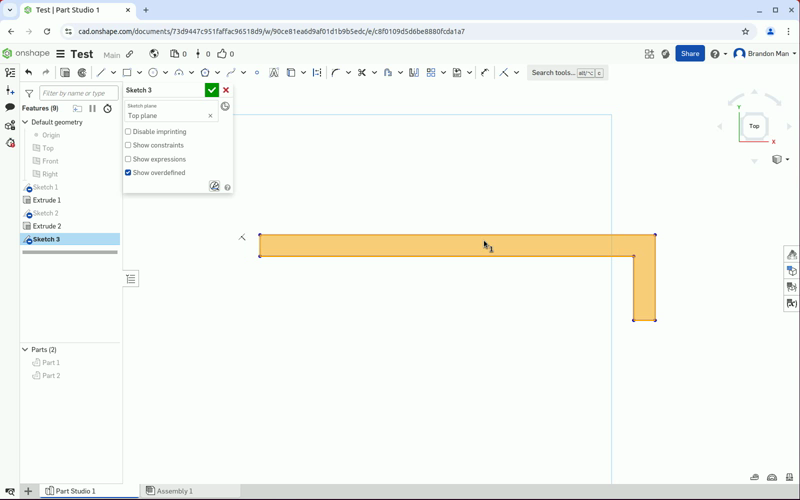
scroll(-6)
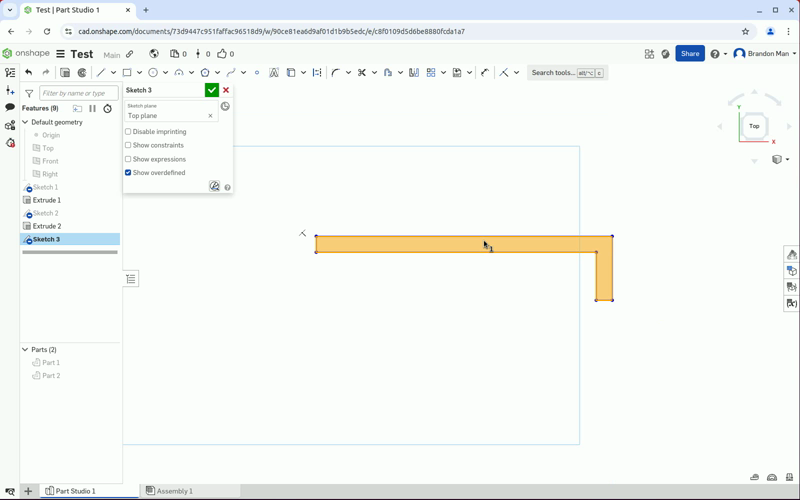
scroll(-6)
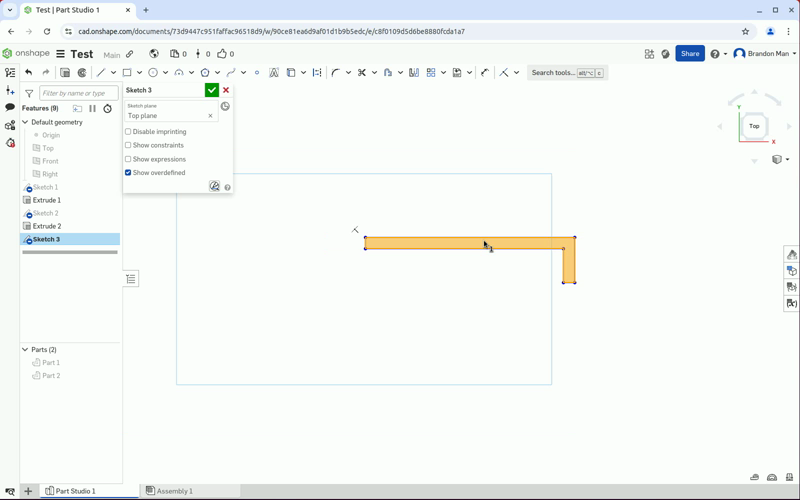
scroll(-6)
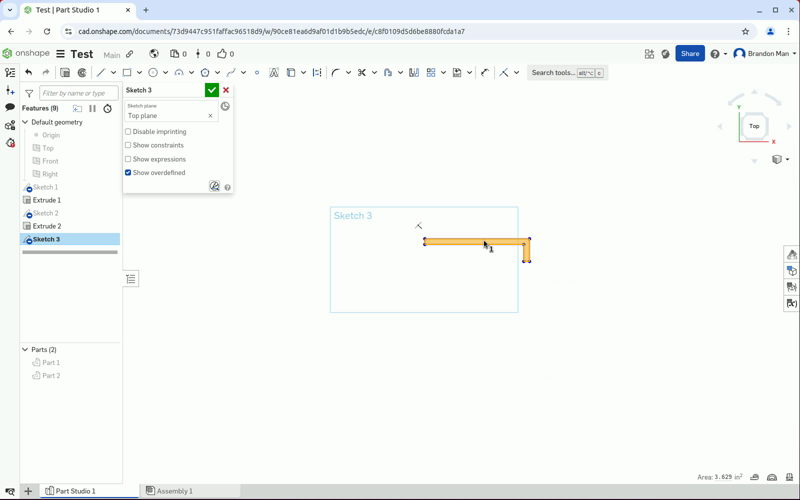
scroll(-6)
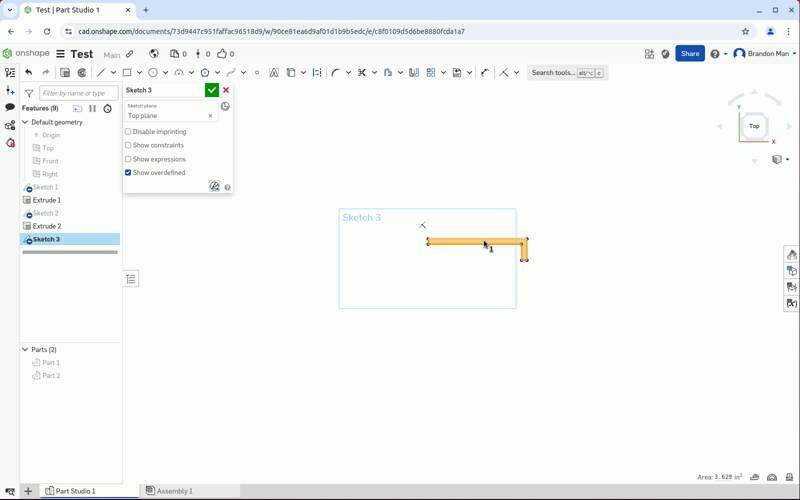
scroll(-6)
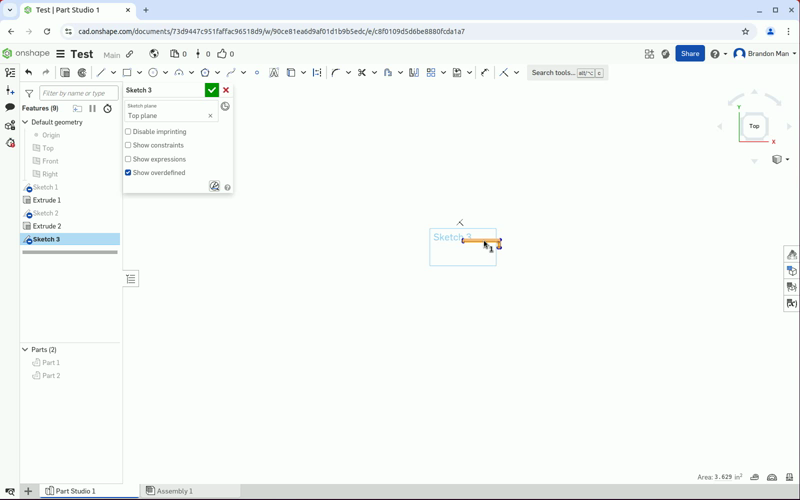
mouse_move(73, 352)
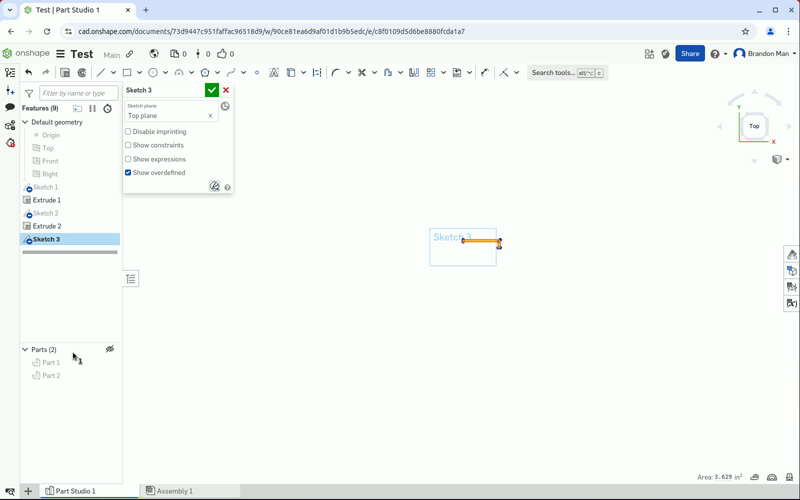
key(shift+y)
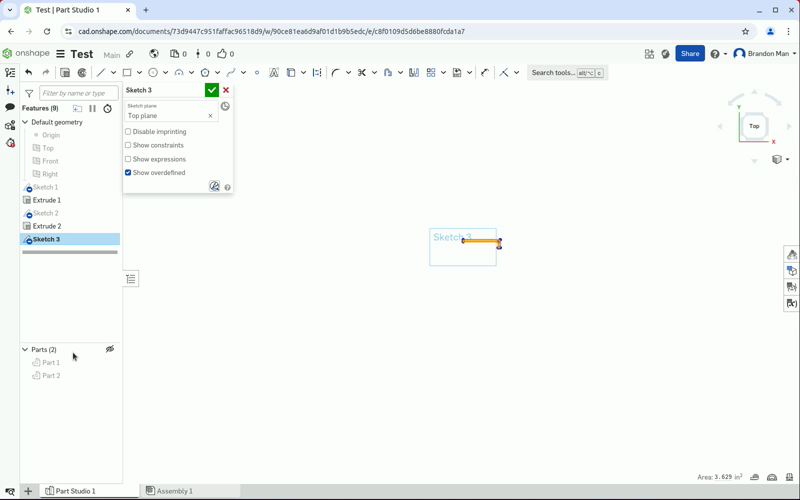
key(shift+e)
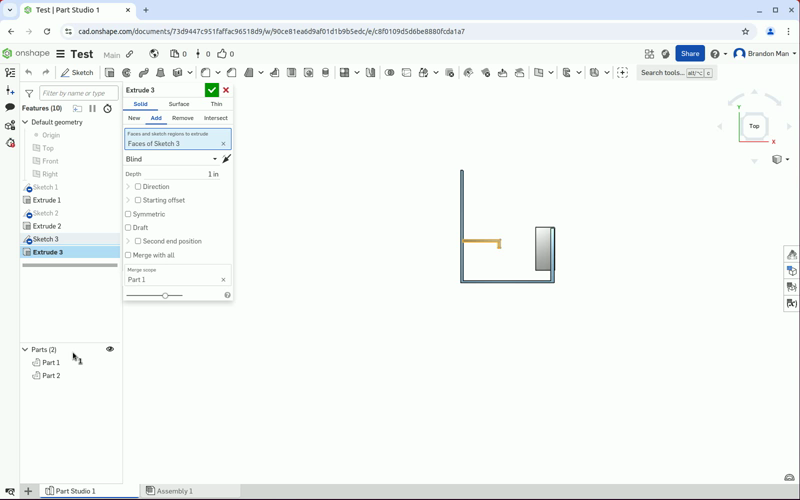
mouse_move(143, 106)
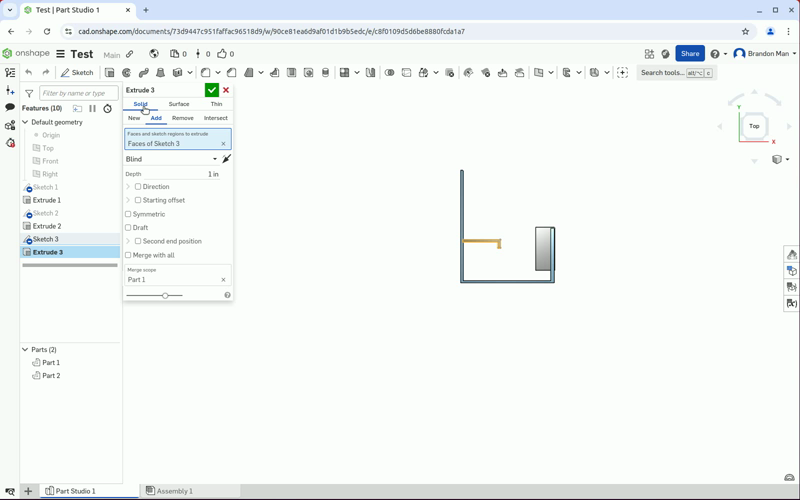
click(143, 106)
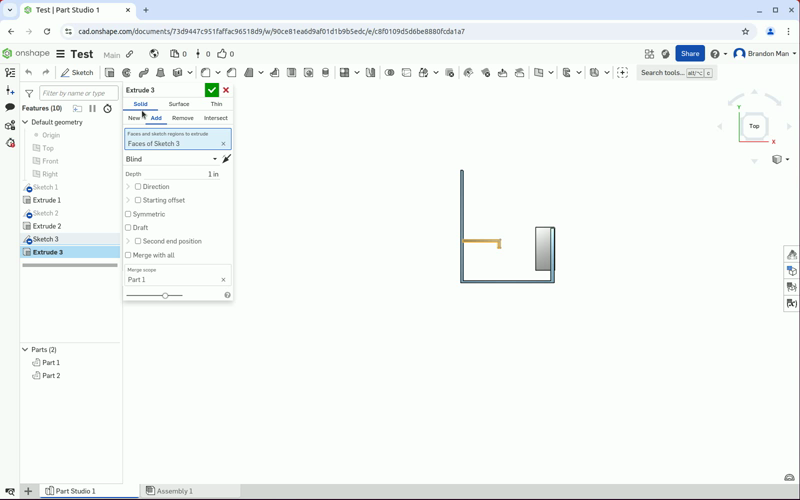
mouse_move(137, 120)
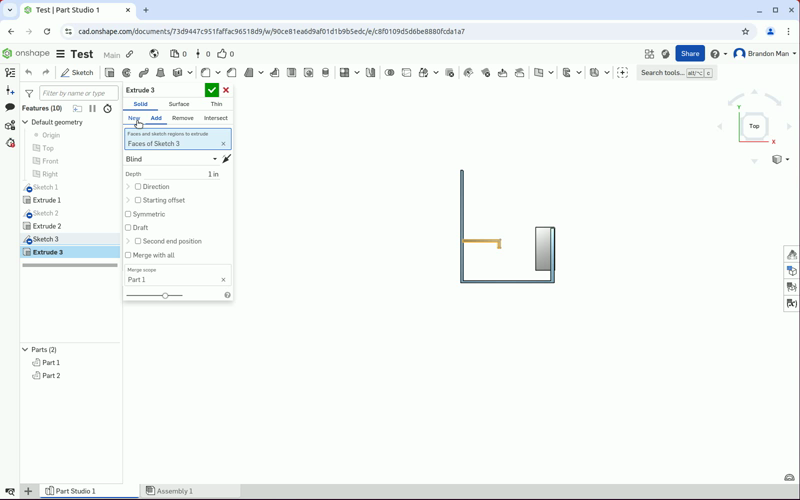
click(137, 120)
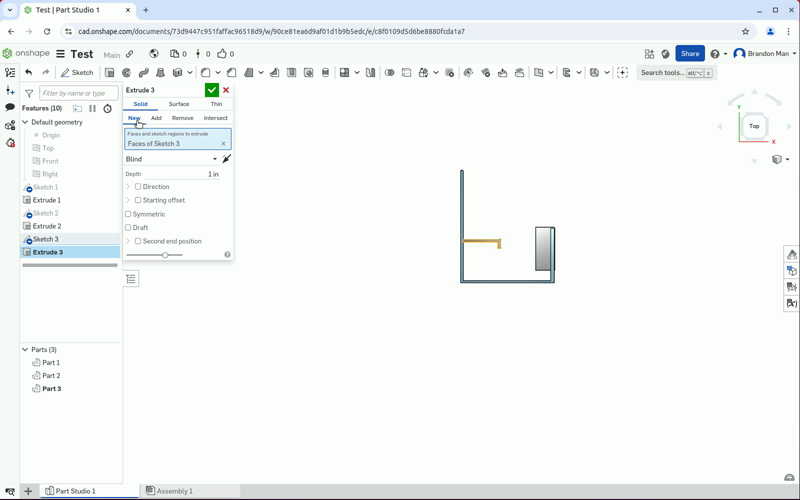
key(tab, 4)
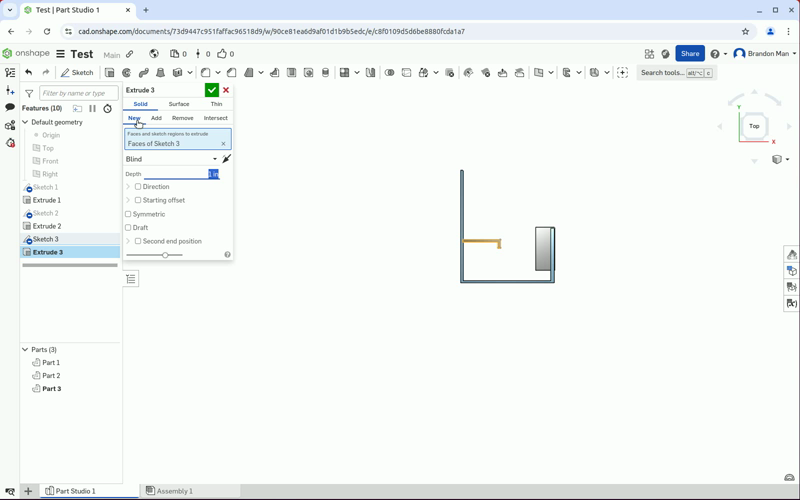
text(1.204)
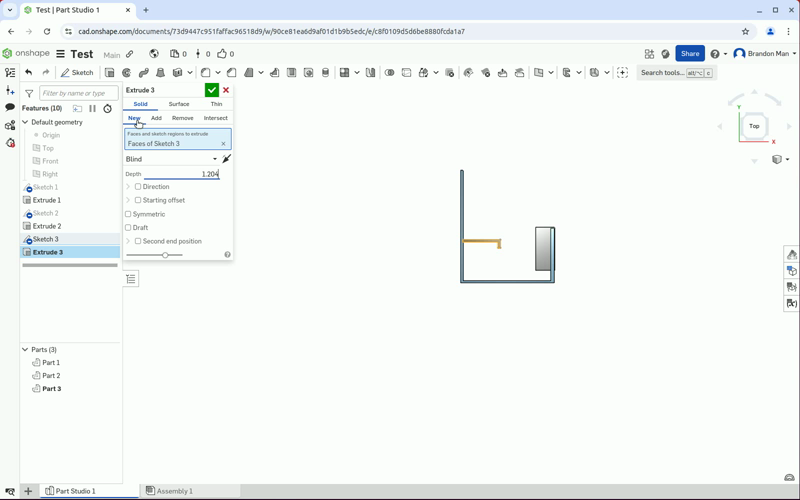
key(enter)
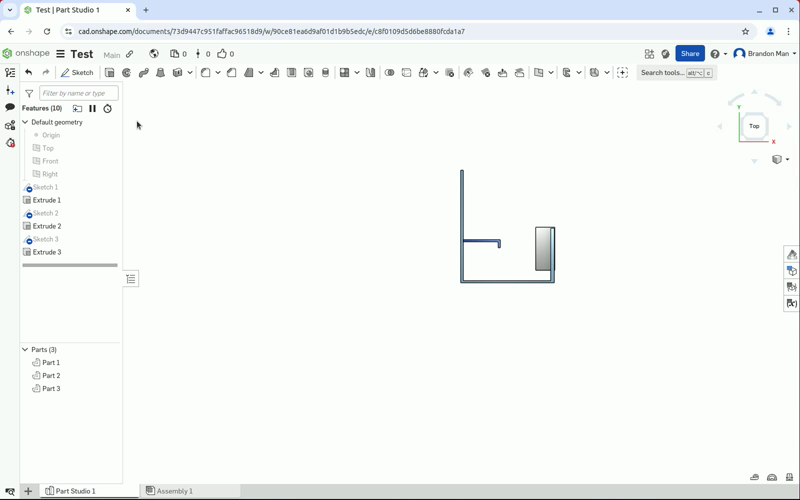
key(shift+h)
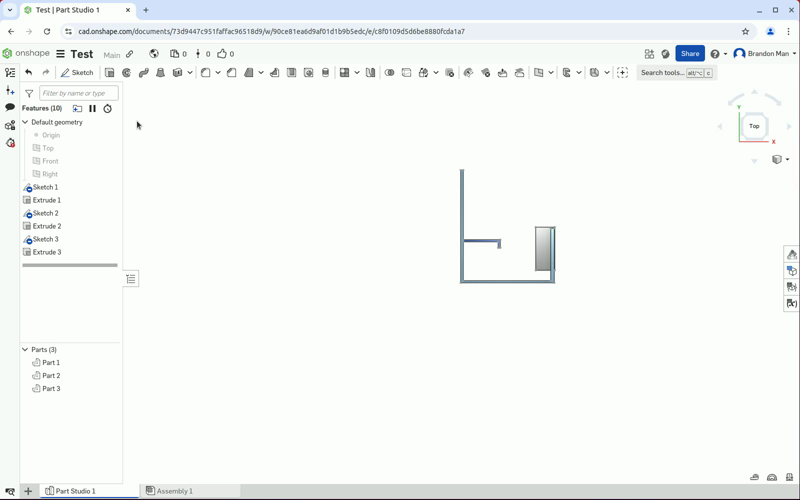
key(shift+h)
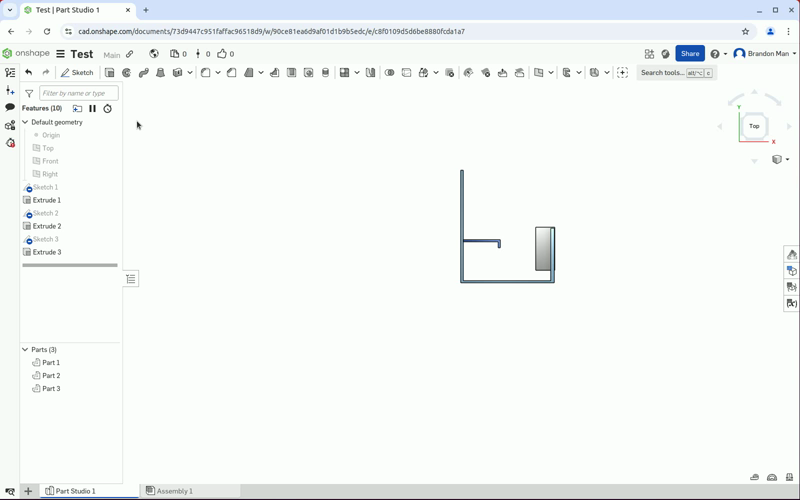
mouse_move(73, 189)
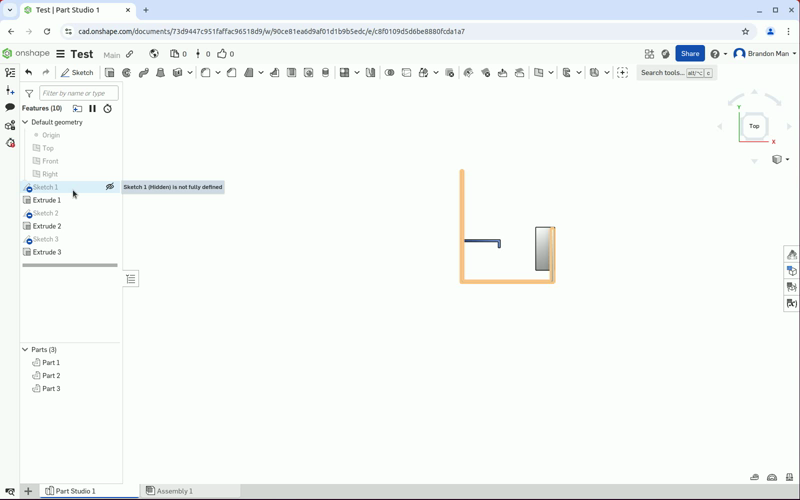
click(73, 189)
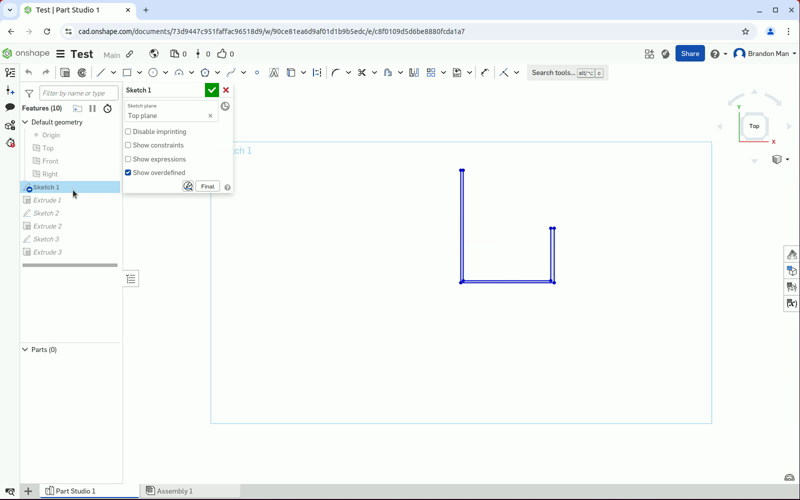
mouse_move(229, 92)
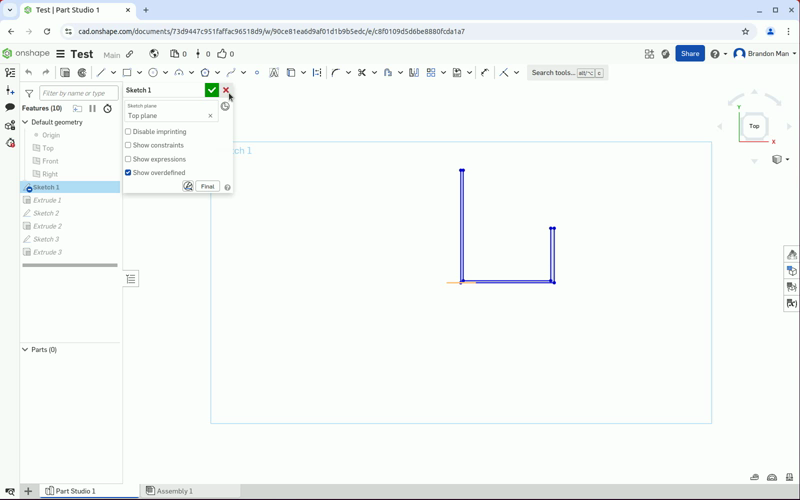
click(229, 92)
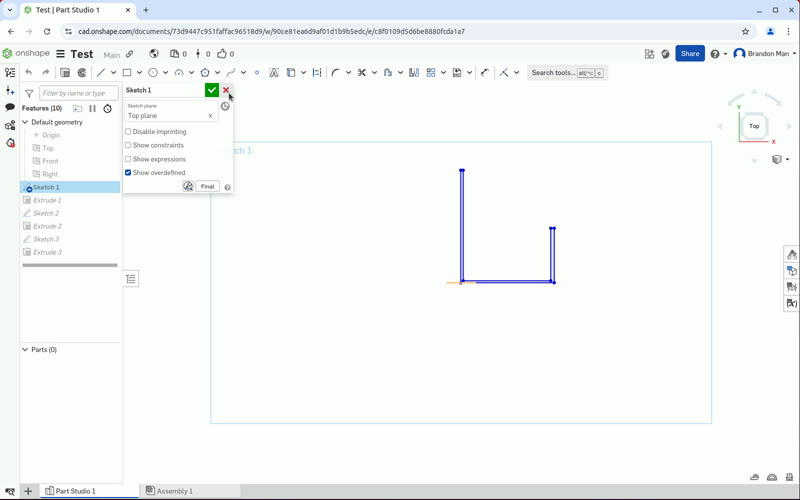
key(shift+s)
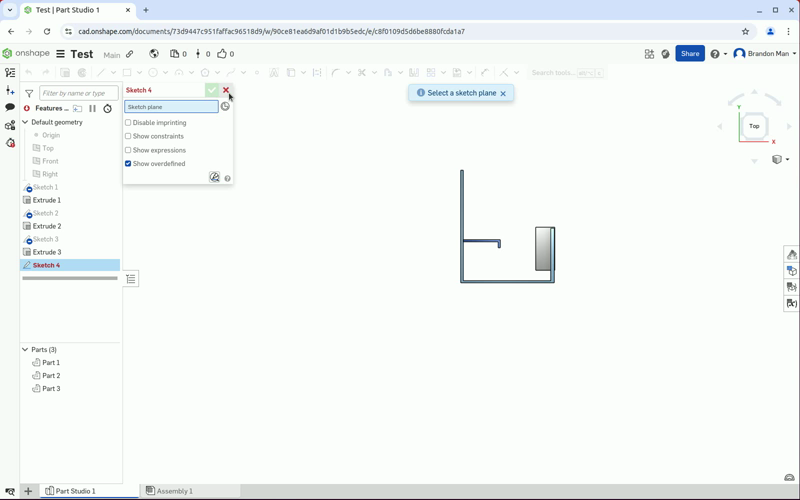
mouse_move(73, 150)
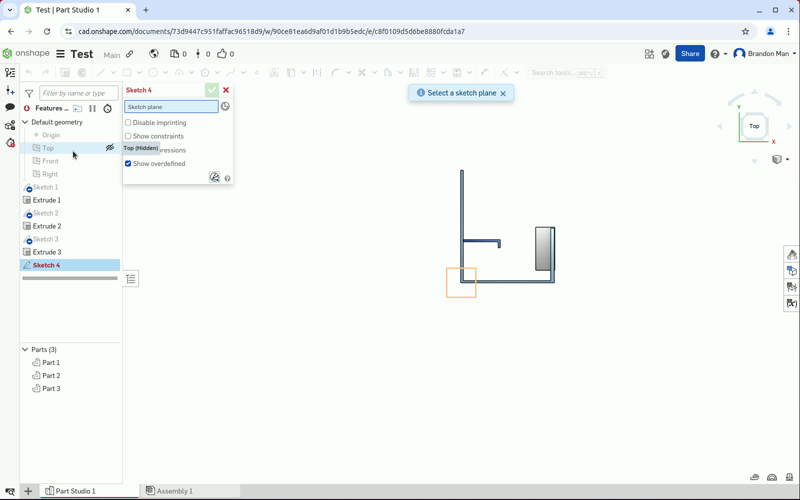
click(73, 150)
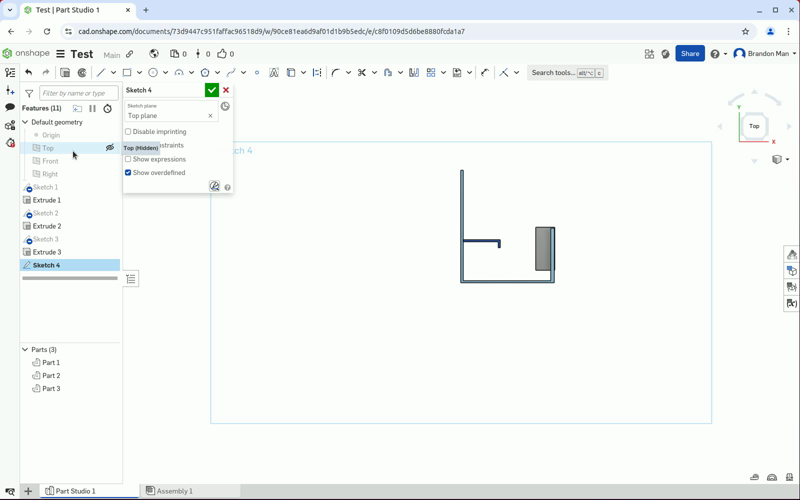
mouse_move(73, 352)
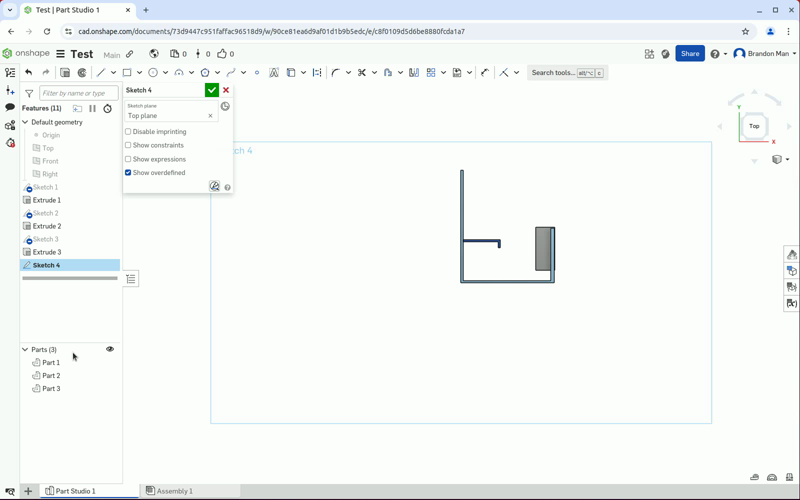
key(y)
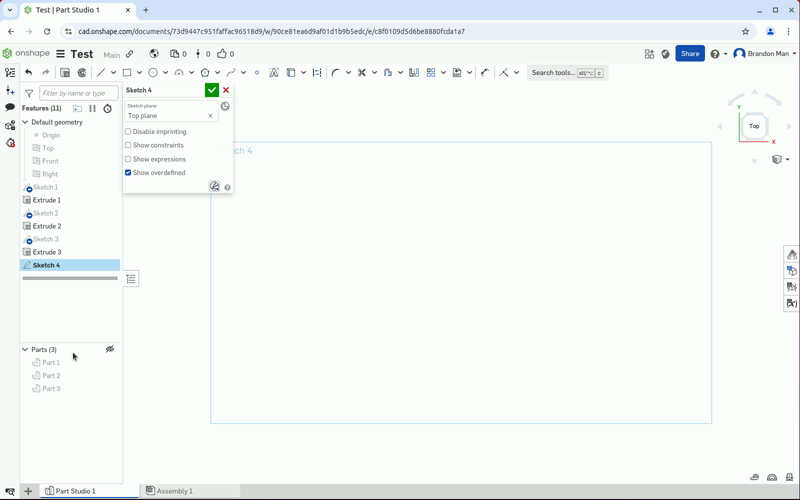
key(l)
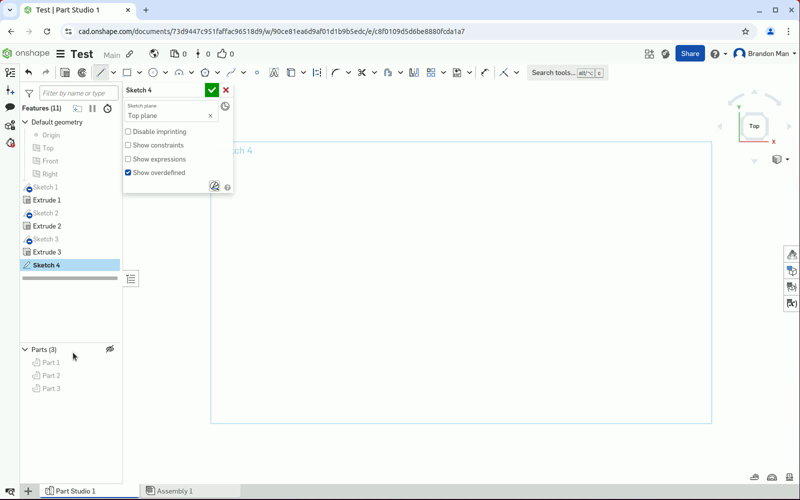
key_down(shift)
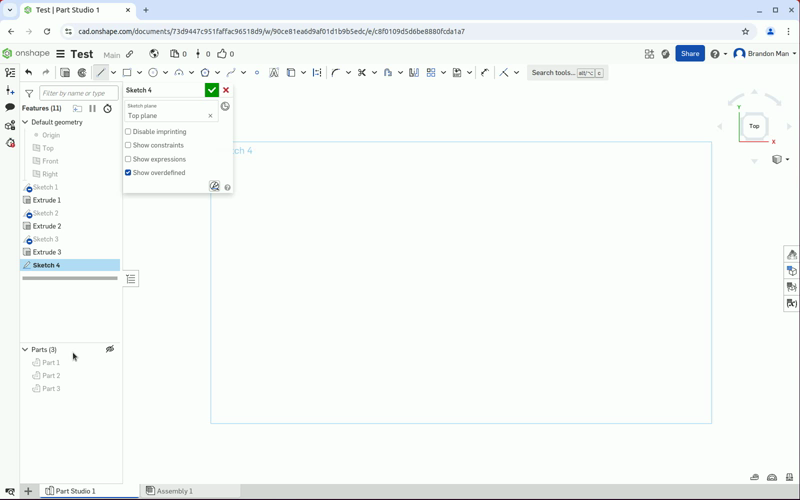
mouse_move(495, 280)
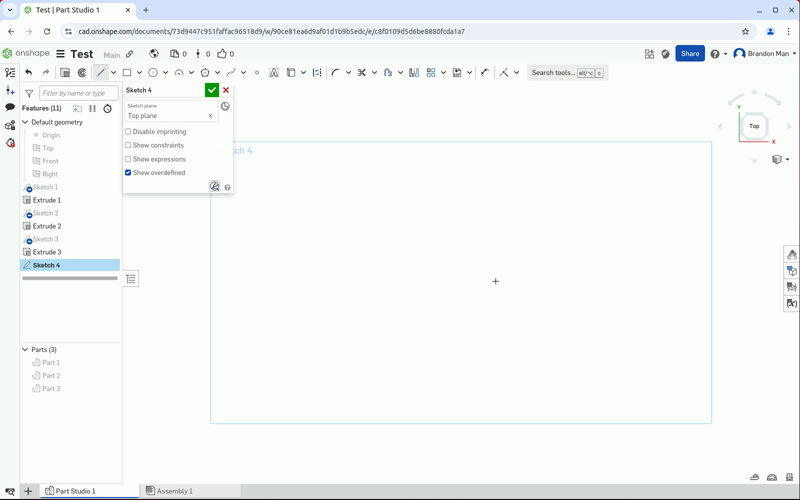
click(495, 280)
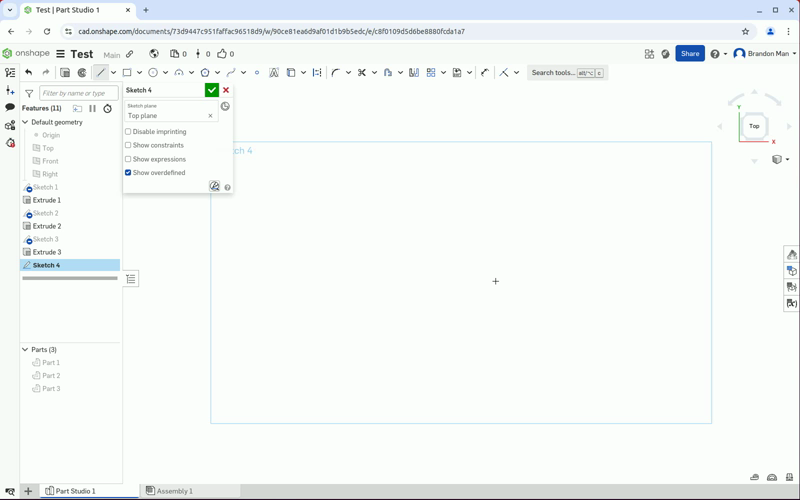
key_up(shift)
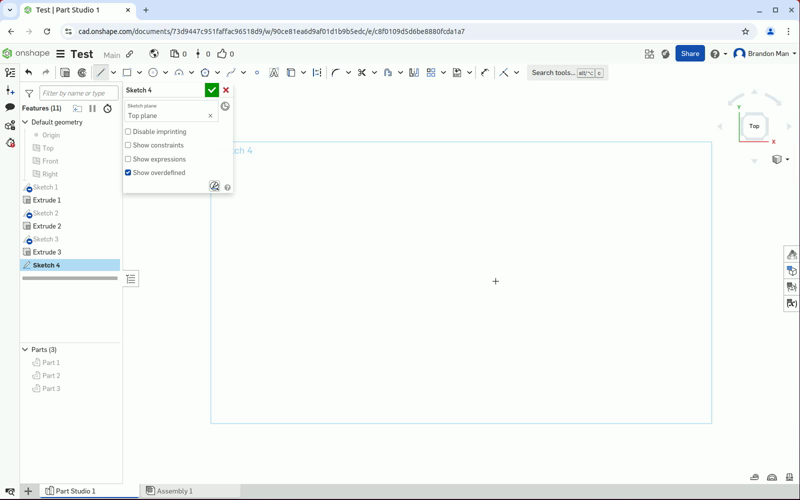
key_down(shift)
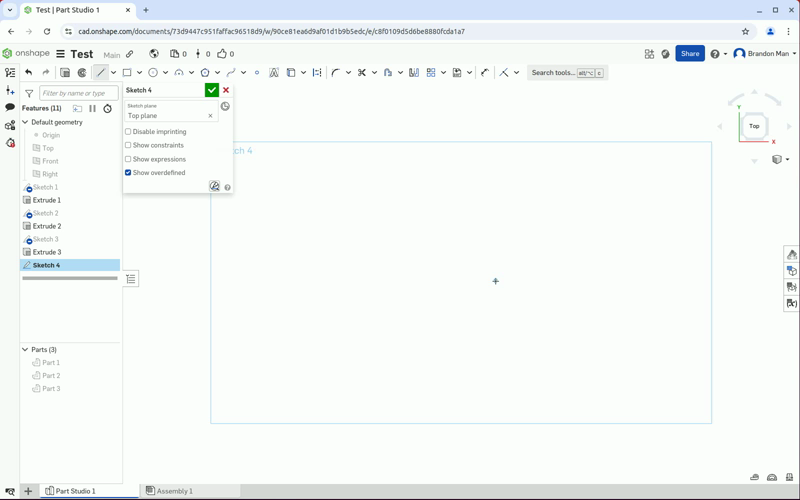
mouse_move(525, 280)
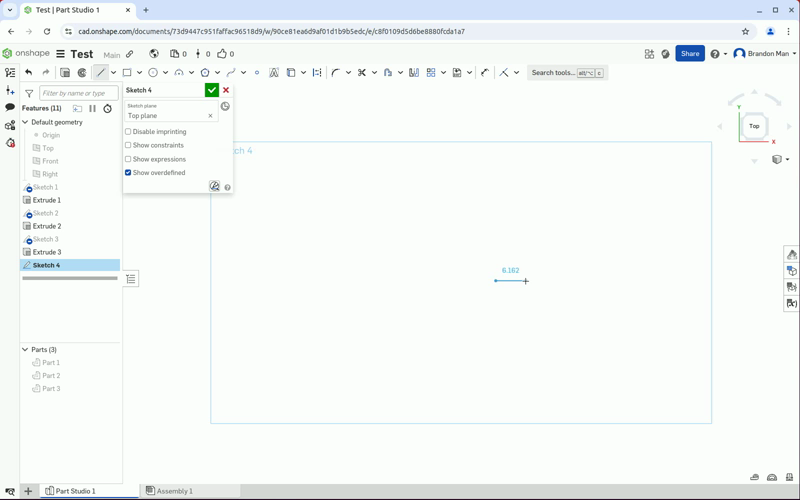
mouse_move(498, 280)
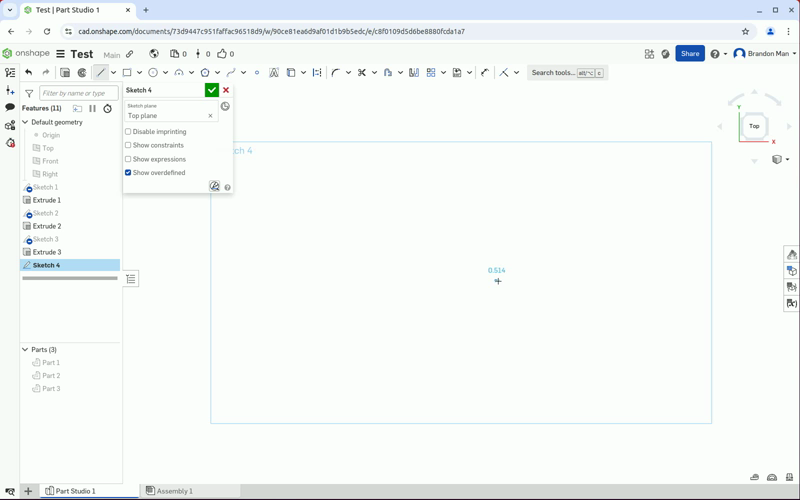
scroll(6)
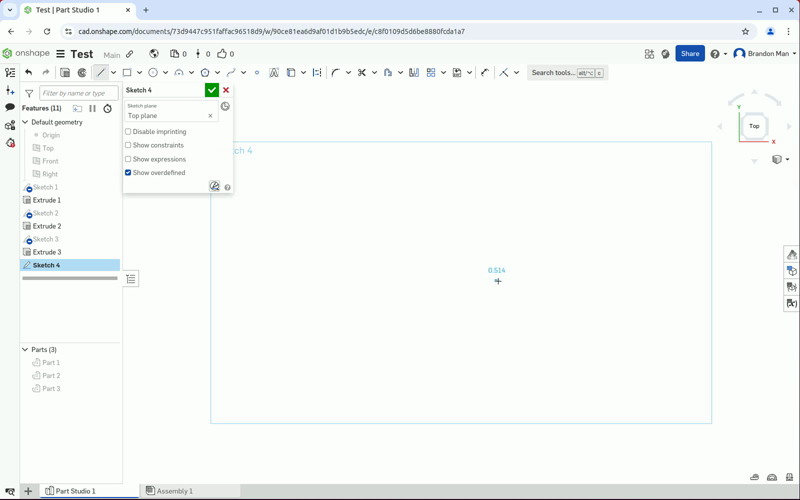
scroll(6)
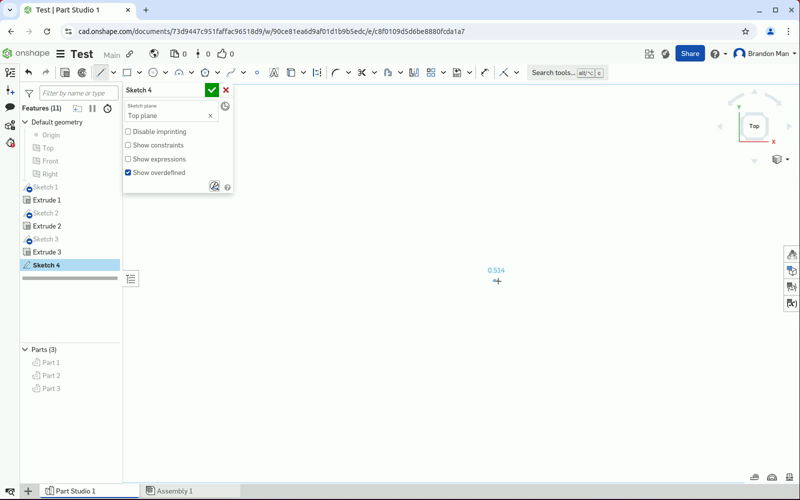
scroll(6)
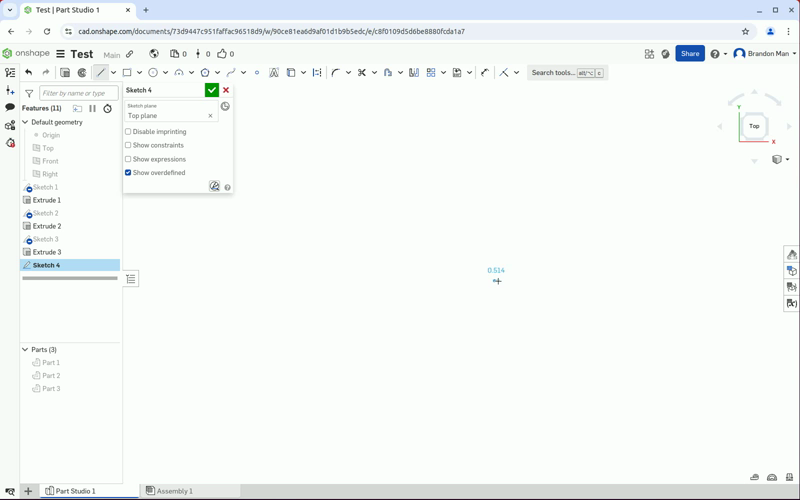
scroll(6)
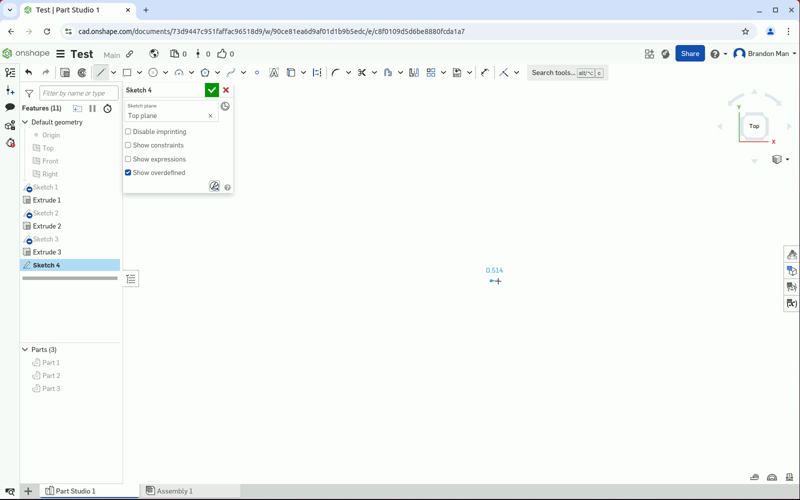
scroll(6)
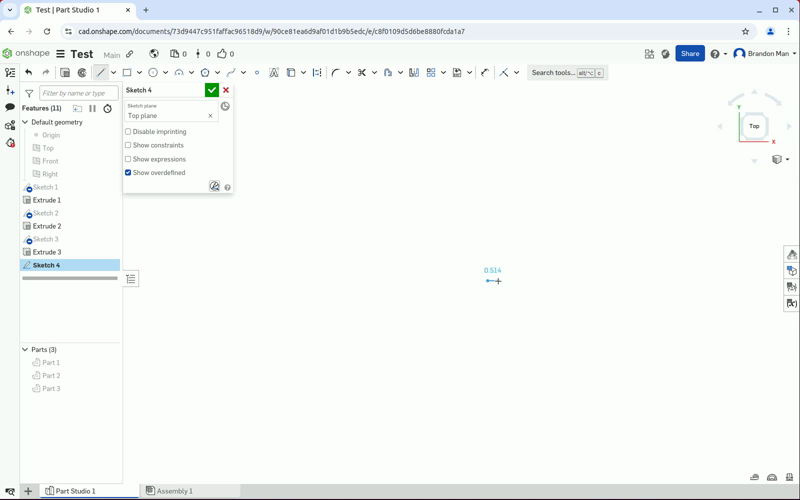
scroll(6)
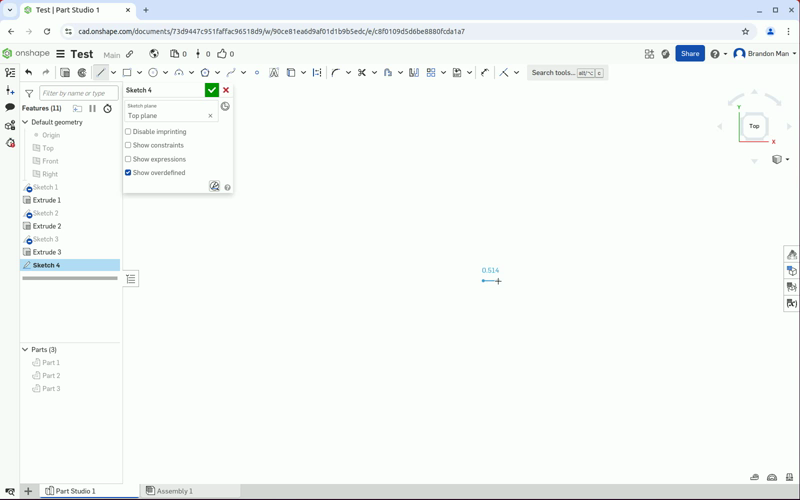
scroll(6)
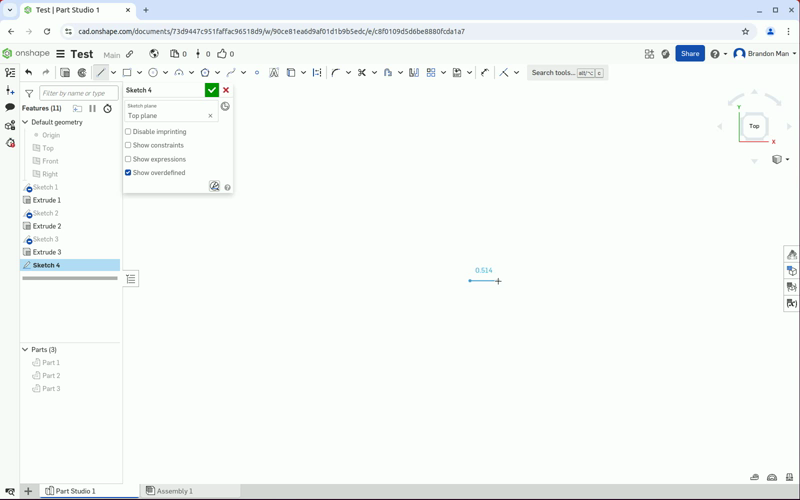
click(498, 280)
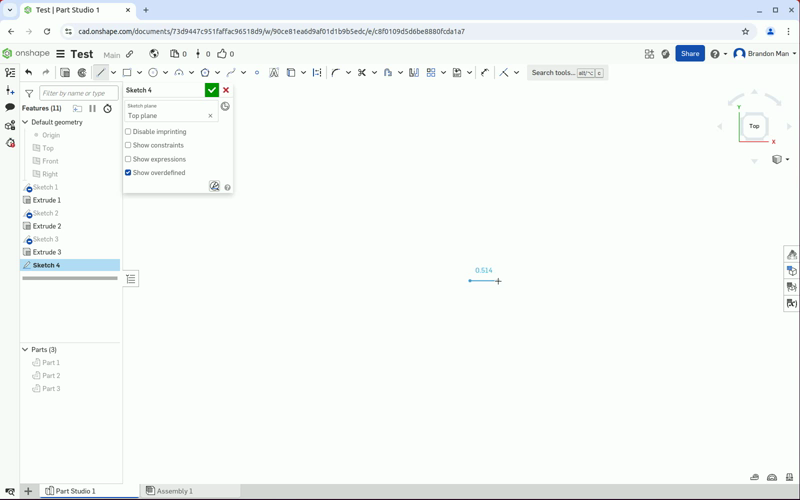
scroll(-6)
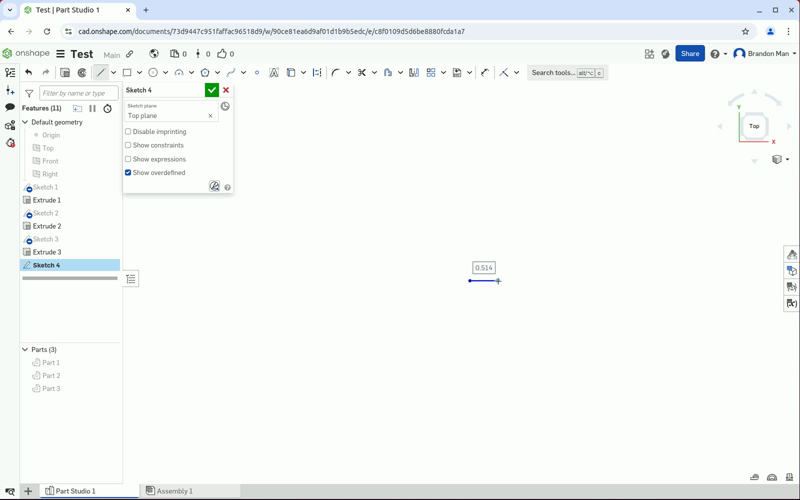
scroll(-6)
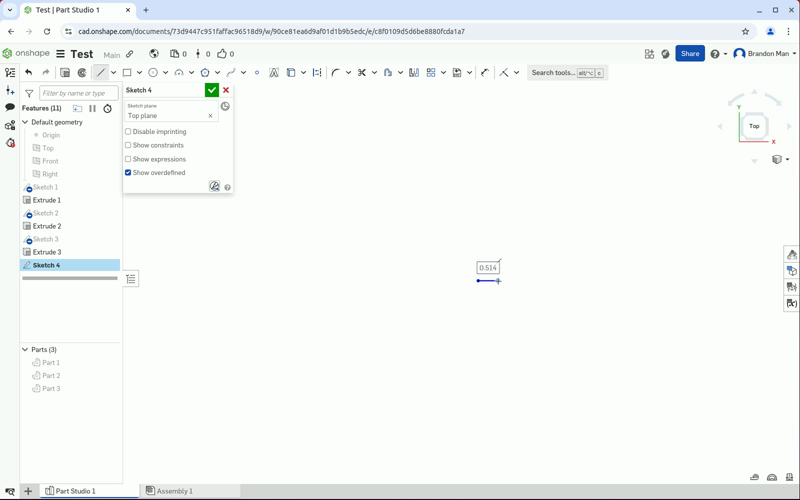
scroll(-6)
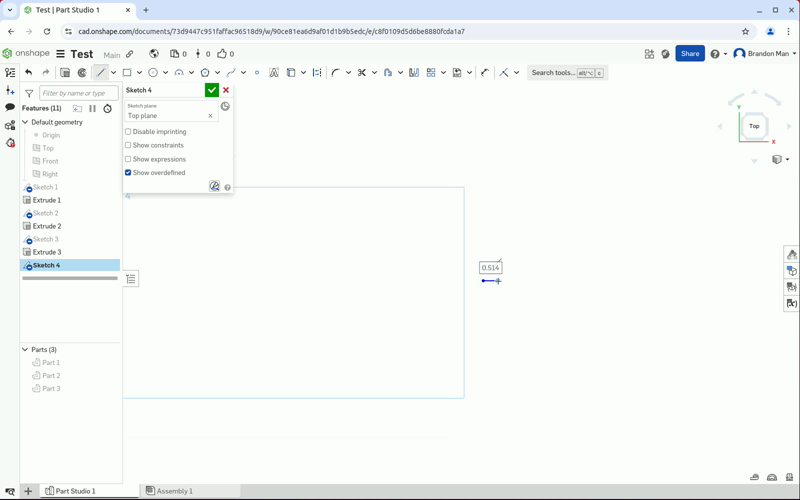
scroll(-6)
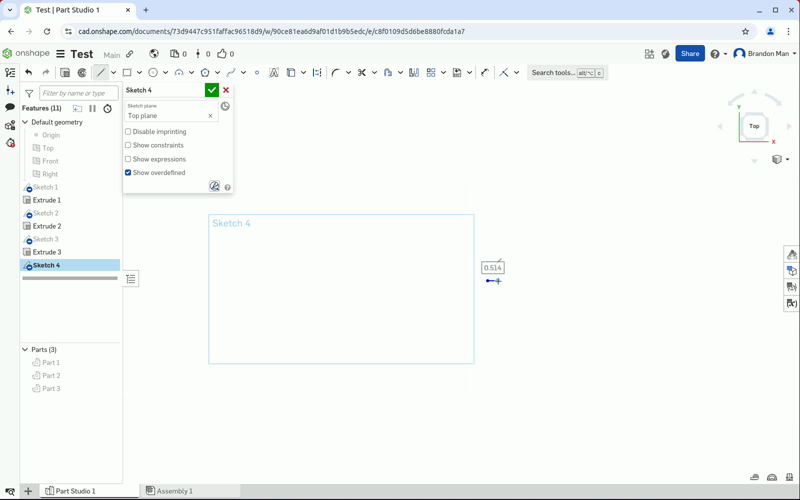
scroll(-6)
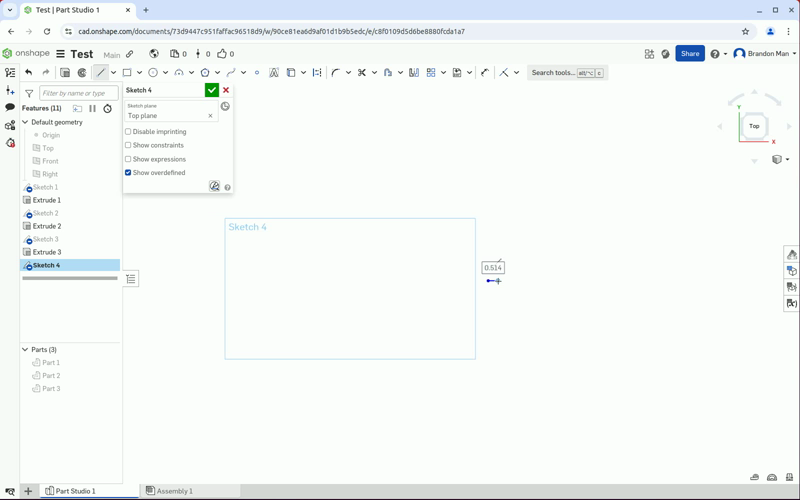
scroll(-6)
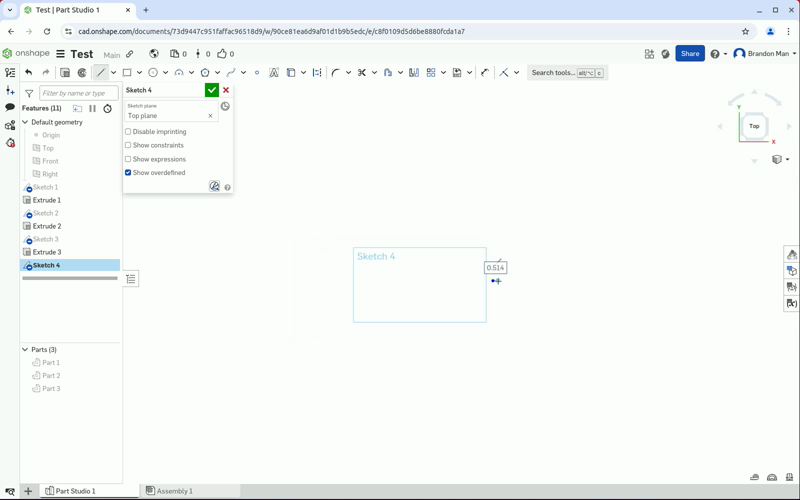
scroll(-6)
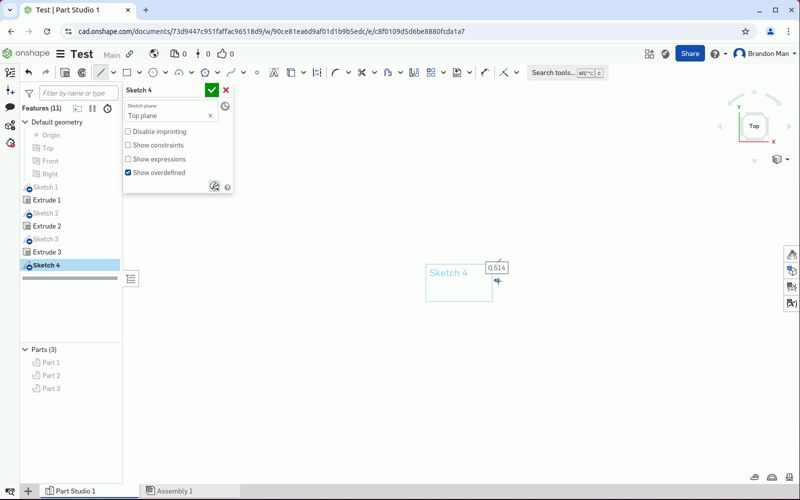
key_up(shift)
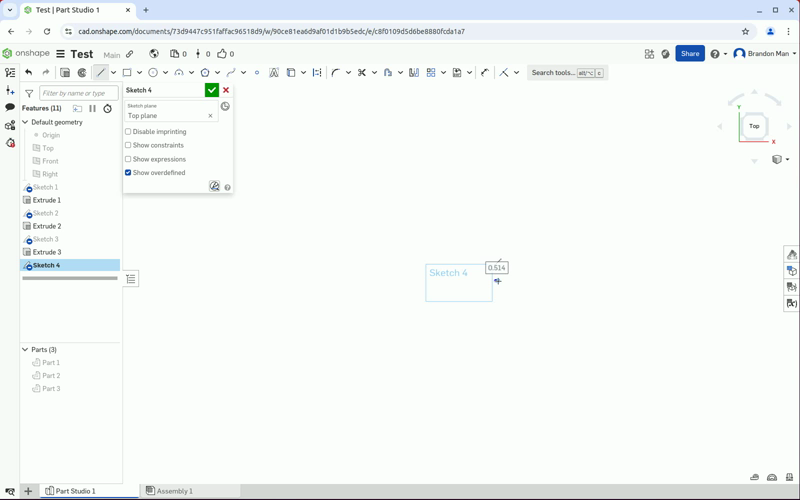
key_down(shift)
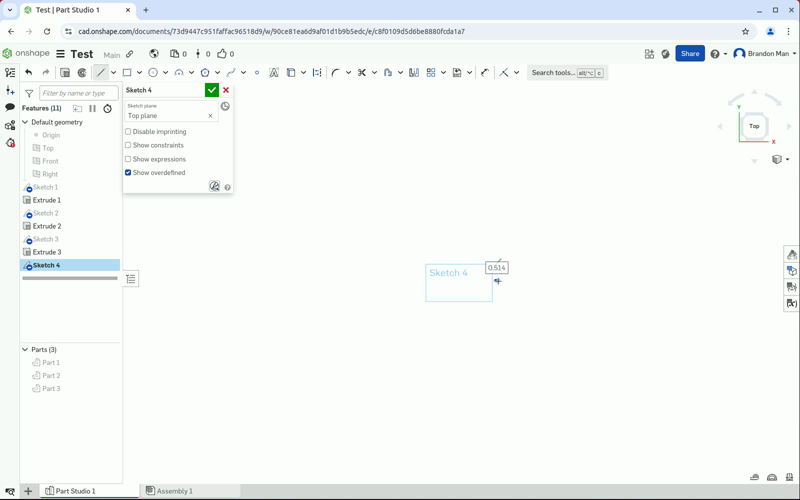
mouse_move(528, 280)
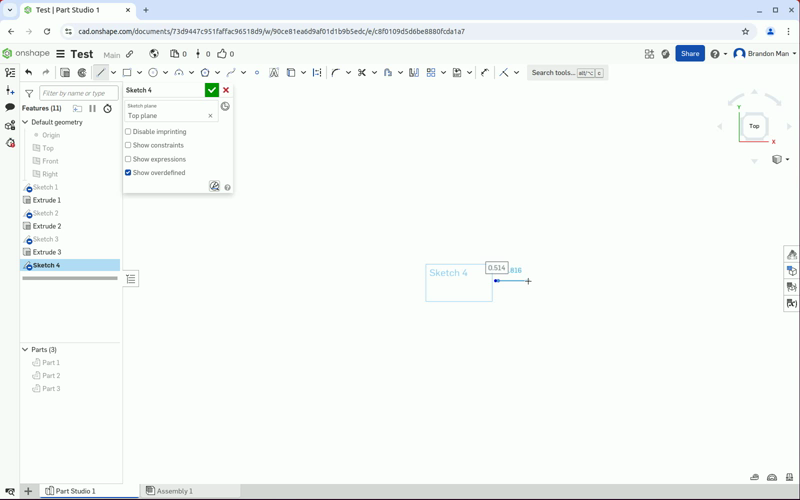
mouse_move(498, 259)
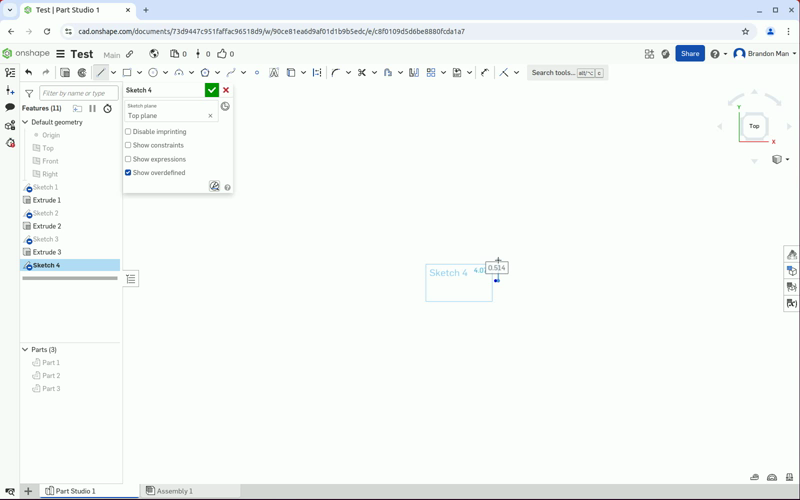
click(498, 259)
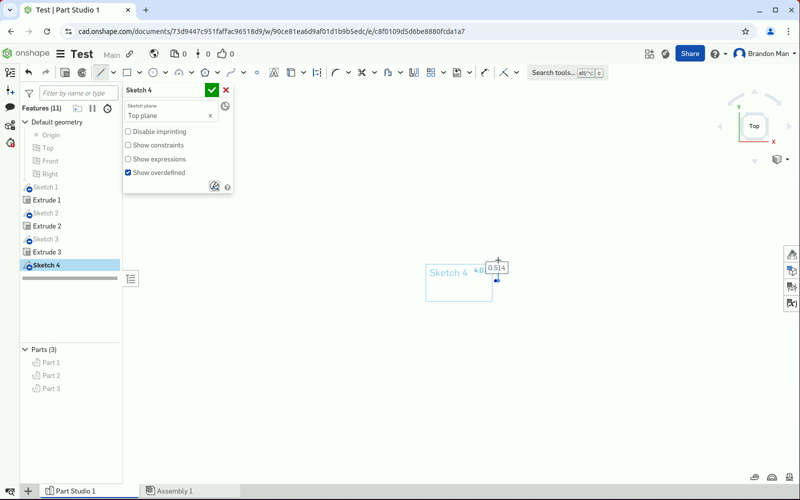
key_up(shift)
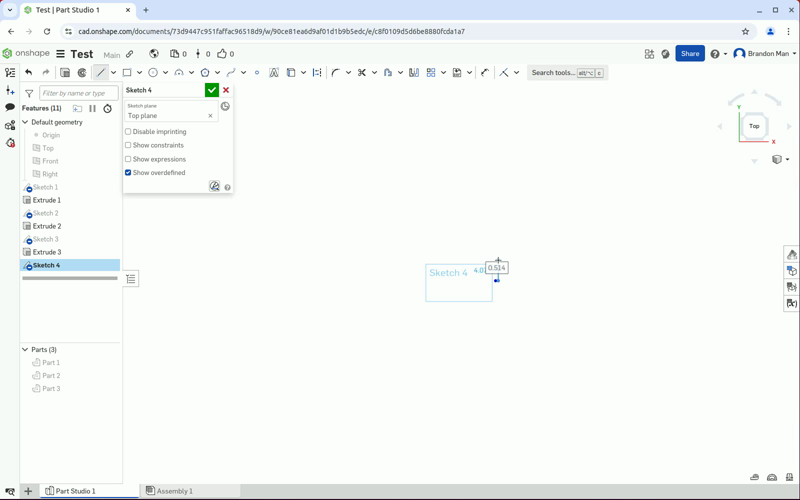
key_down(shift)
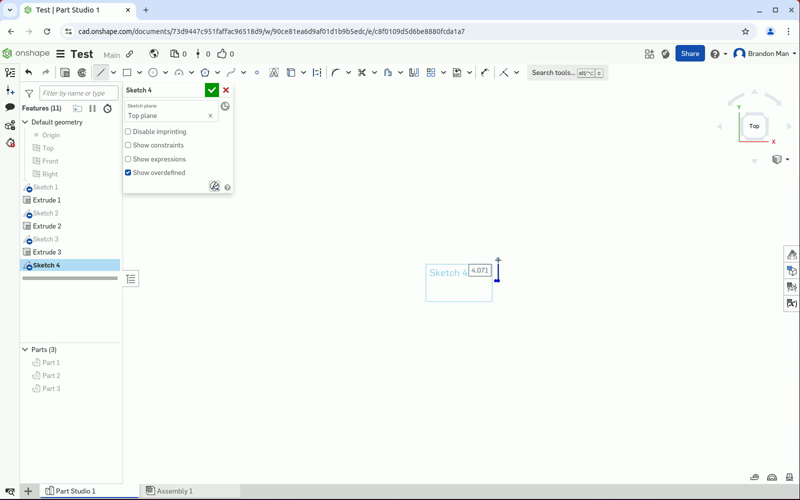
mouse_move(528, 259)
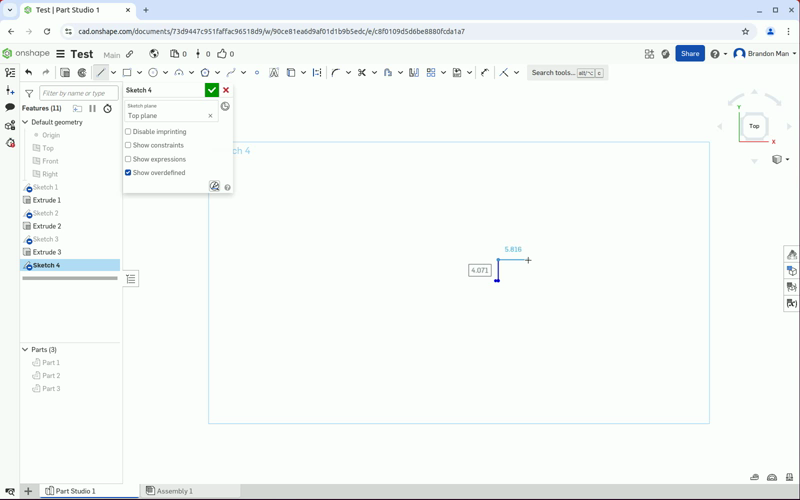
mouse_move(495, 259)
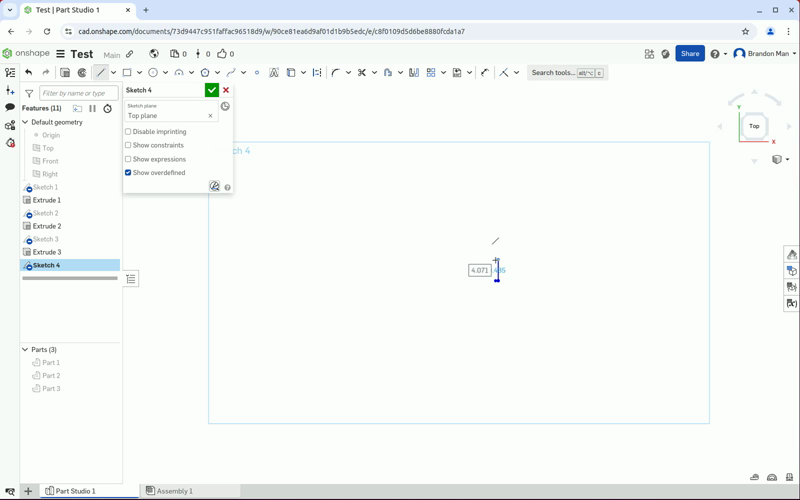
scroll(6)
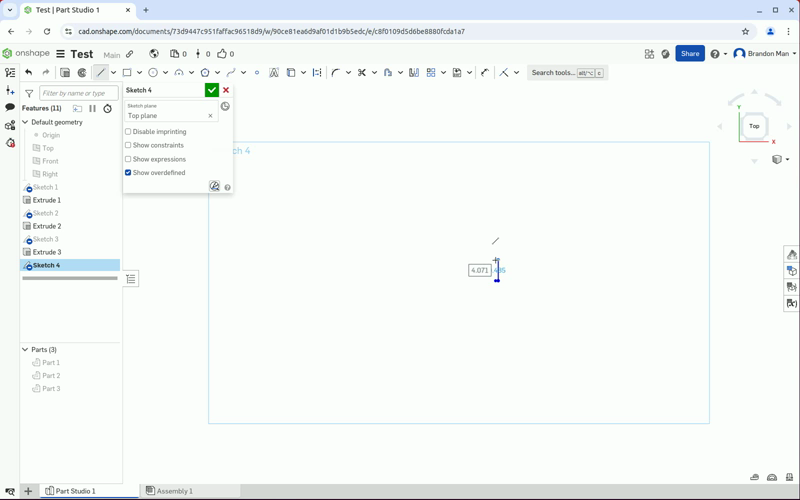
scroll(6)
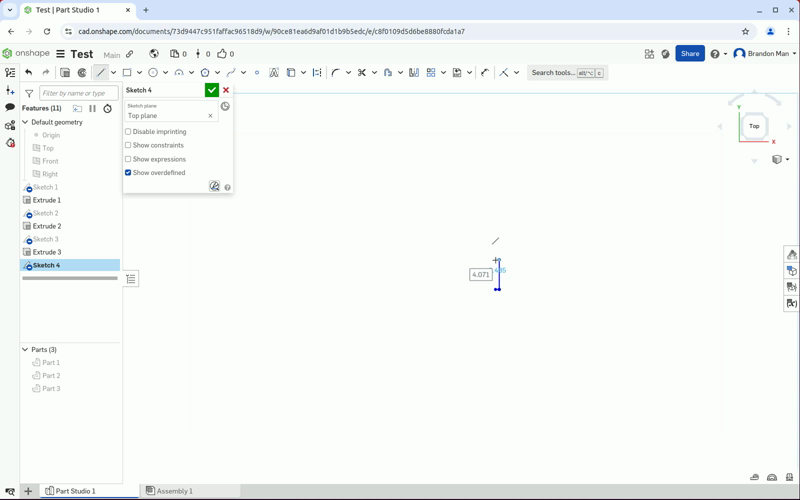
scroll(6)
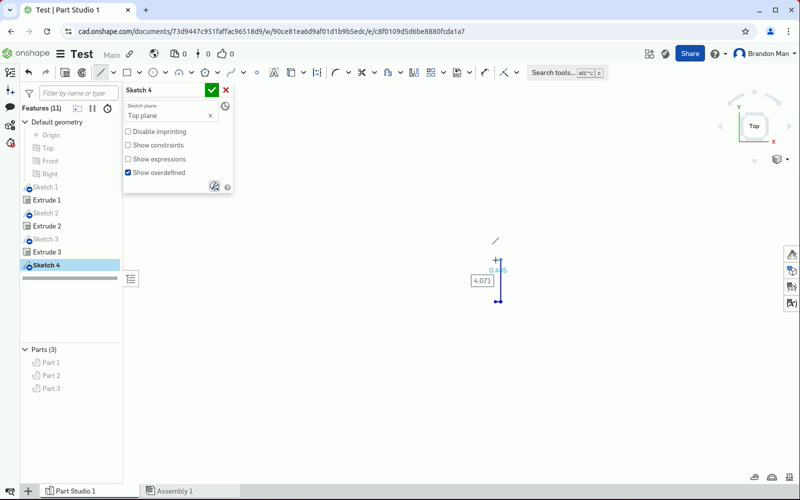
scroll(6)
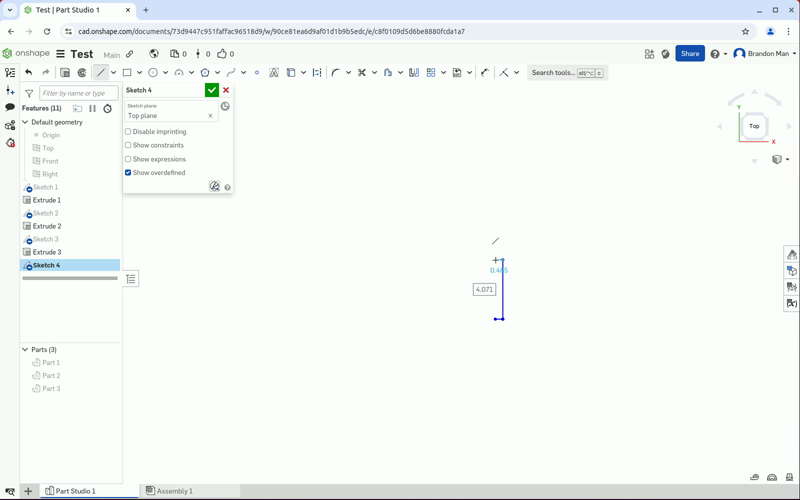
scroll(6)
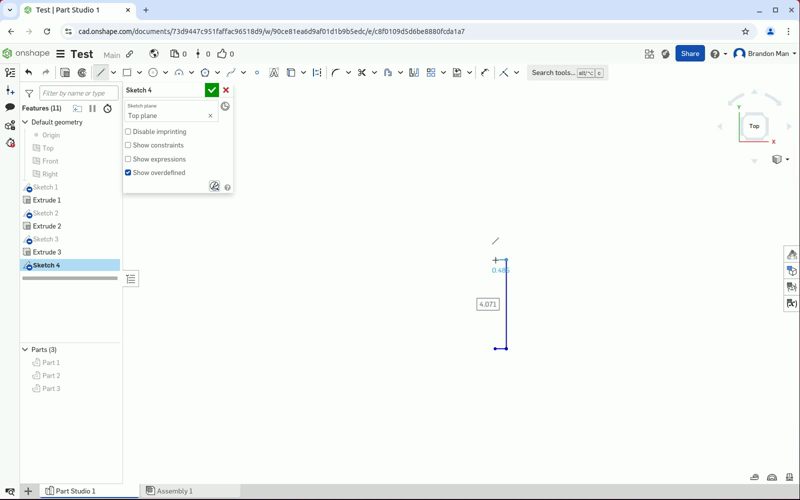
scroll(6)
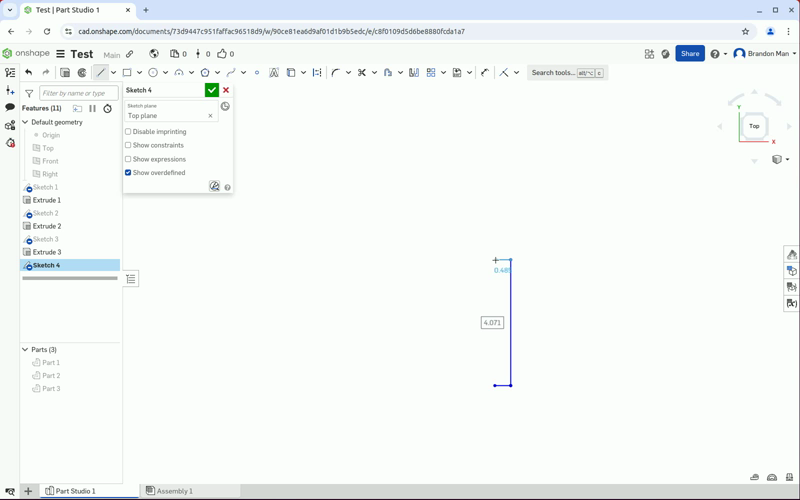
scroll(6)
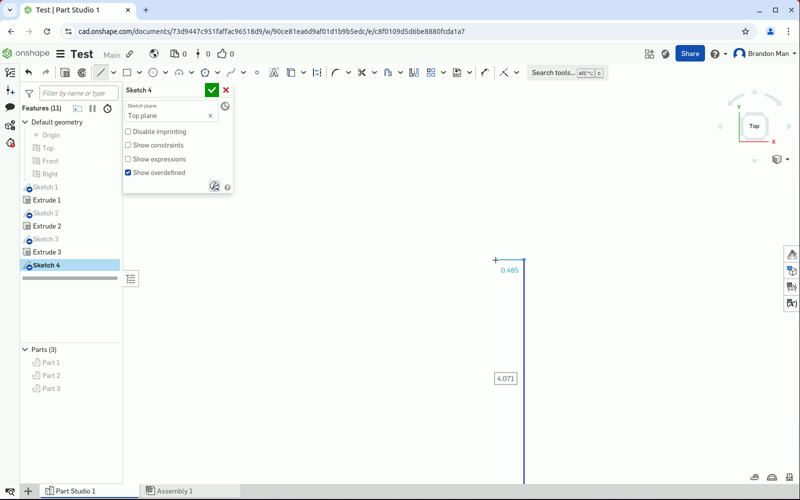
click(495, 259)
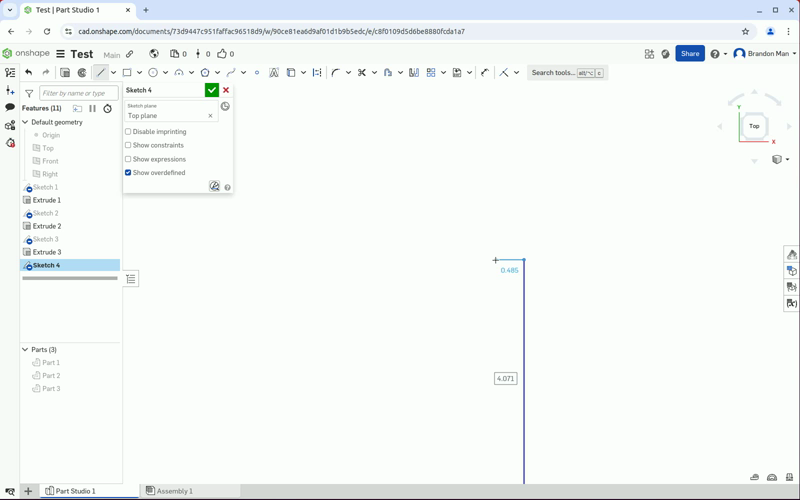
scroll(-6)
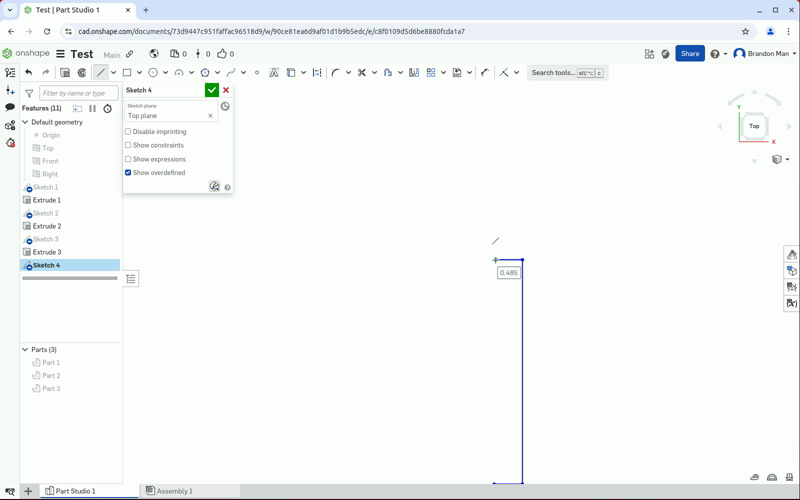
scroll(-6)
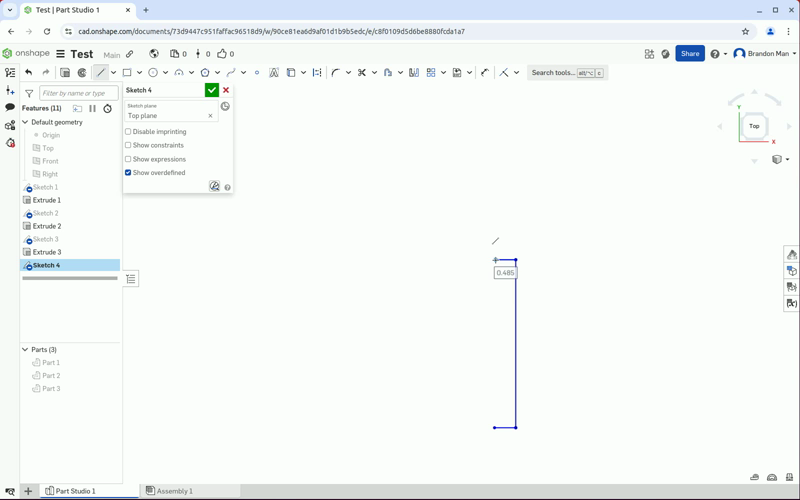
scroll(-6)
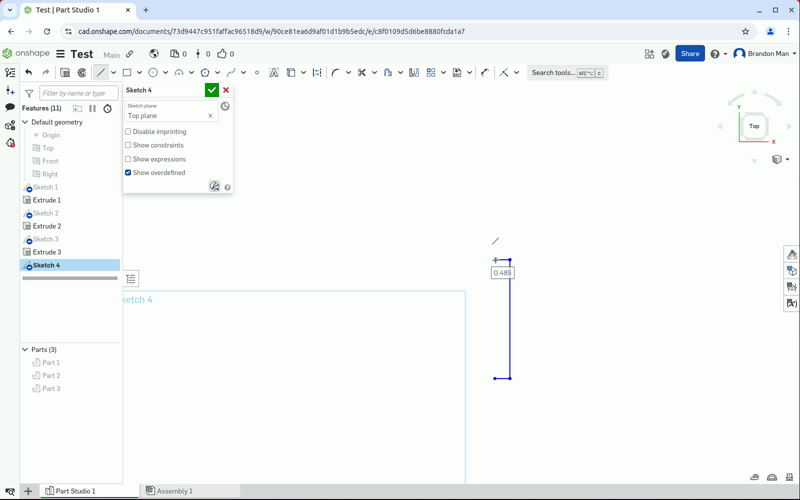
scroll(-6)
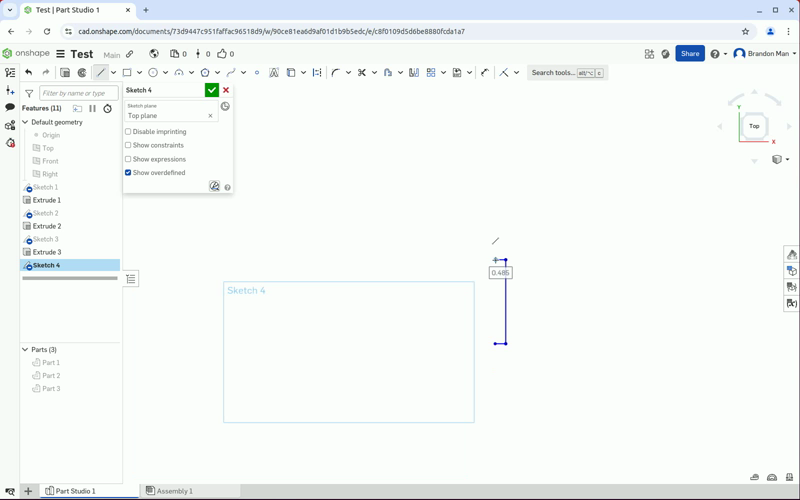
scroll(-6)
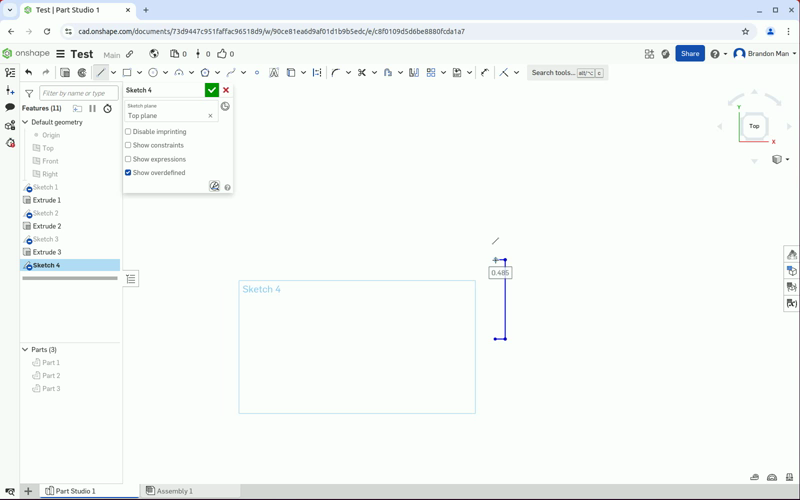
scroll(-6)
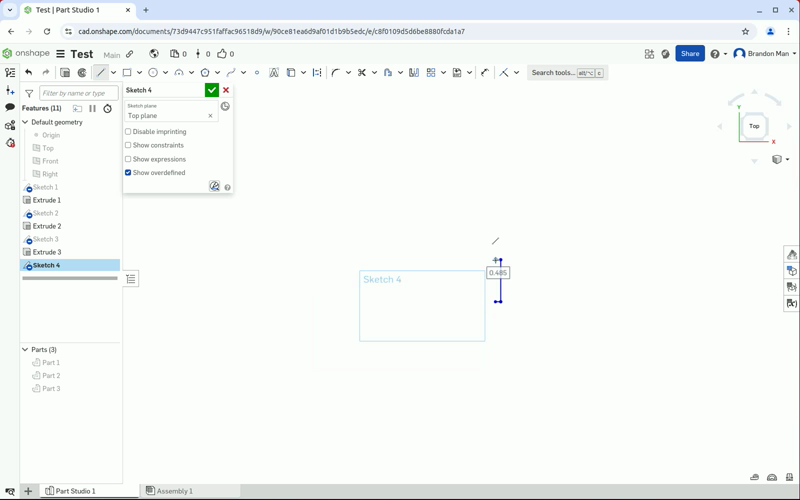
scroll(-6)
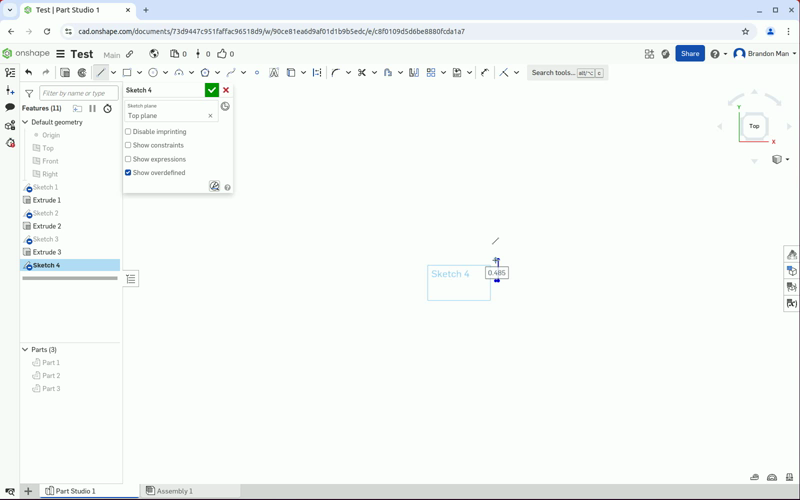
key_up(shift)
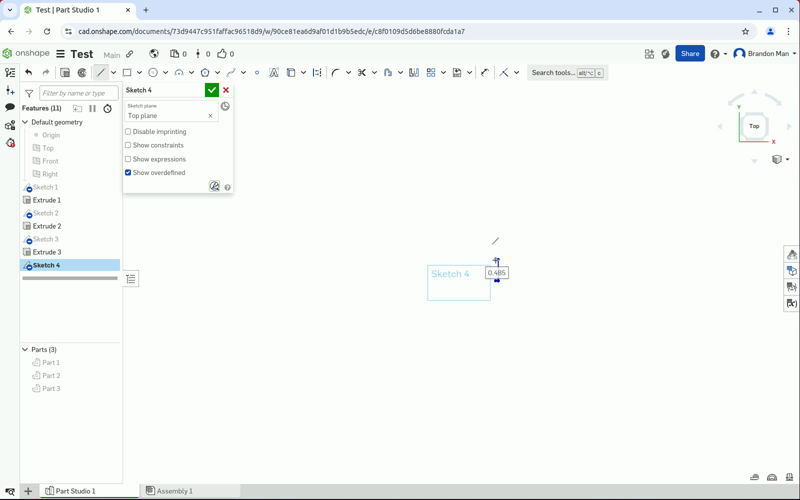
mouse_move(525, 259)
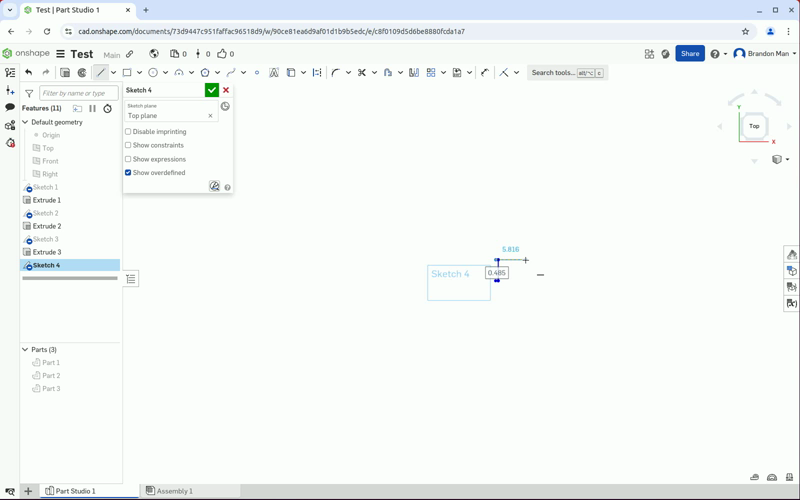
key_down(shift)
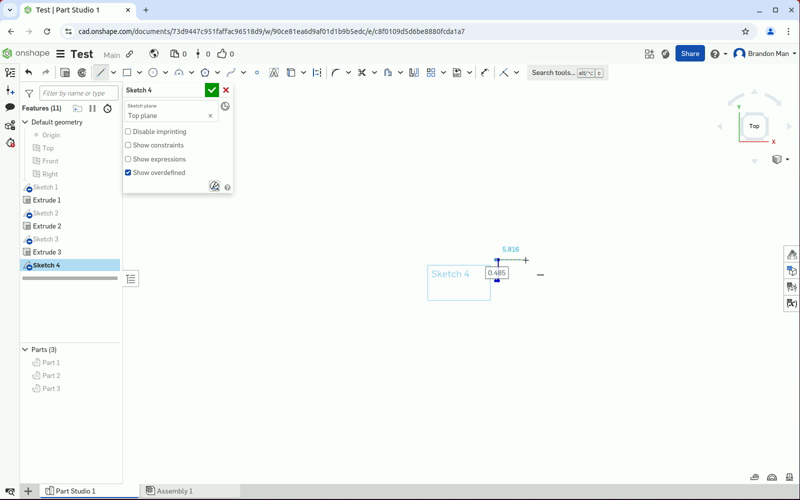
mouse_move(495, 280)
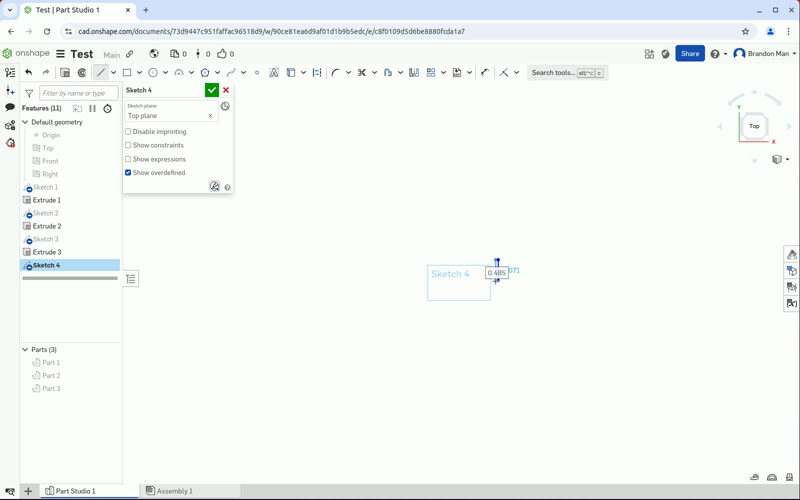
scroll(6)
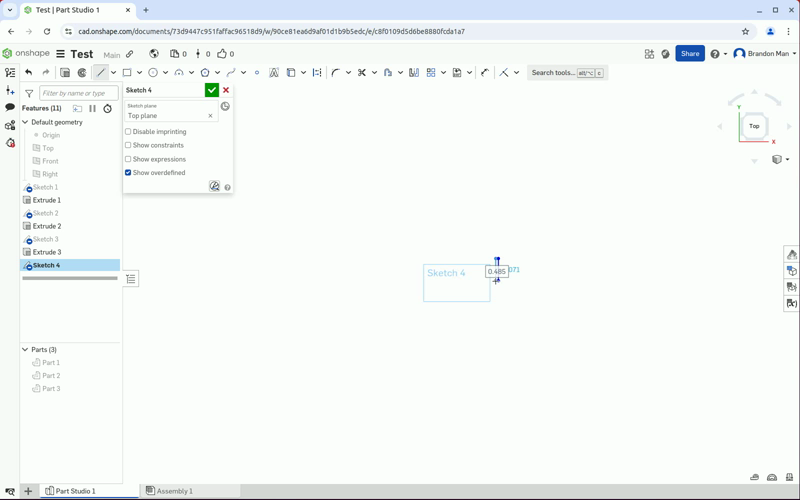
scroll(6)
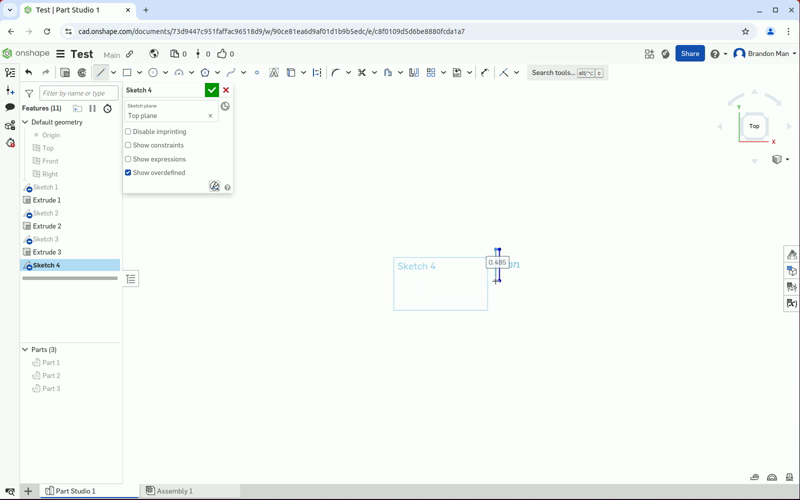
scroll(6)
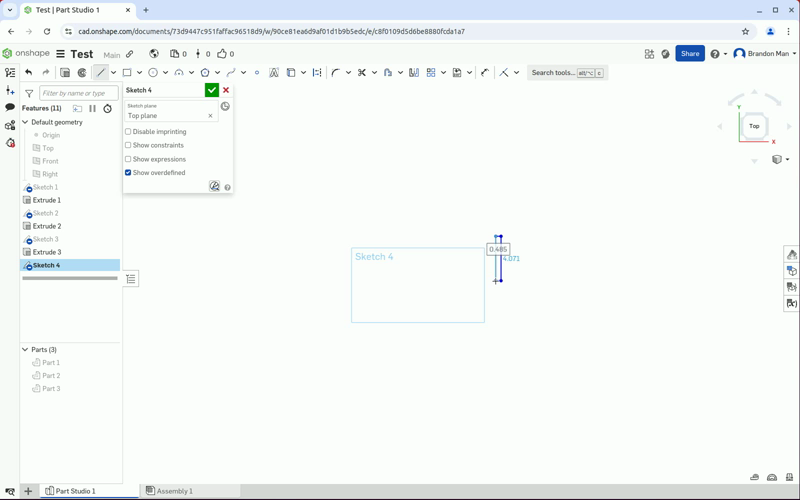
scroll(6)
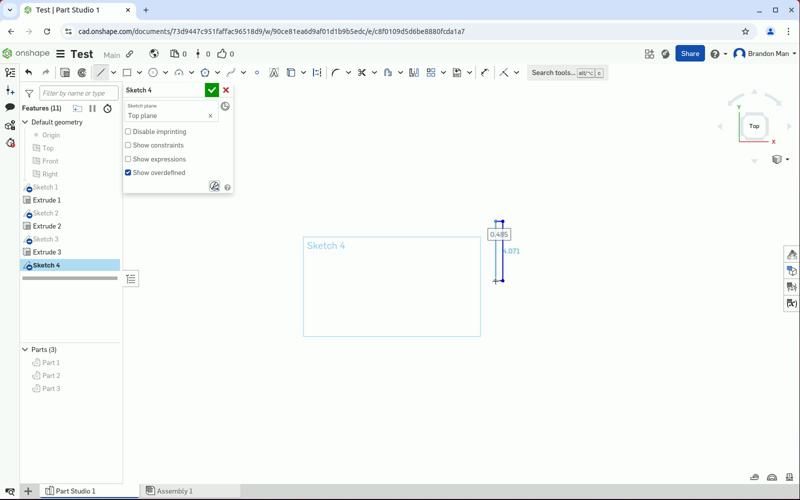
scroll(6)
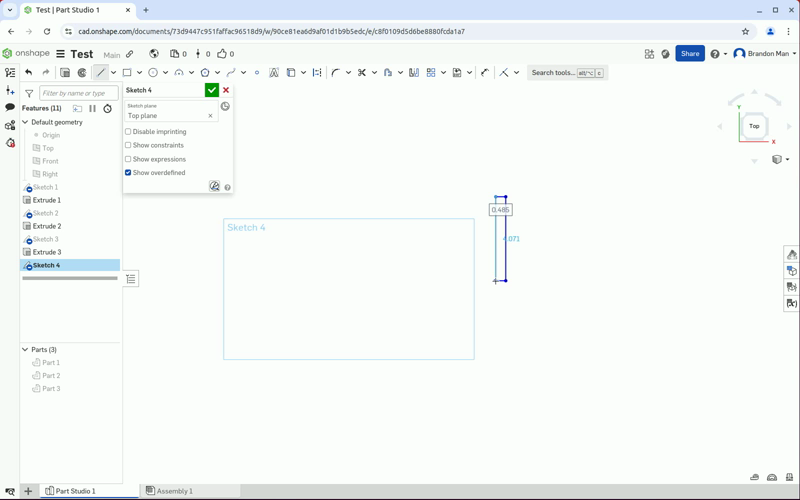
scroll(6)
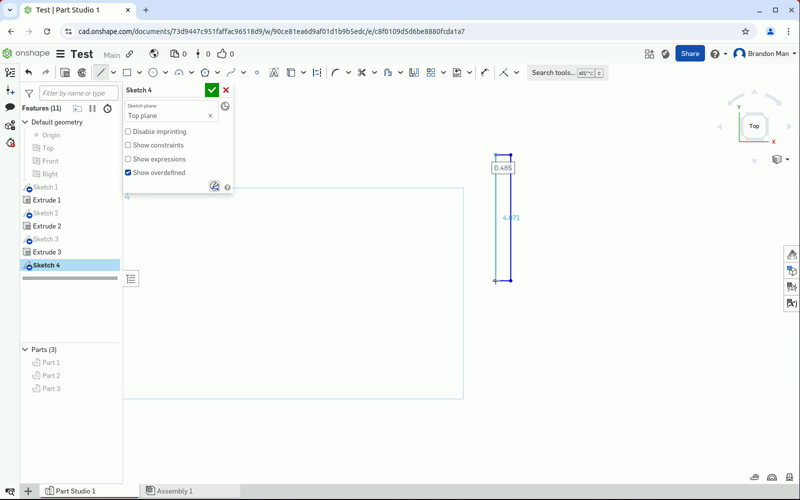
scroll(6)
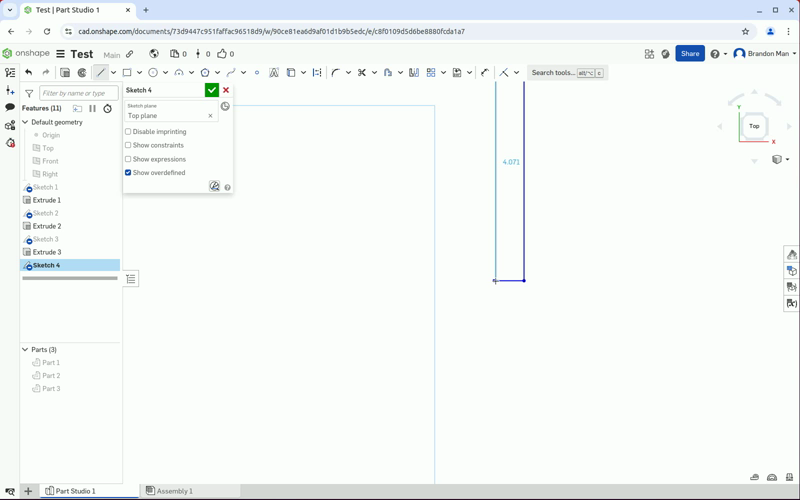
key_up(shift)
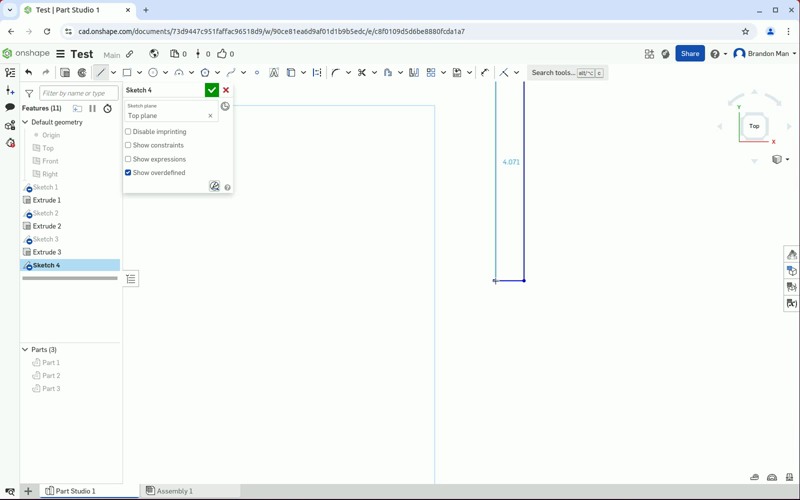
click(495, 280)
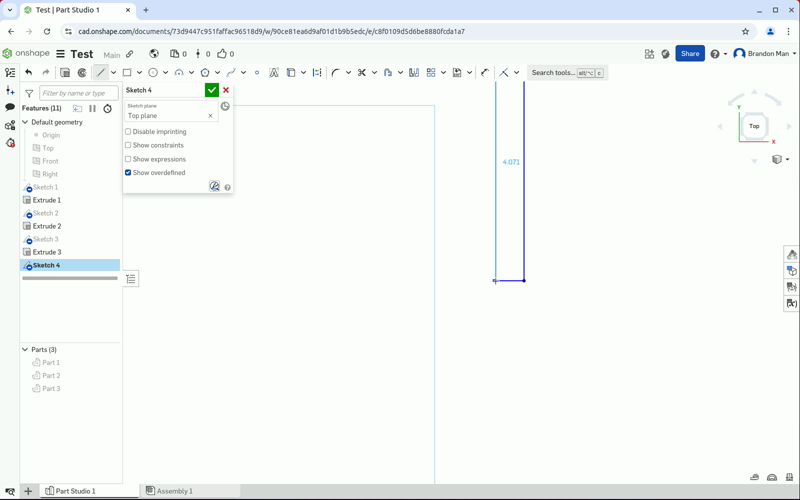
scroll(-6)
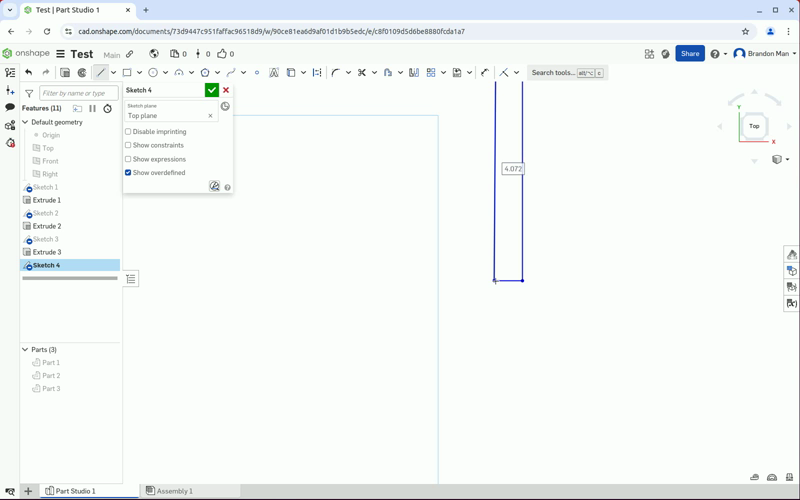
scroll(-6)
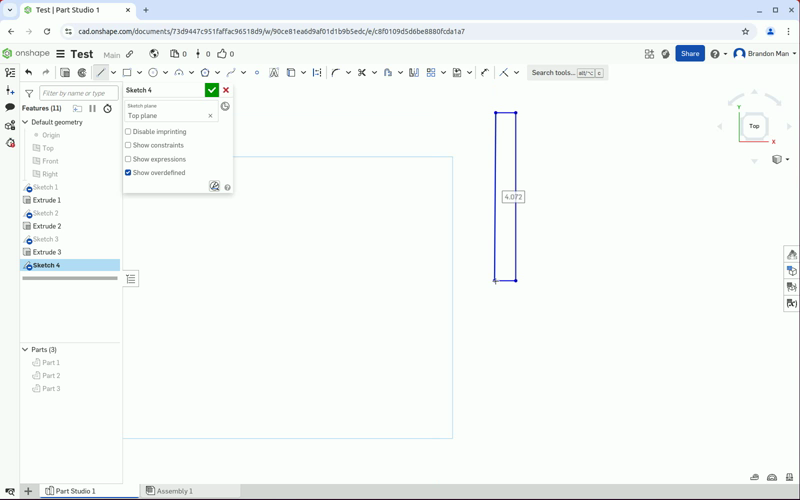
scroll(-6)
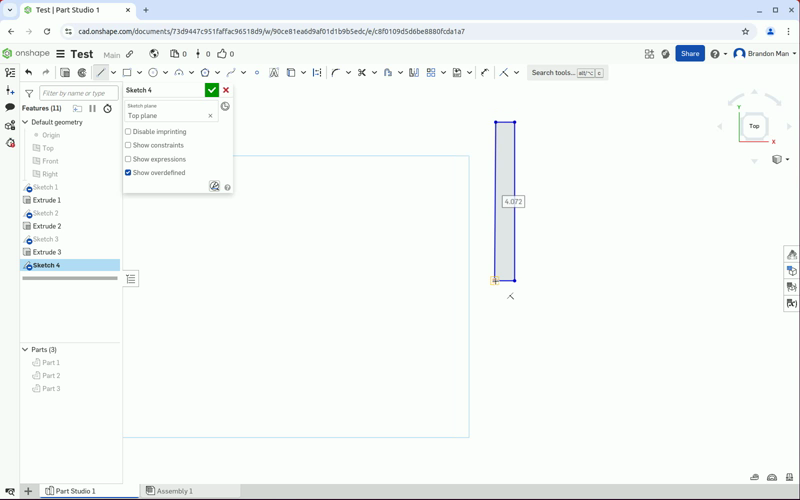
scroll(-6)
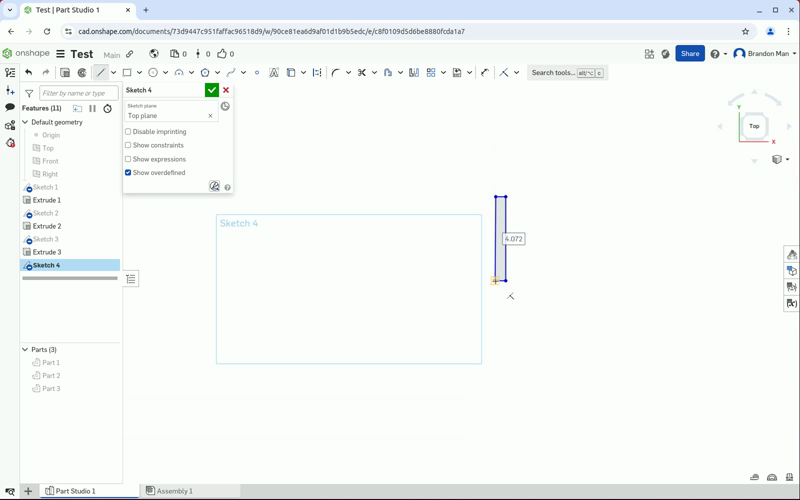
scroll(-6)
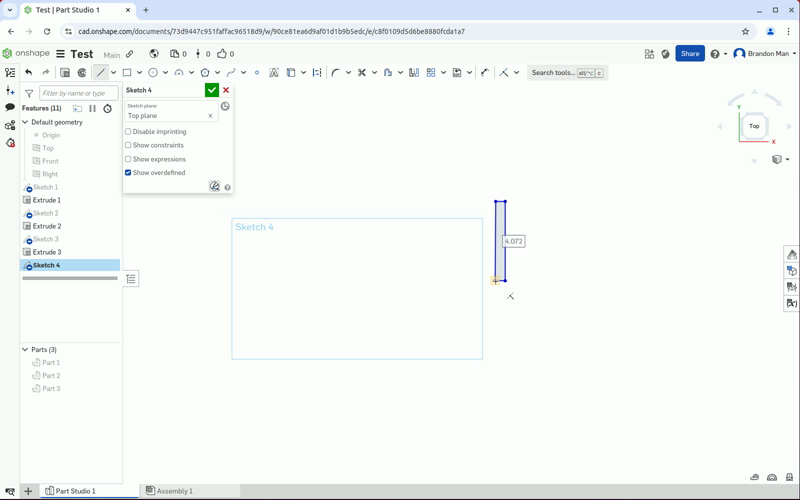
scroll(-6)
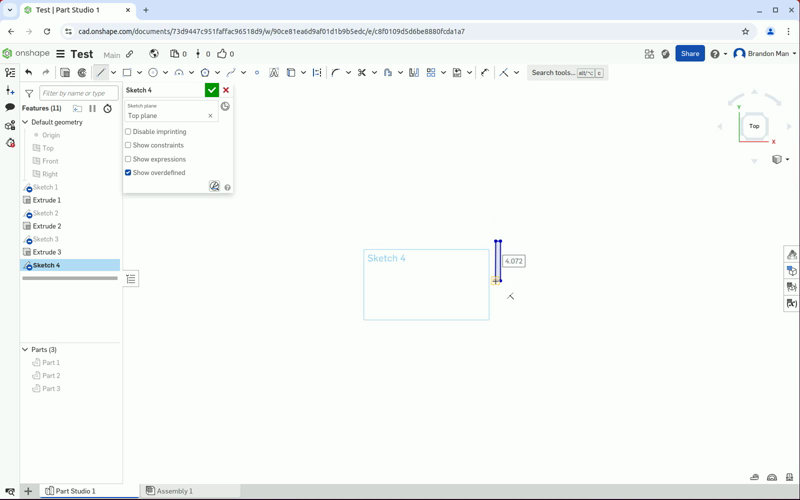
scroll(-6)
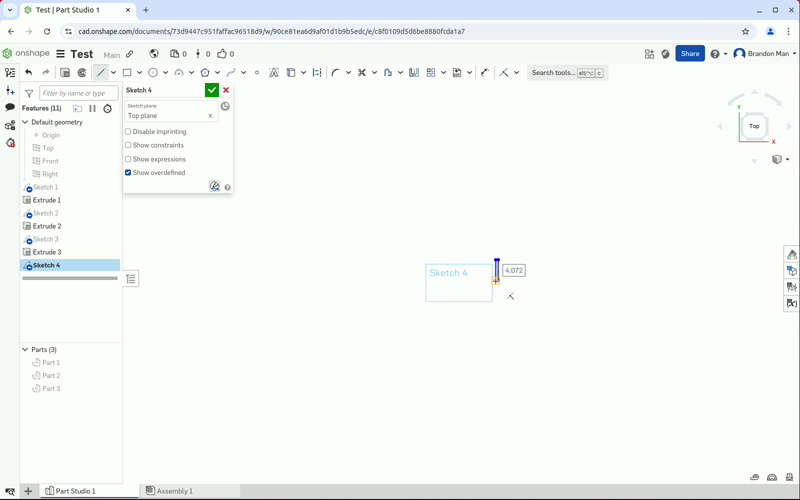
key(esc)
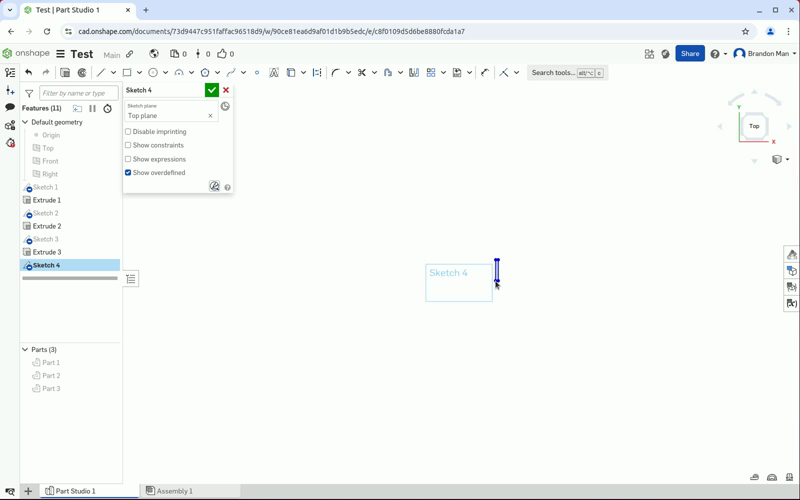
mouse_move(495, 273)
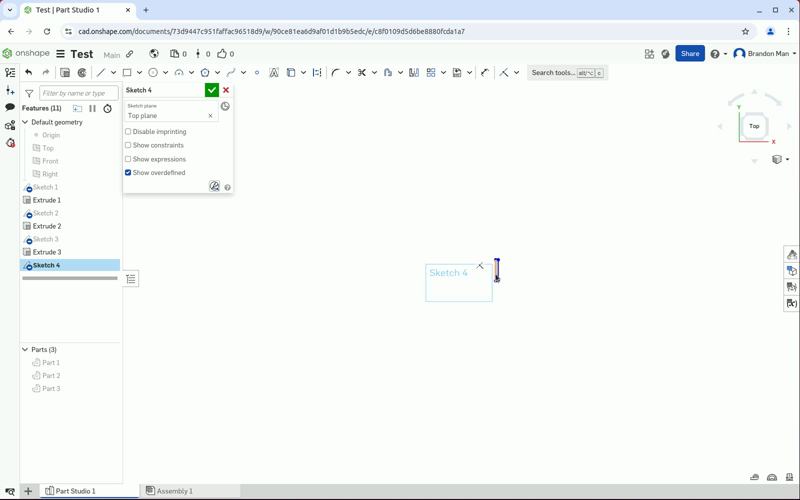
scroll(6)
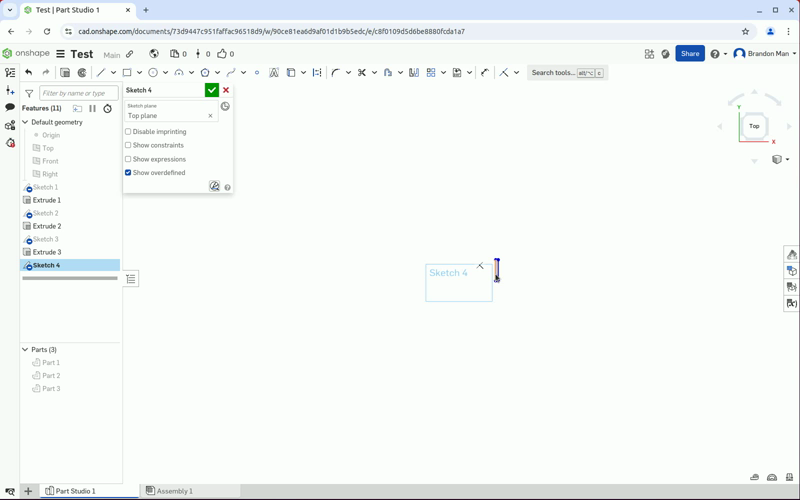
scroll(6)
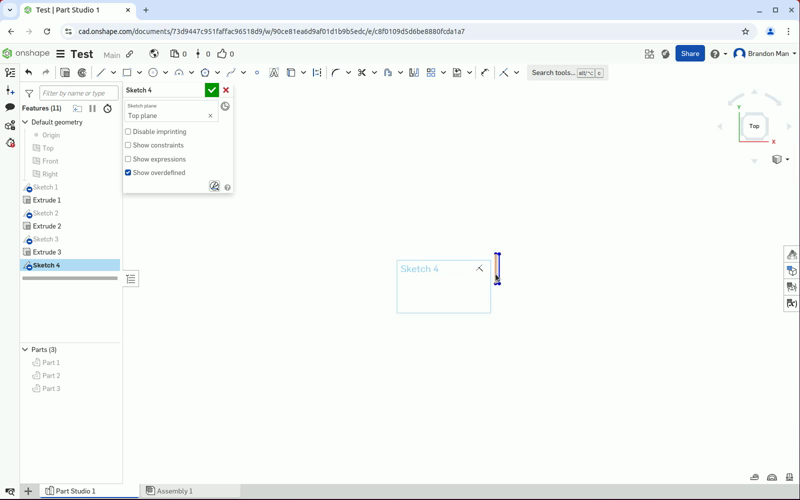
scroll(6)
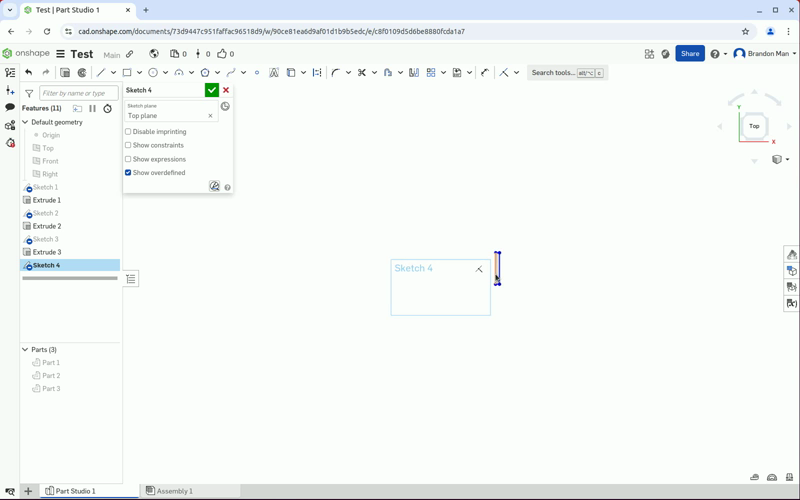
scroll(6)
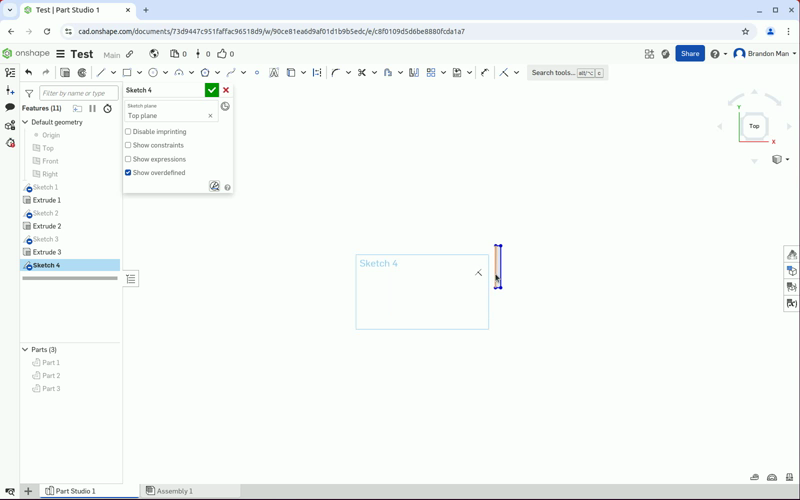
scroll(6)
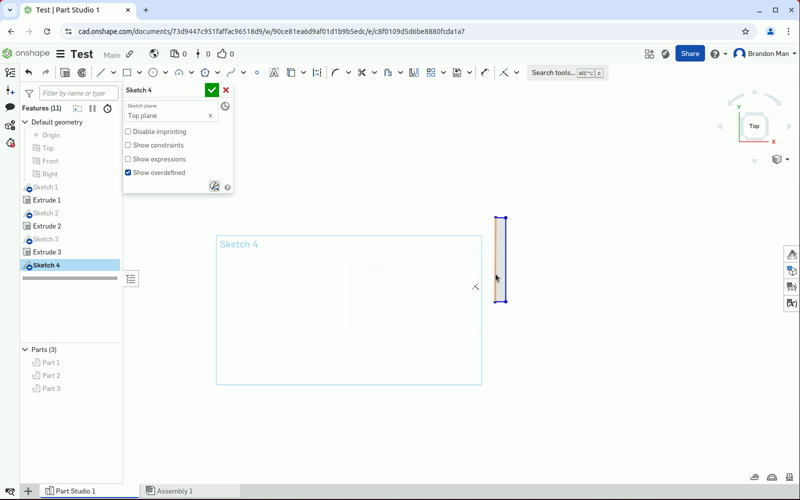
scroll(6)
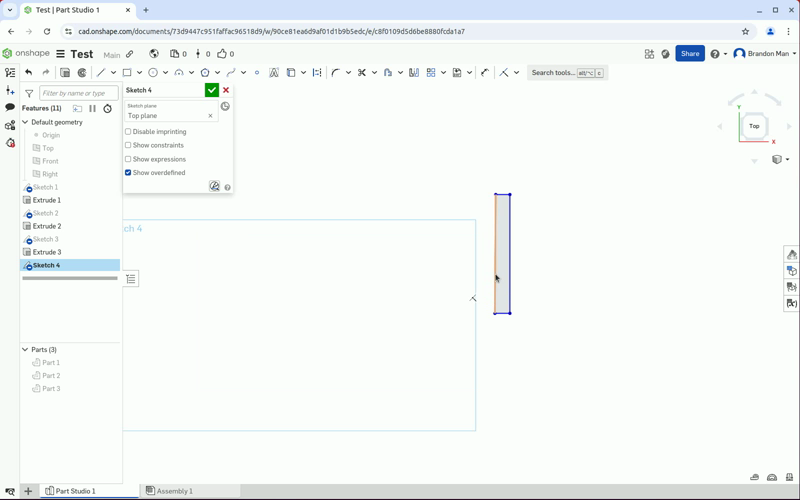
scroll(6)
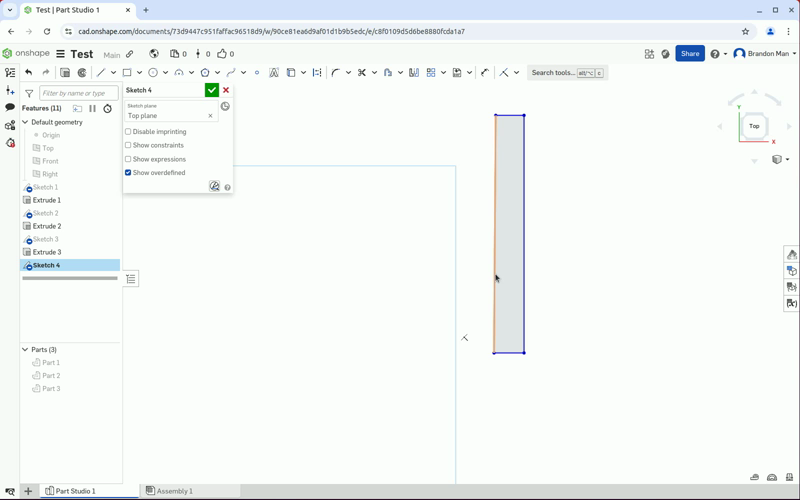
click(495, 273)
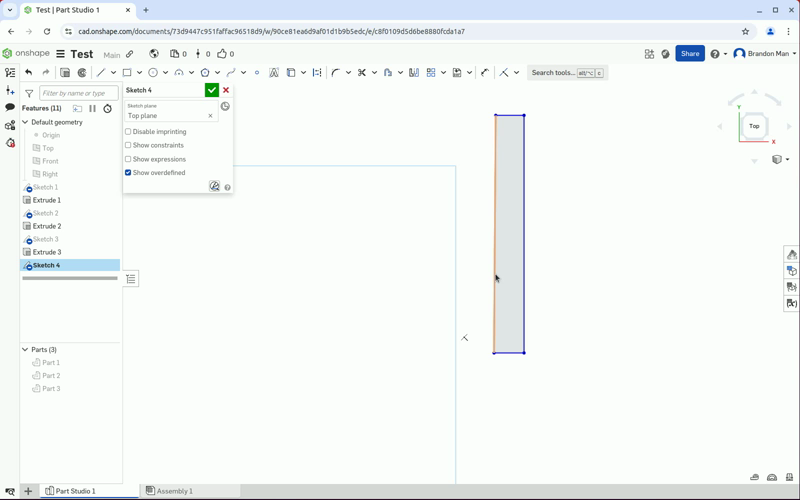
scroll(-6)
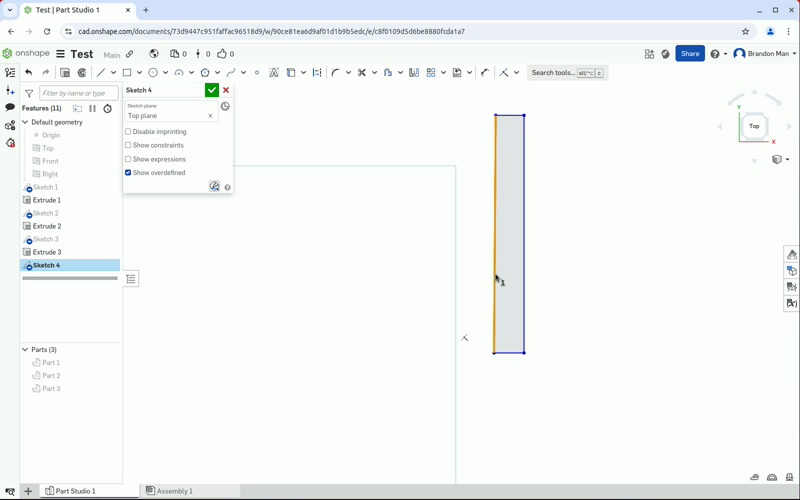
scroll(-6)
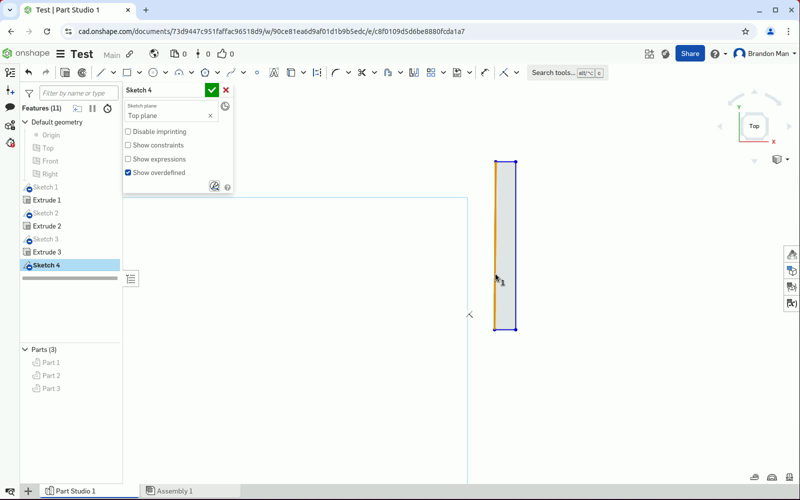
scroll(-6)
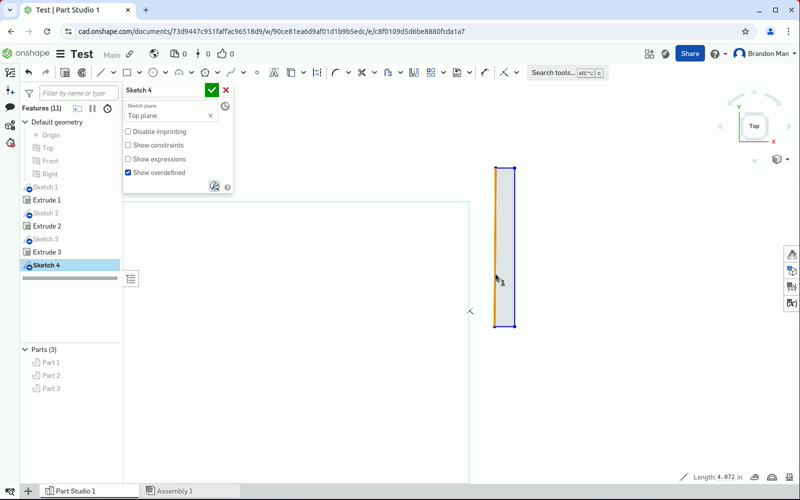
scroll(-6)
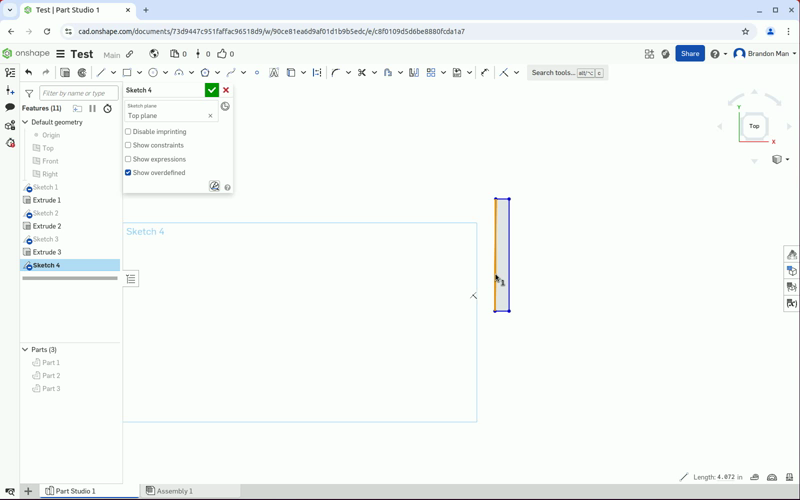
scroll(-6)
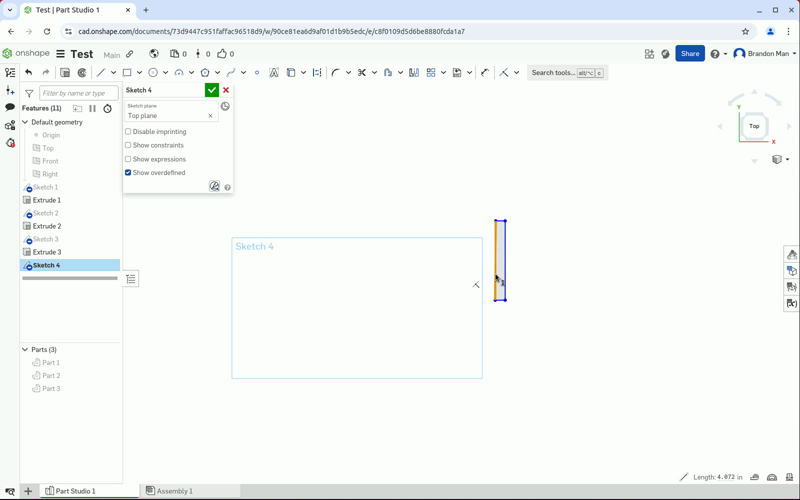
scroll(-6)
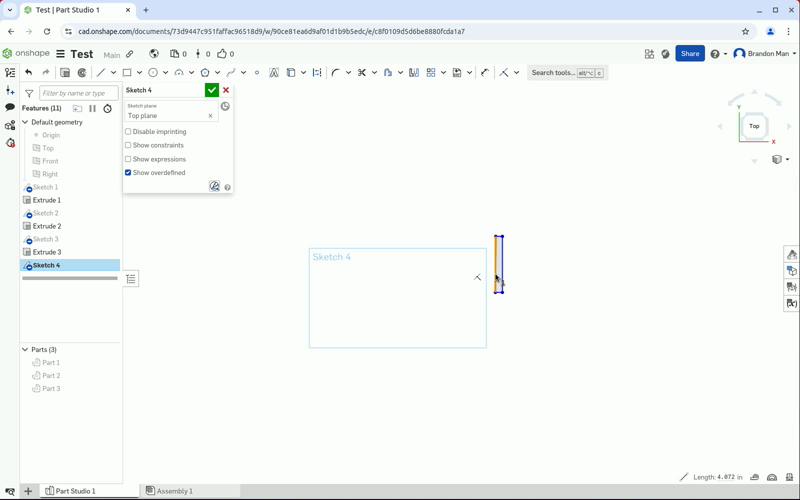
scroll(-6)
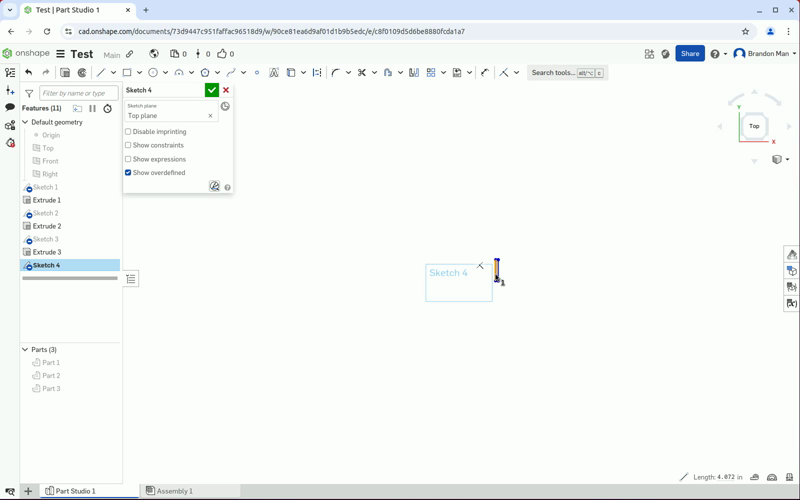
mouse_move(73, 352)
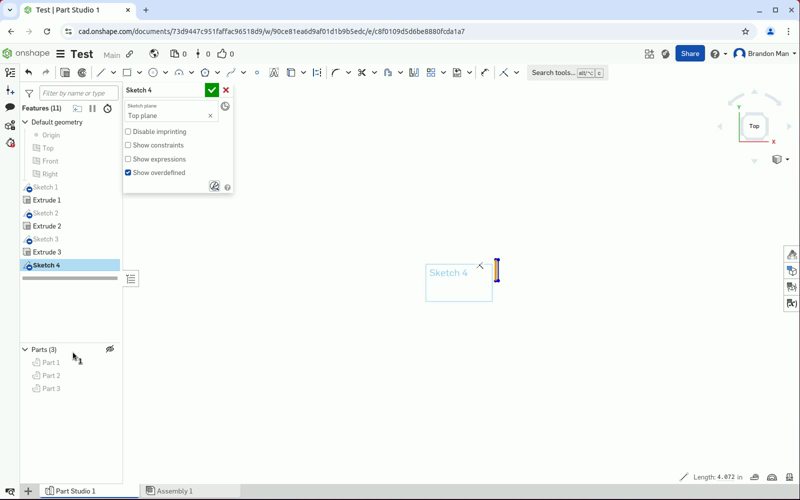
key(shift+y)
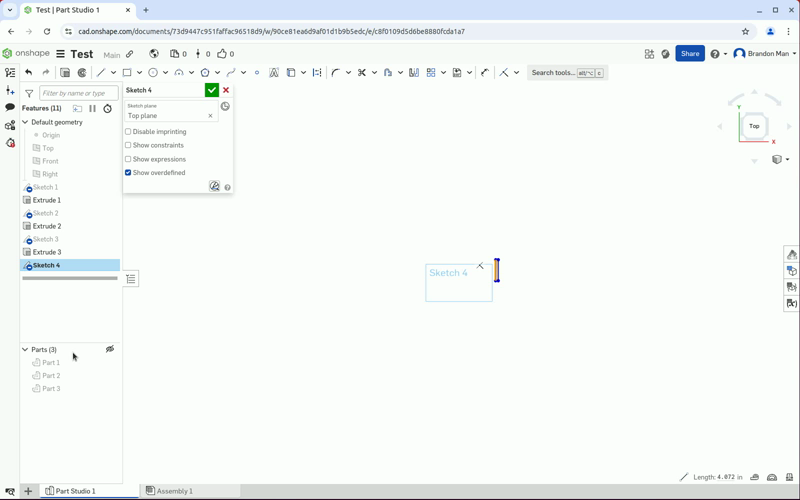
key(shift+e)
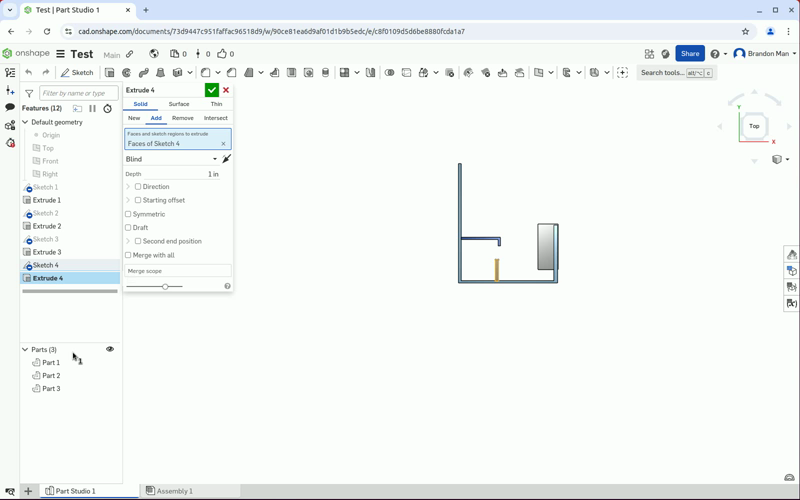
mouse_move(143, 106)
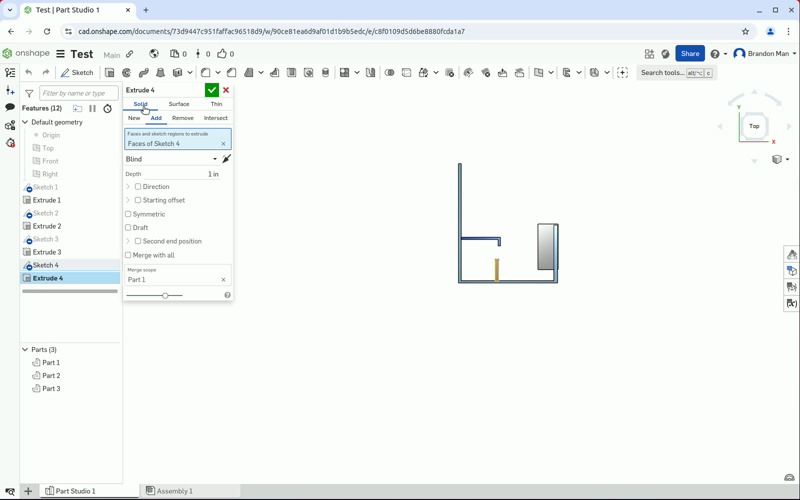
click(143, 106)
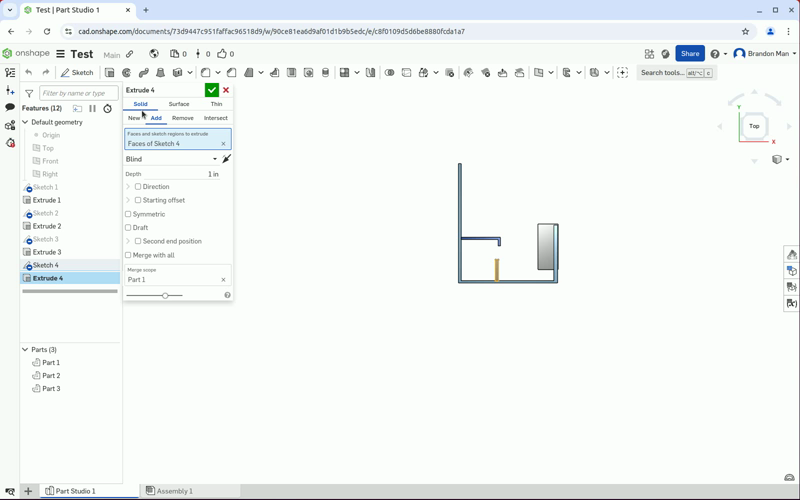
mouse_move(137, 120)
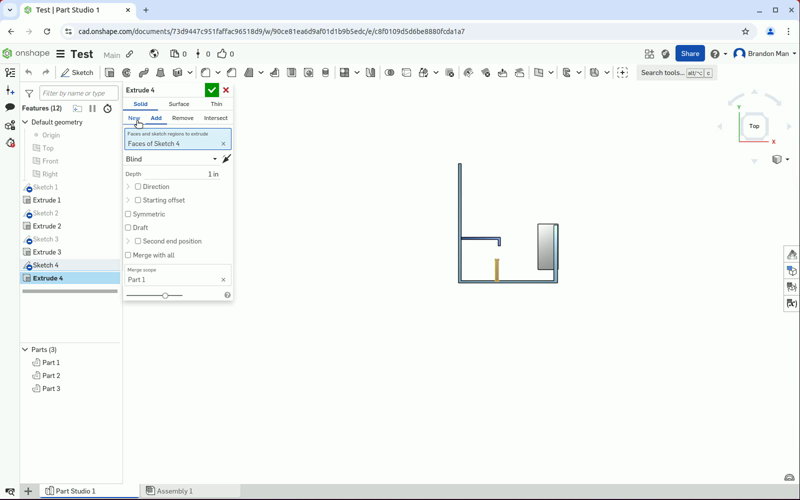
click(137, 120)
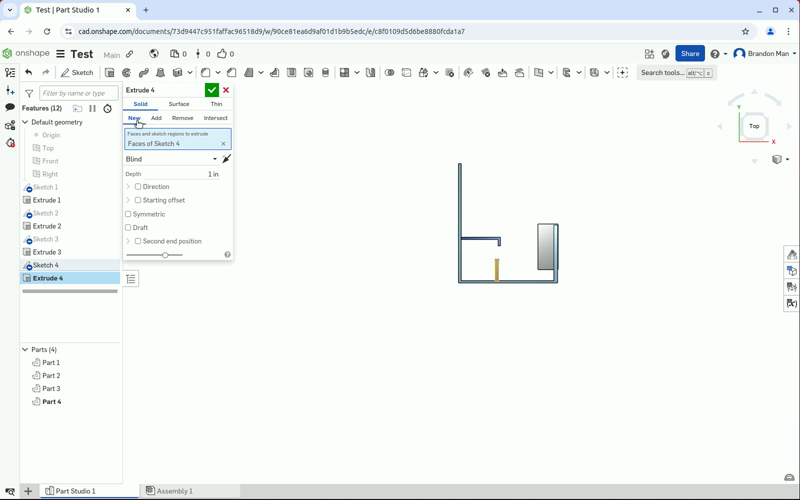
key(tab, 4)
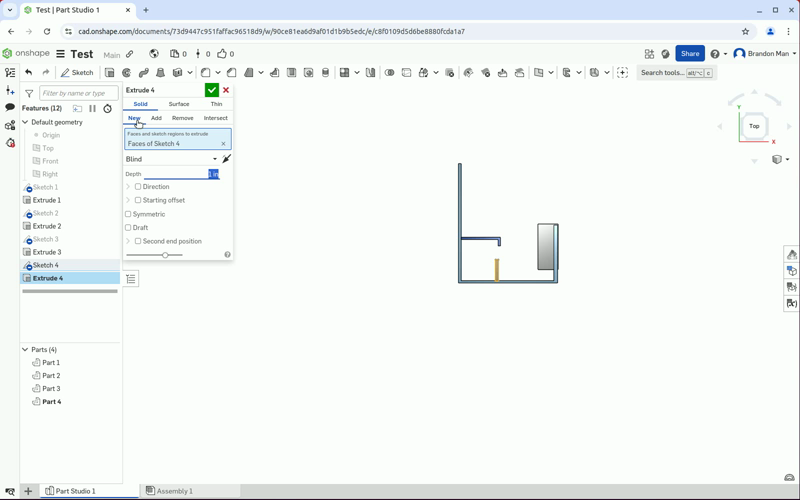
text(1.204)
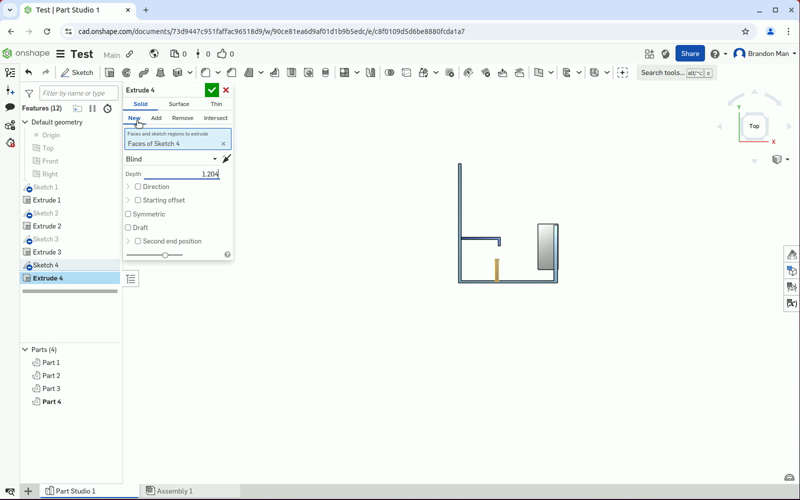
key(enter)
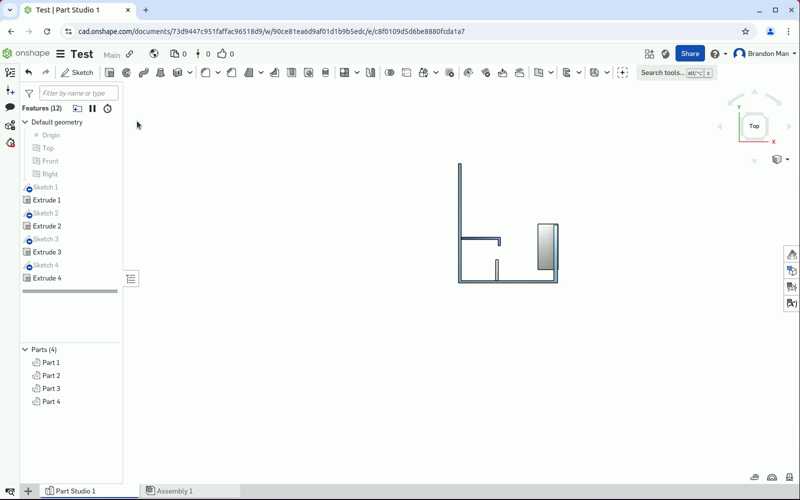
key(shift+h)
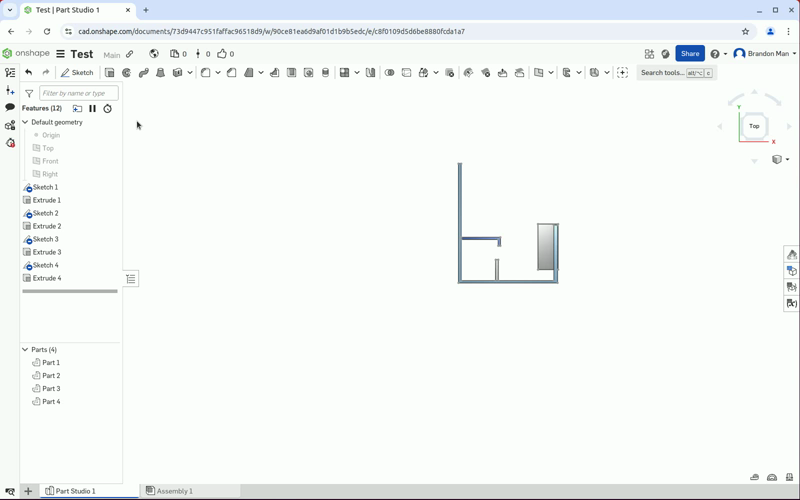
key(shift+h)
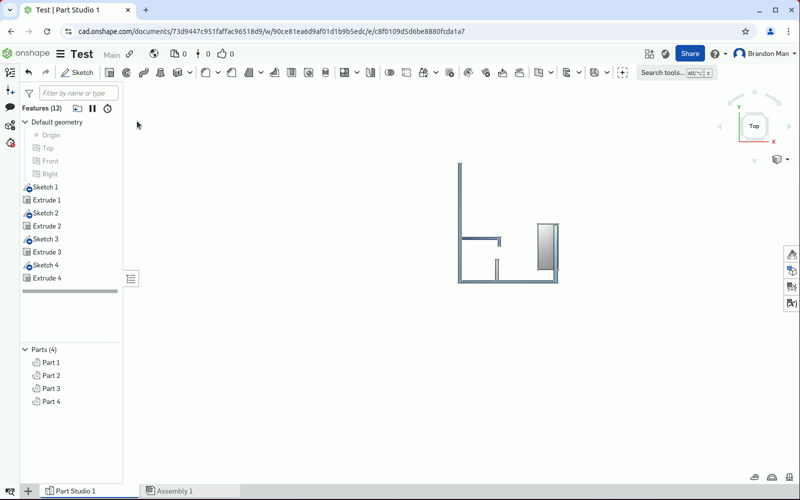
key(shift+7)
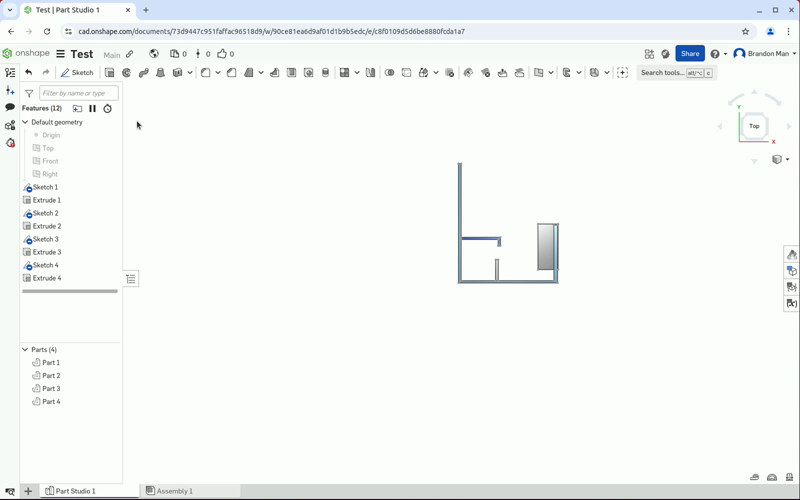
key(up, 3)
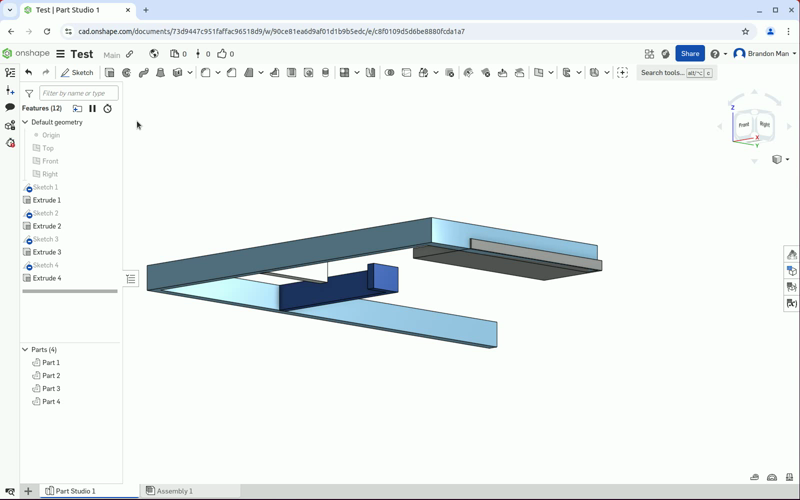
key(left, 3)
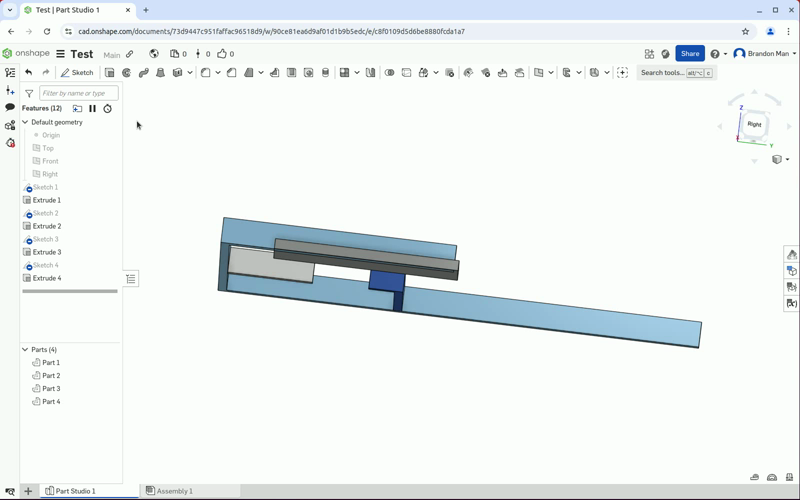
key(right, 3)
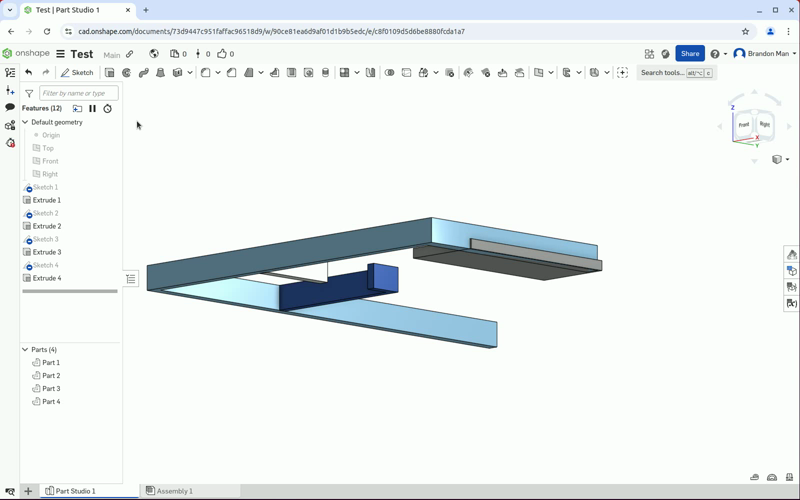
key(down, 3)
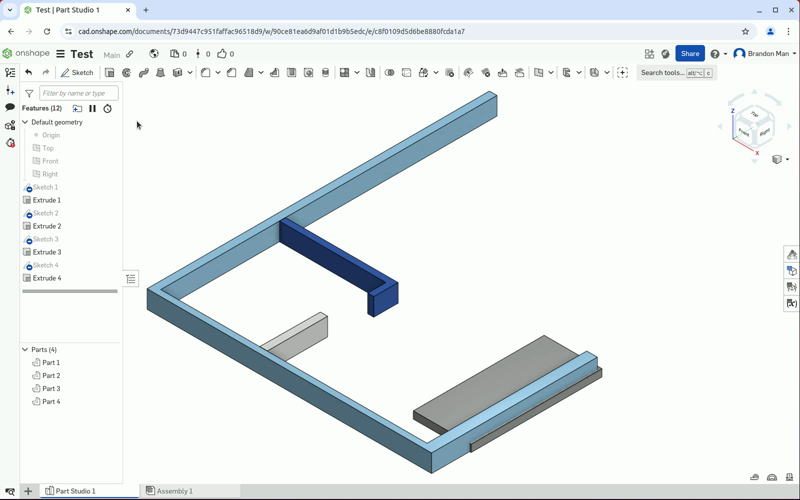
mouse_move(73, 189)
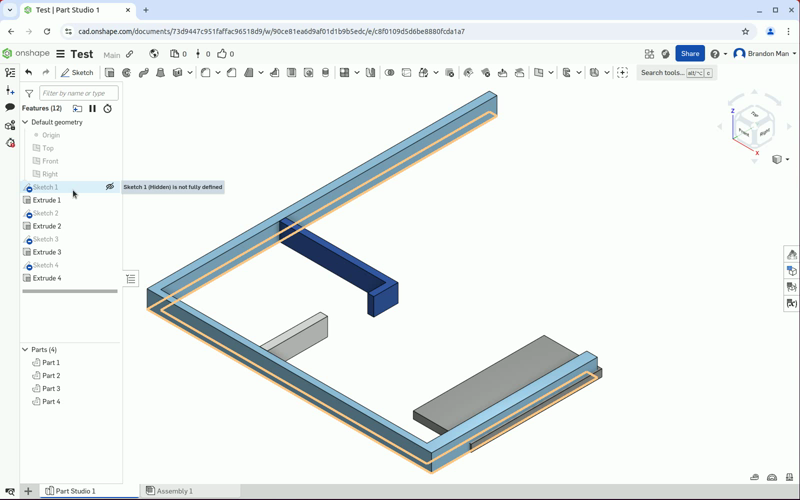
click(73, 189)